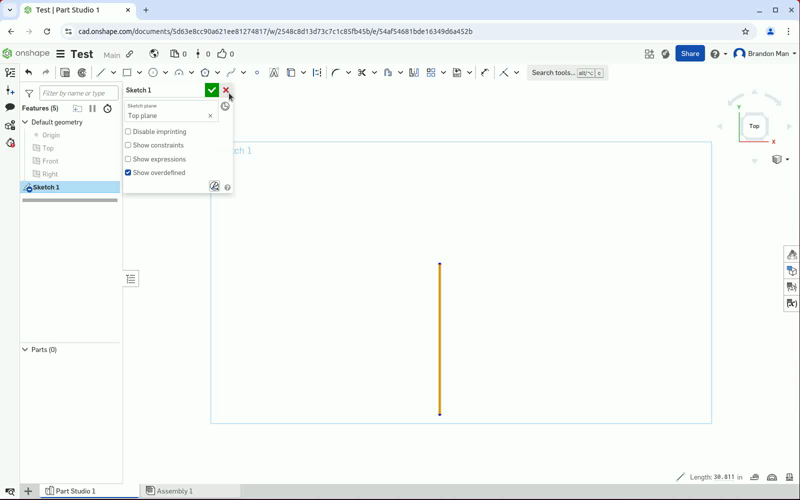
key(shift+h)
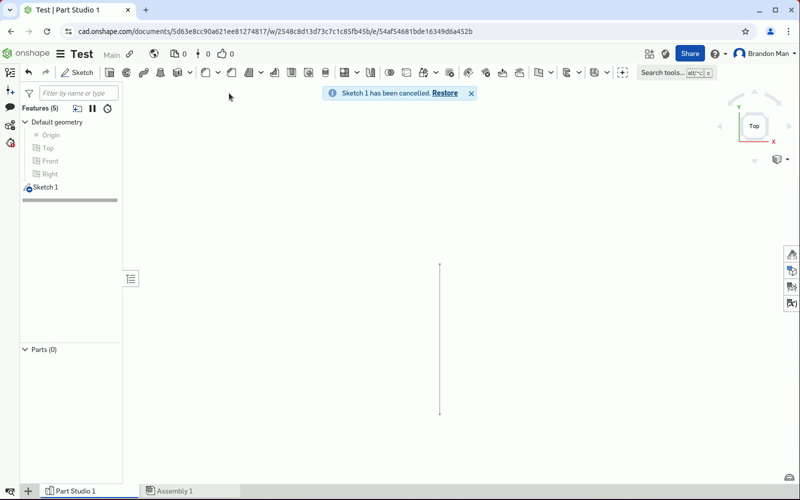
mouse_move(73, 352)
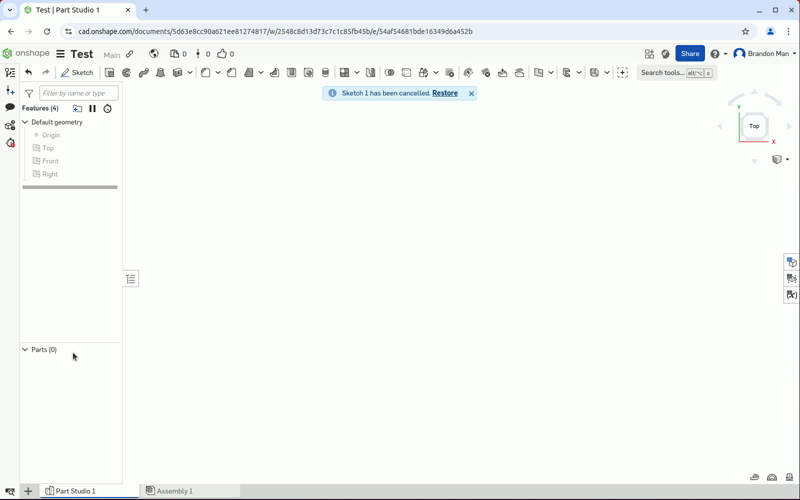
key(y)
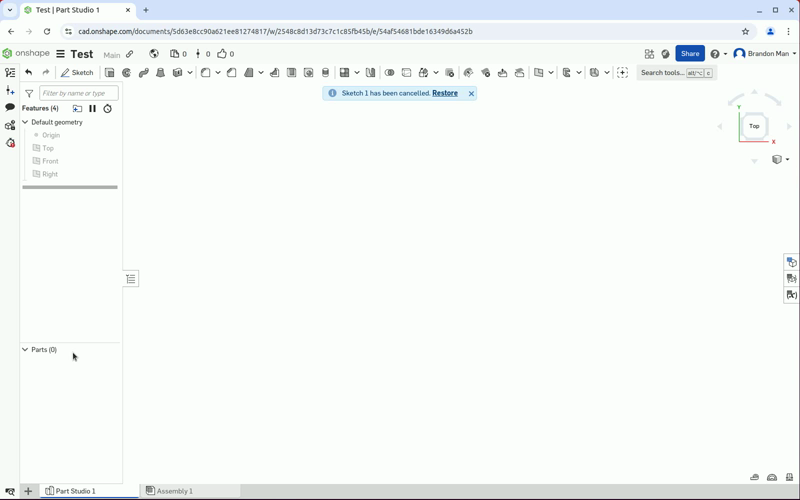
key(shift+p)
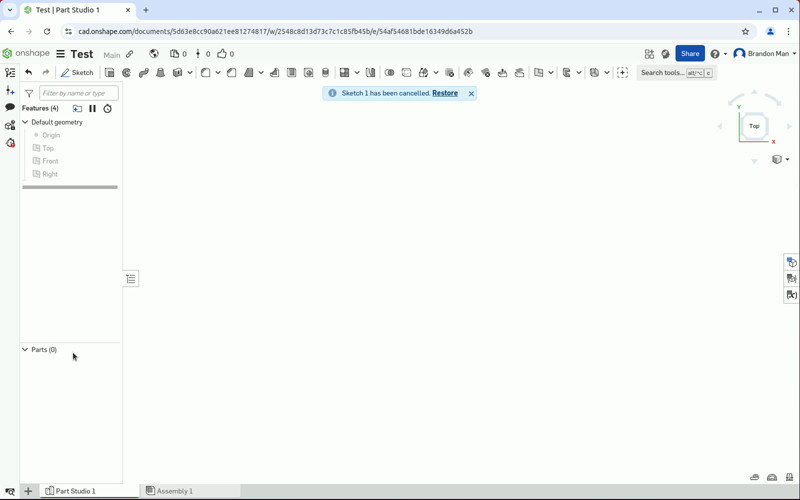
key(space)
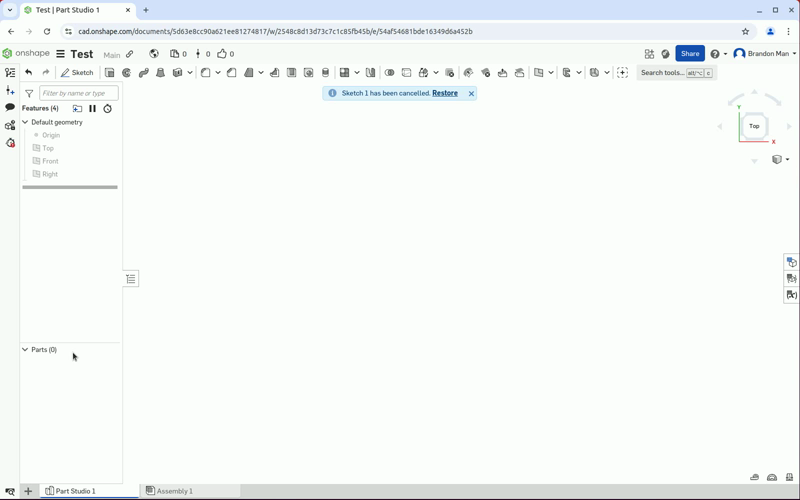
key_down(shift)
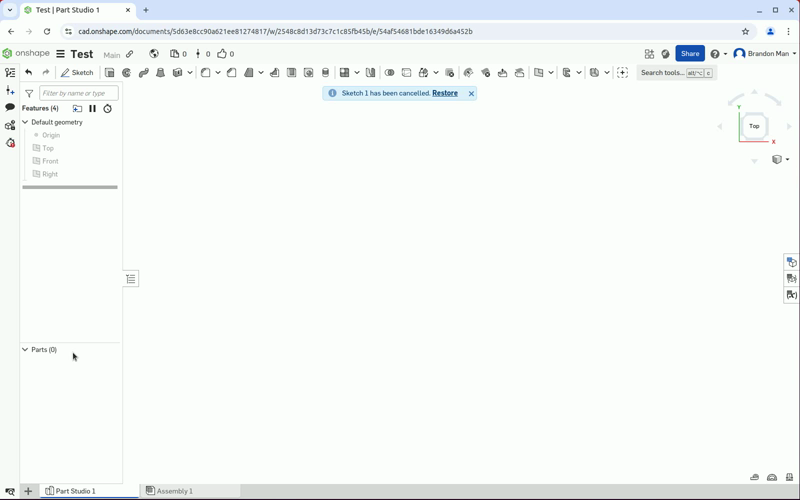
key(up)
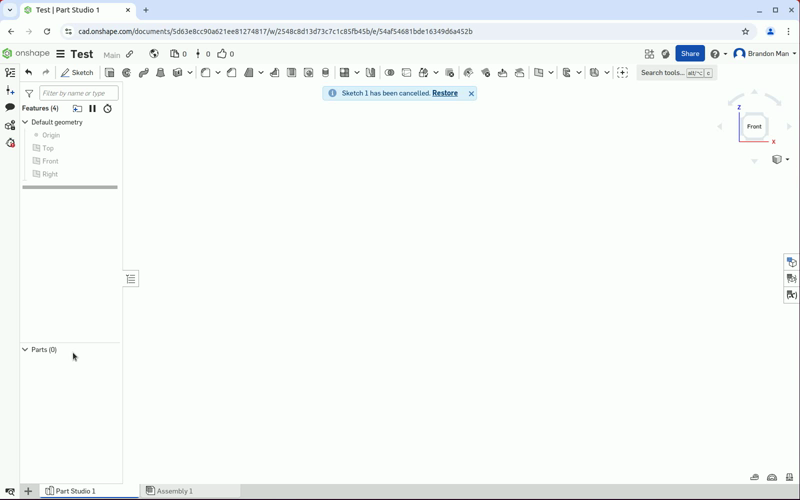
key_up(shift)
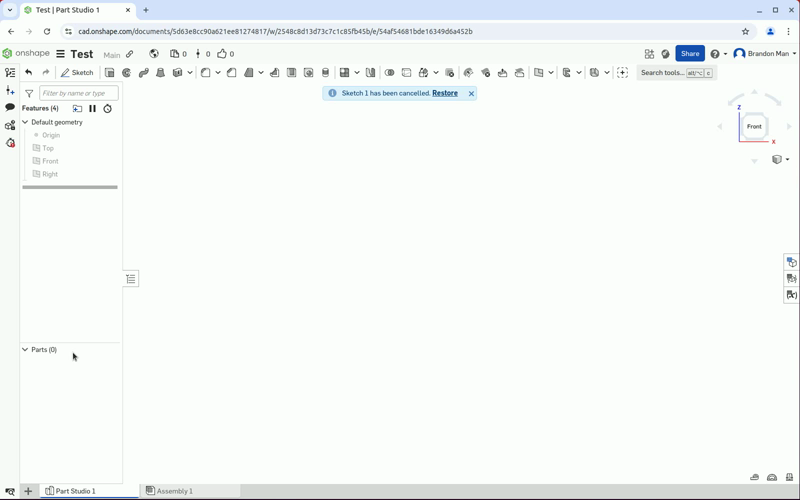
key(space)
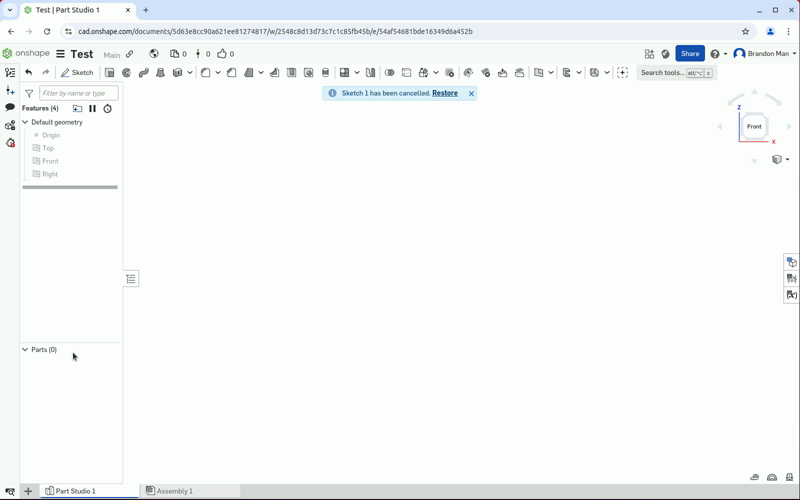
key_down(shift)
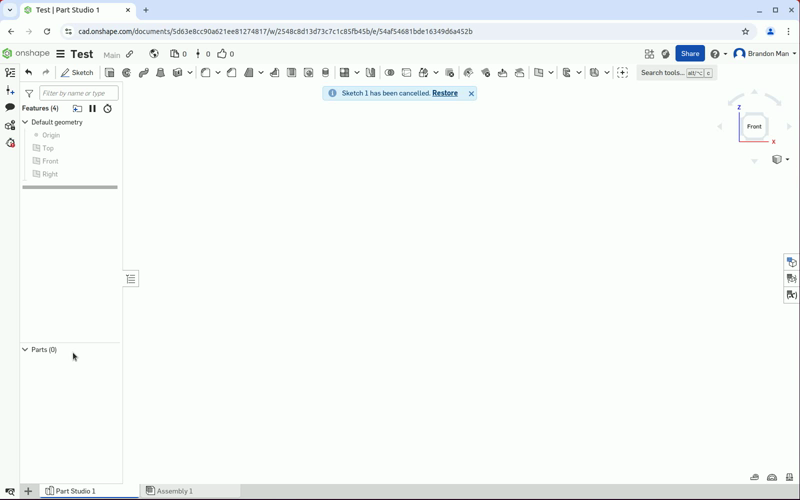
key(left)
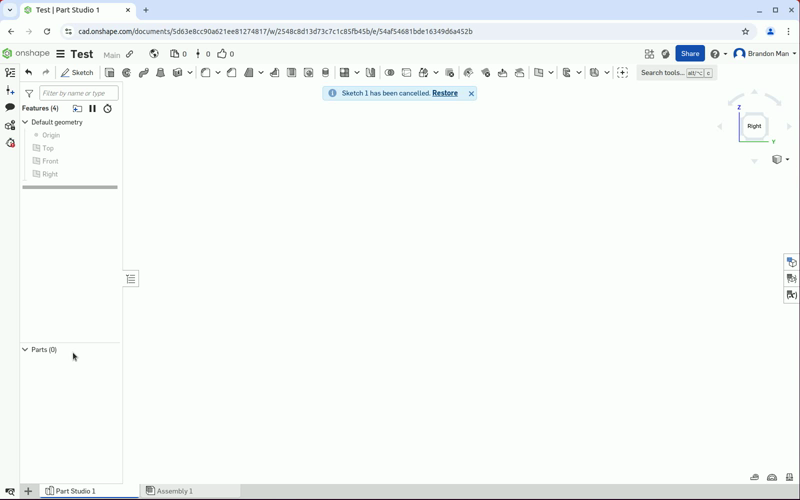
key_up(shift)
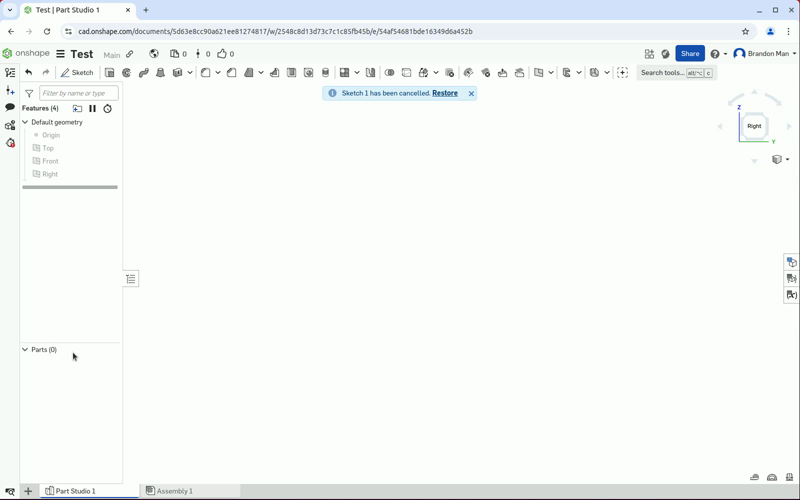
mouse_move(73, 352)
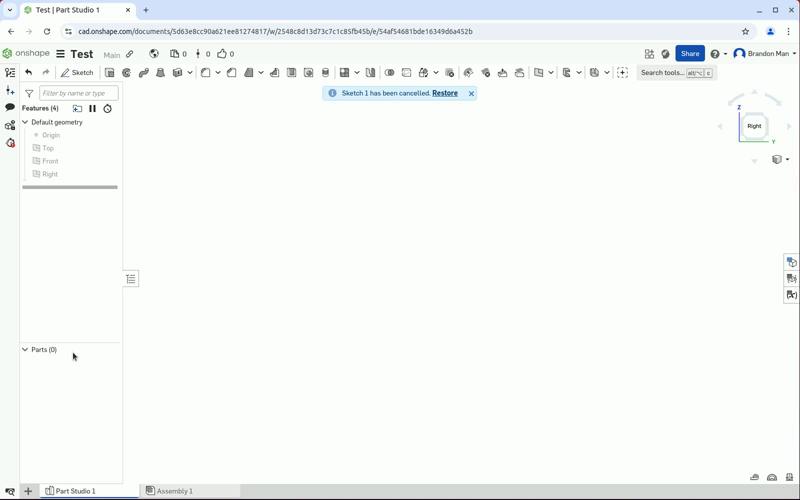
key(shift+y)
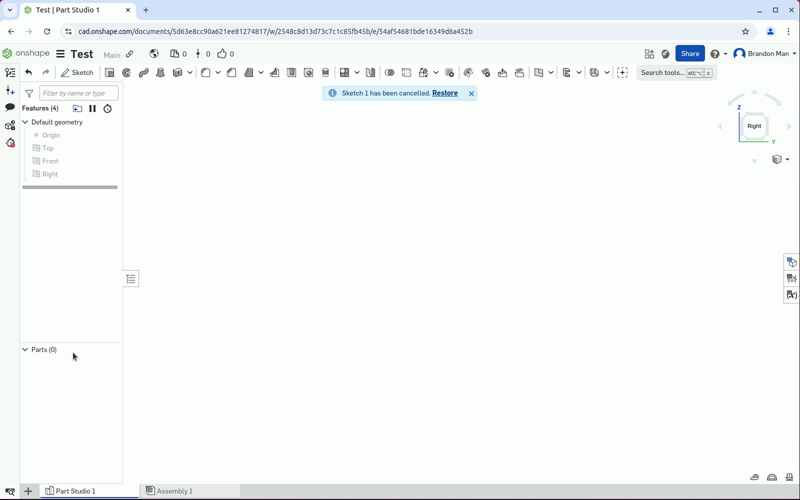
key(shift+s)
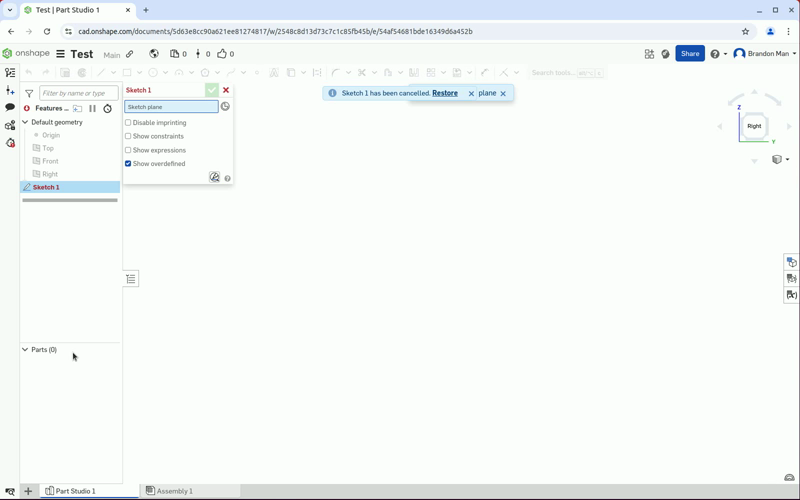
mouse_move(73, 176)
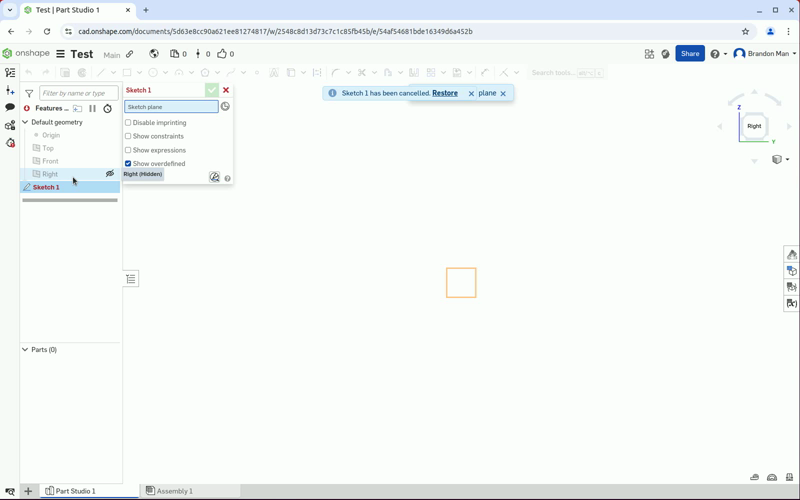
click(73, 176)
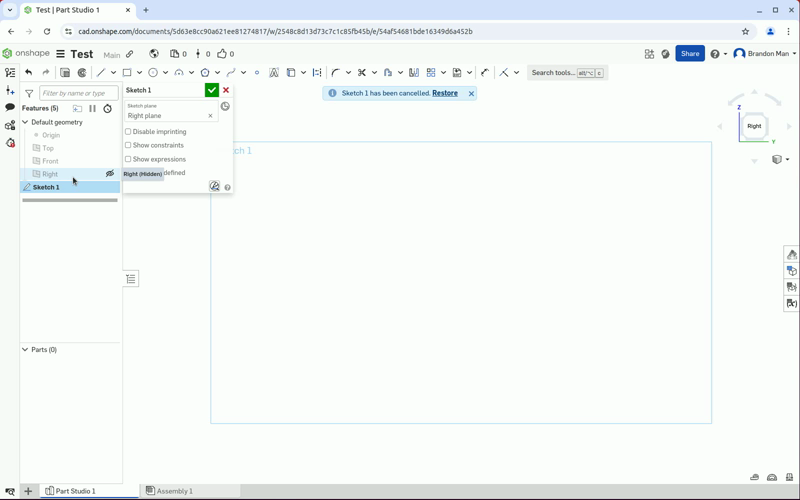
mouse_move(73, 352)
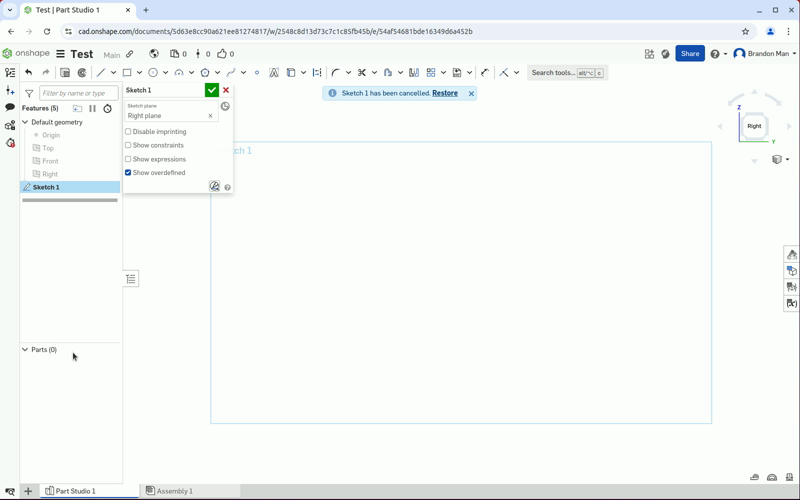
key(y)
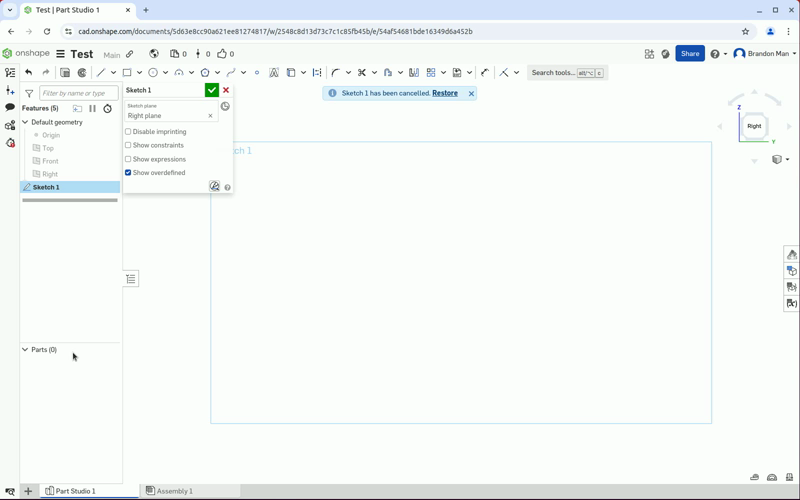
key(l)
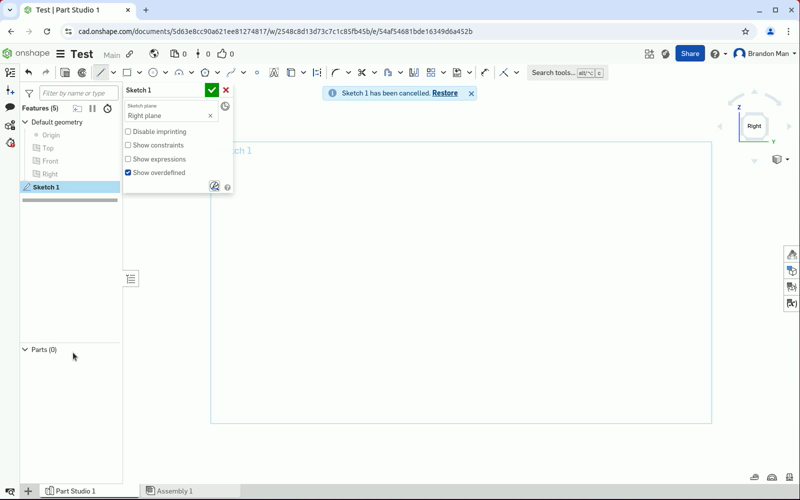
key_down(shift)
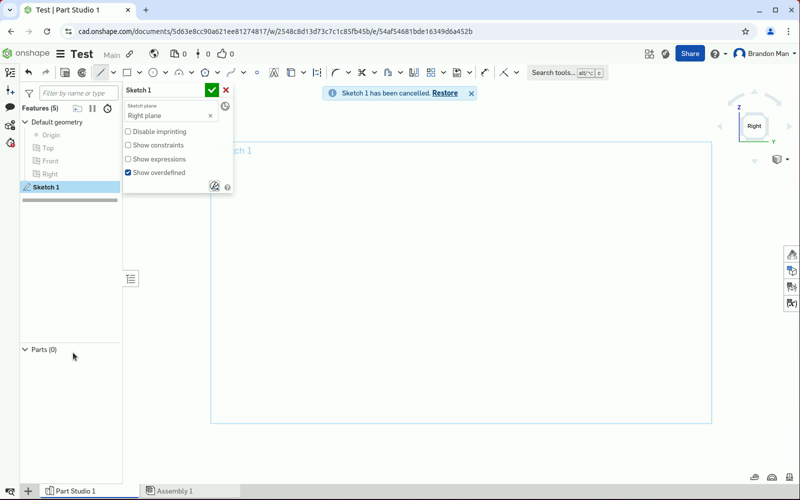
mouse_move(460, 282)
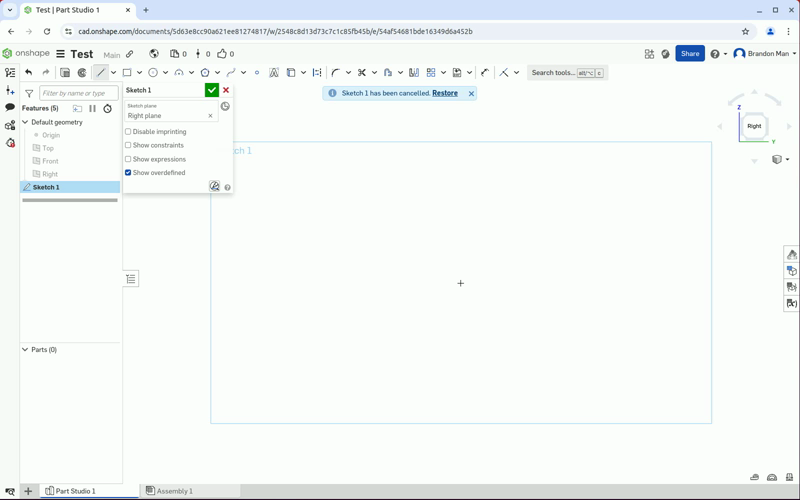
click(460, 282)
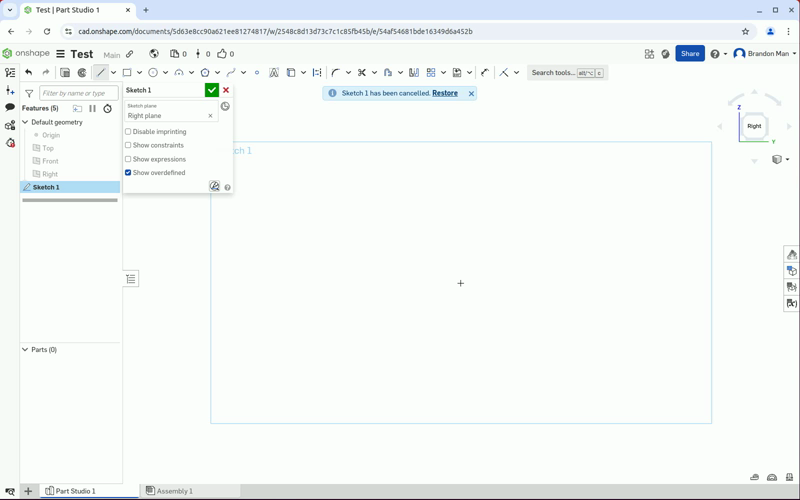
key_up(shift)
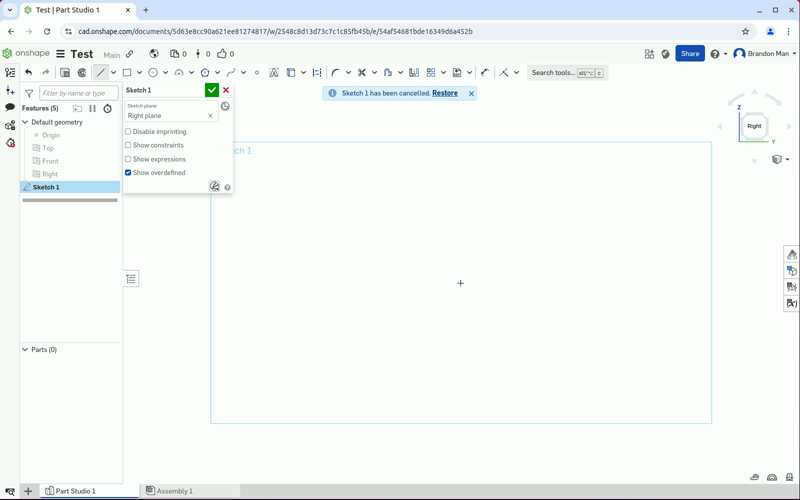
key_down(shift)
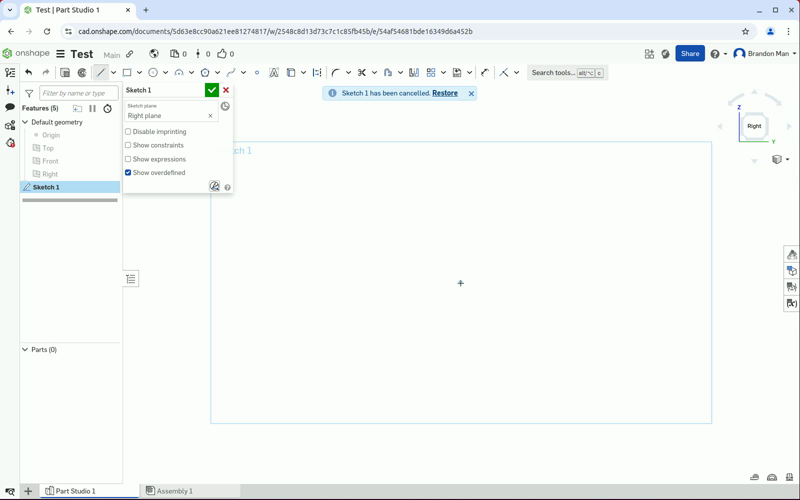
mouse_move(573, 282)
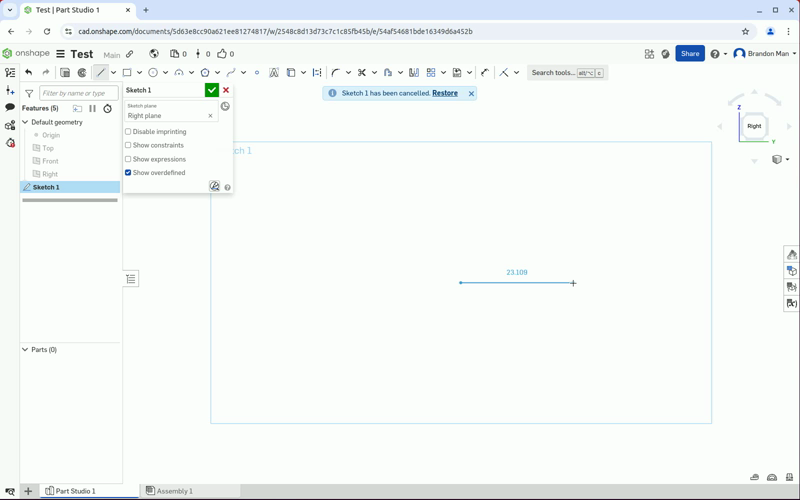
click(573, 282)
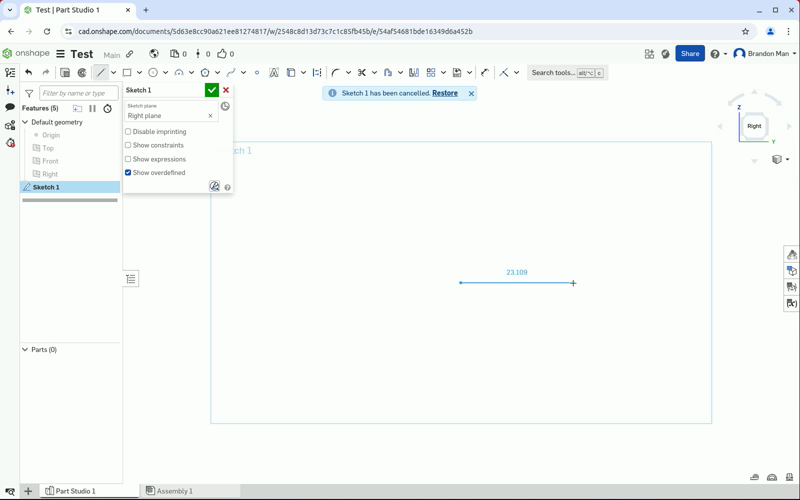
key_up(shift)
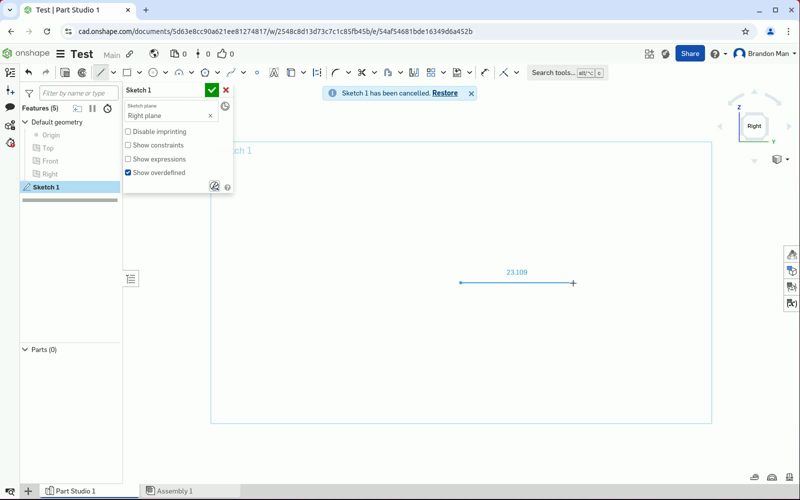
key_down(shift)
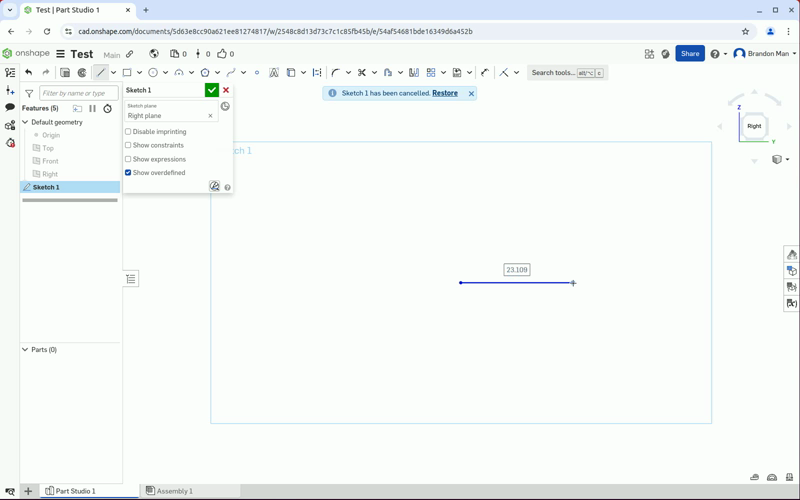
mouse_move(589, 282)
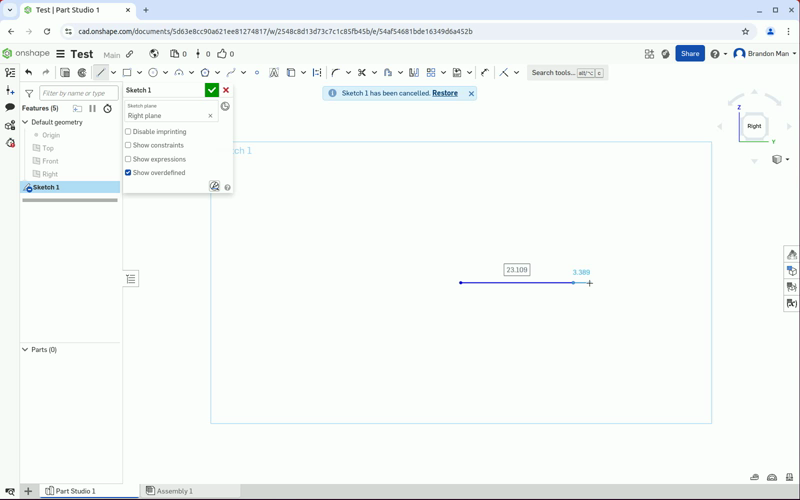
mouse_move(573, 260)
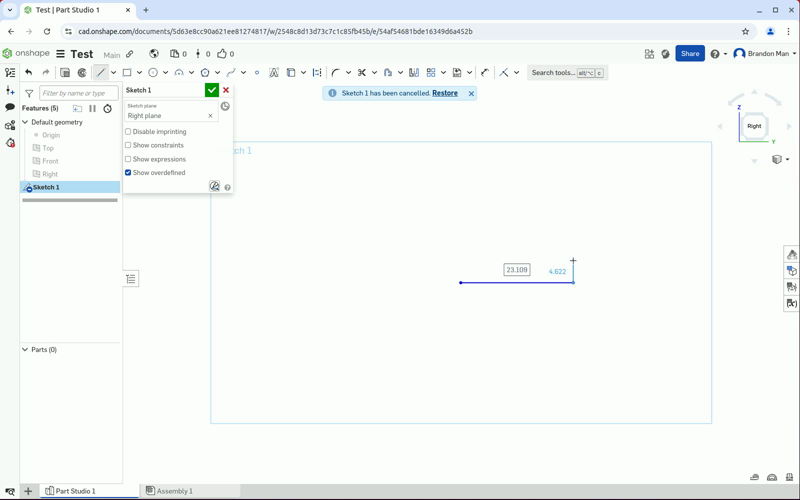
click(573, 260)
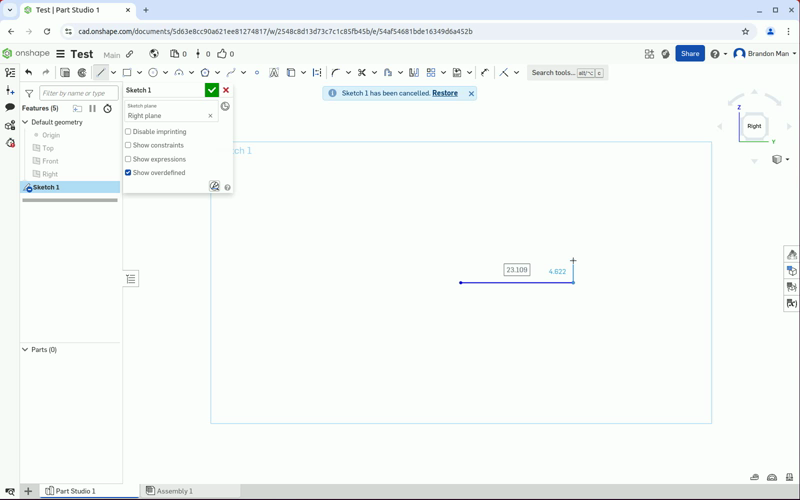
key_up(shift)
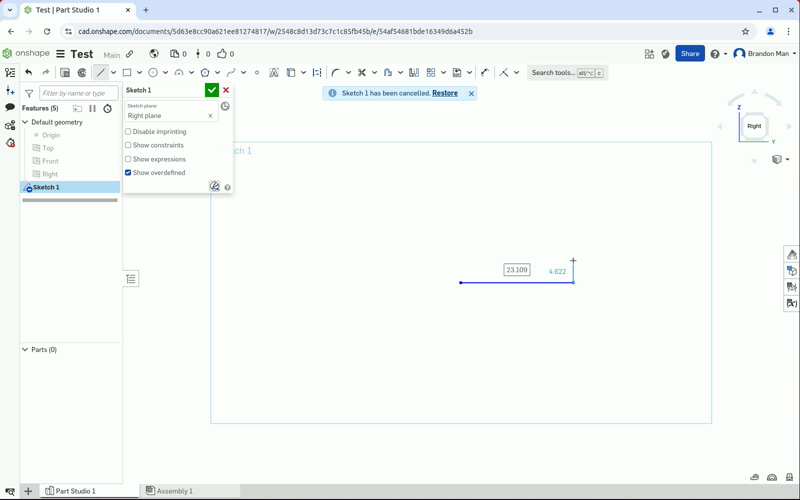
key_down(shift)
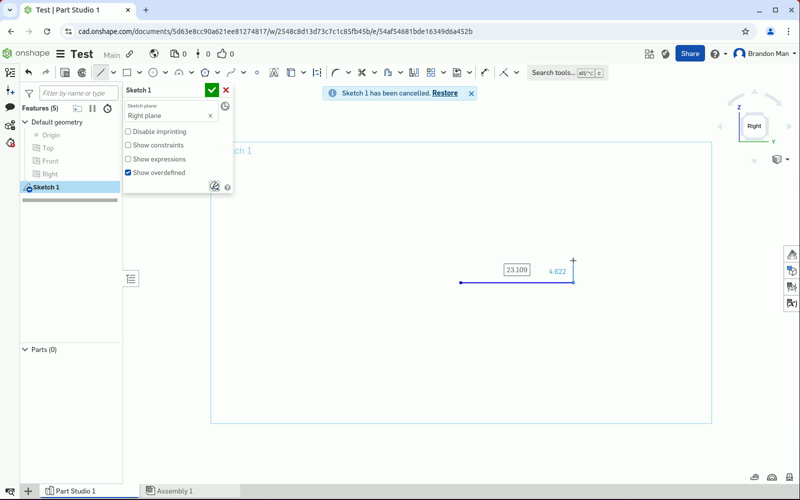
mouse_move(589, 260)
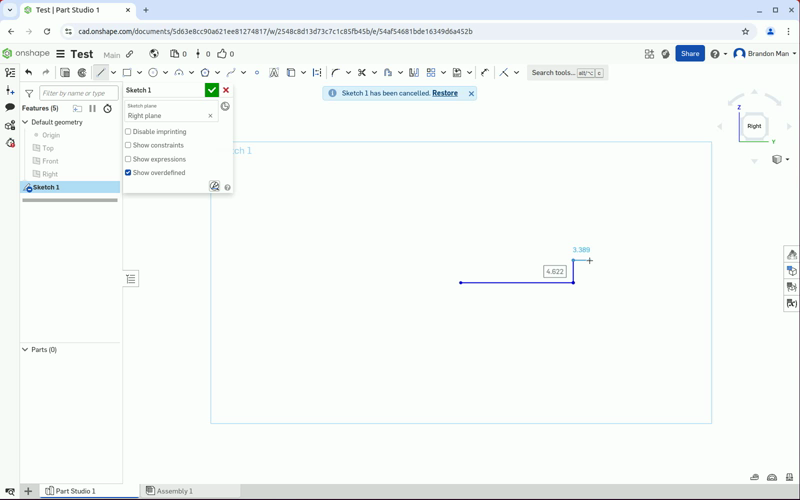
mouse_move(550, 260)
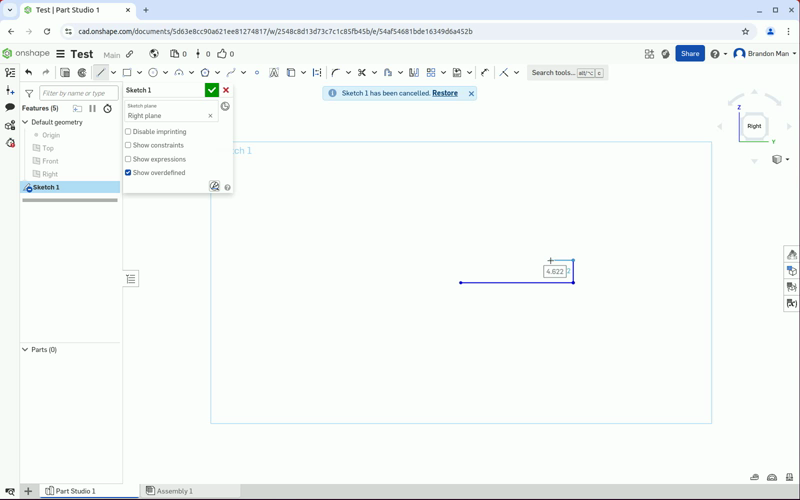
click(550, 260)
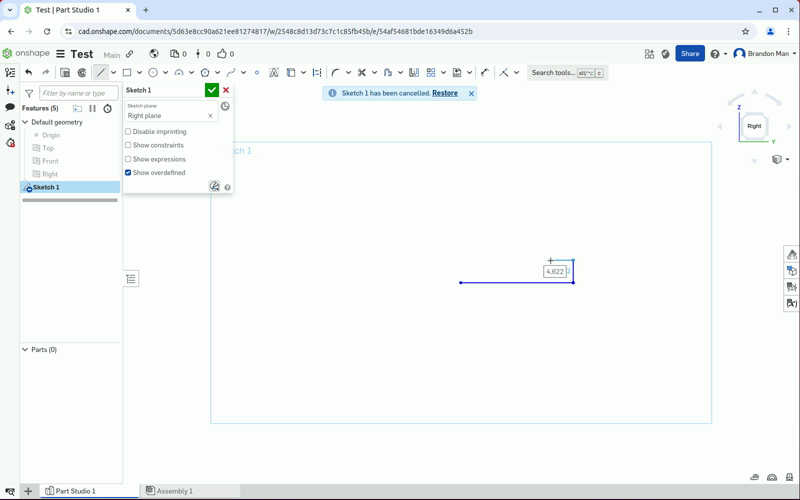
key_up(shift)
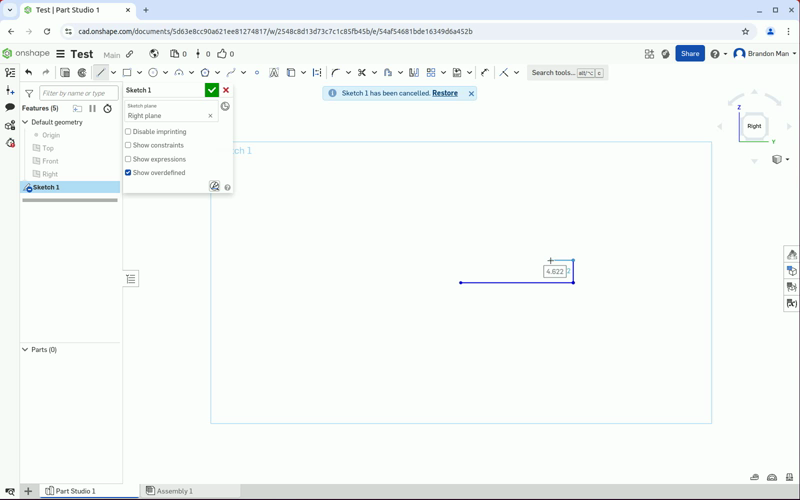
key_down(shift)
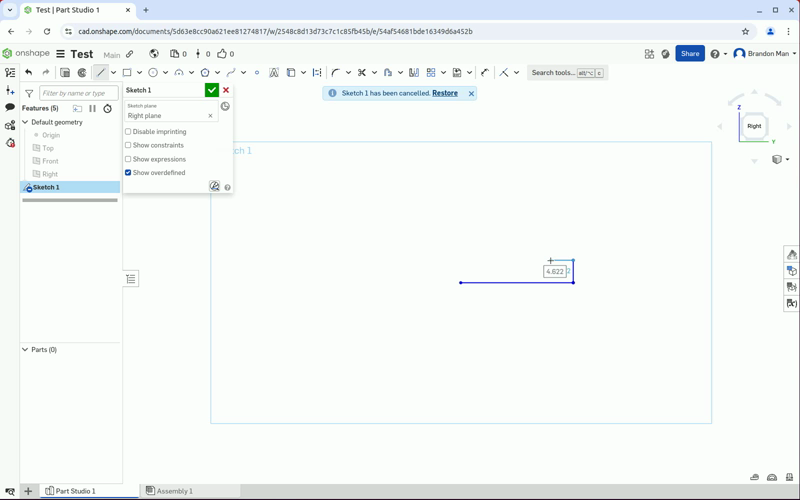
mouse_move(580, 260)
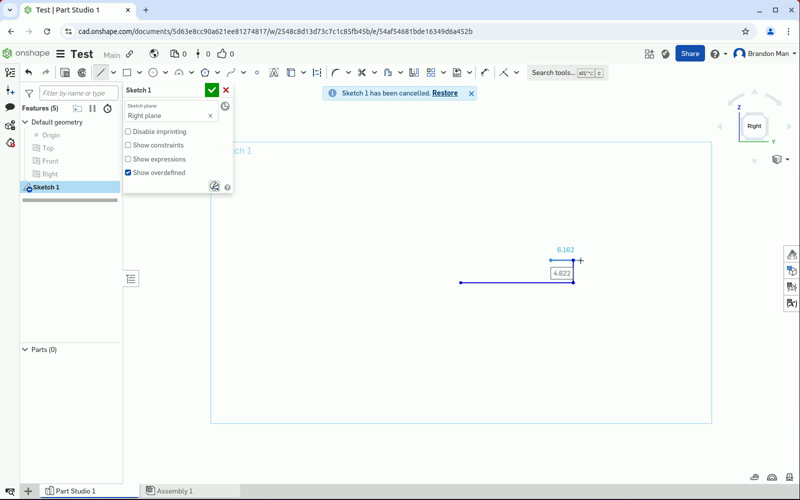
mouse_move(505, 260)
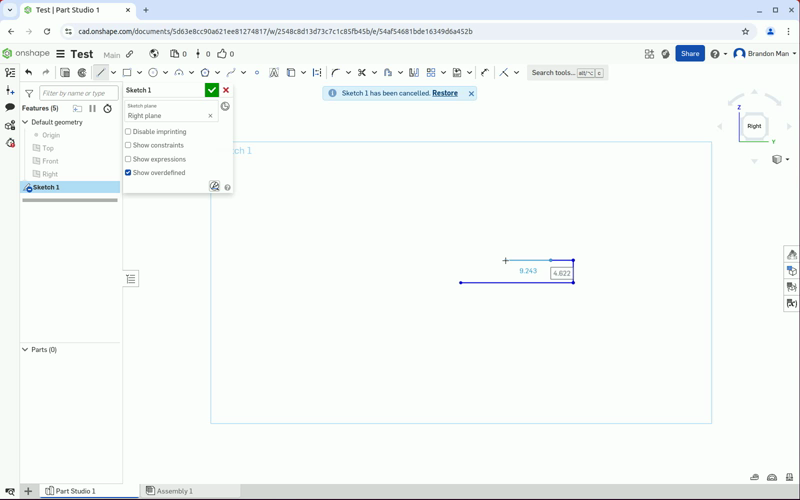
click(505, 260)
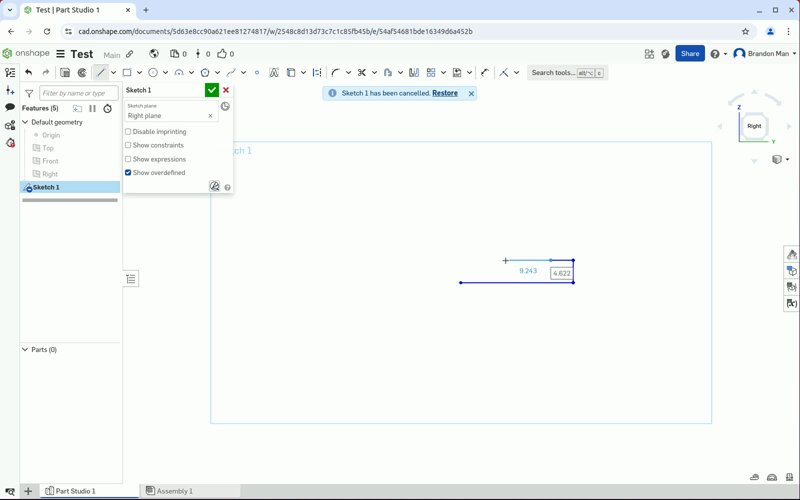
key_up(shift)
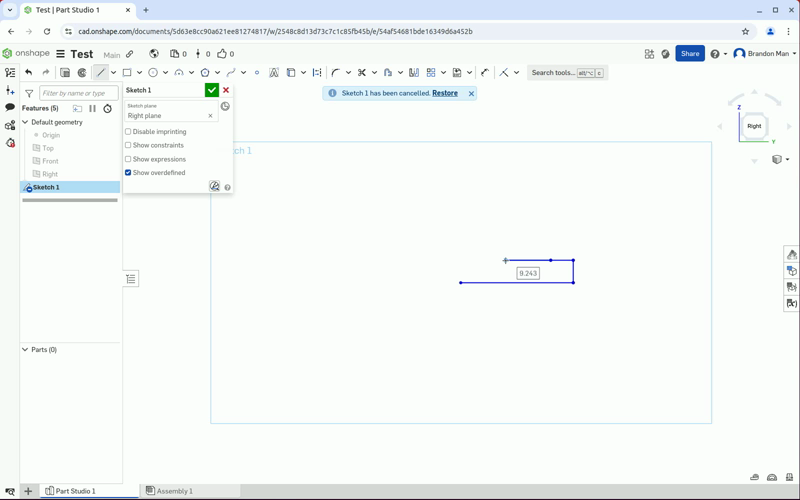
key_down(shift)
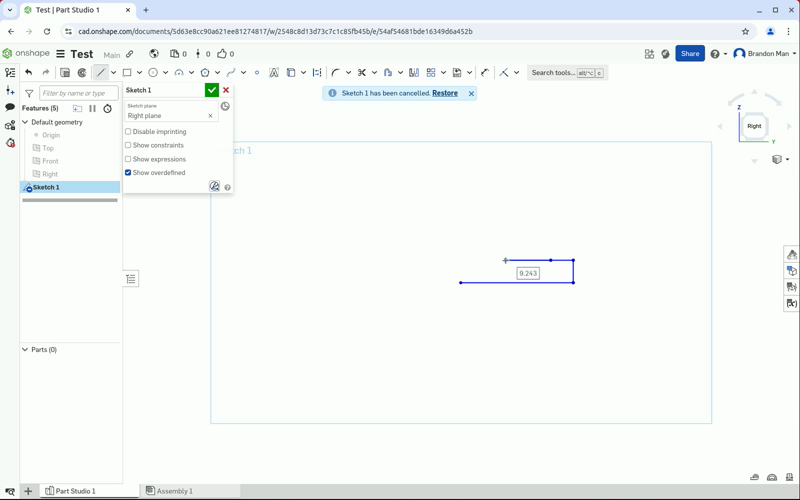
mouse_move(535, 260)
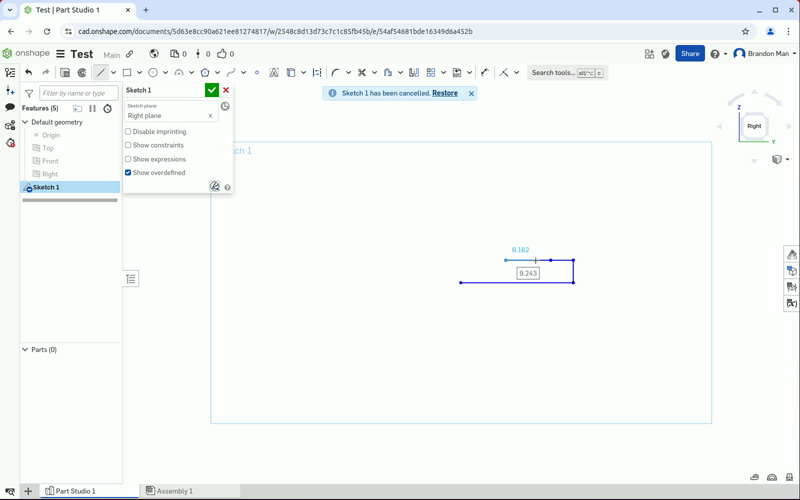
mouse_move(460, 260)
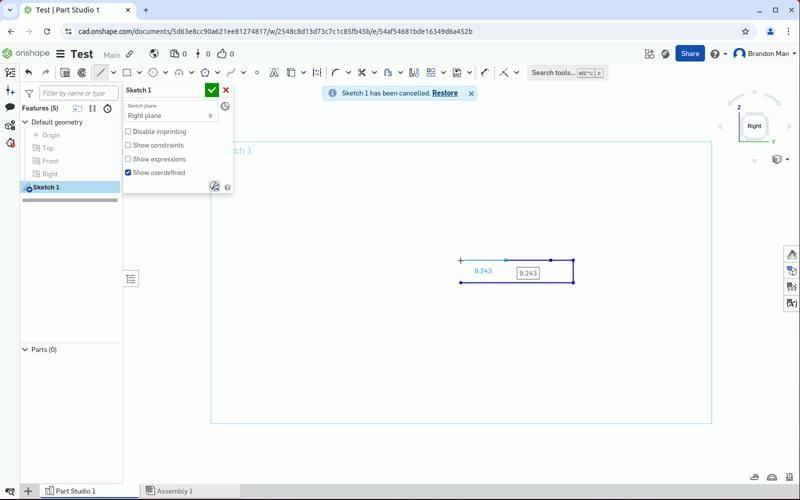
click(460, 260)
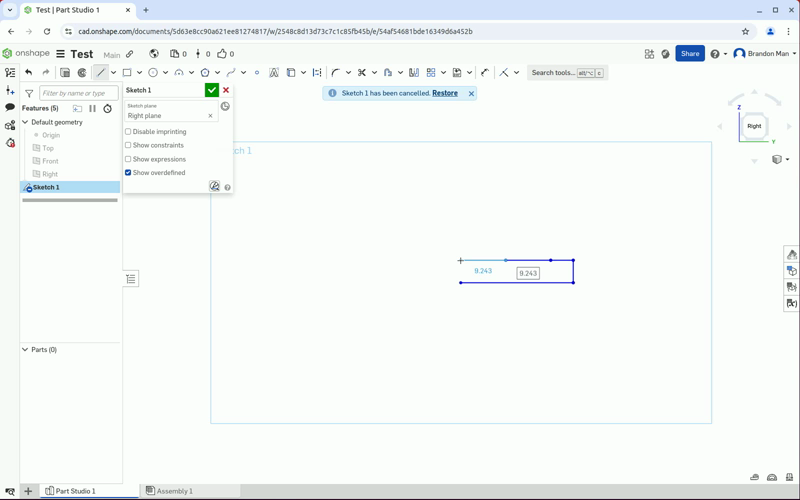
key_up(shift)
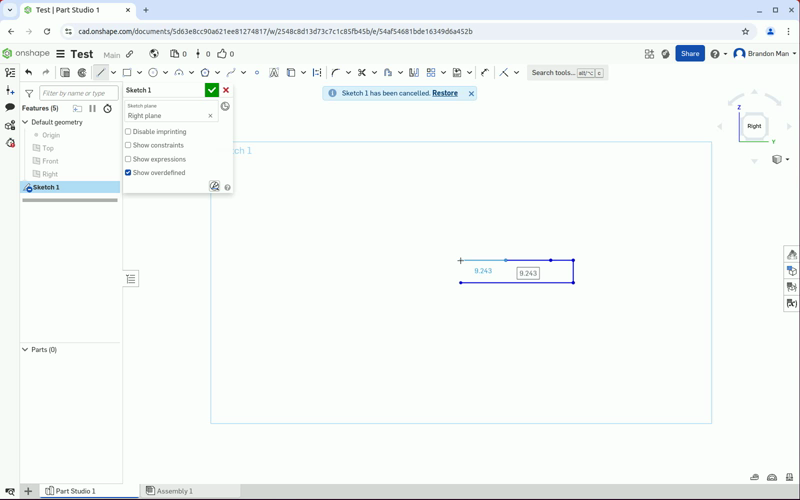
mouse_move(490, 260)
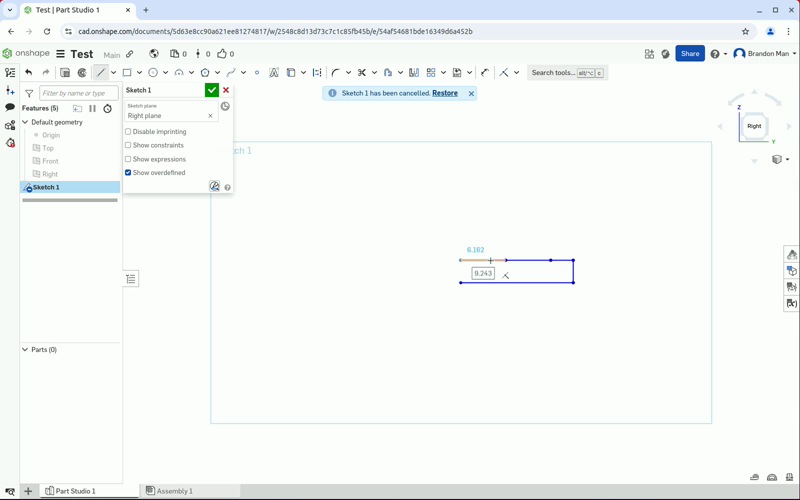
key_down(shift)
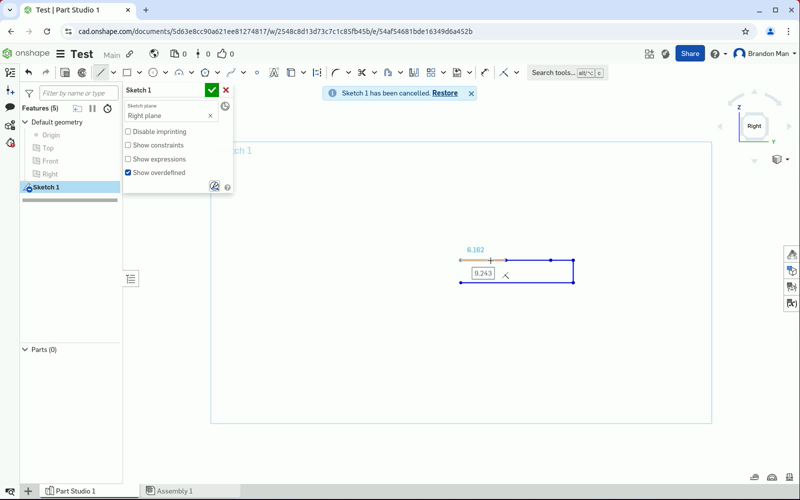
mouse_move(460, 282)
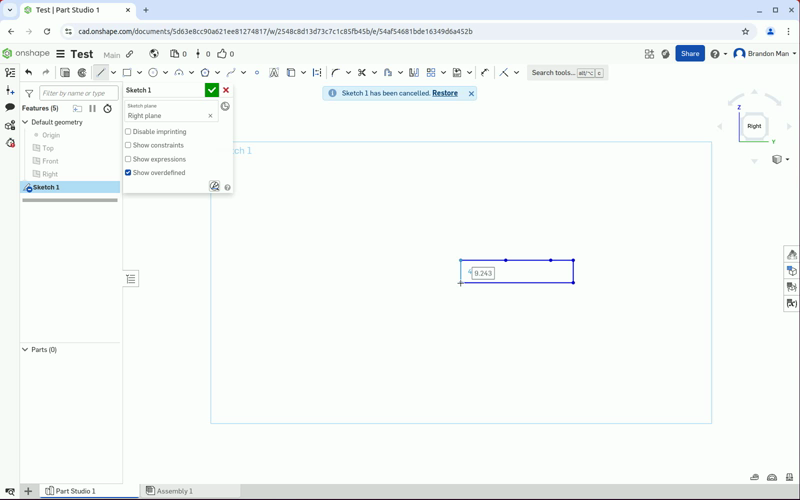
key_up(shift)
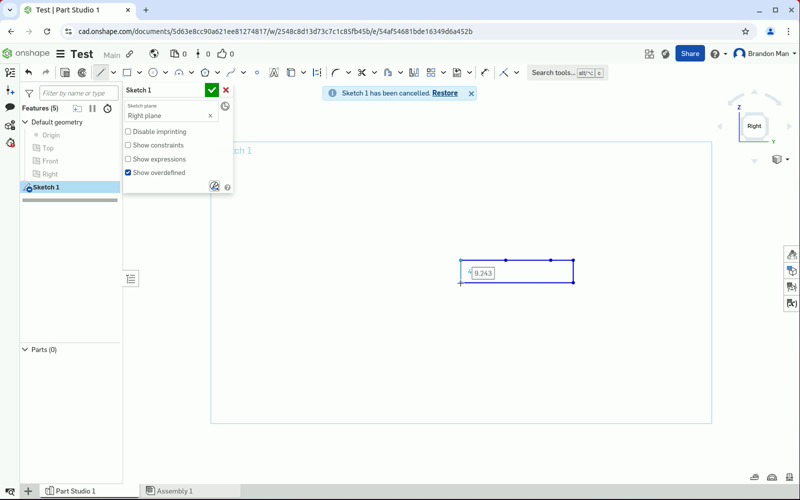
click(460, 282)
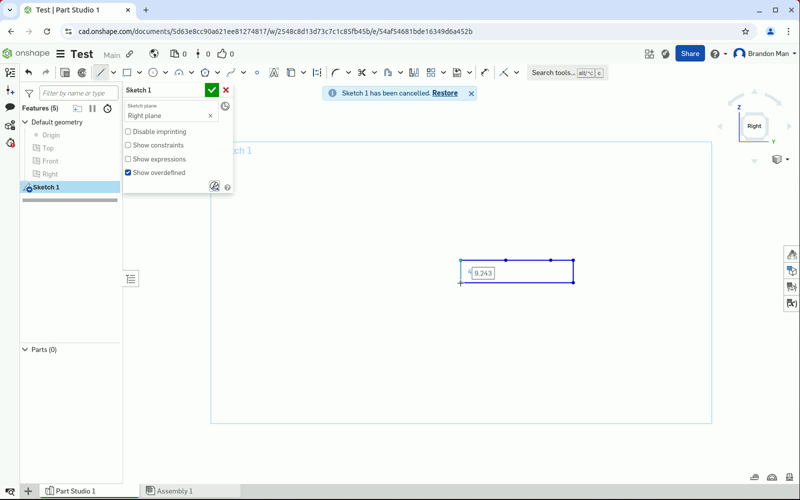
key(esc)
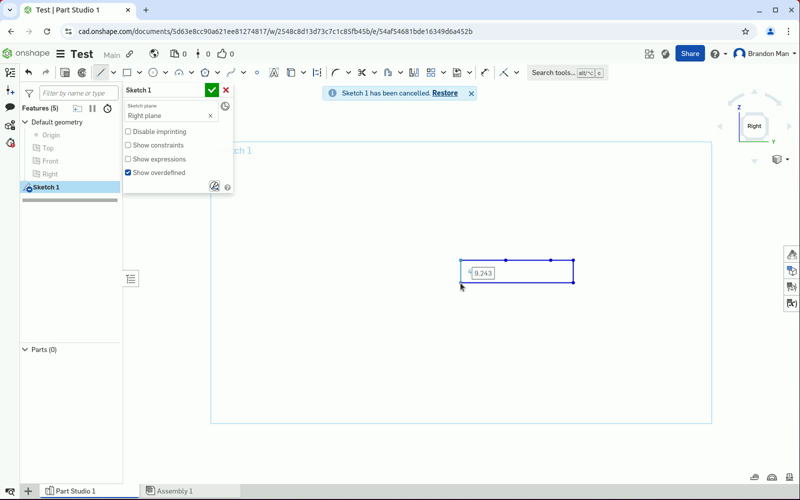
mouse_move(493, 263)
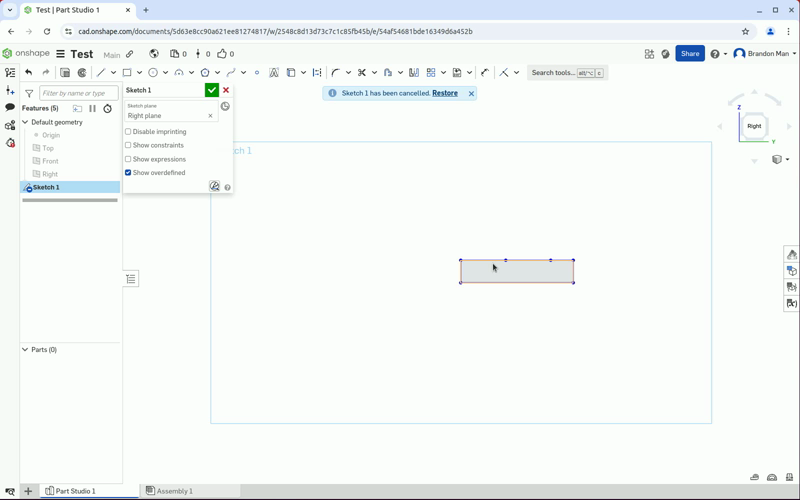
click(493, 263)
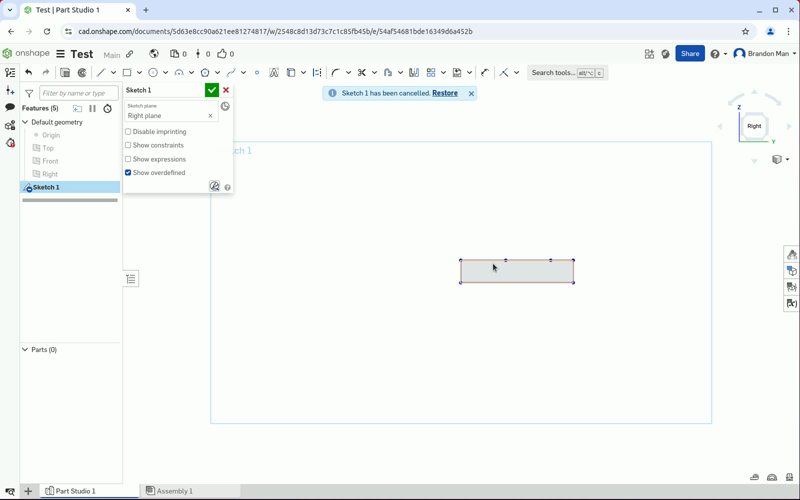
mouse_move(73, 352)
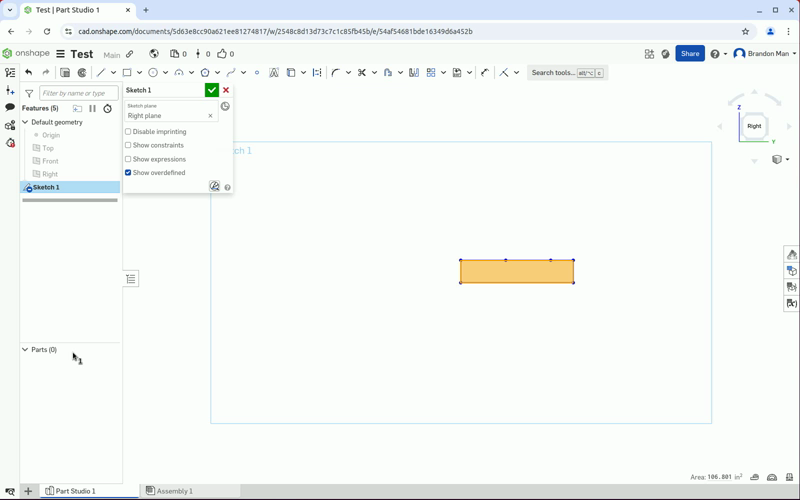
key(shift+y)
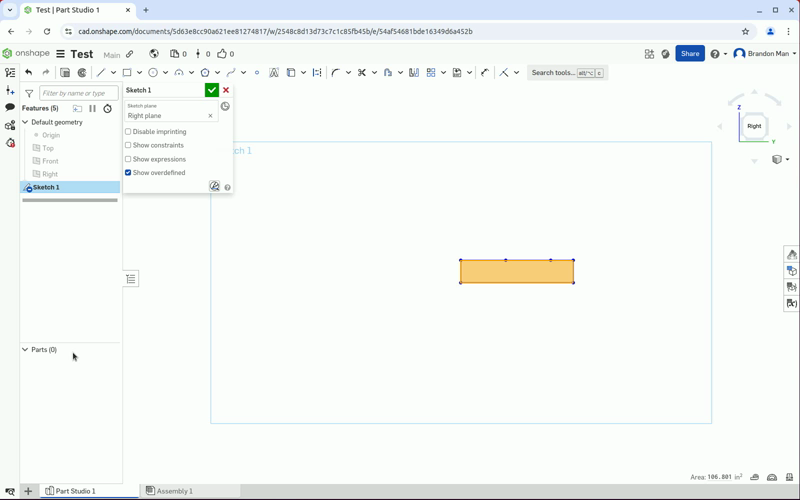
key(shift+e)
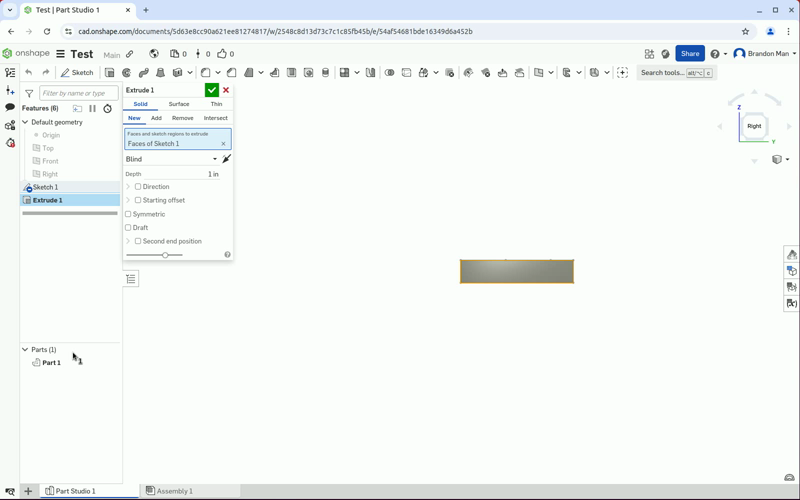
mouse_move(143, 106)
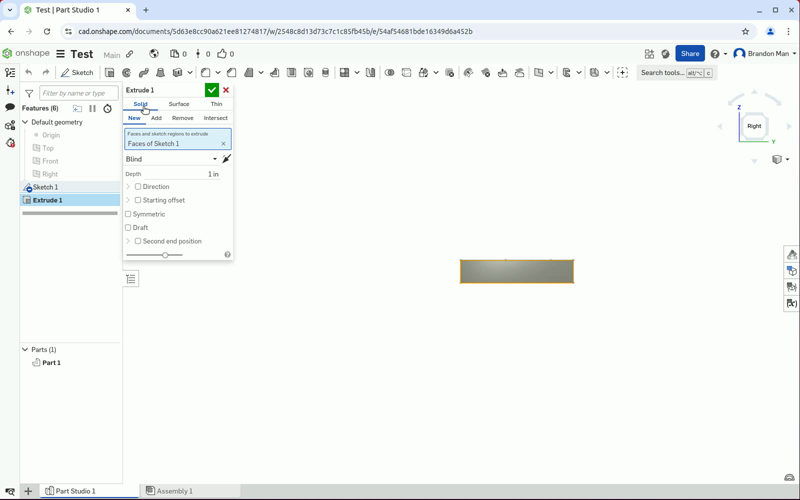
click(143, 106)
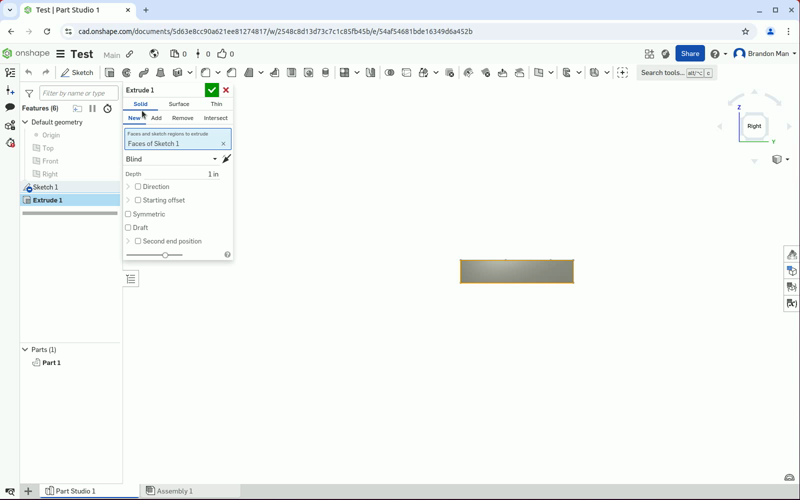
mouse_move(137, 120)
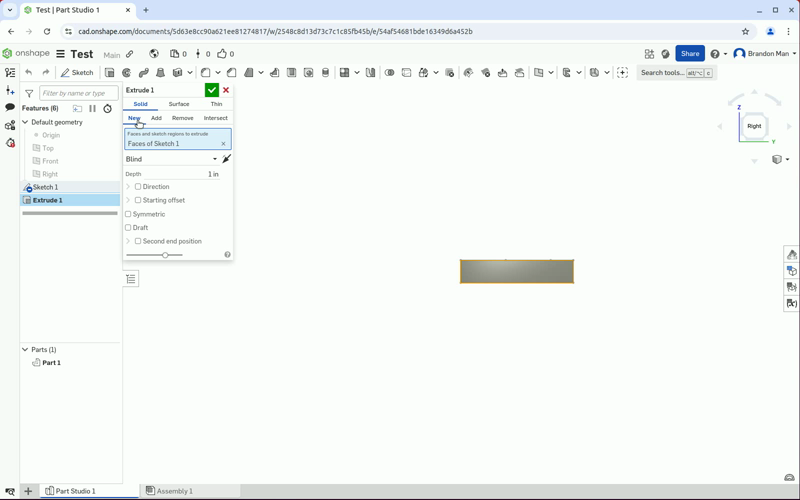
click(137, 120)
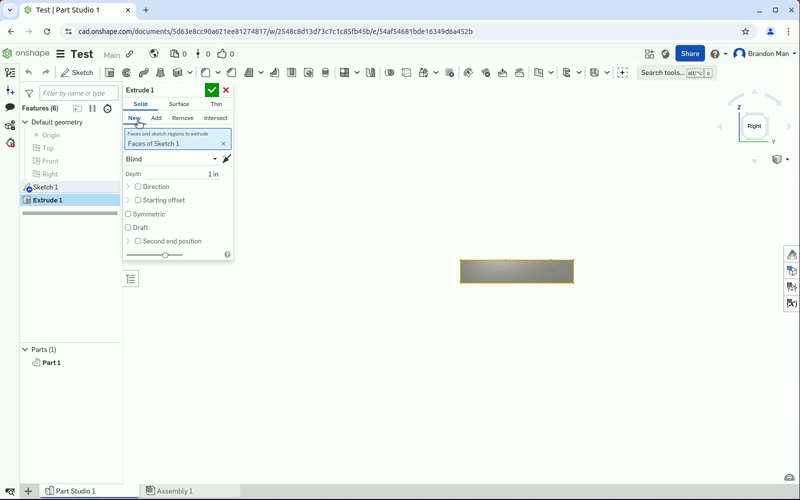
key(tab, 4)
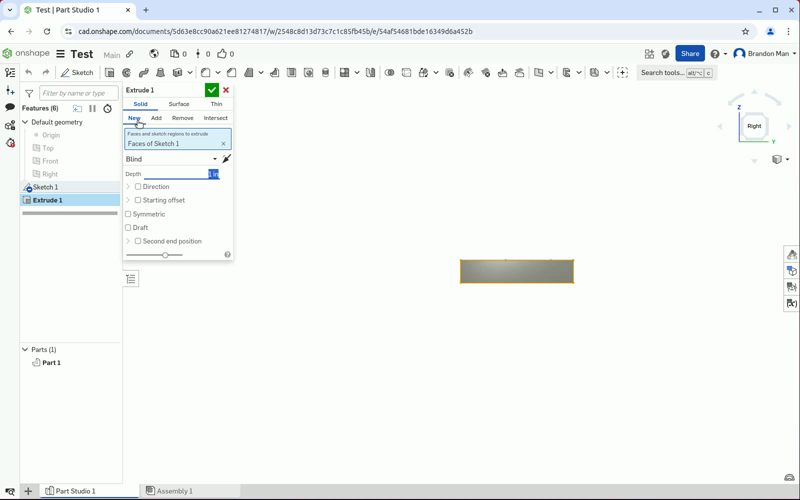
text(18.535)
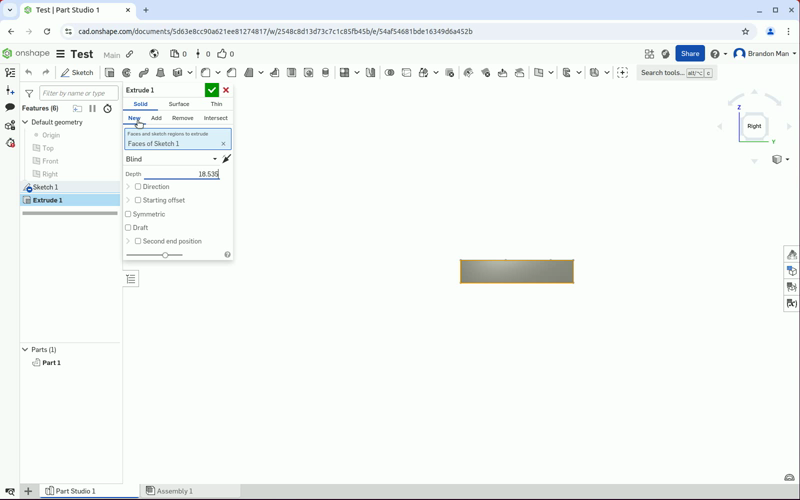
key(enter)
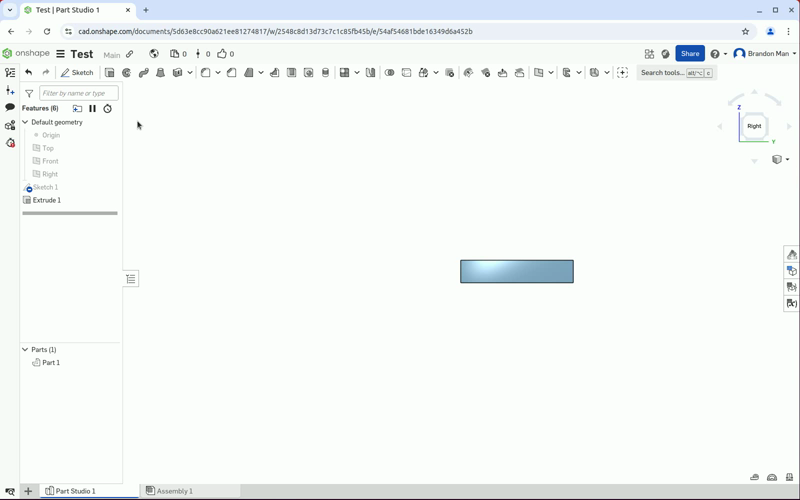
key(shift+h)
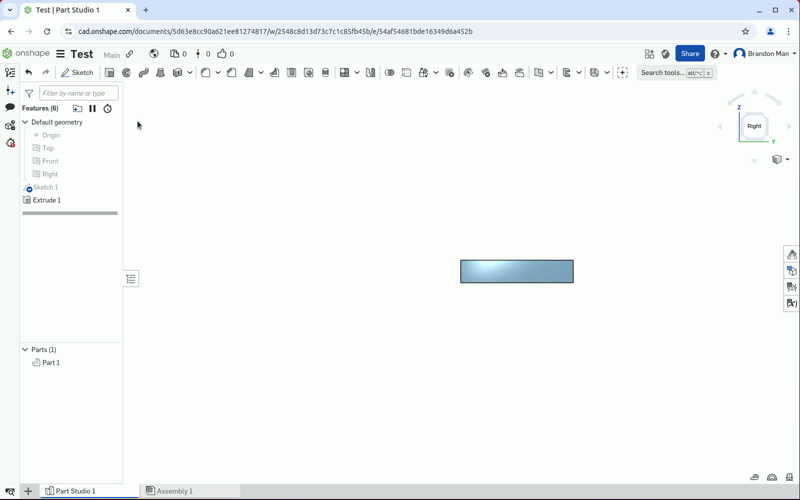
key(shift+h)
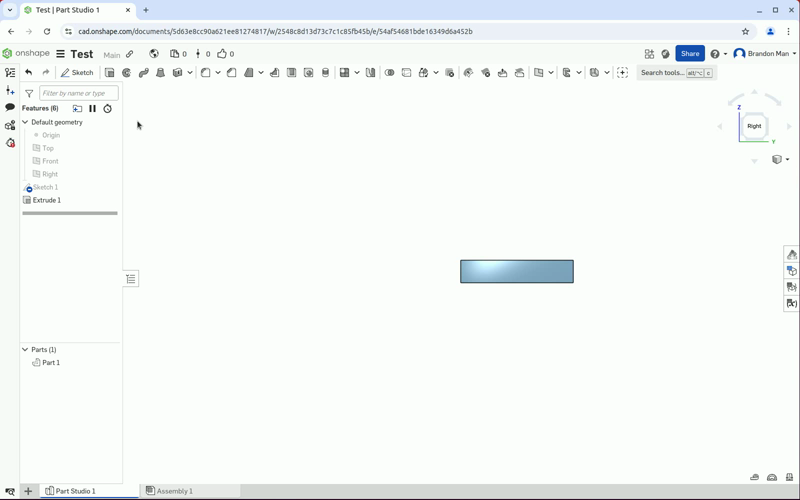
mouse_move(73, 189)
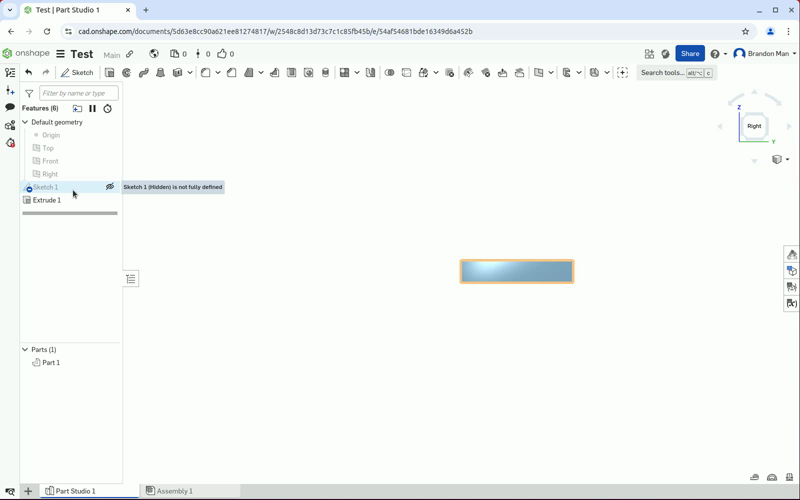
click(73, 189)
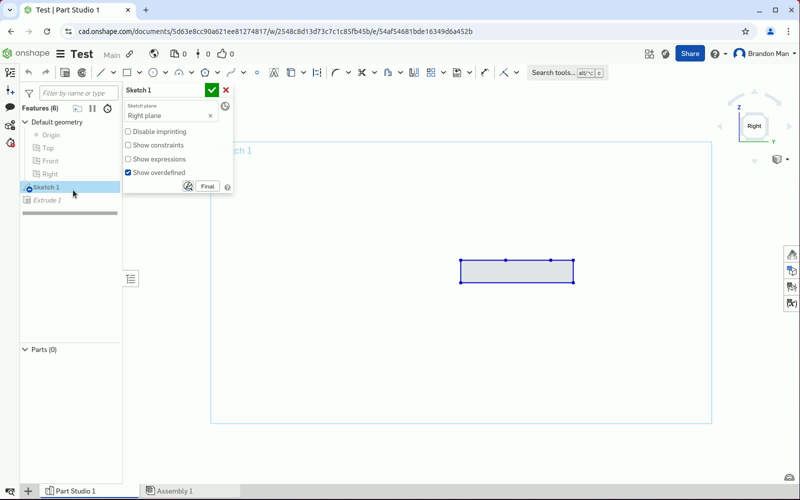
mouse_move(229, 92)
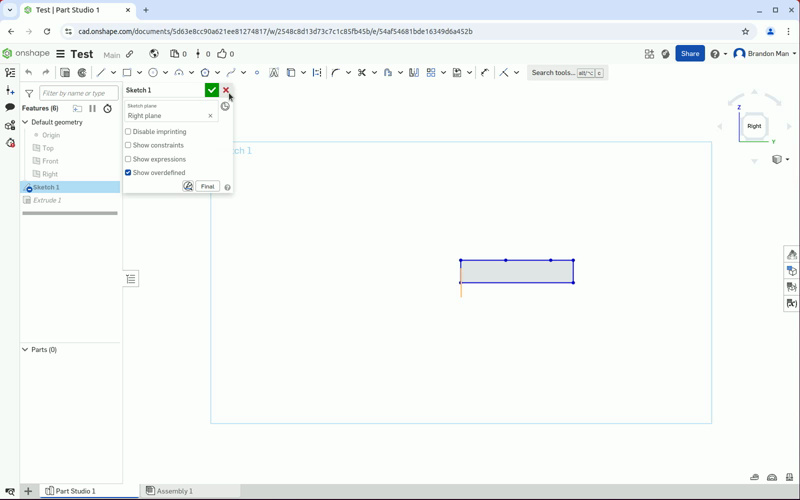
click(229, 92)
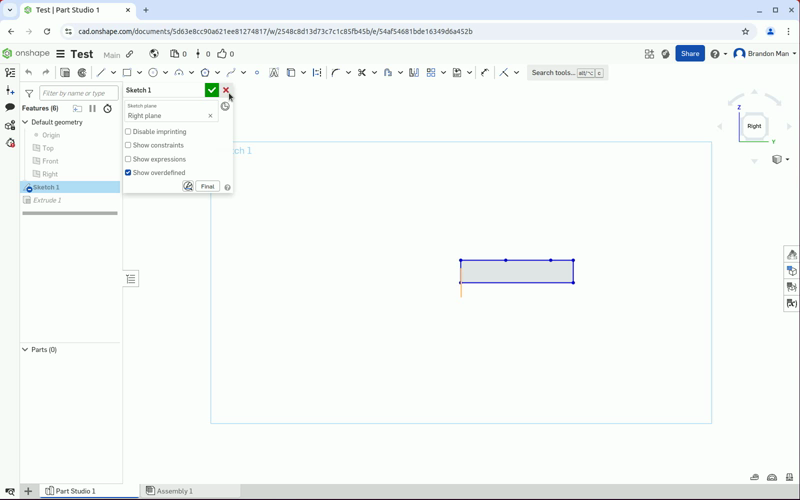
key(shift+s)
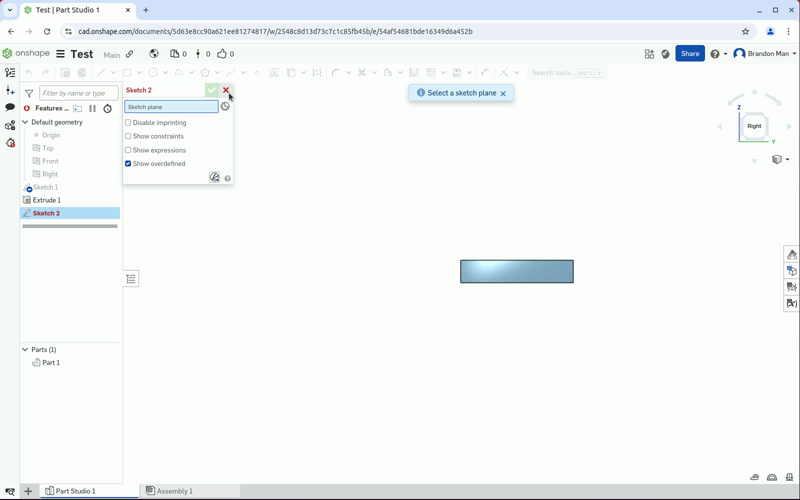
mouse_move(73, 176)
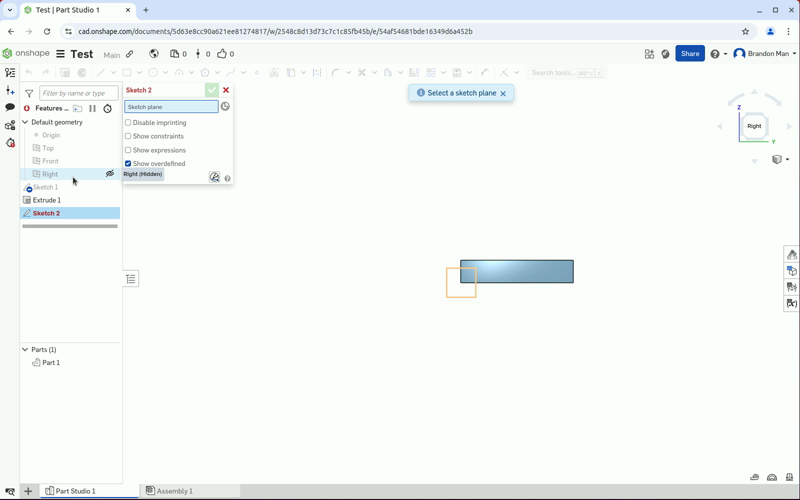
click(73, 176)
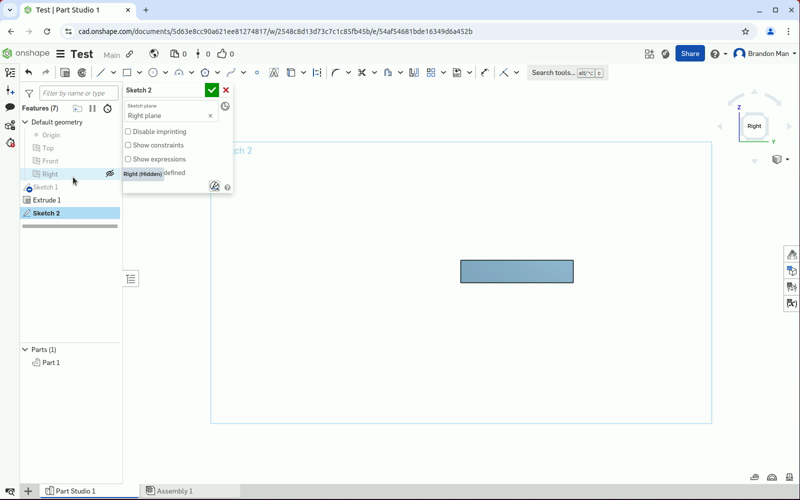
mouse_move(73, 352)
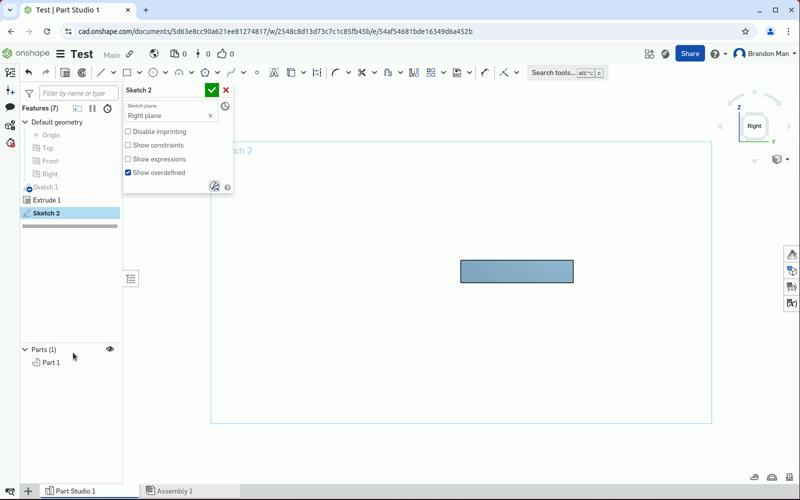
key(y)
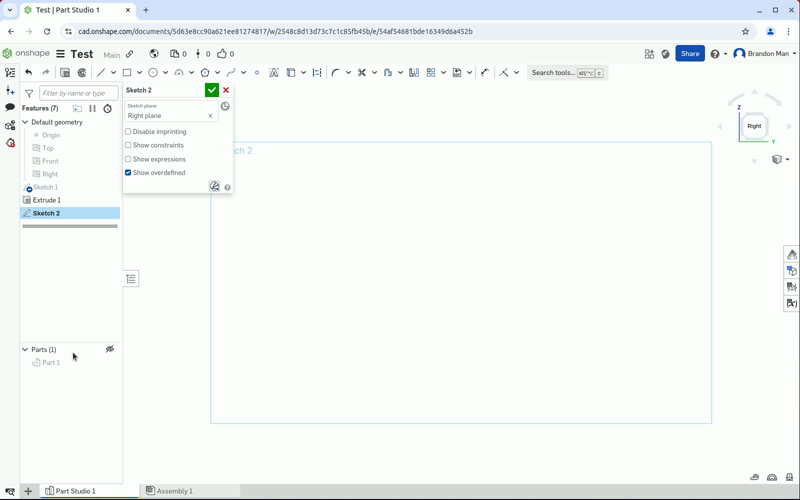
key(l)
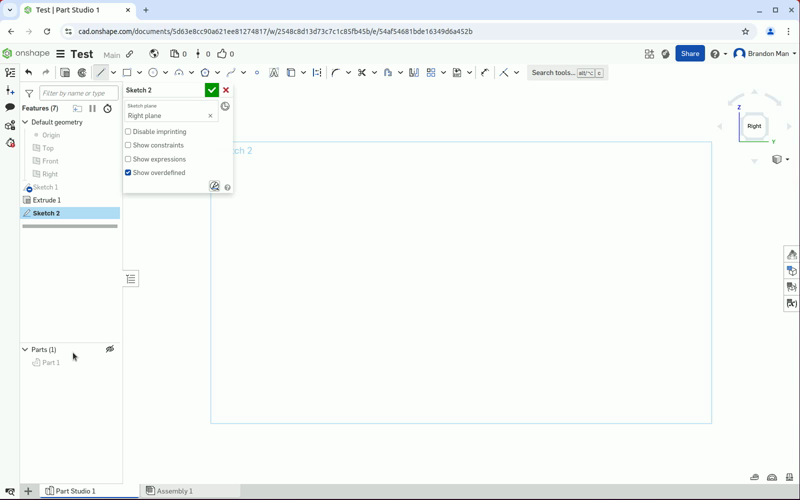
key_down(shift)
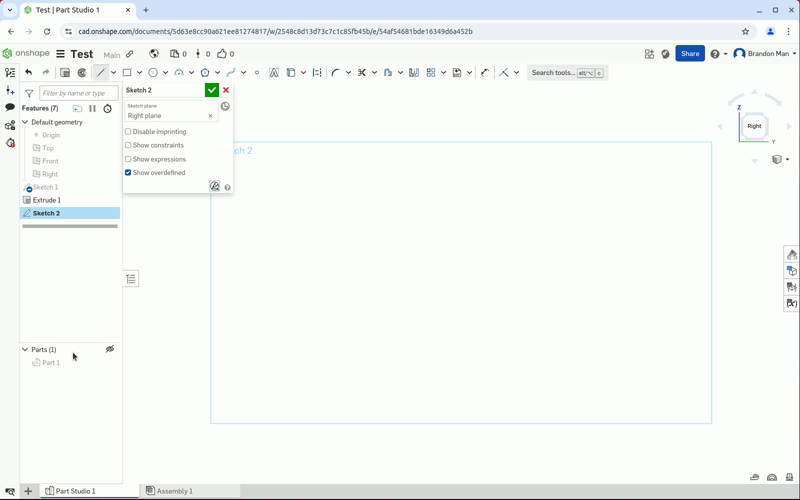
mouse_move(505, 238)
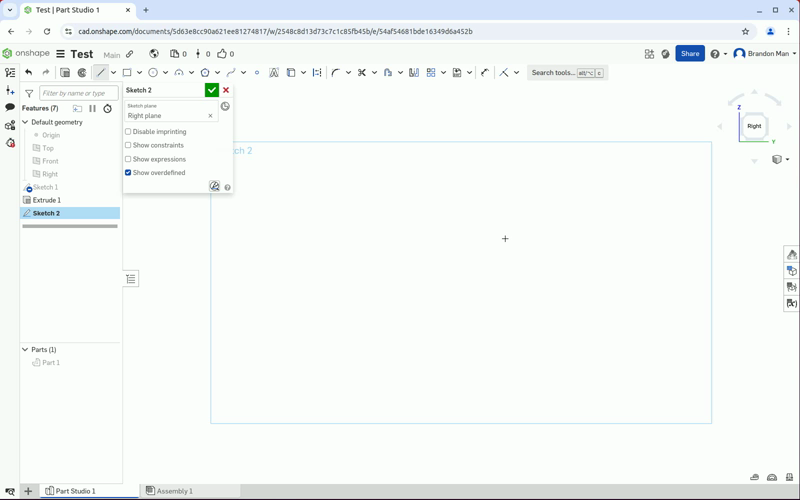
click(505, 238)
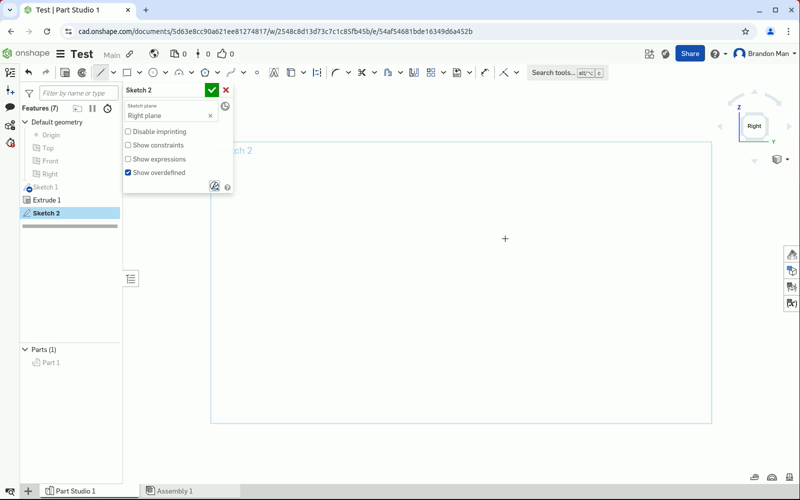
key_up(shift)
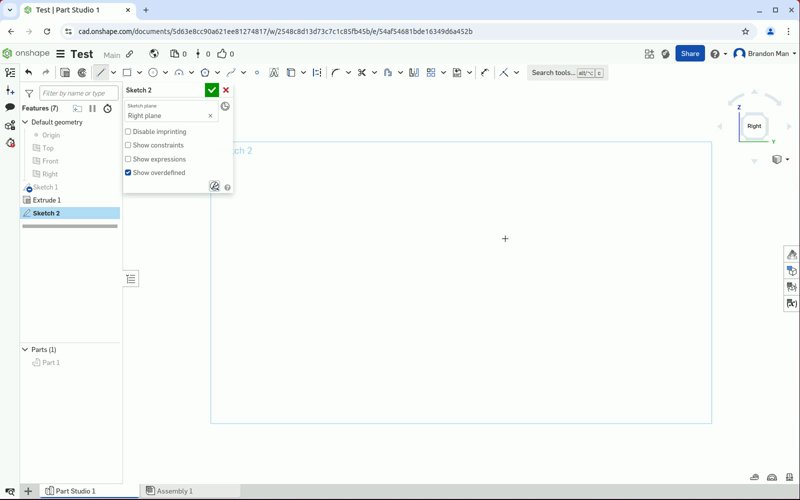
key_down(shift)
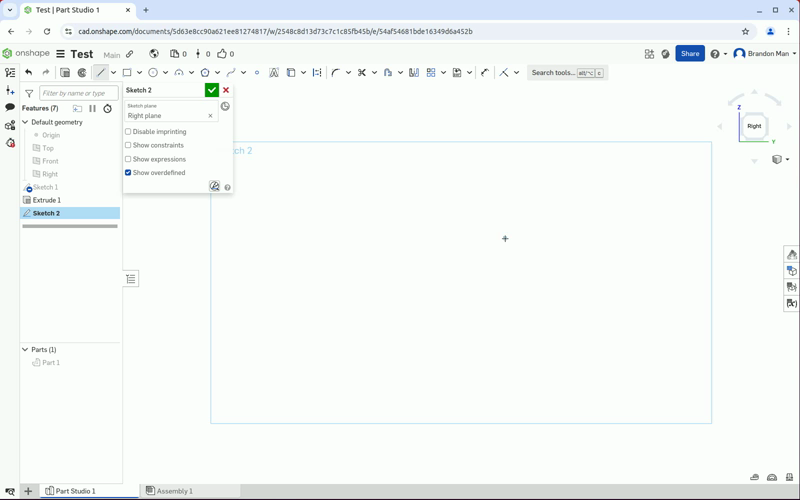
mouse_move(535, 238)
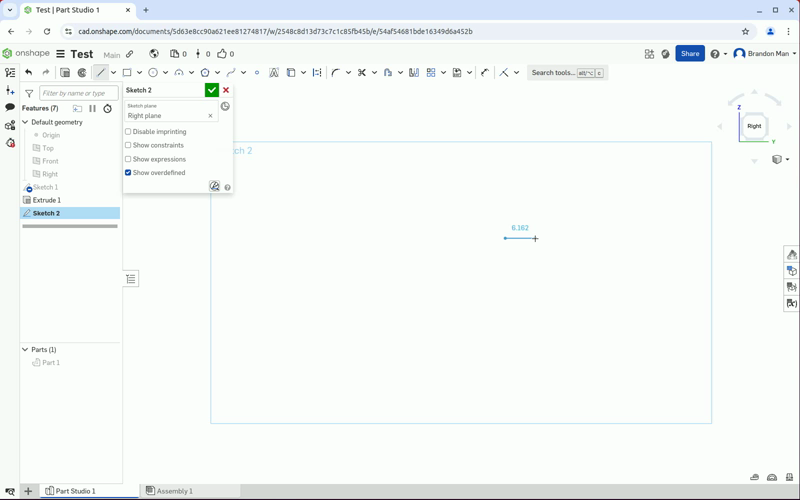
mouse_move(550, 238)
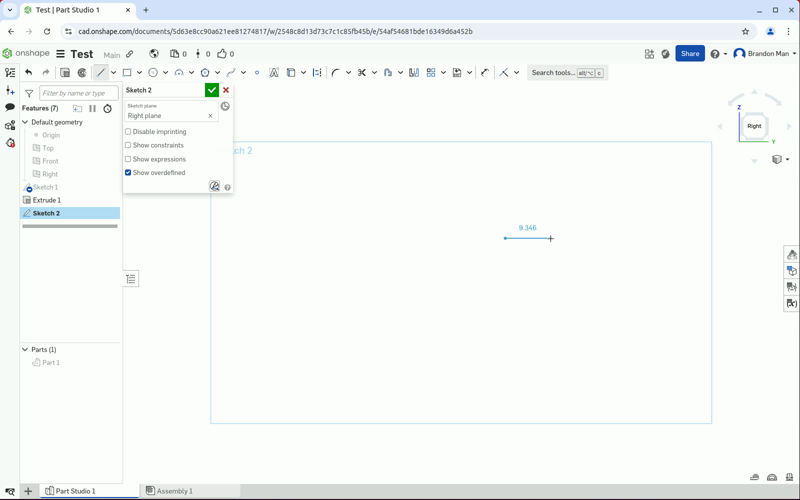
click(550, 238)
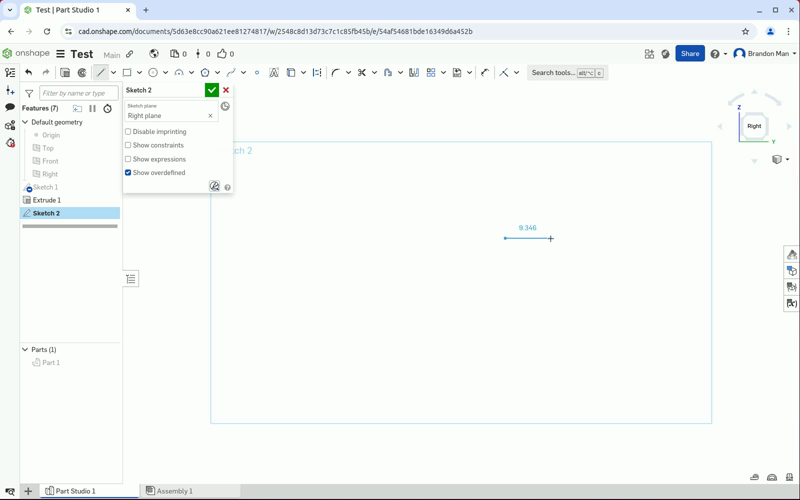
key_up(shift)
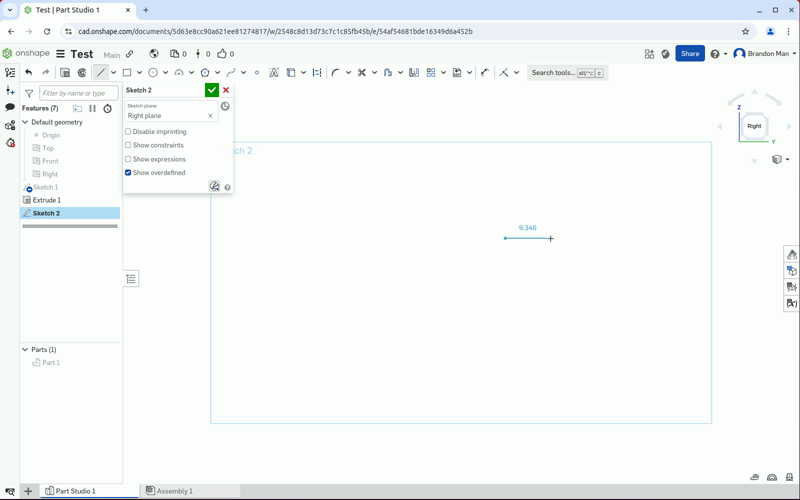
key_down(shift)
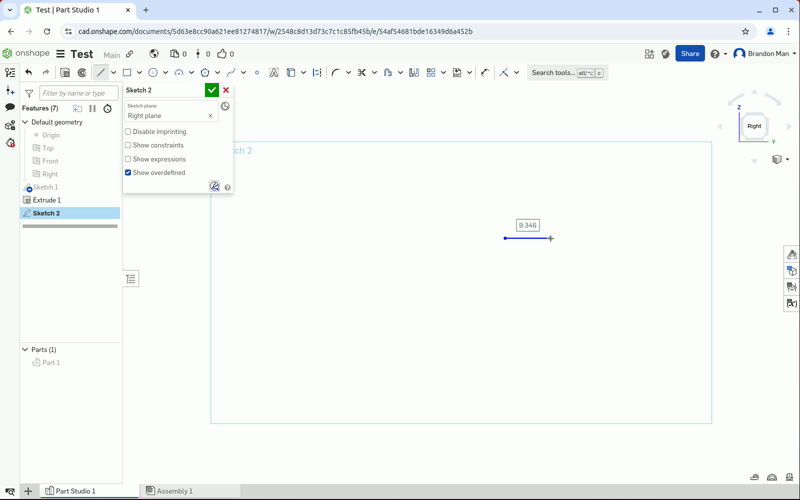
mouse_move(580, 238)
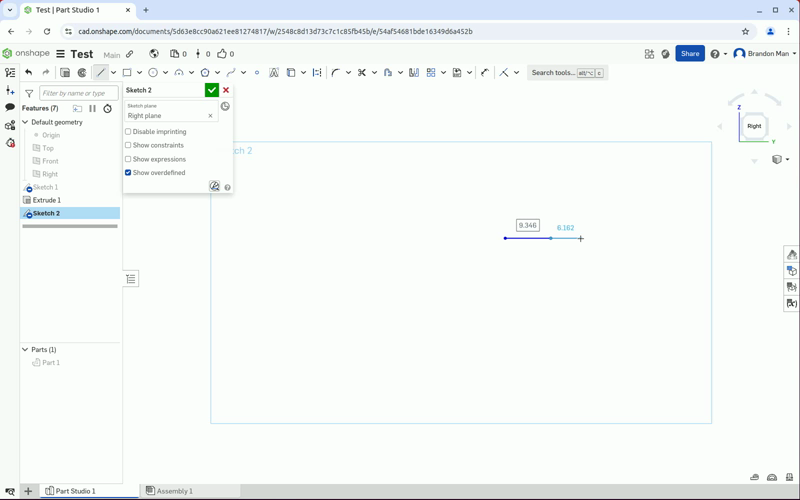
mouse_move(550, 261)
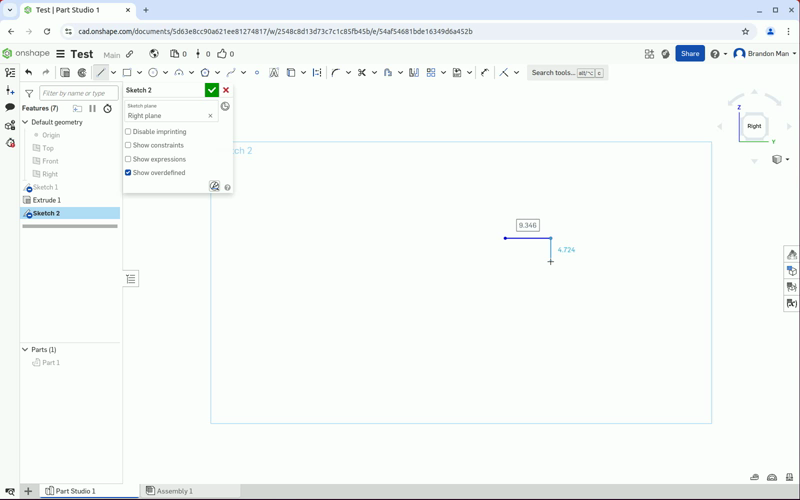
click(550, 261)
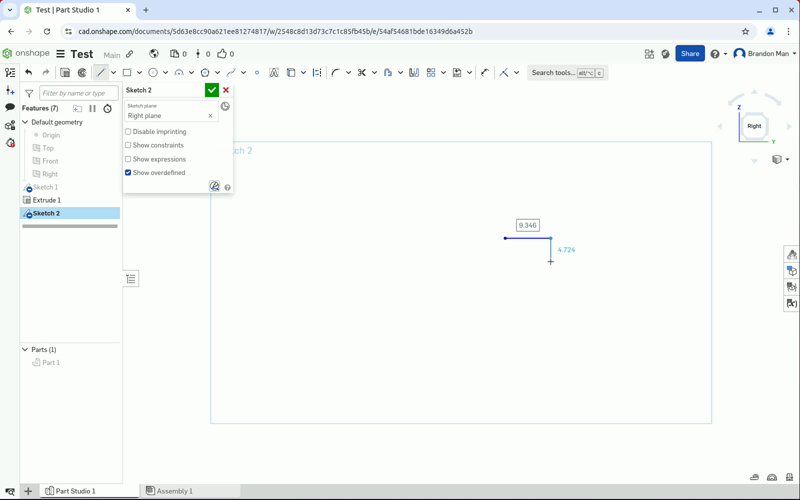
key_up(shift)
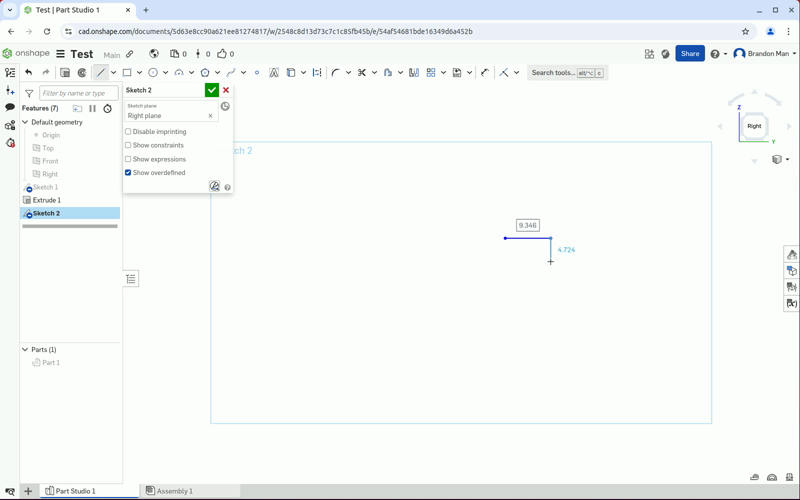
key_down(shift)
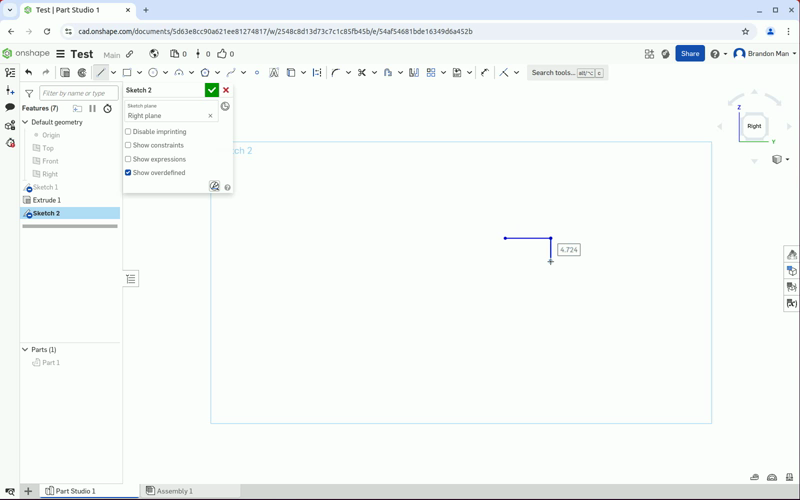
mouse_move(580, 261)
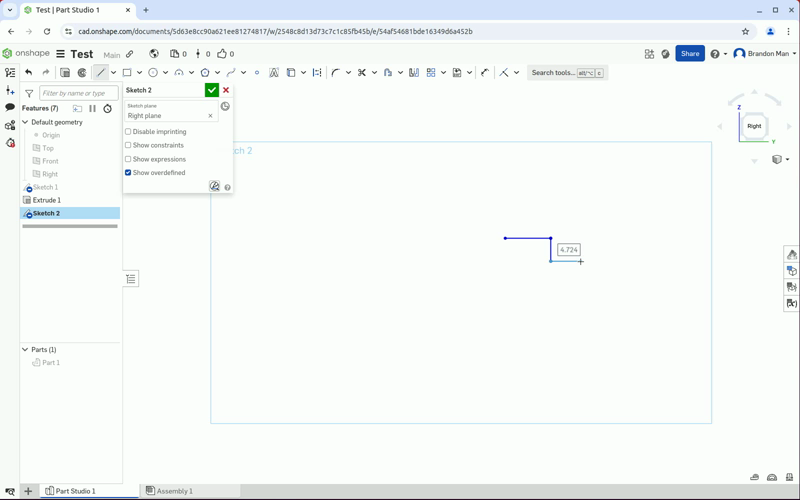
mouse_move(573, 261)
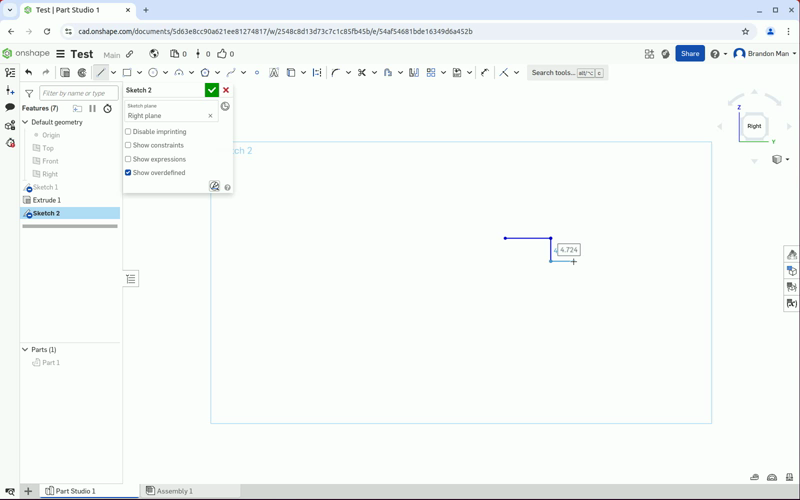
click(573, 261)
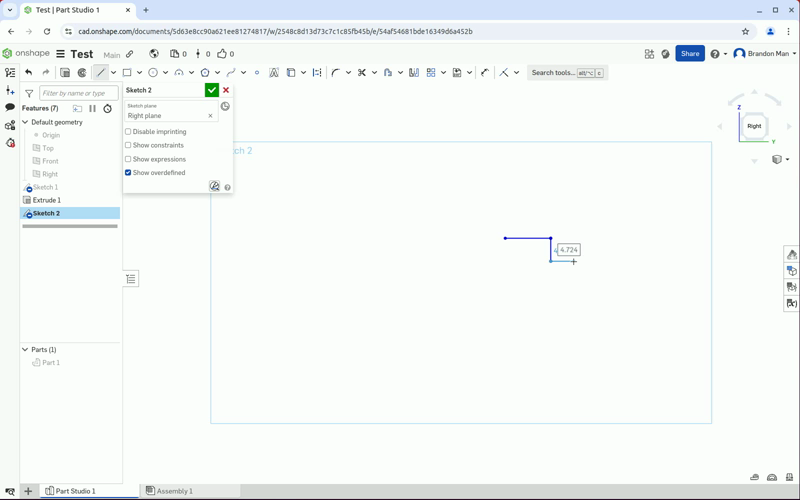
key_up(shift)
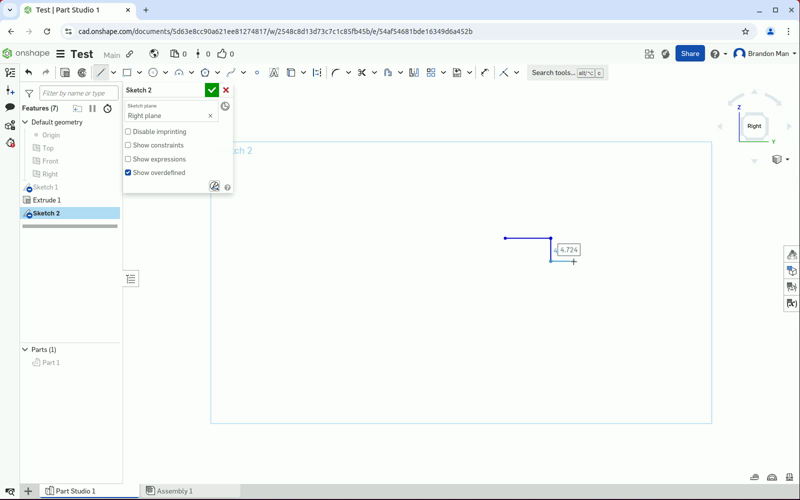
key_down(shift)
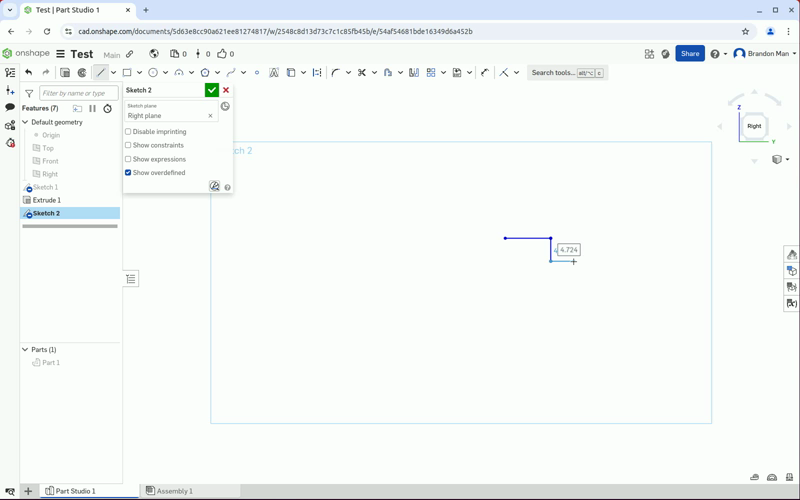
mouse_move(573, 192)
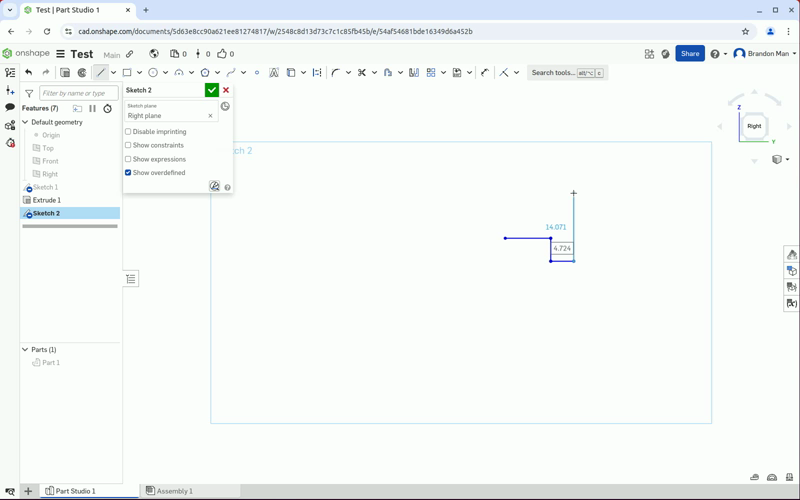
click(573, 192)
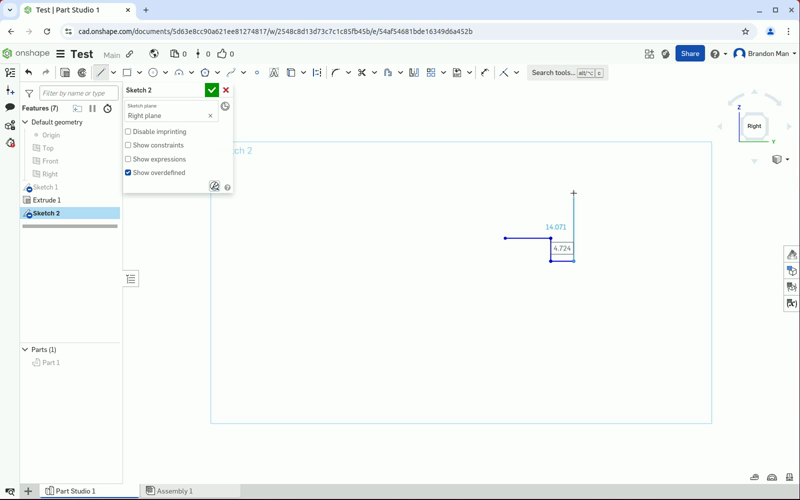
key_up(shift)
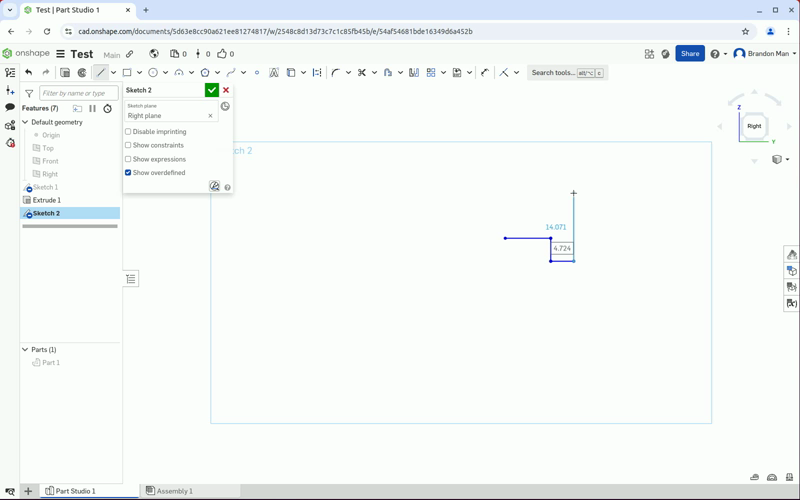
key_down(shift)
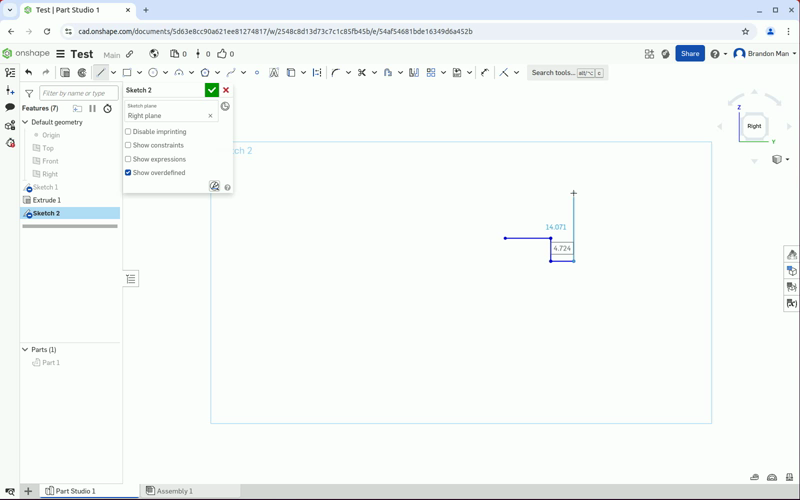
mouse_move(589, 192)
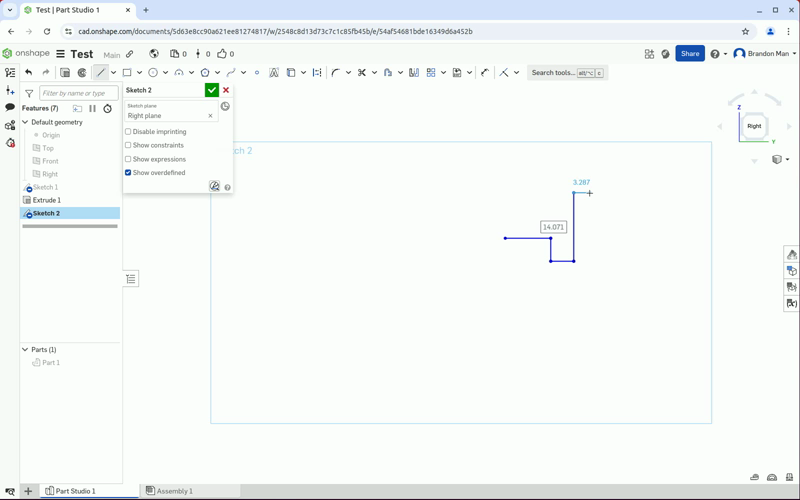
mouse_move(542, 192)
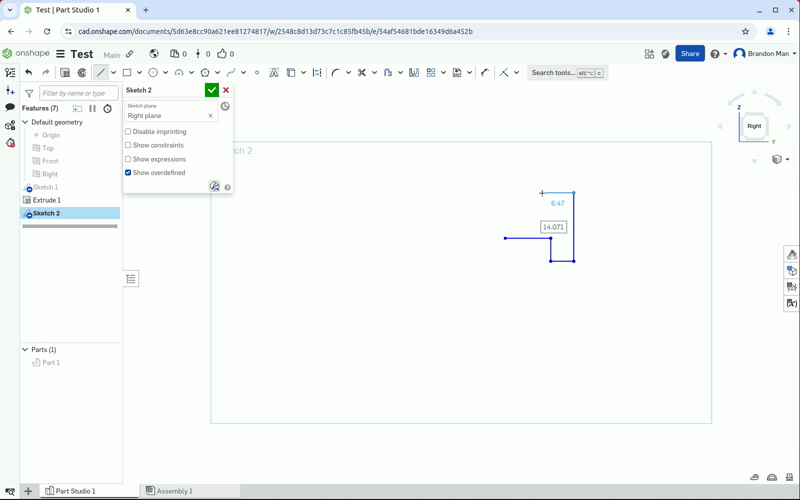
click(542, 192)
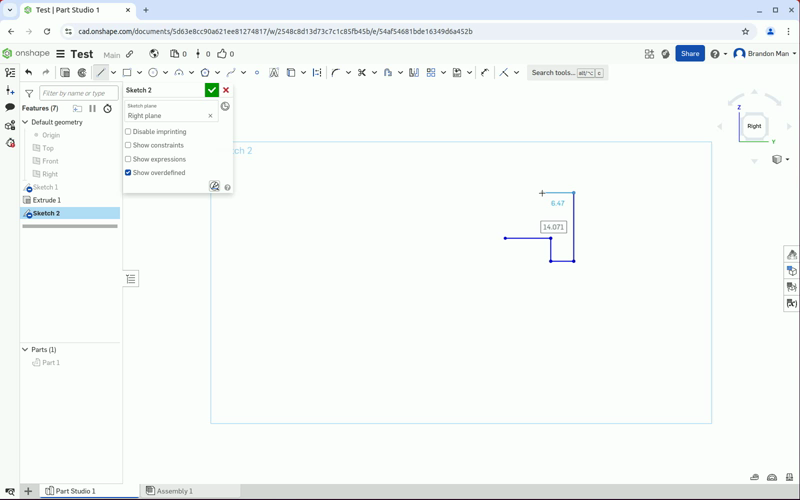
key_up(shift)
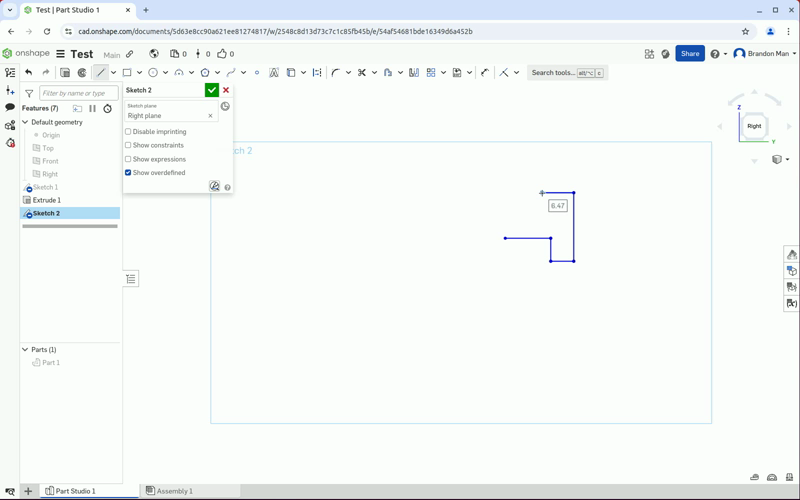
key_down(shift)
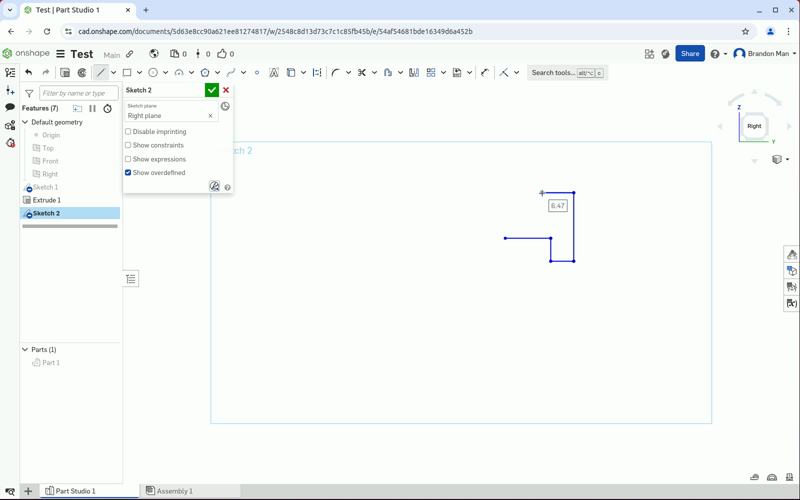
mouse_move(572, 192)
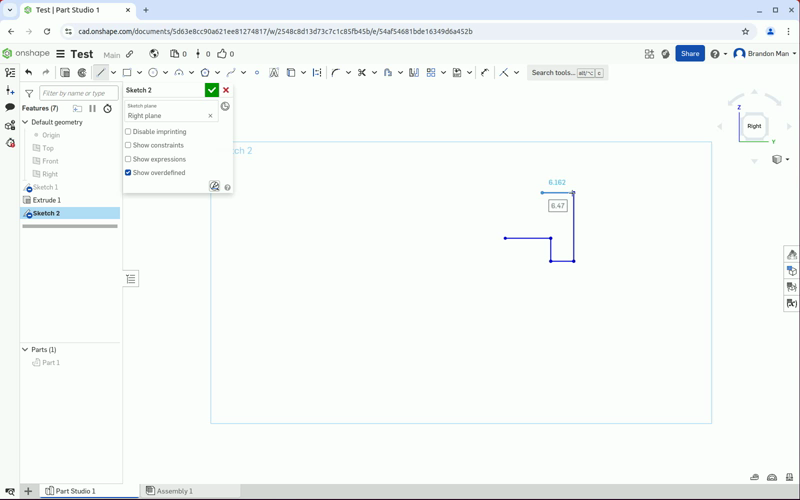
mouse_move(542, 215)
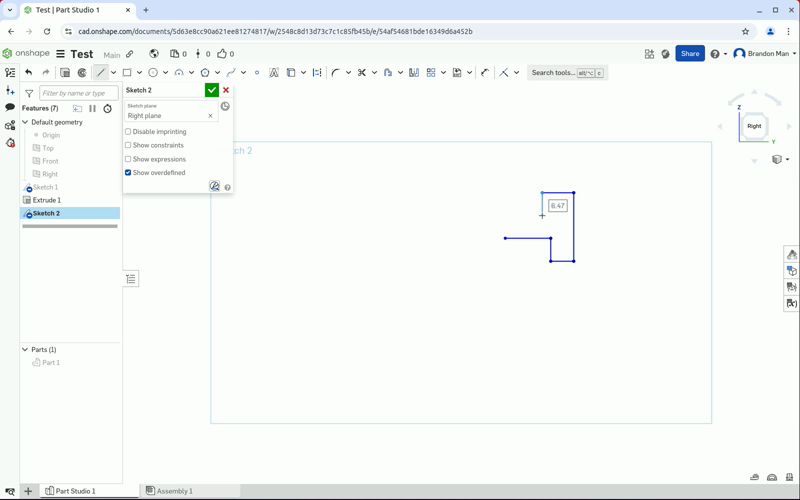
click(542, 215)
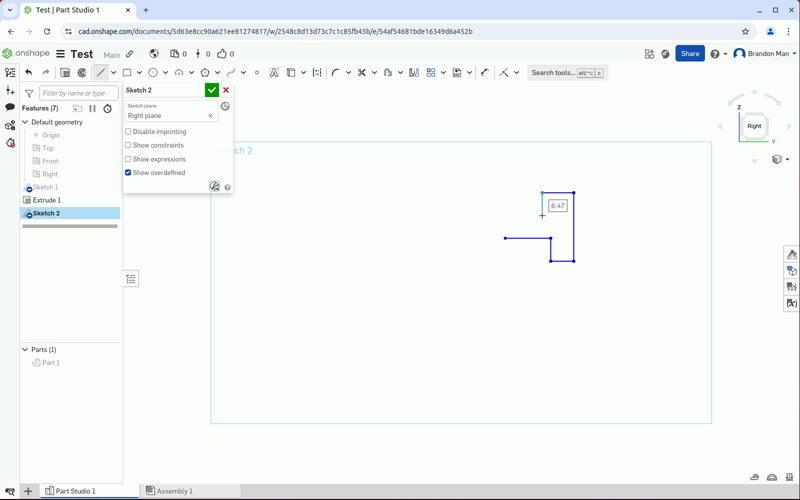
key_up(shift)
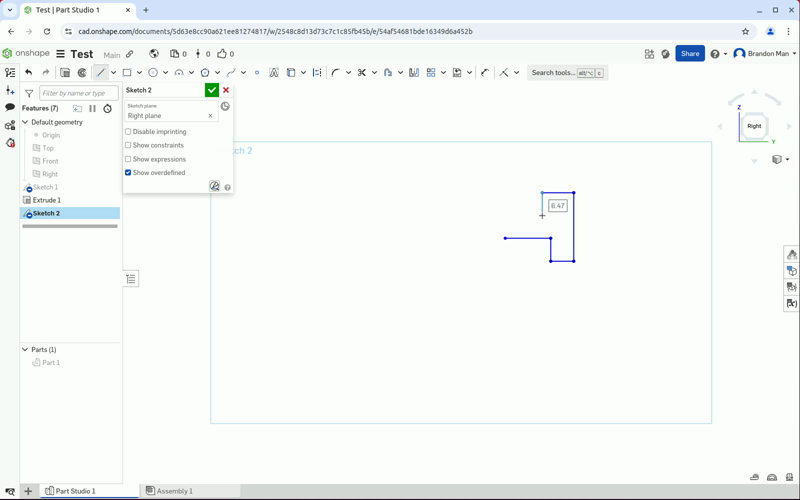
key_down(shift)
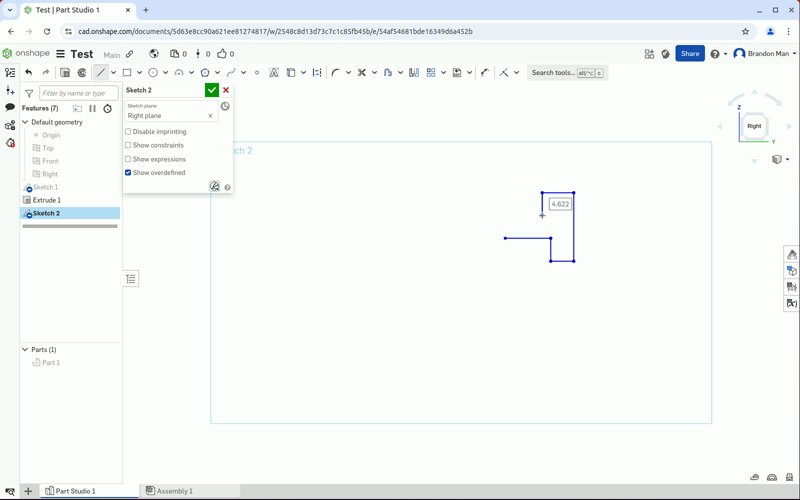
mouse_move(572, 215)
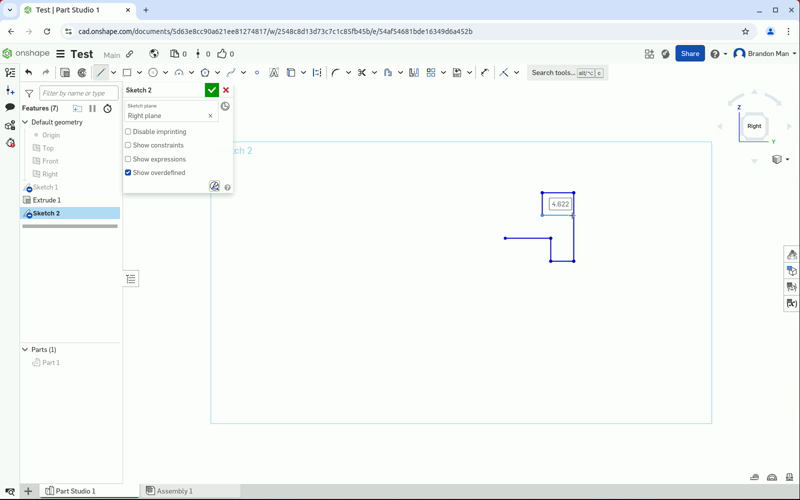
mouse_move(505, 215)
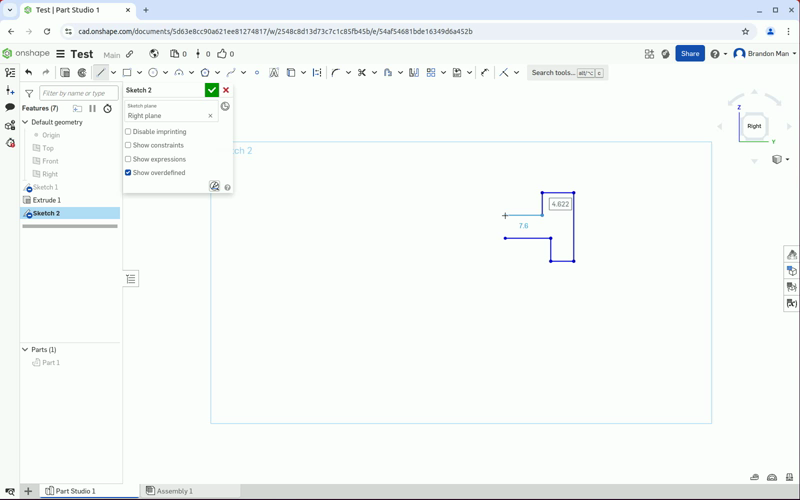
click(505, 215)
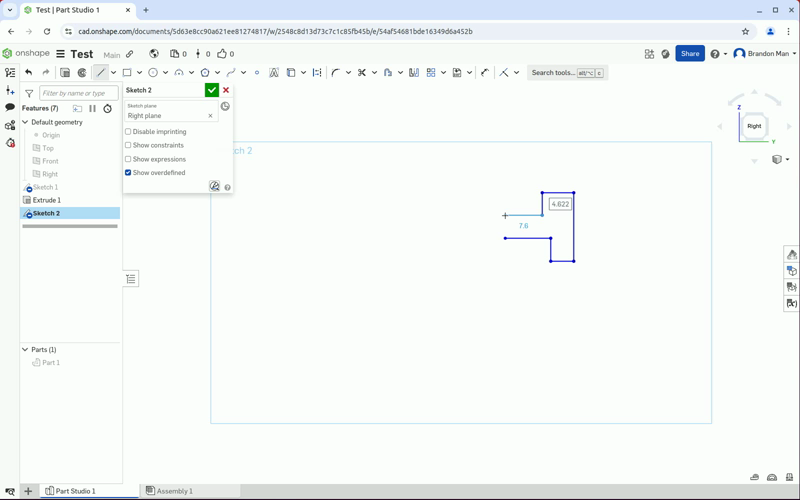
key_up(shift)
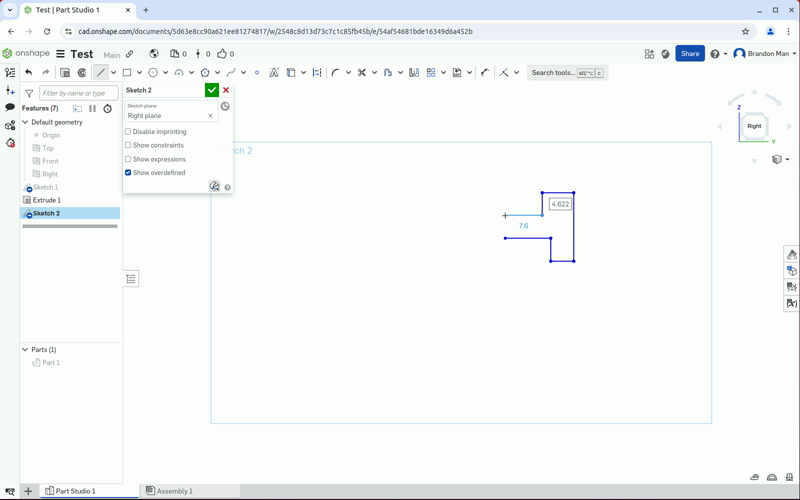
mouse_move(535, 215)
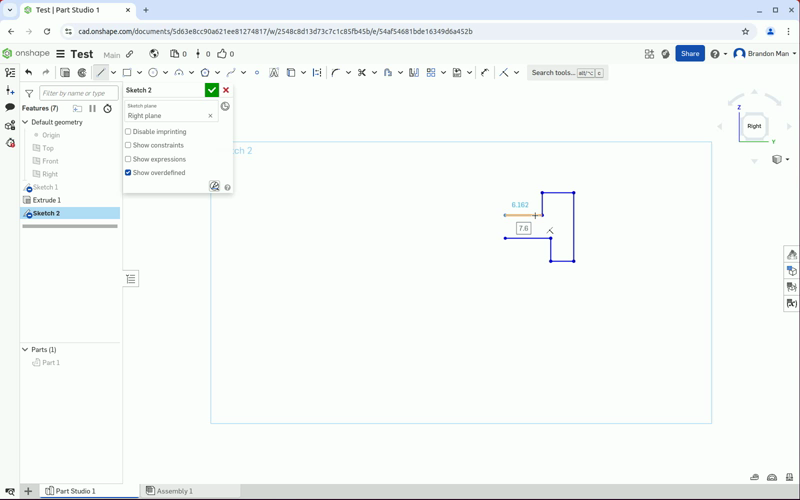
key_down(shift)
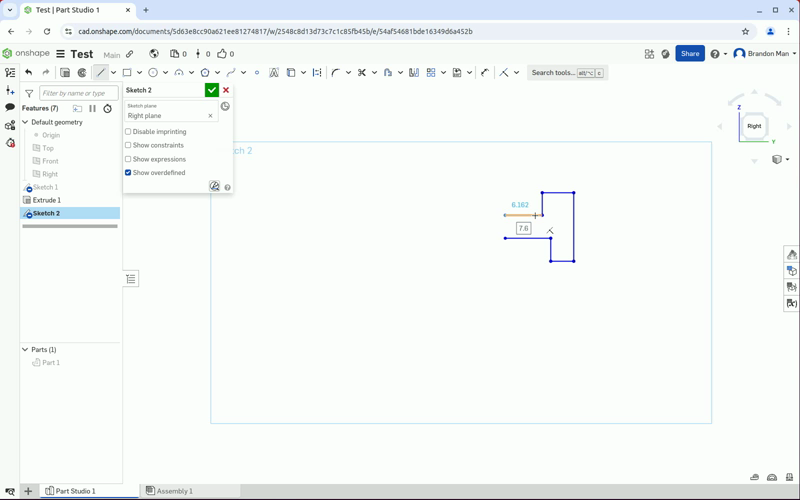
mouse_move(505, 238)
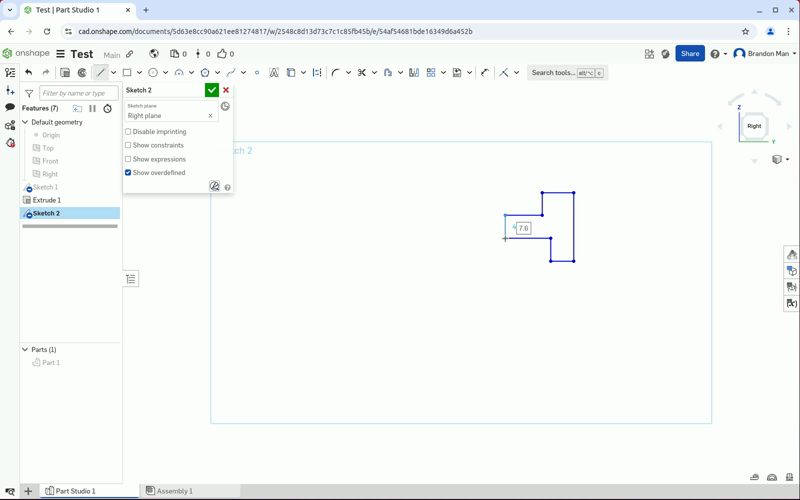
key_up(shift)
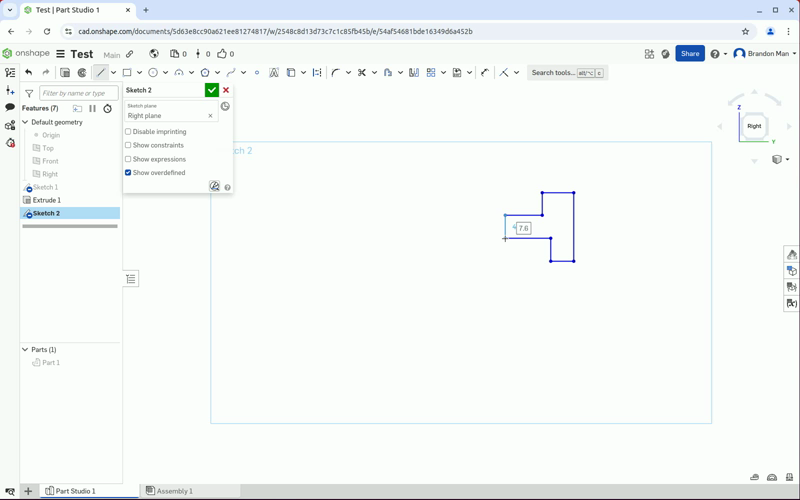
click(505, 238)
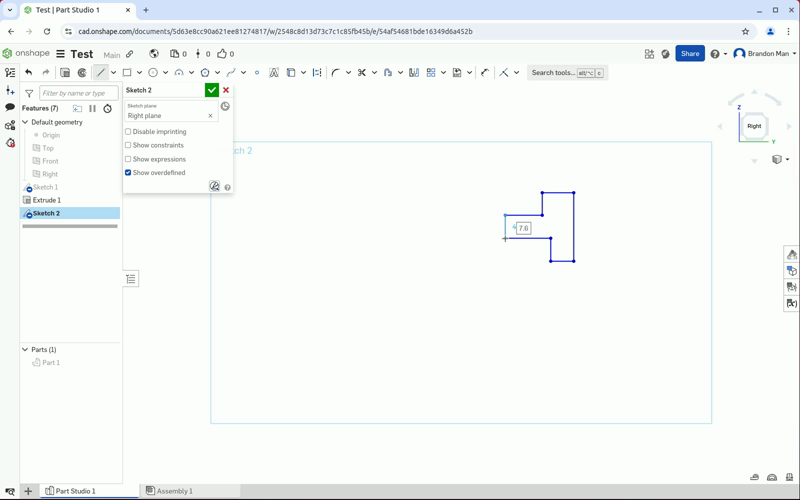
key(esc)
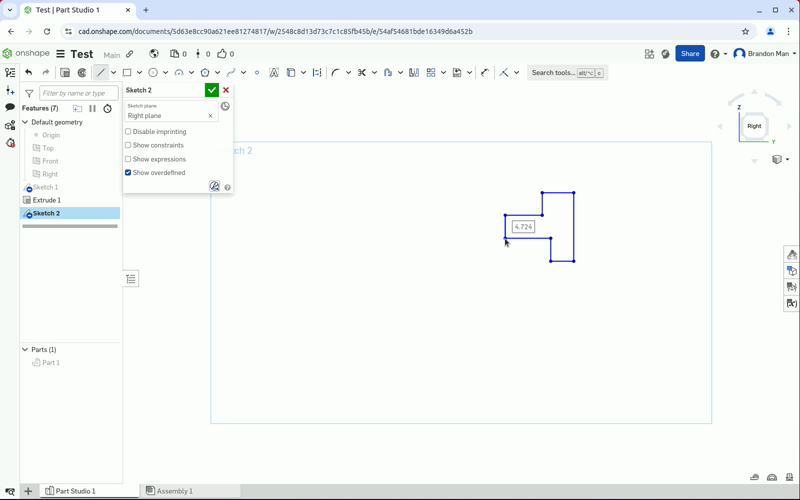
mouse_move(566, 250)
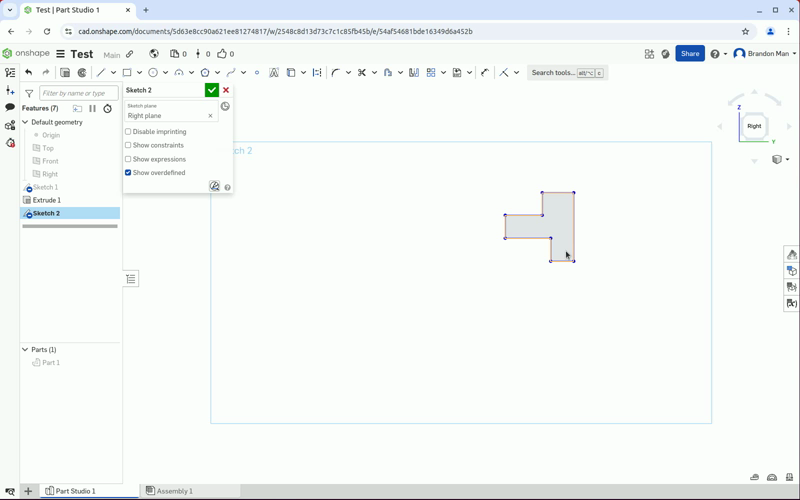
click(566, 250)
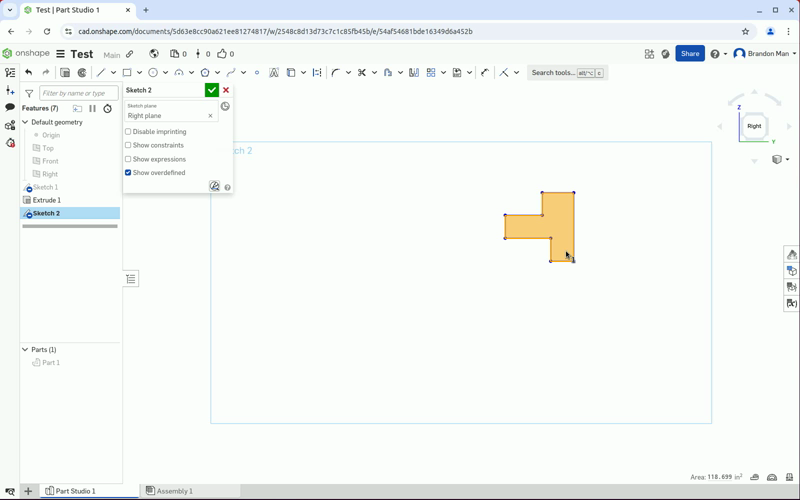
mouse_move(73, 352)
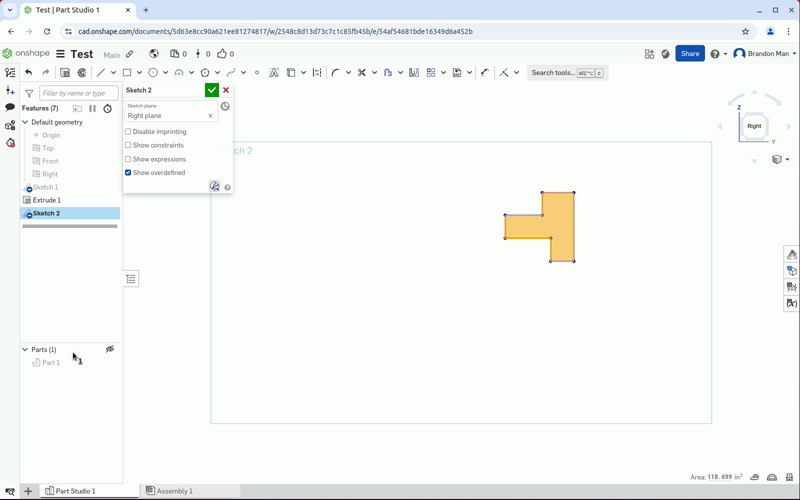
key(shift+y)
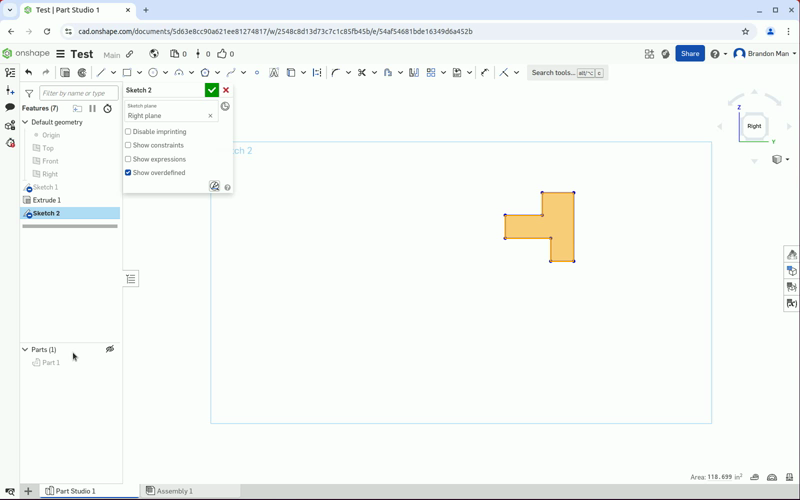
key(shift+e)
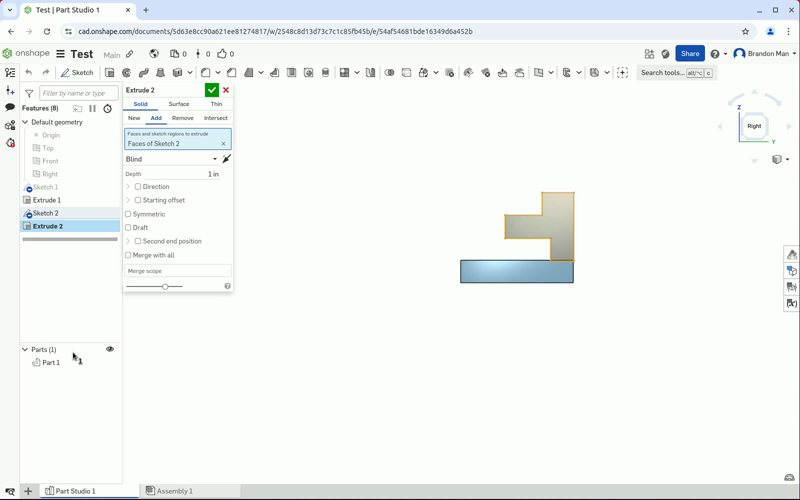
mouse_move(143, 106)
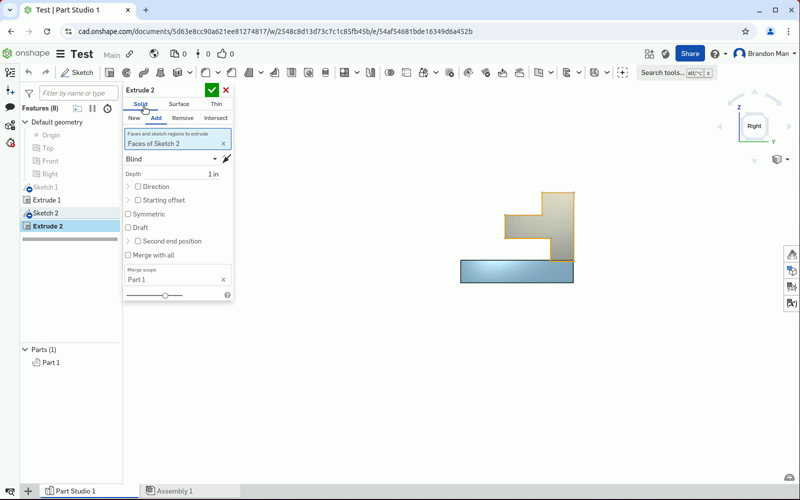
click(143, 106)
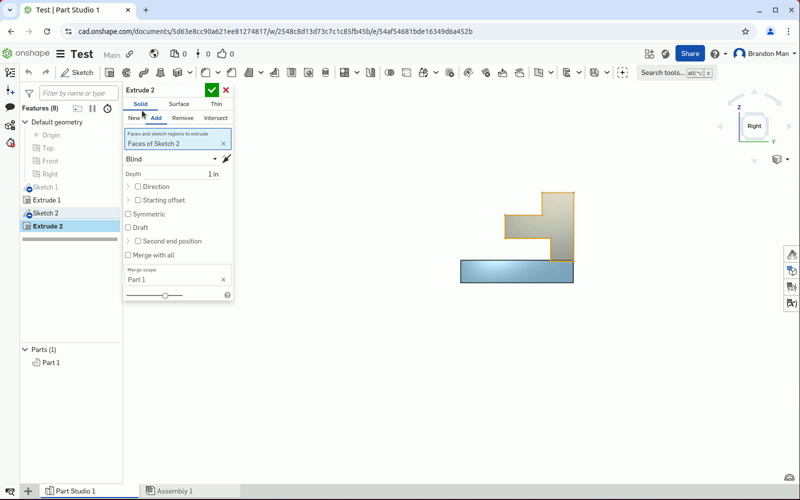
mouse_move(137, 120)
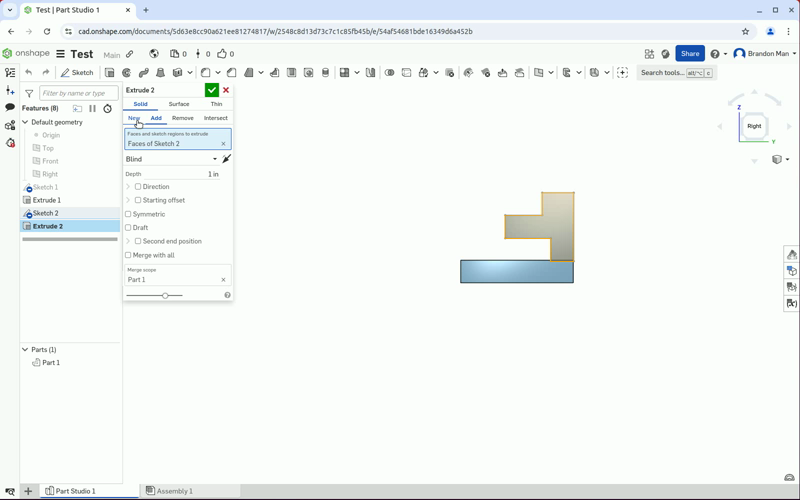
click(137, 120)
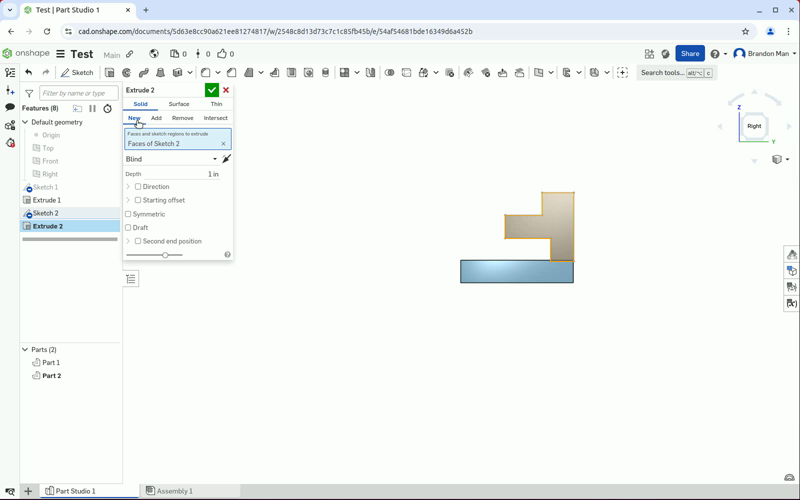
key(tab, 4)
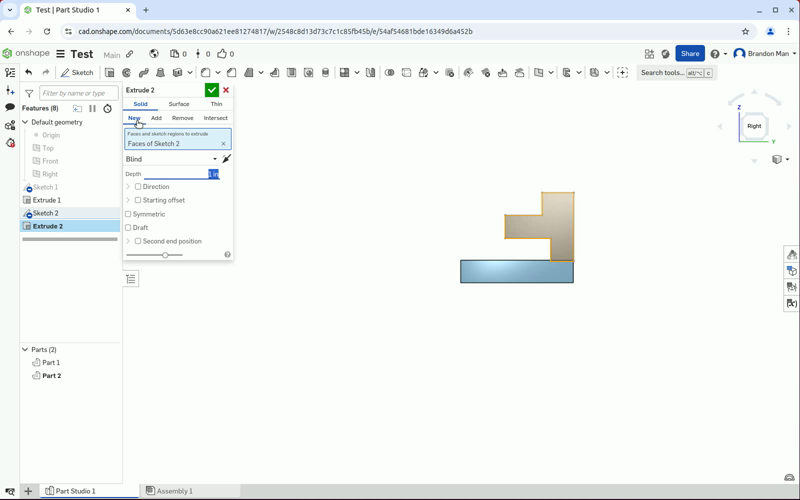
text(18.535)
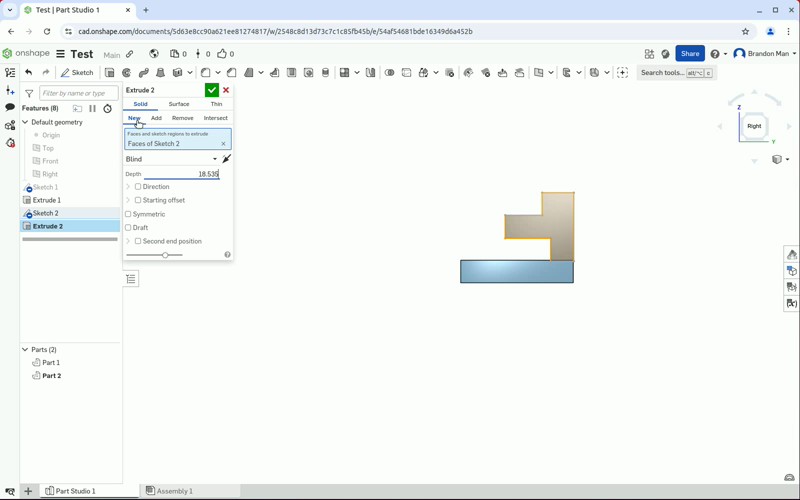
key(enter)
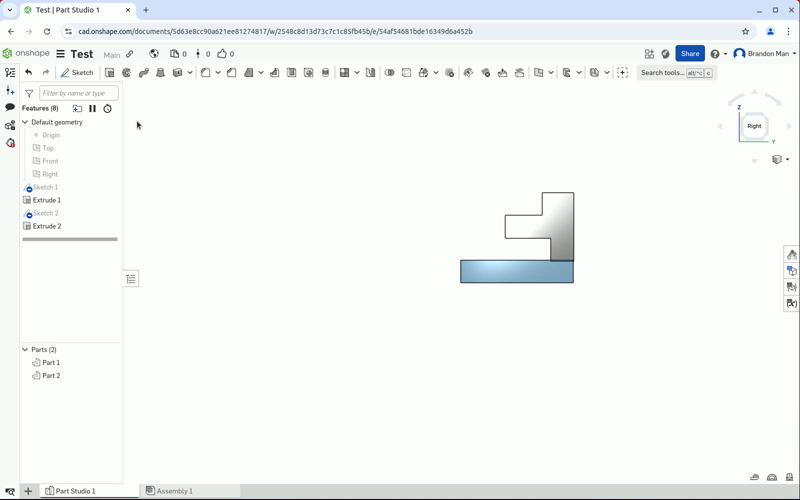
key(shift+h)
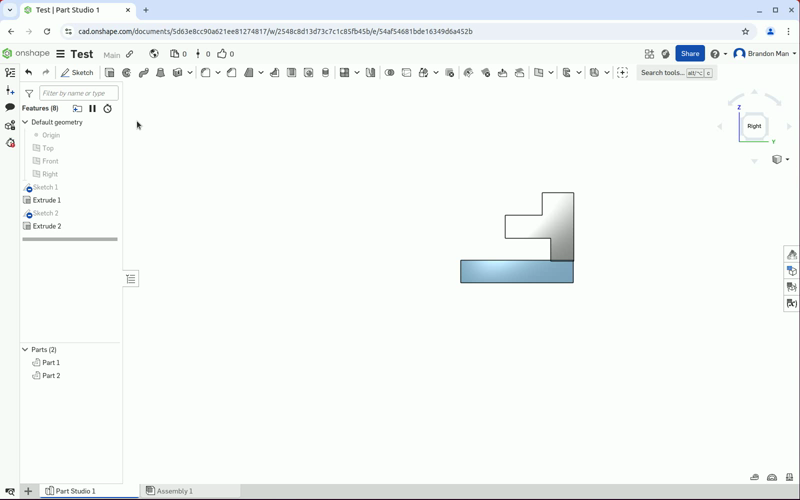
key(shift+h)
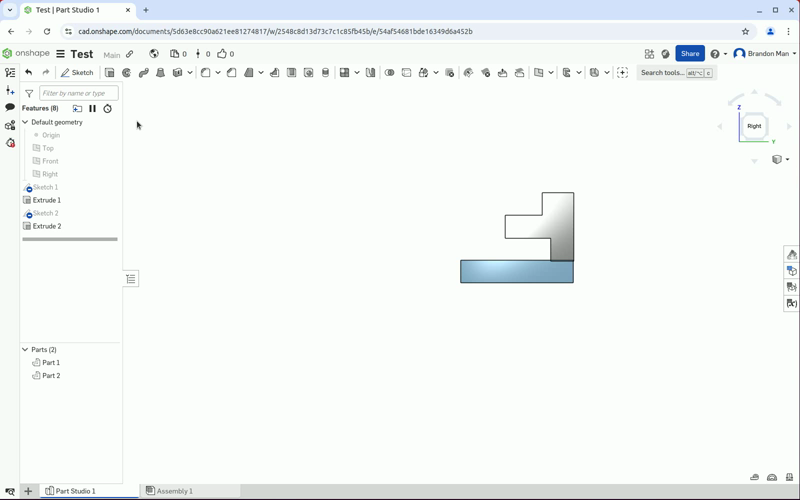
mouse_move(73, 189)
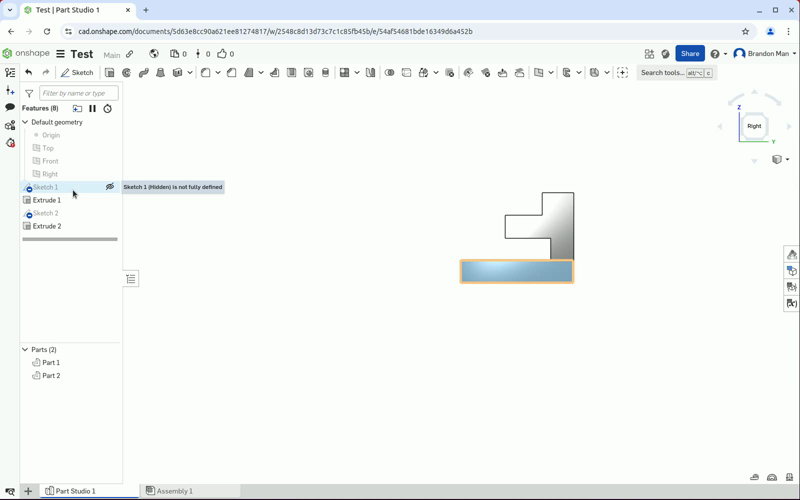
click(73, 189)
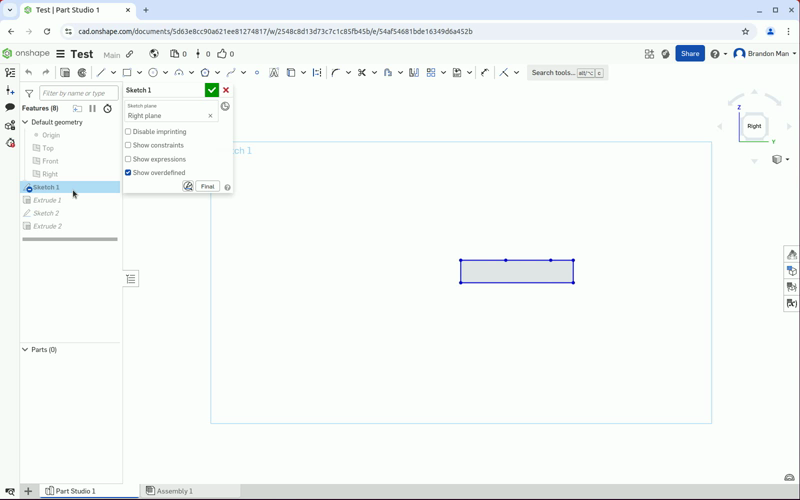
mouse_move(229, 92)
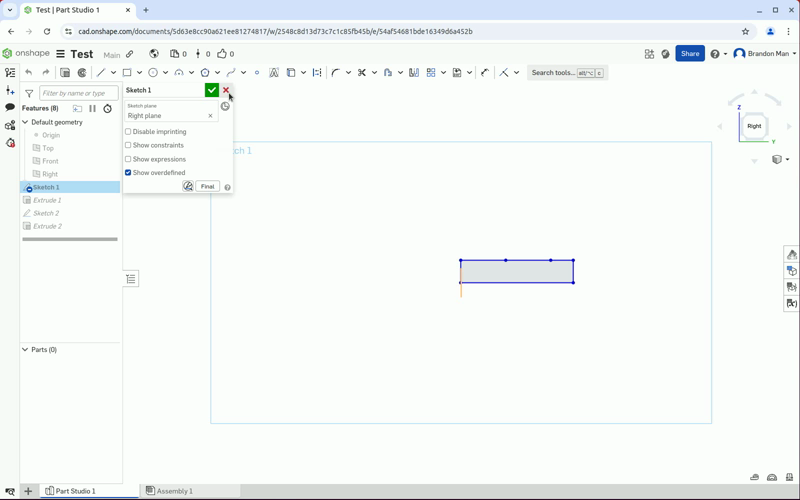
click(229, 92)
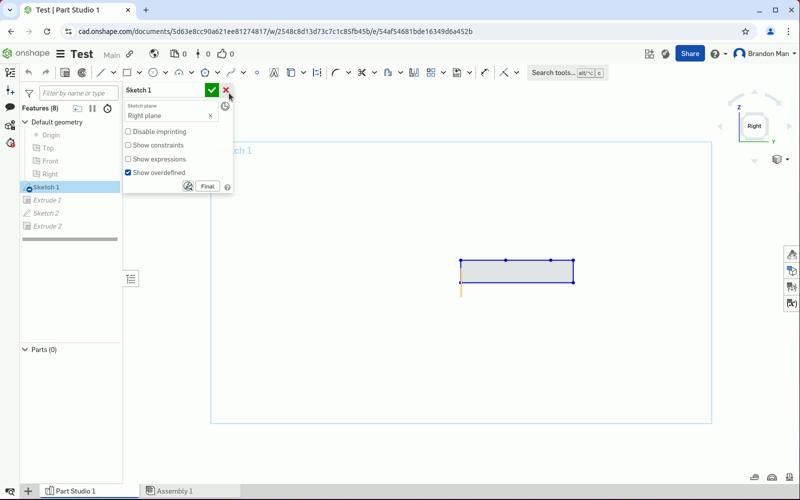
key(shift+s)
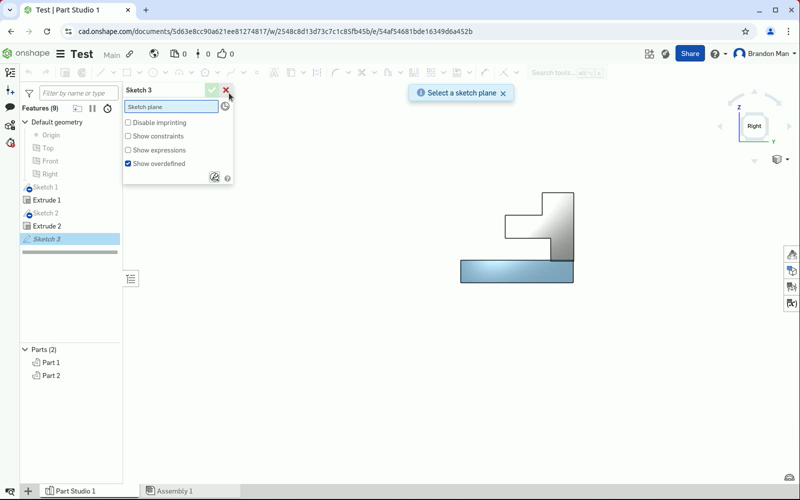
mouse_move(73, 176)
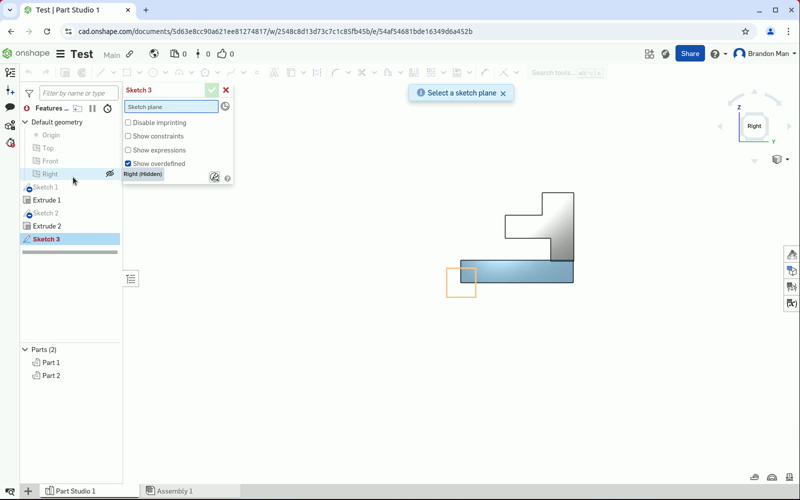
click(73, 176)
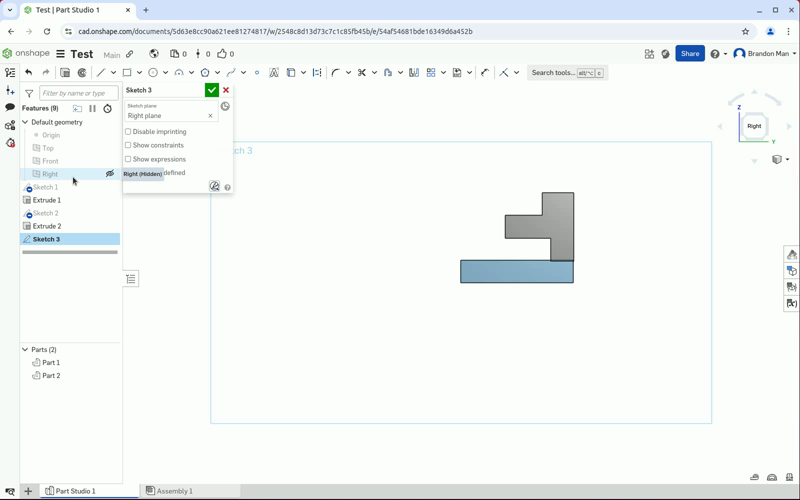
mouse_move(73, 352)
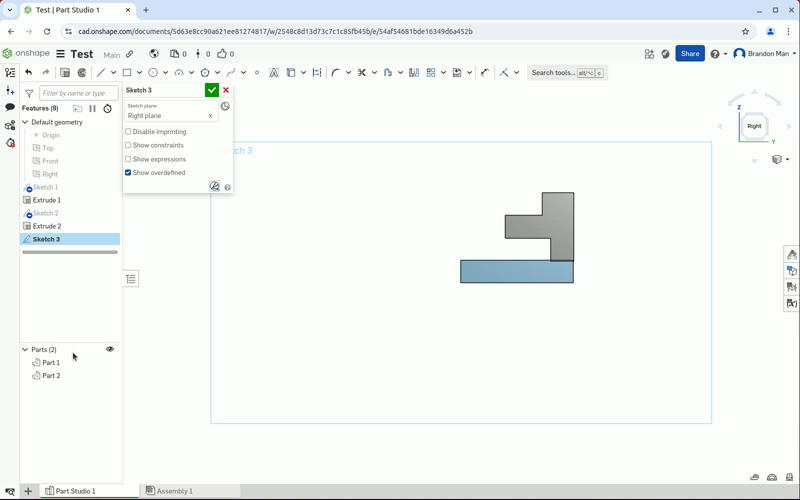
key(y)
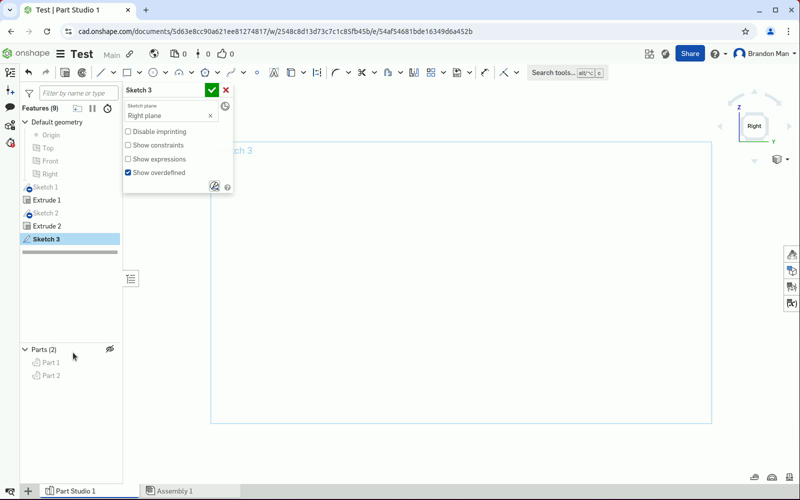
key(l)
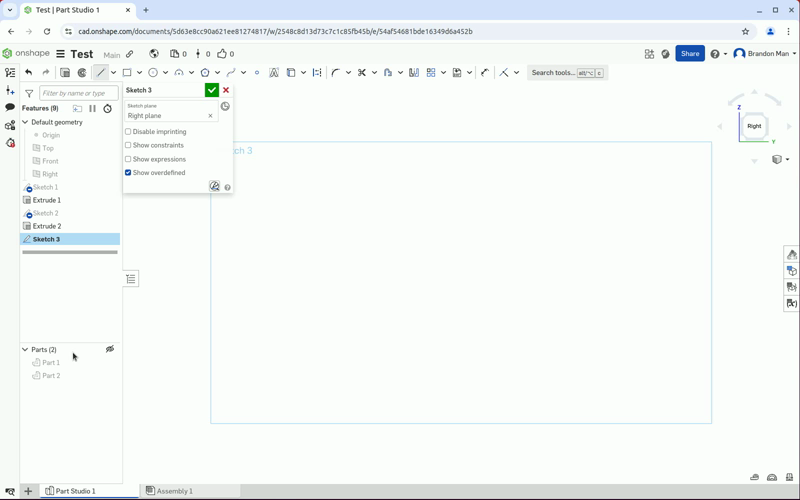
key_down(shift)
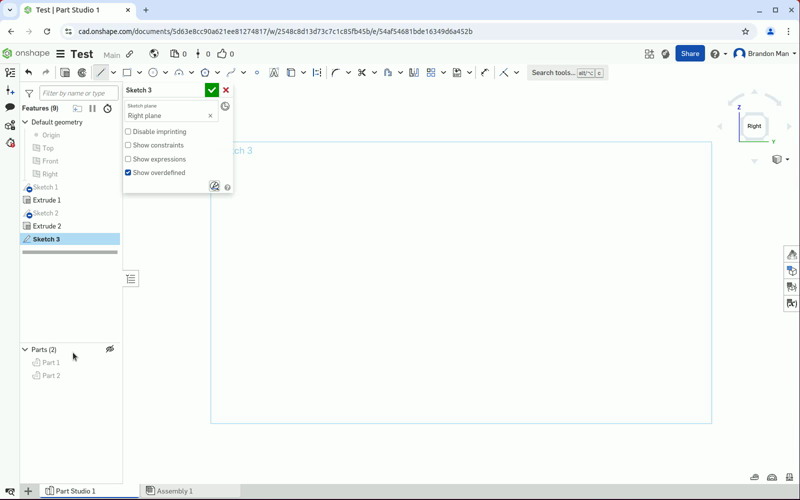
mouse_move(505, 260)
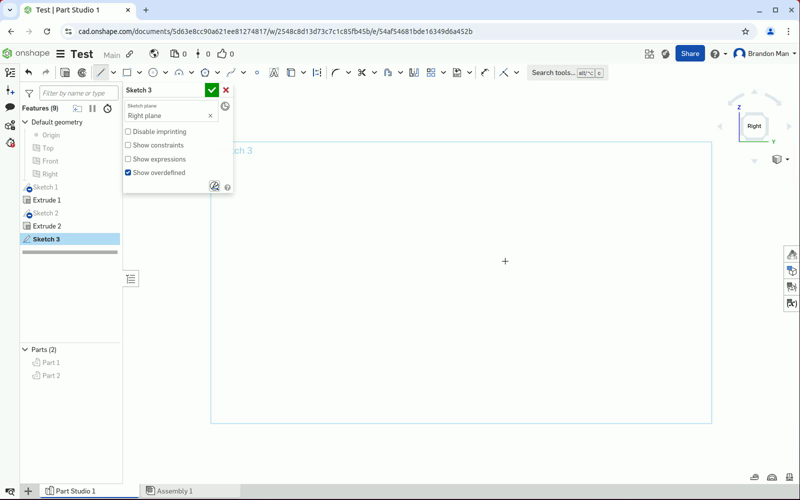
click(505, 260)
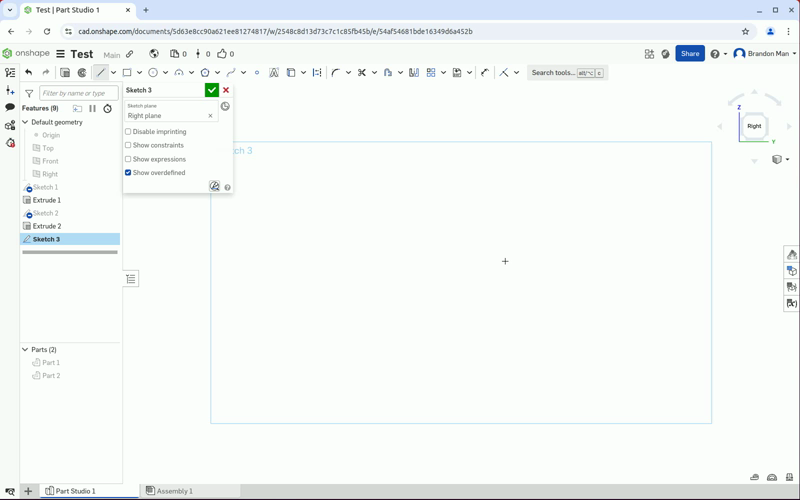
key_up(shift)
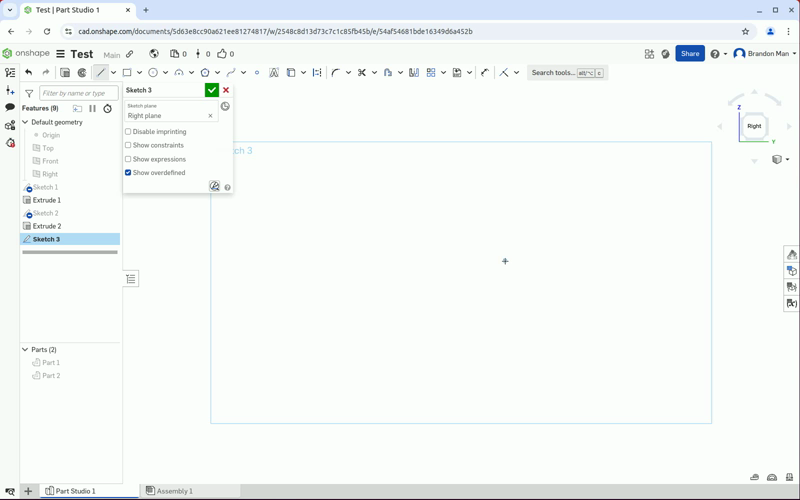
key_down(shift)
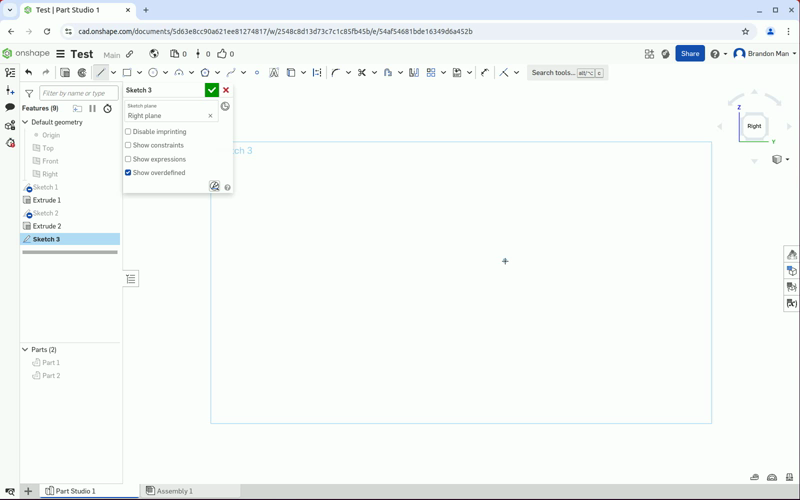
mouse_move(535, 260)
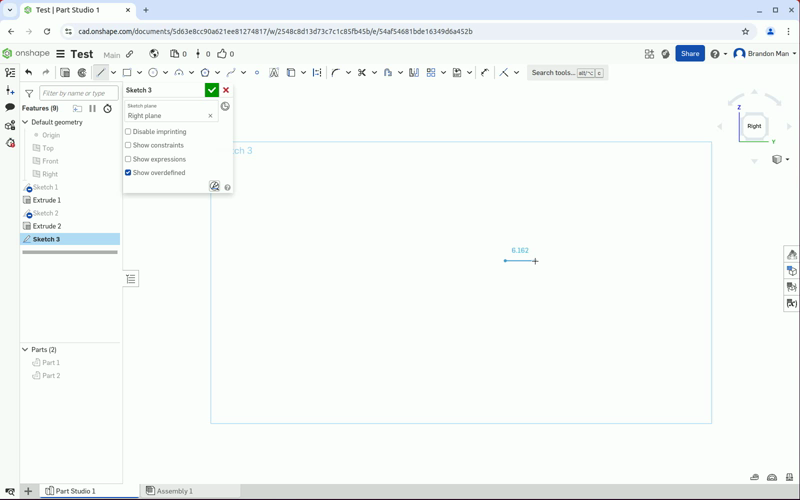
mouse_move(550, 260)
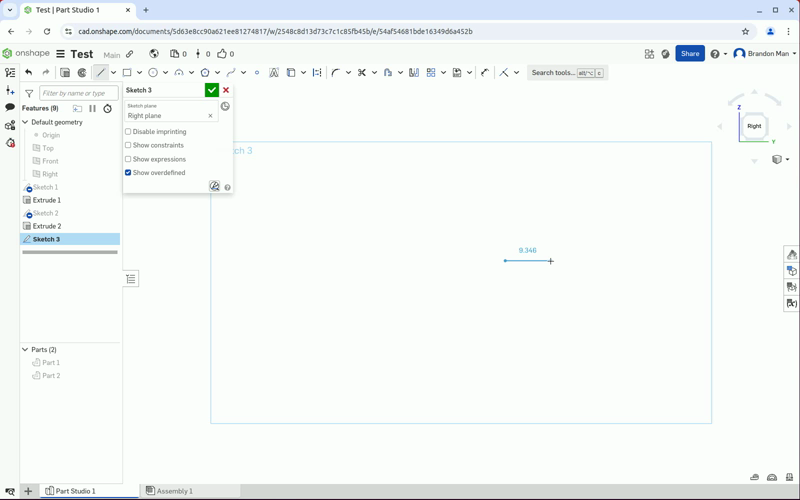
click(550, 260)
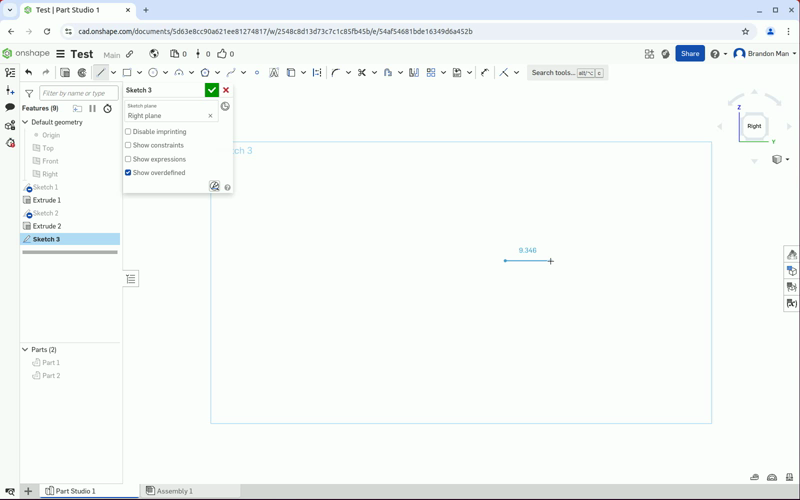
key_up(shift)
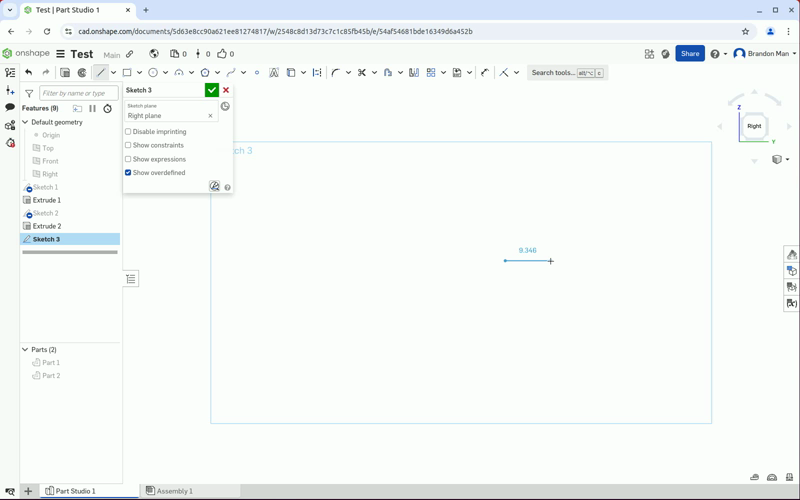
key_down(shift)
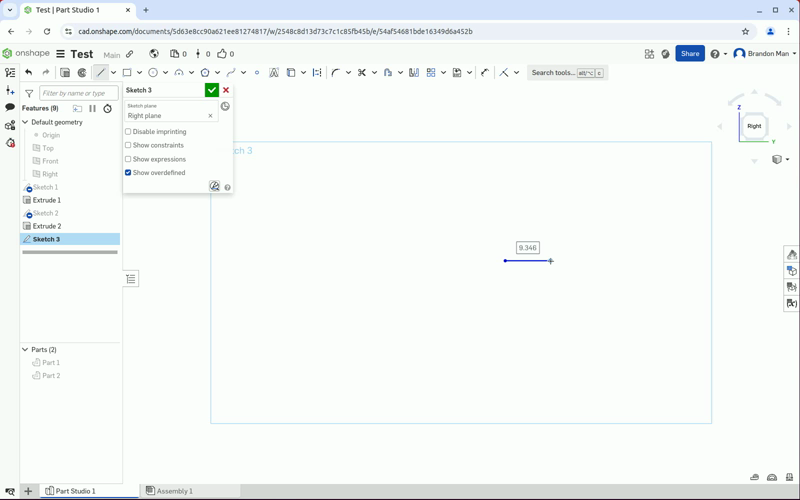
mouse_move(580, 260)
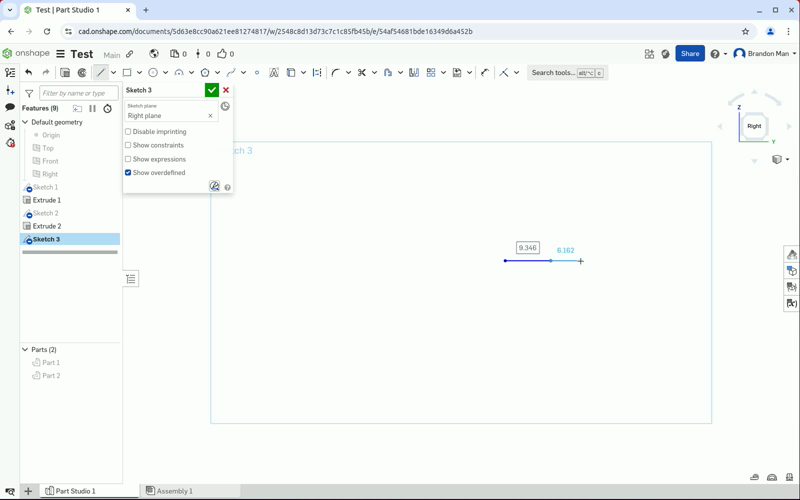
mouse_move(550, 237)
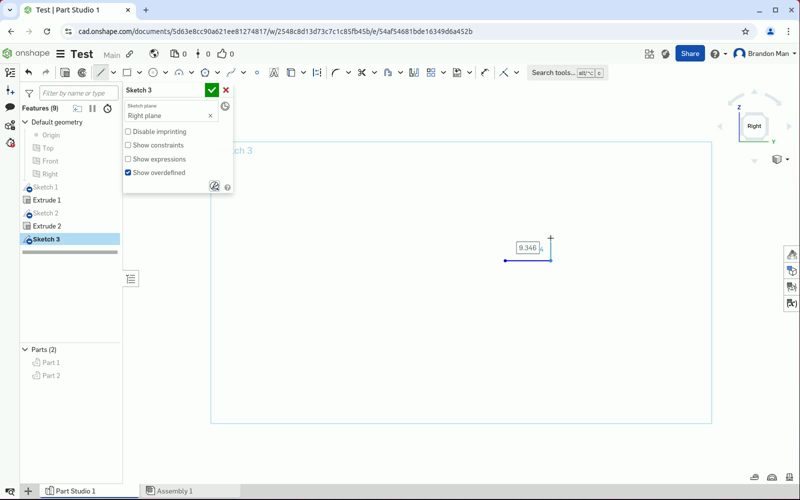
click(550, 237)
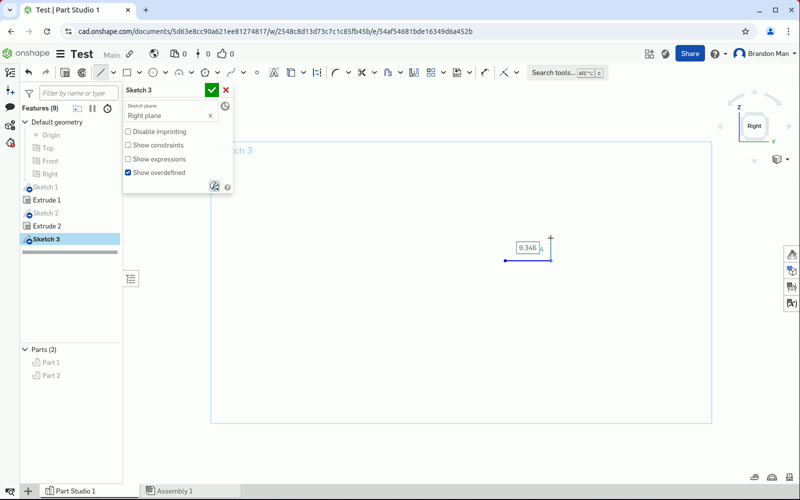
key_up(shift)
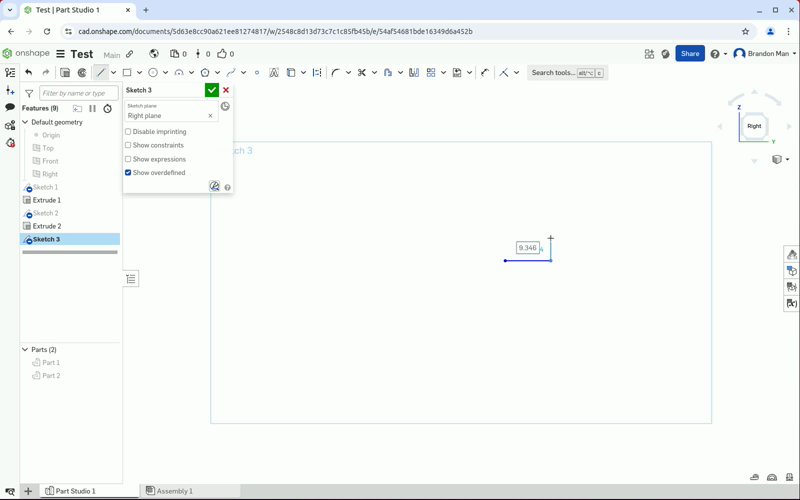
key_down(shift)
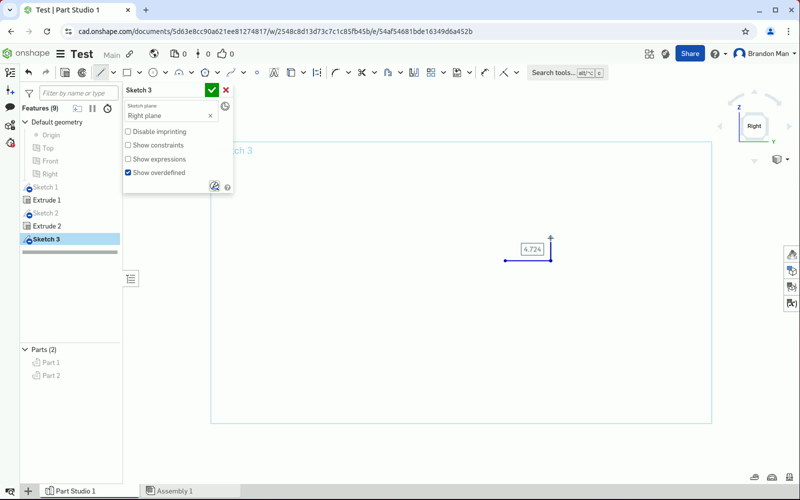
mouse_move(580, 237)
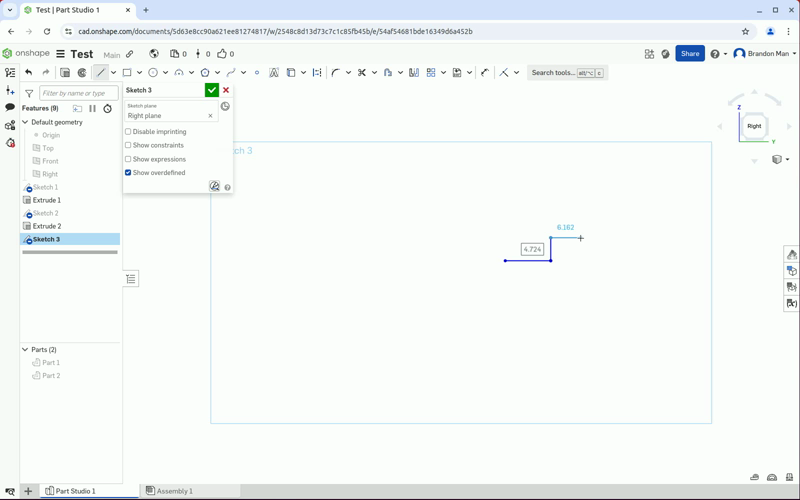
mouse_move(505, 237)
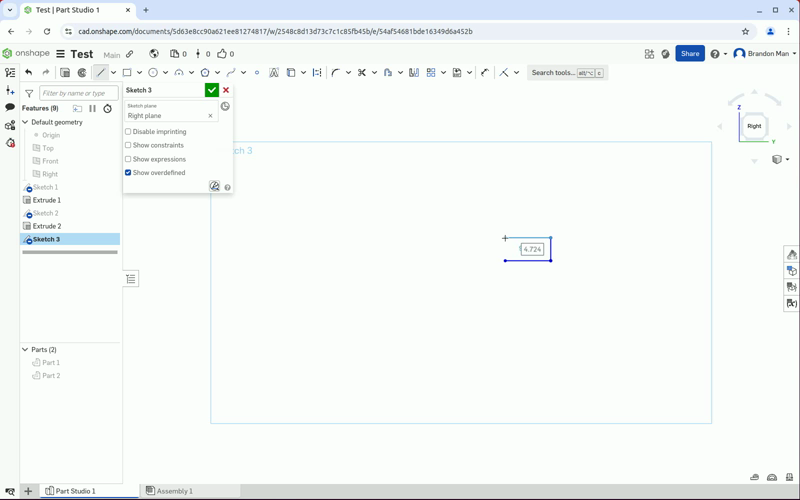
click(505, 237)
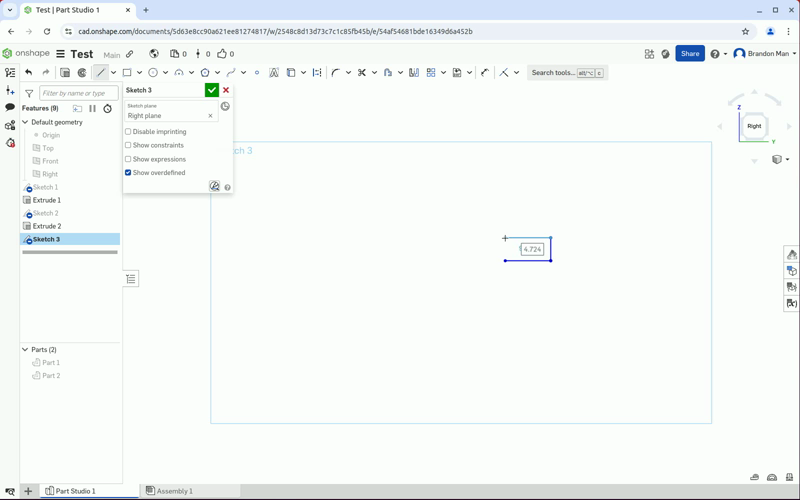
key_up(shift)
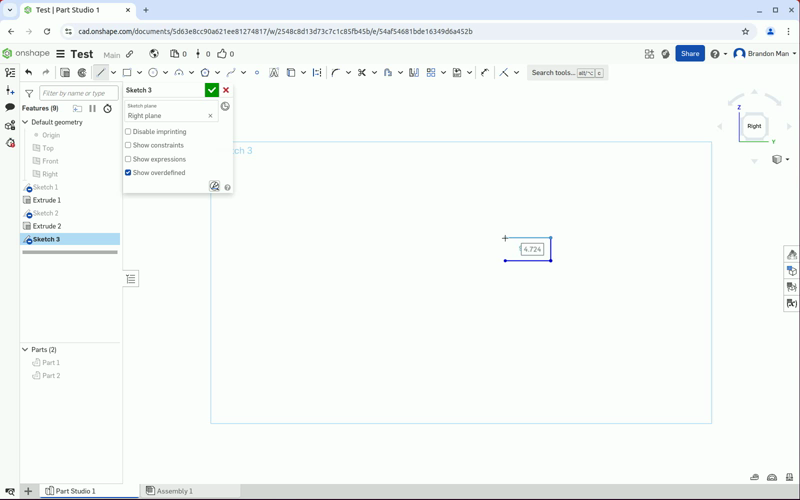
mouse_move(535, 237)
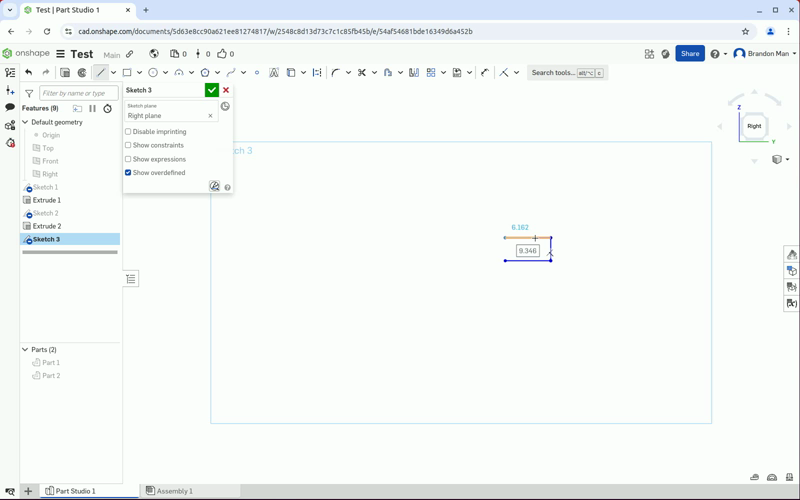
key_down(shift)
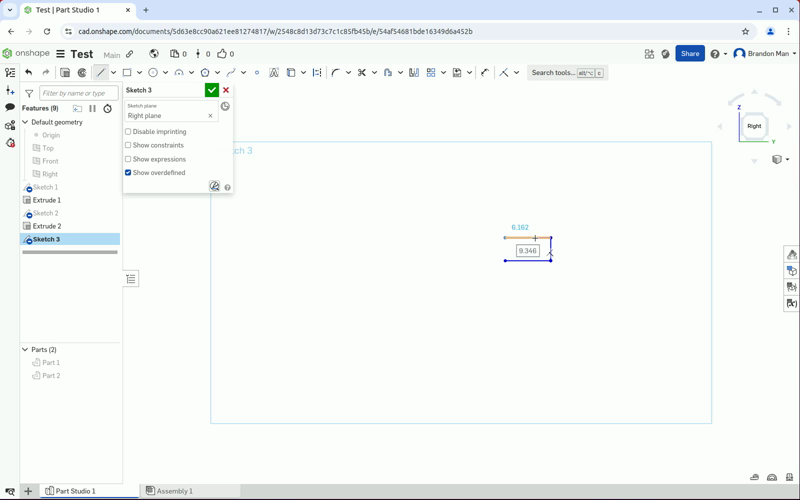
mouse_move(505, 260)
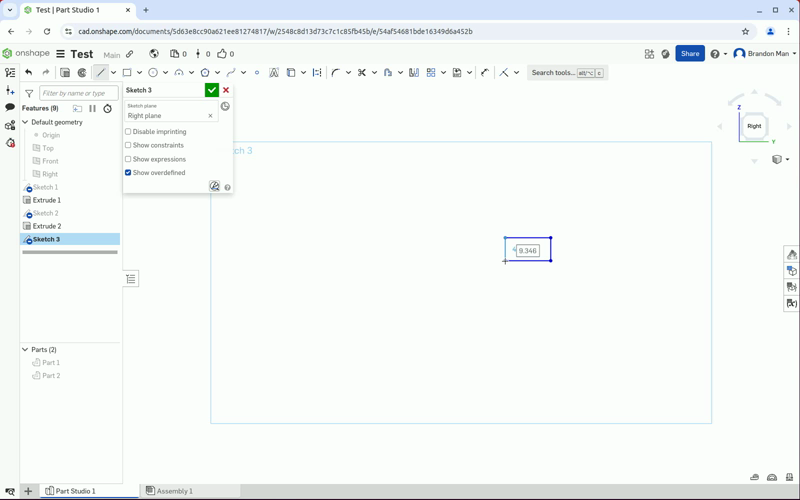
key_up(shift)
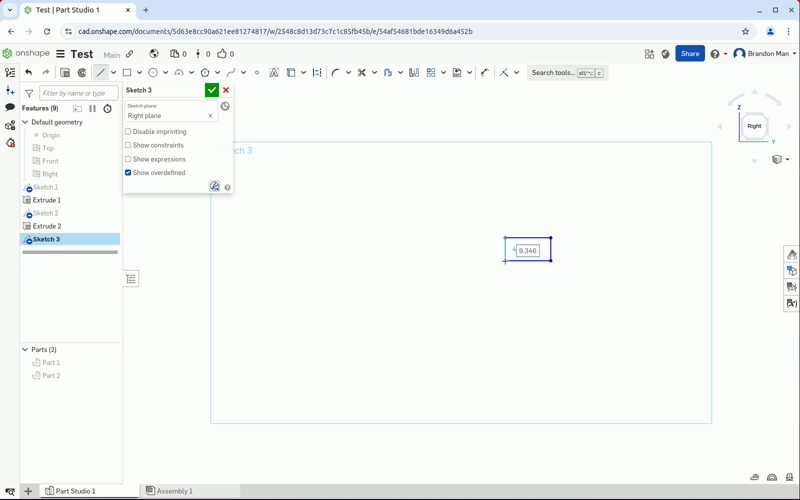
click(505, 260)
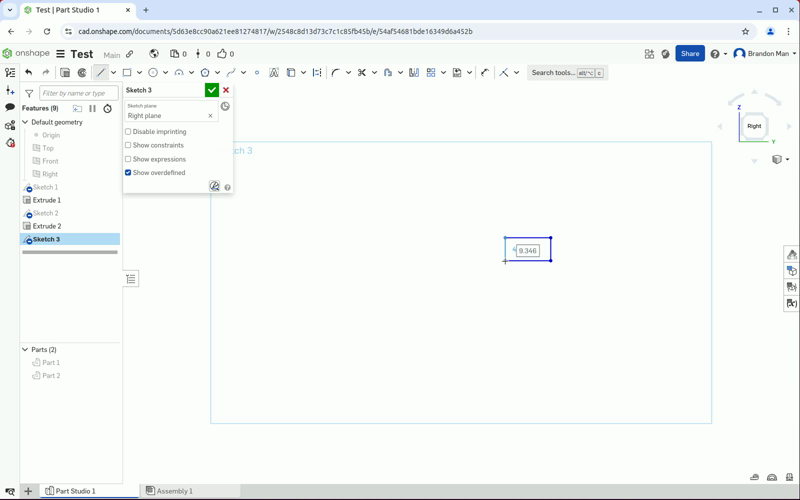
key(esc)
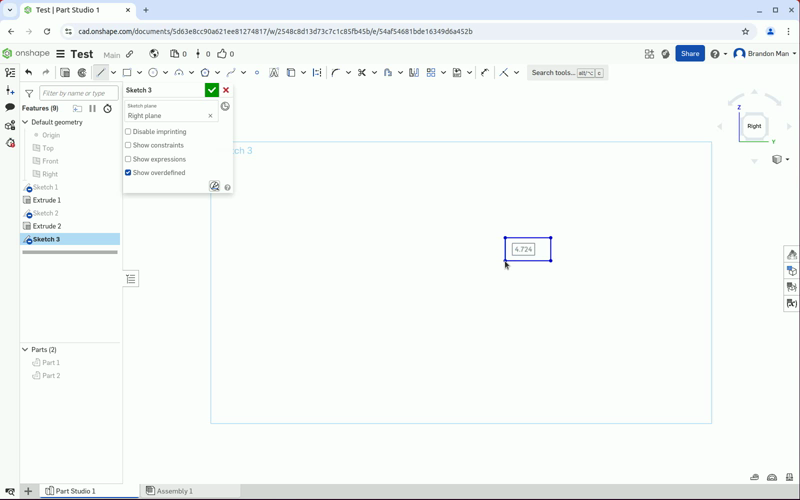
mouse_move(545, 244)
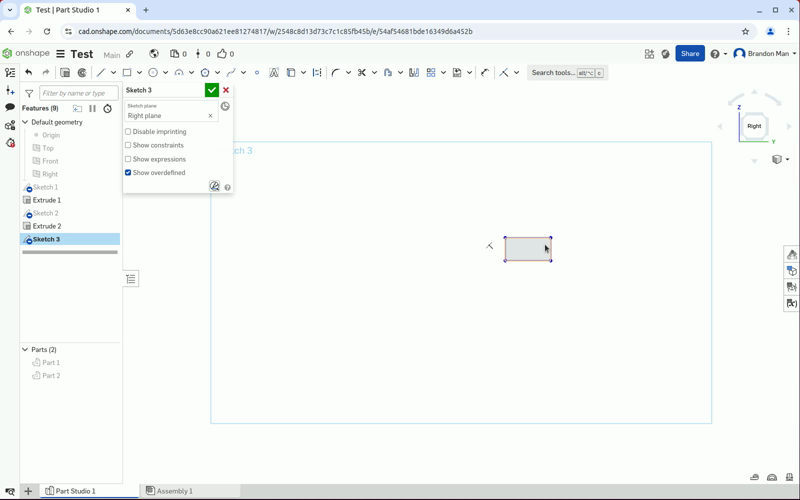
scroll(6)
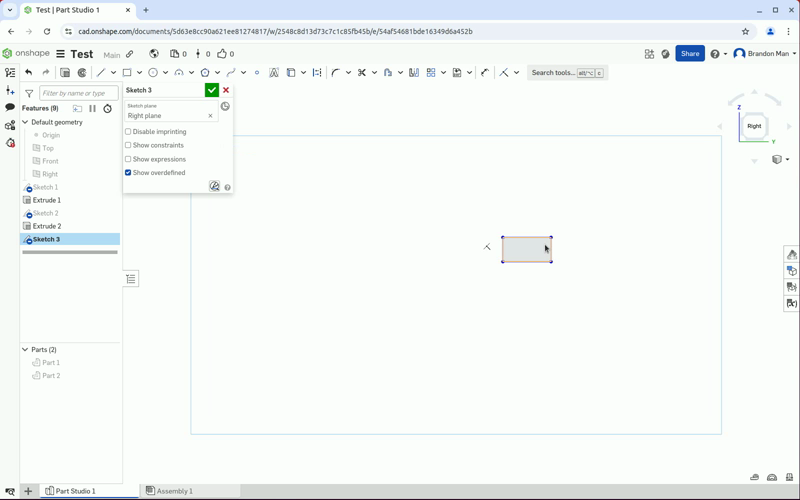
scroll(6)
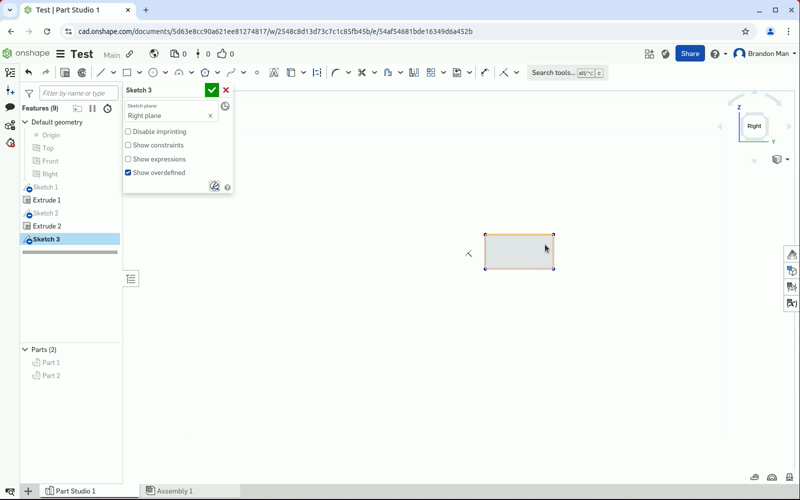
scroll(6)
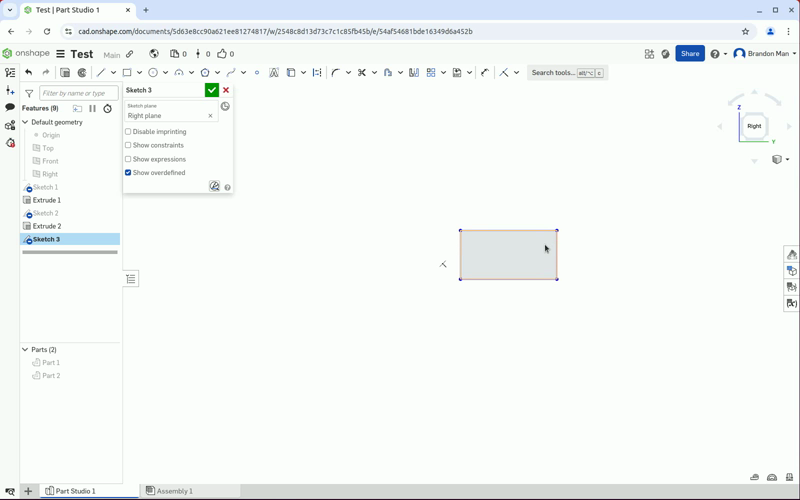
scroll(6)
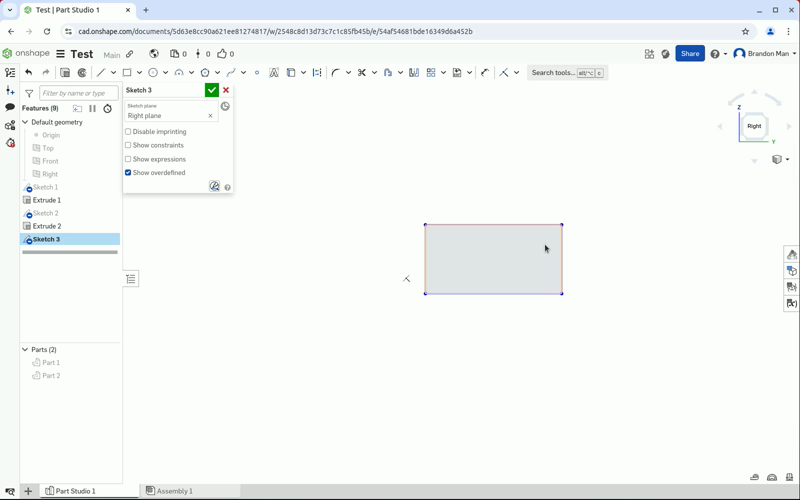
scroll(6)
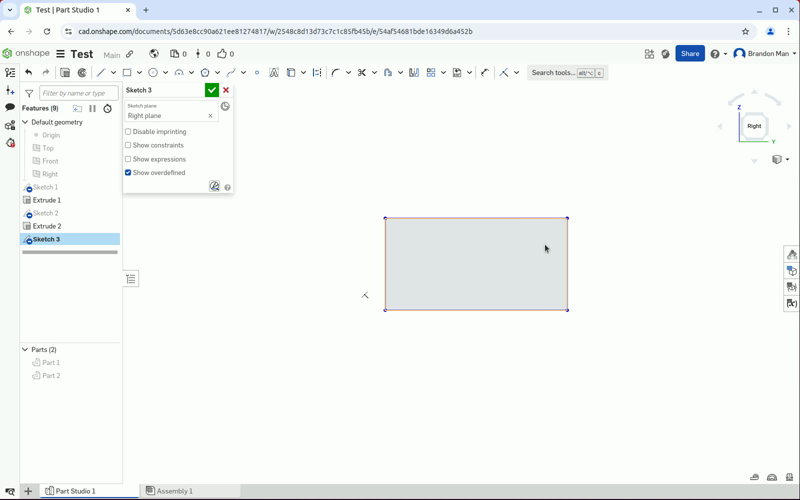
scroll(6)
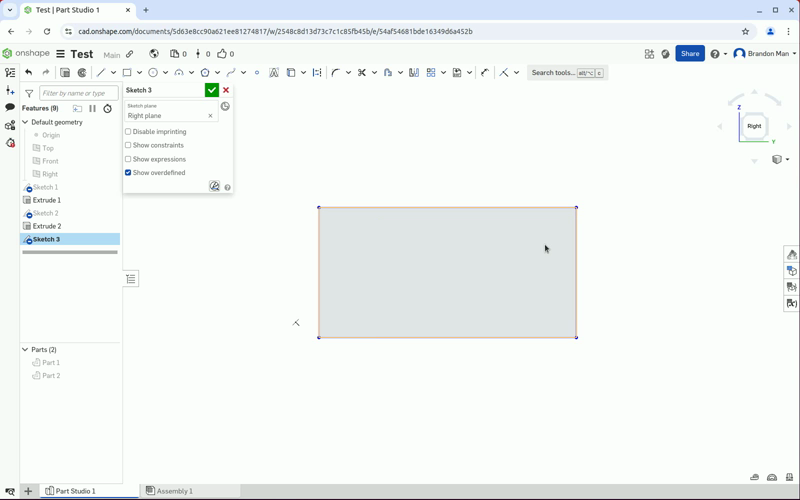
scroll(6)
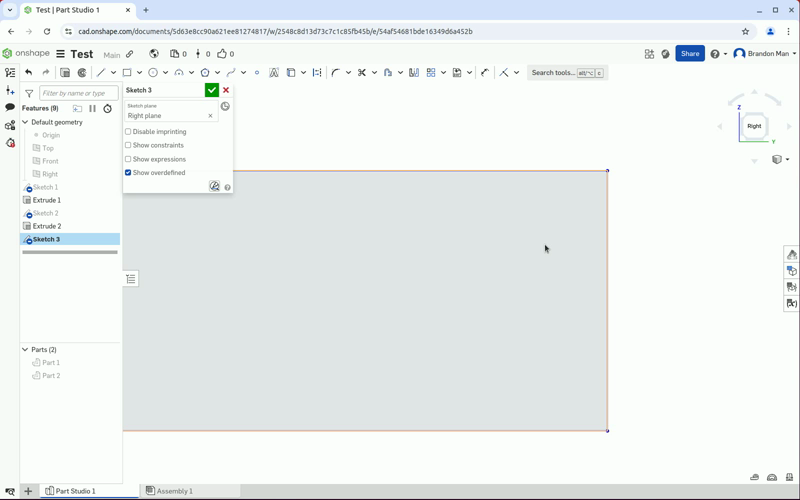
click(545, 244)
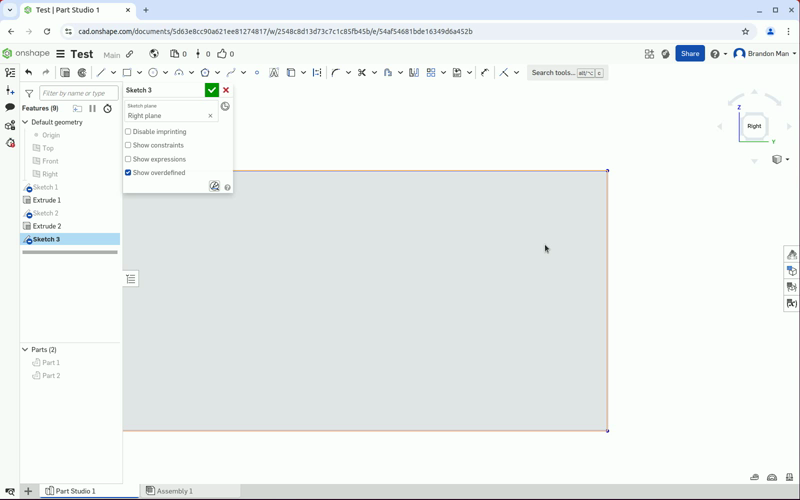
scroll(-6)
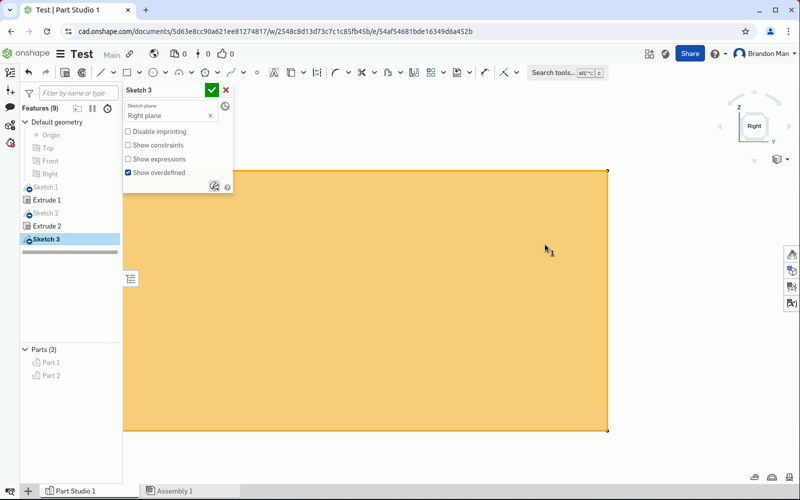
scroll(-6)
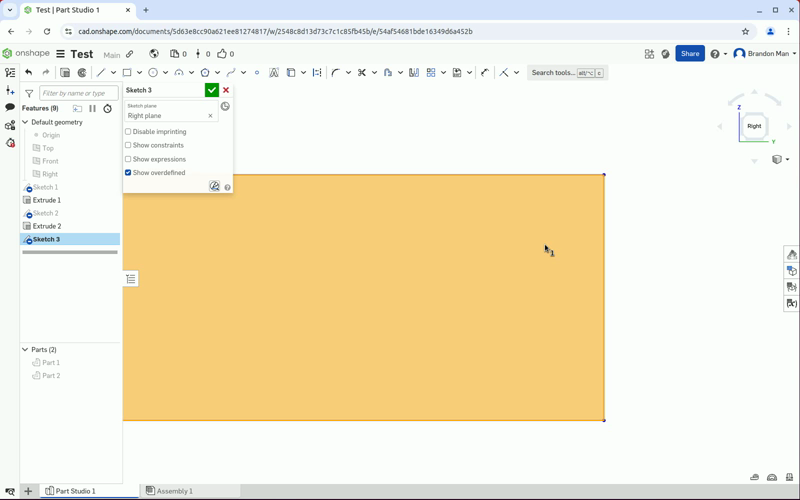
scroll(-6)
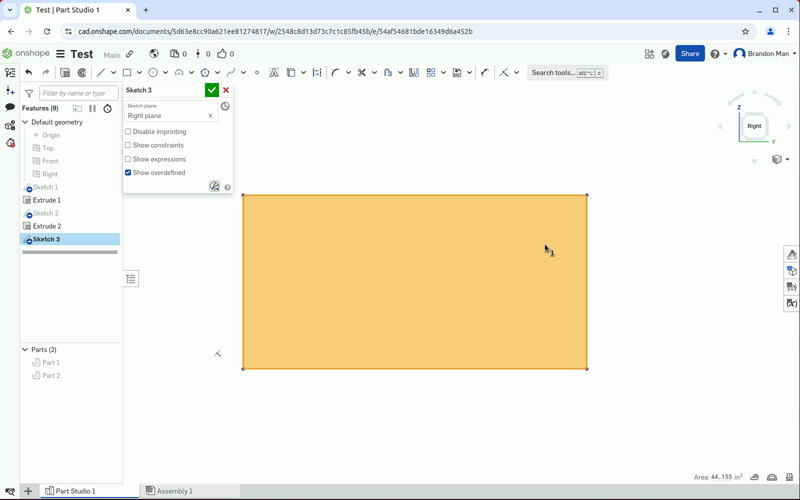
scroll(-6)
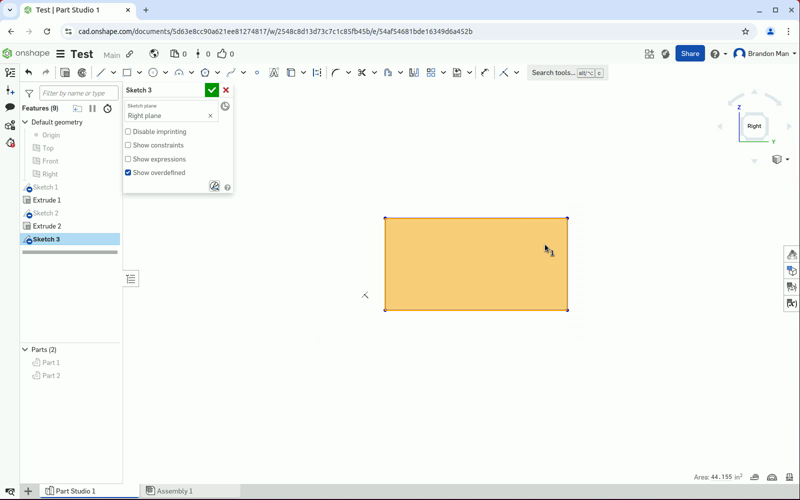
scroll(-6)
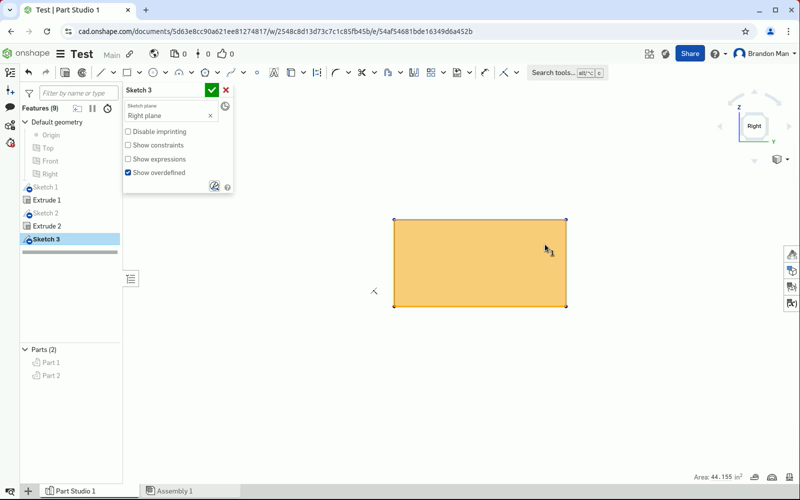
scroll(-6)
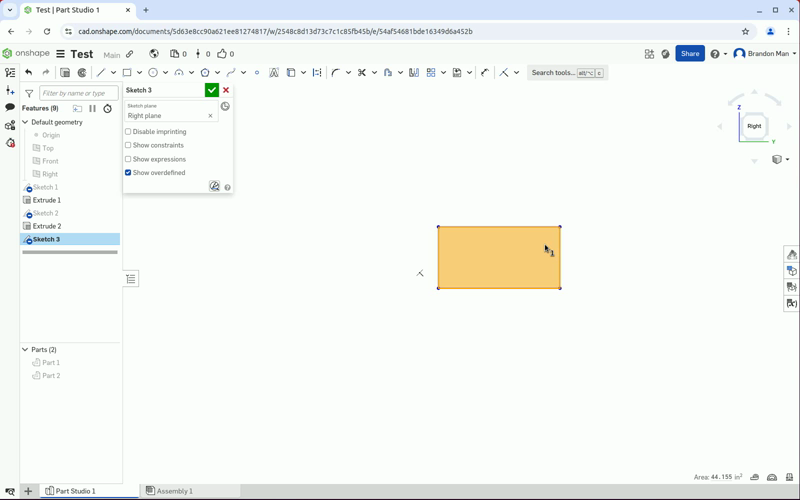
scroll(-6)
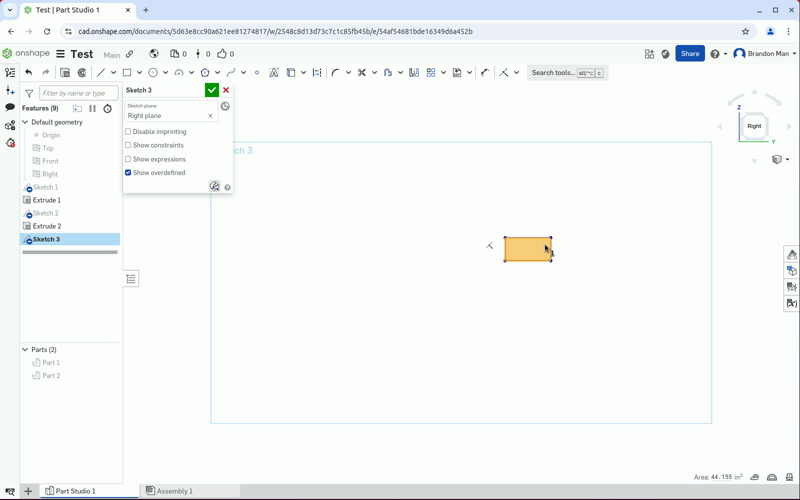
mouse_move(73, 352)
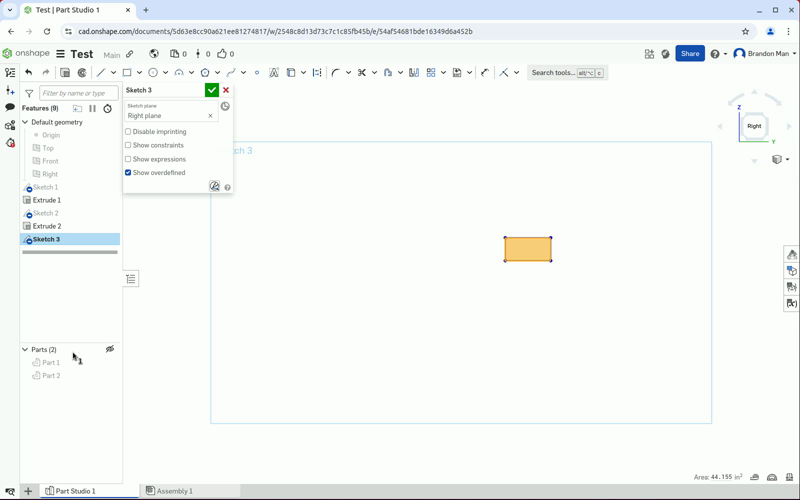
key(shift+y)
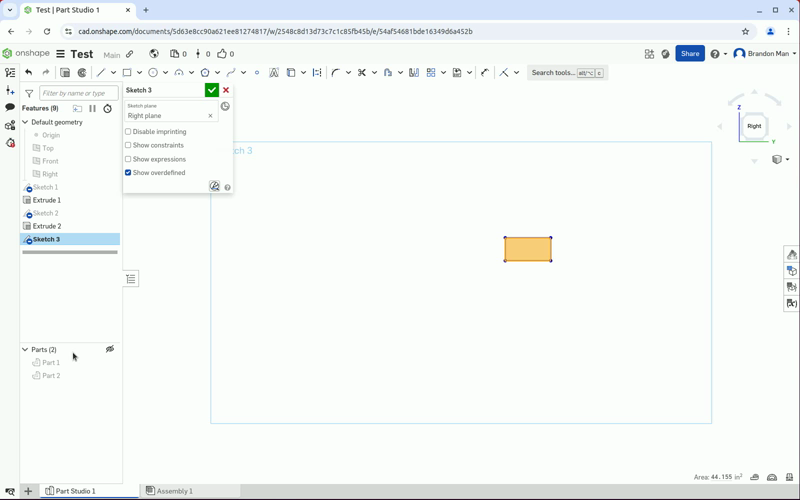
key(shift+e)
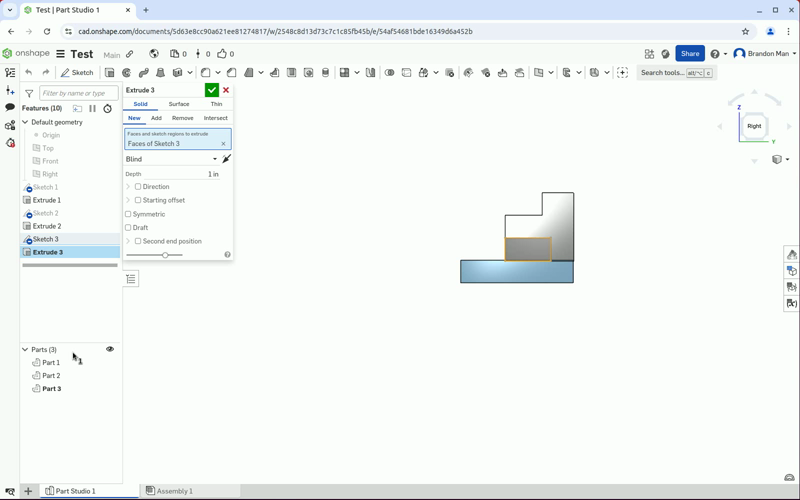
mouse_move(143, 106)
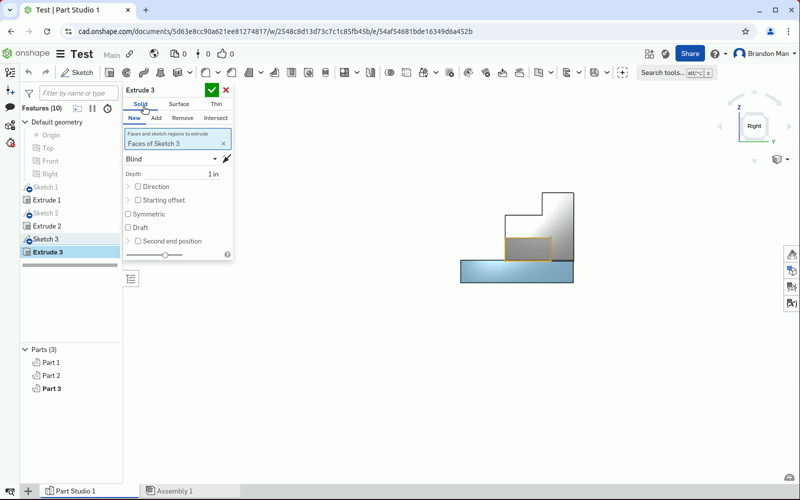
click(143, 106)
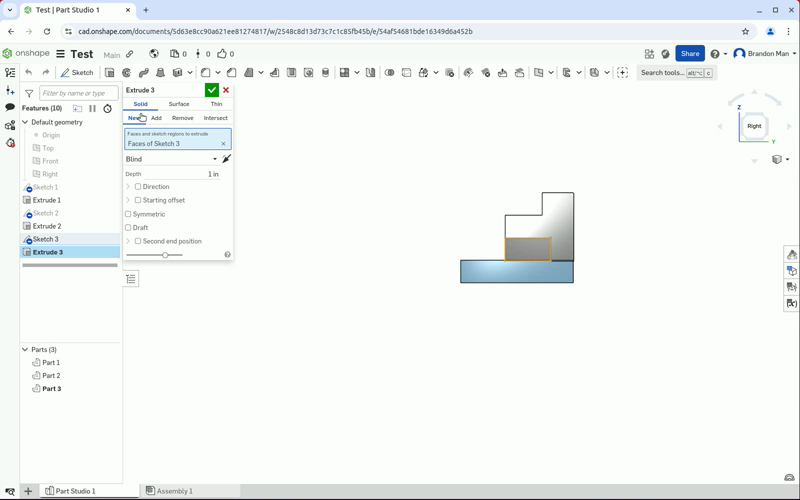
mouse_move(137, 120)
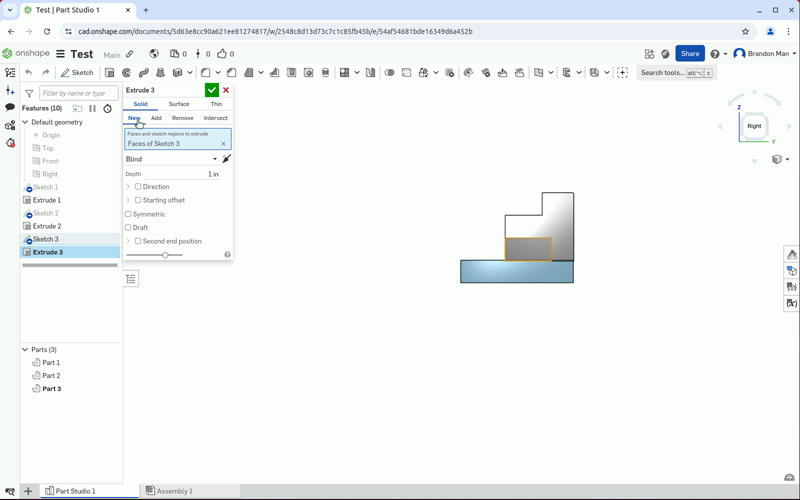
click(137, 120)
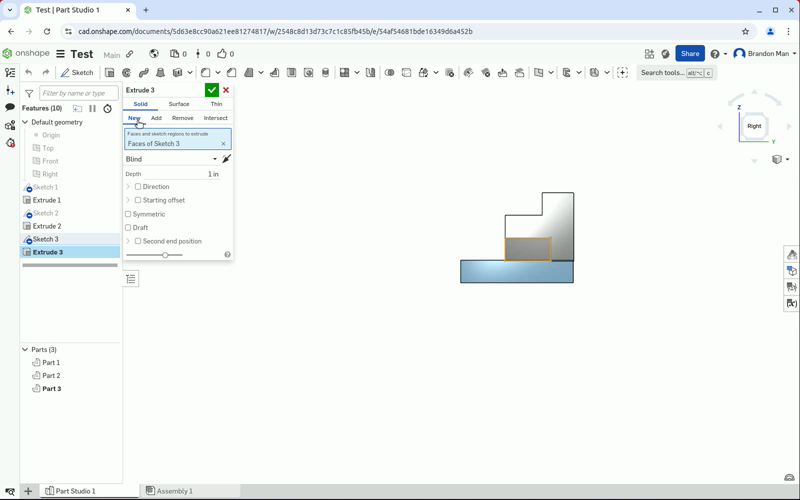
key(tab, 4)
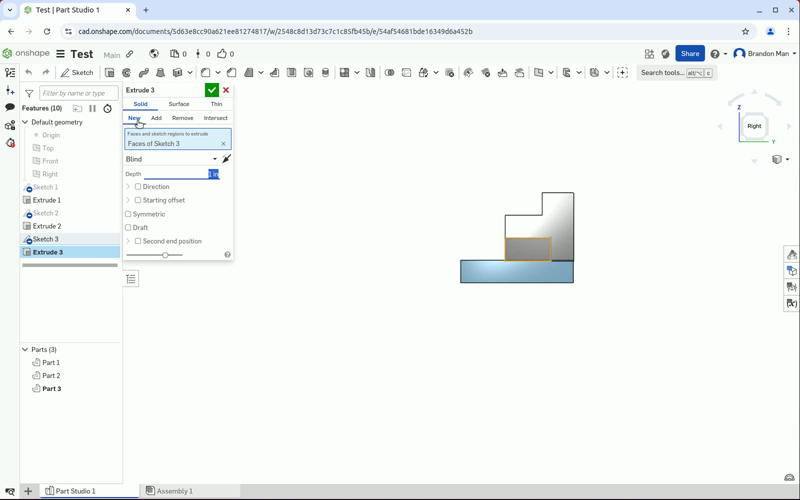
text(18.535)
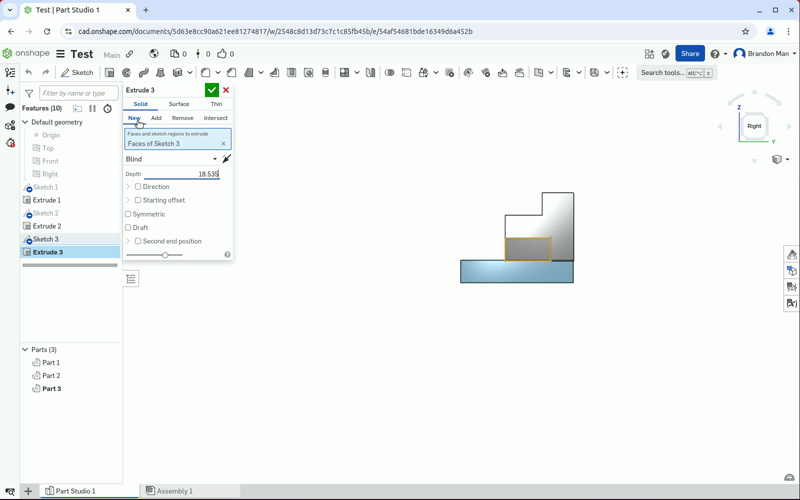
key(enter)
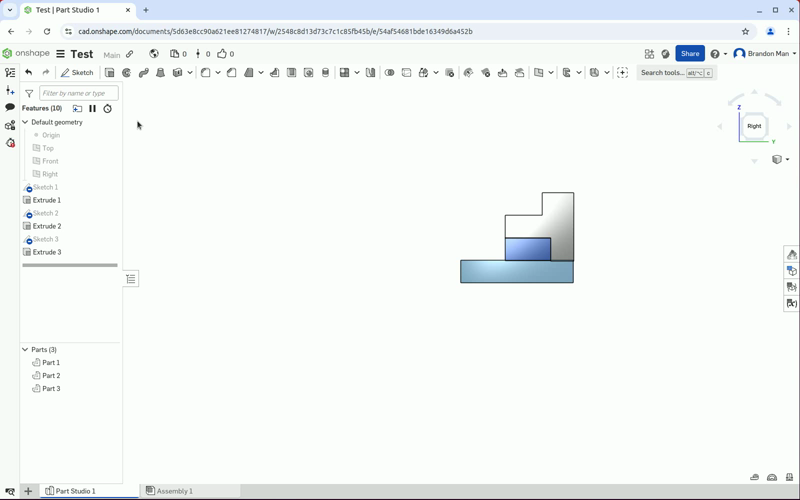
key(shift+h)
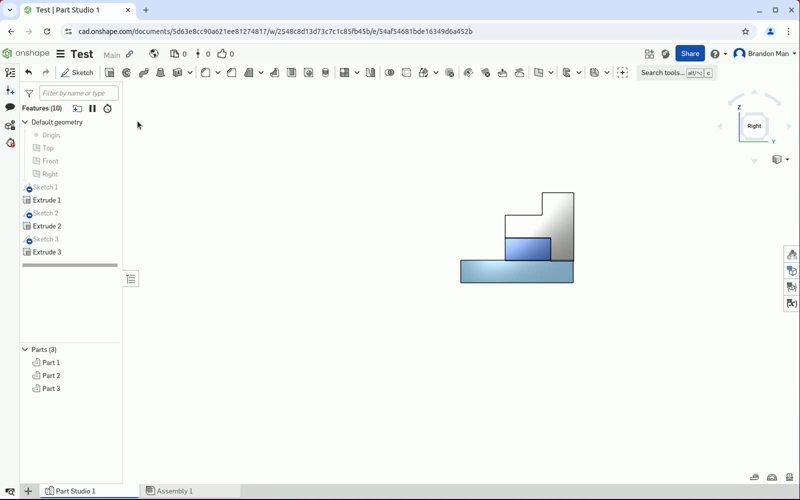
key(shift+h)
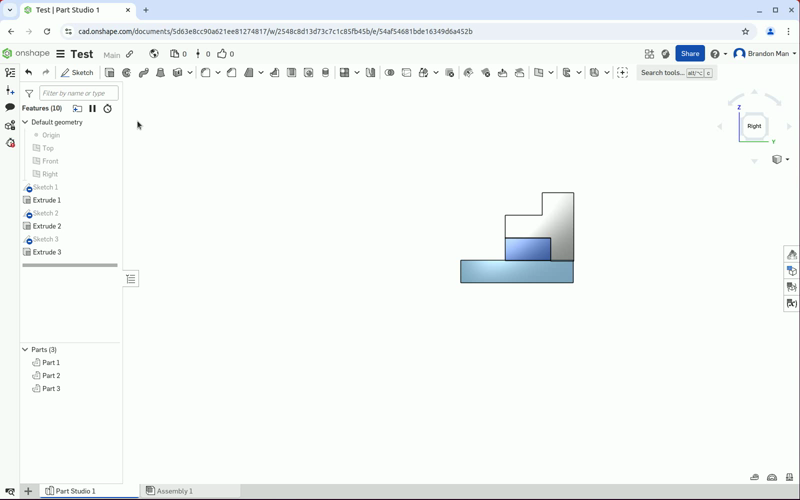
mouse_move(73, 189)
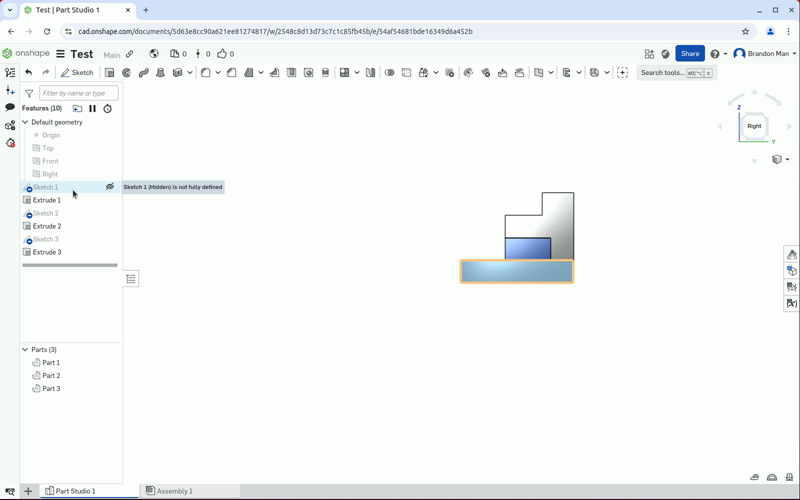
click(73, 189)
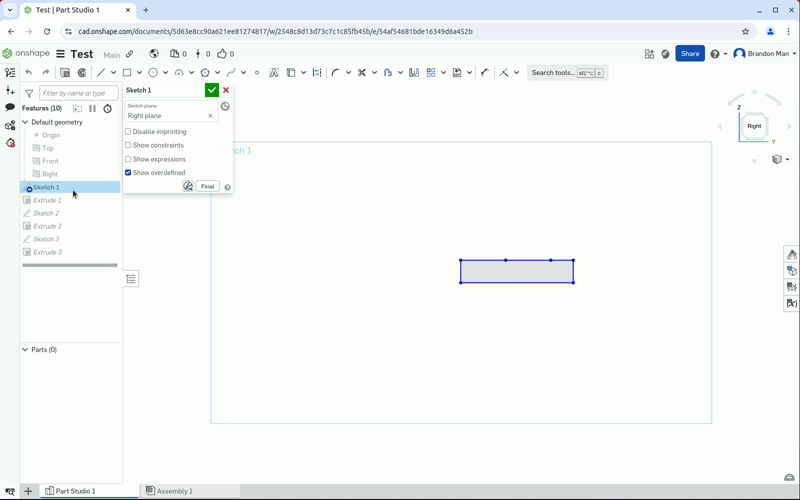
mouse_move(229, 92)
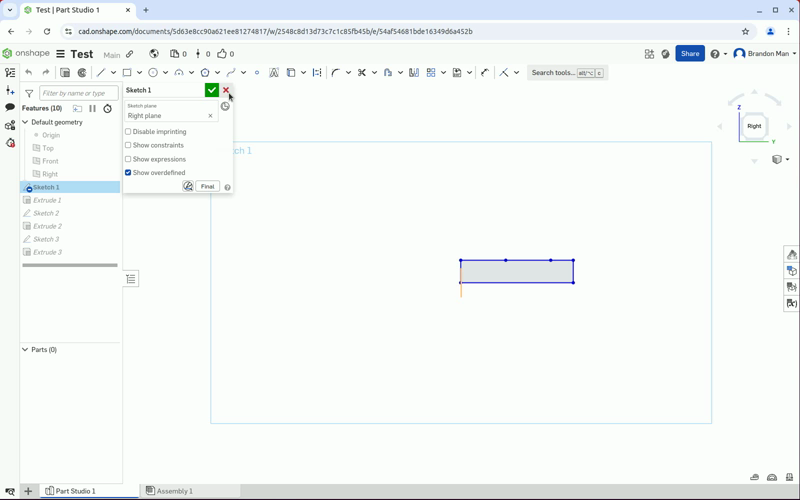
click(229, 92)
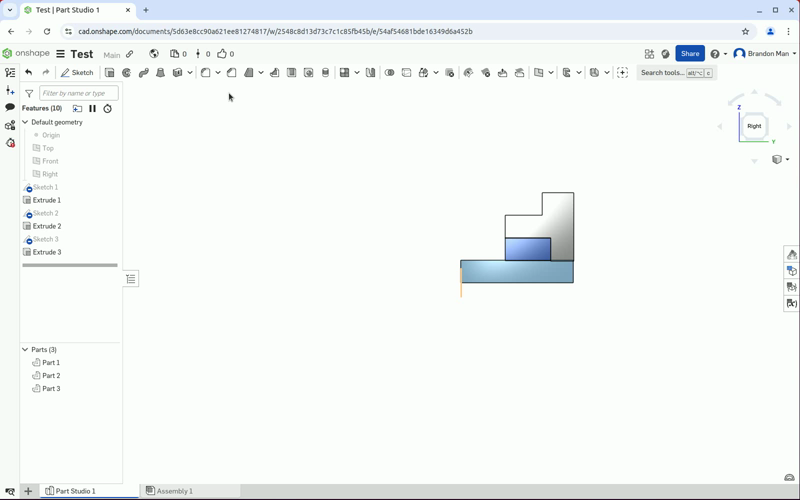
mouse_move(73, 352)
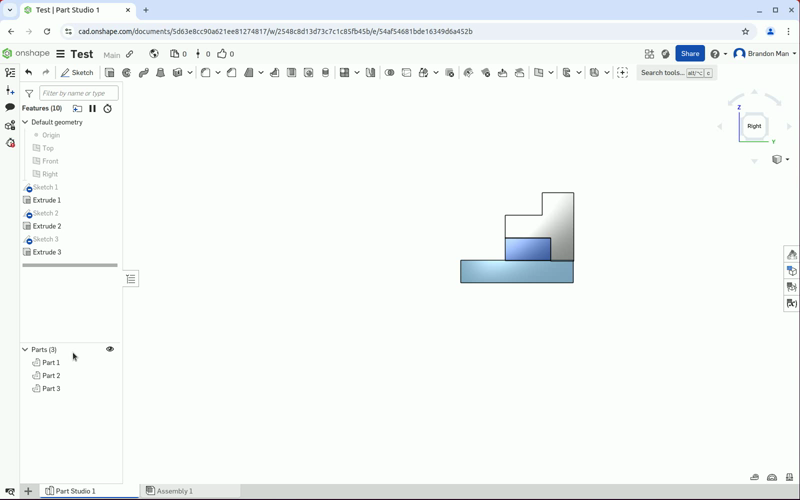
key(y)
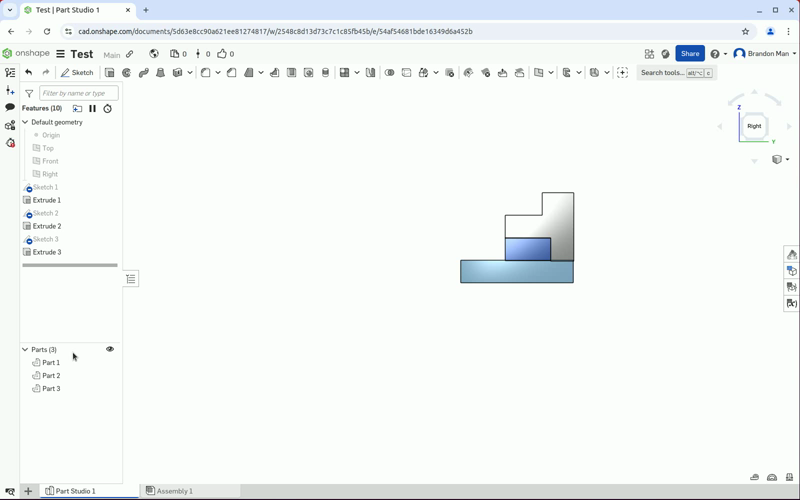
key(shift+p)
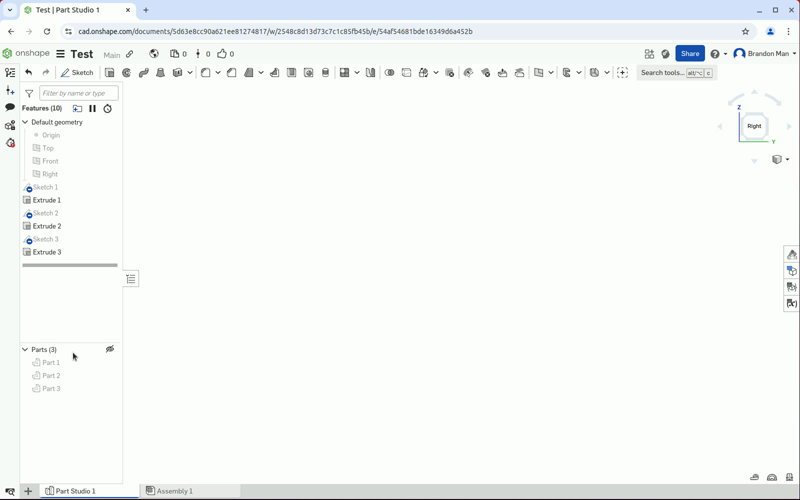
key(space)
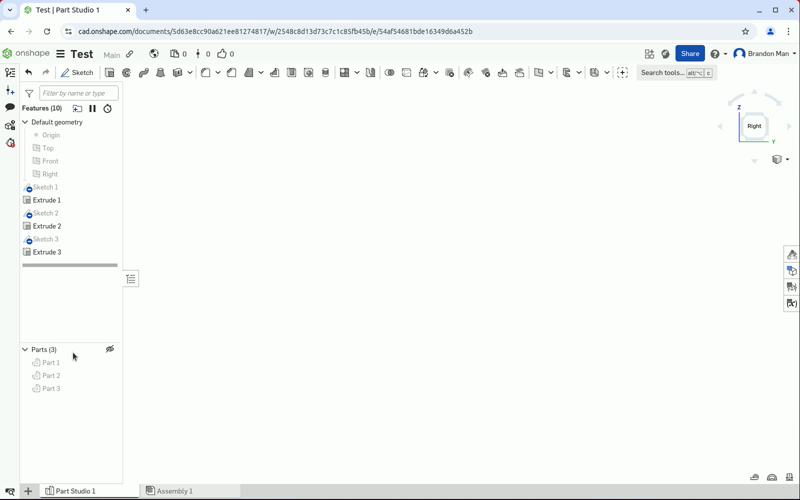
key_down(shift)
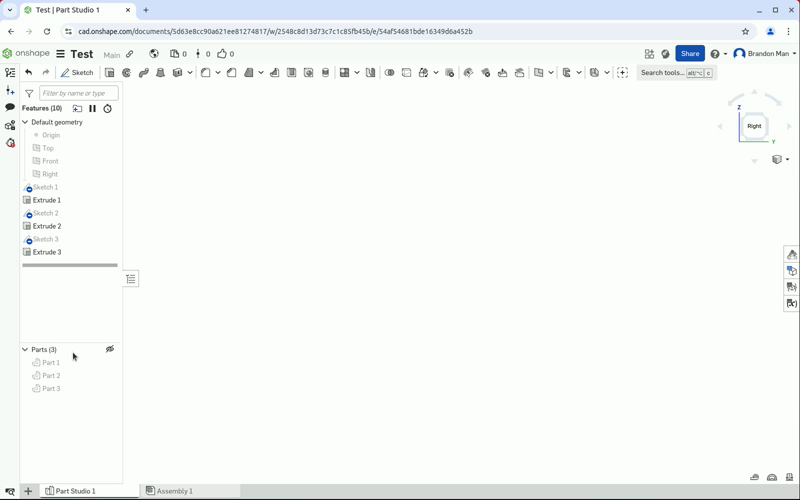
key(right)
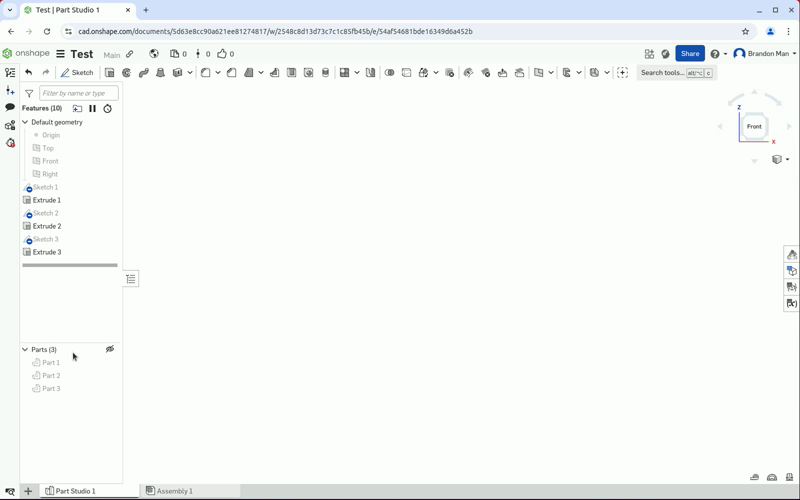
key_up(shift)
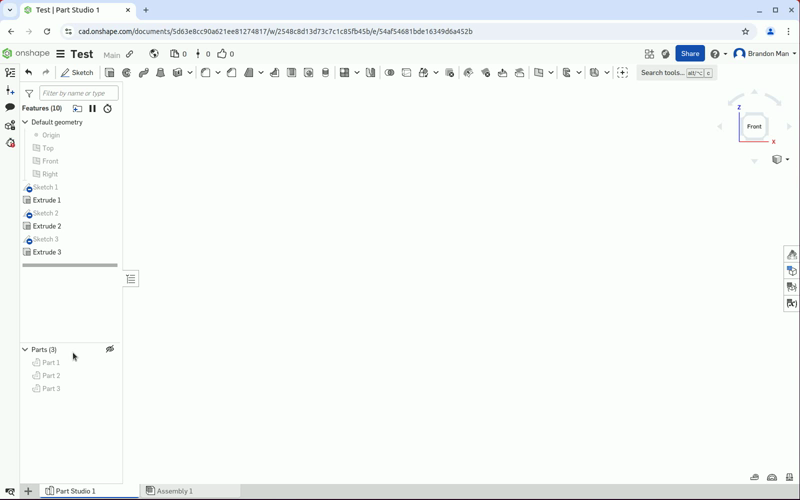
mouse_move(73, 352)
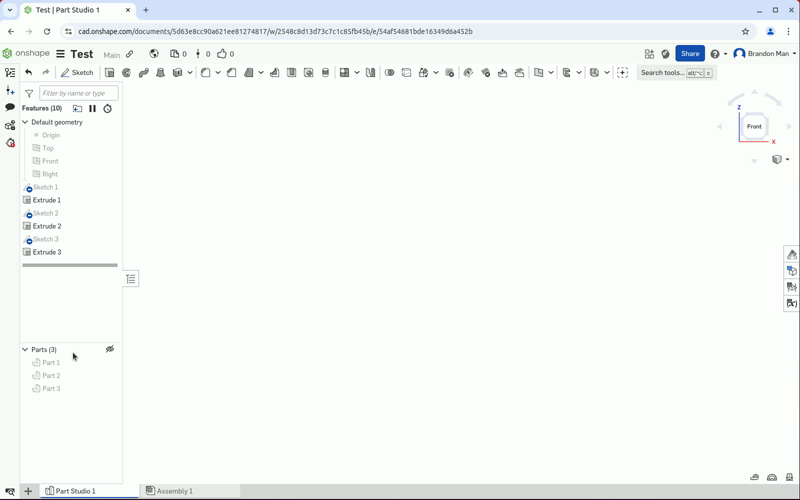
key(shift+y)
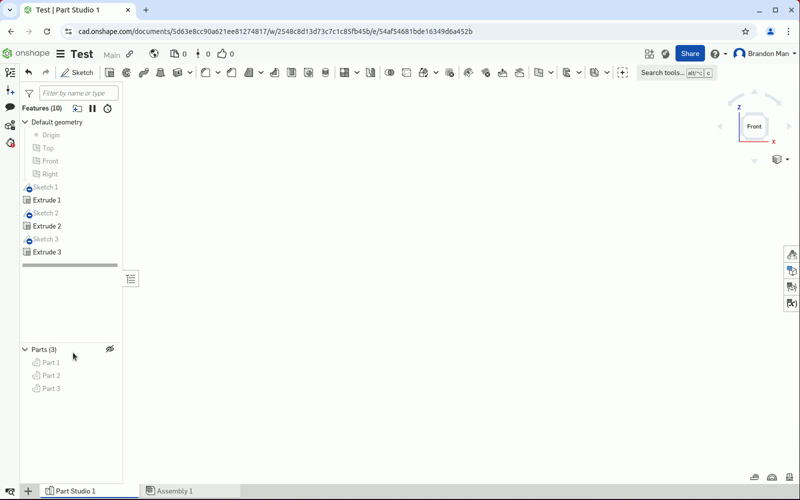
key(shift+s)
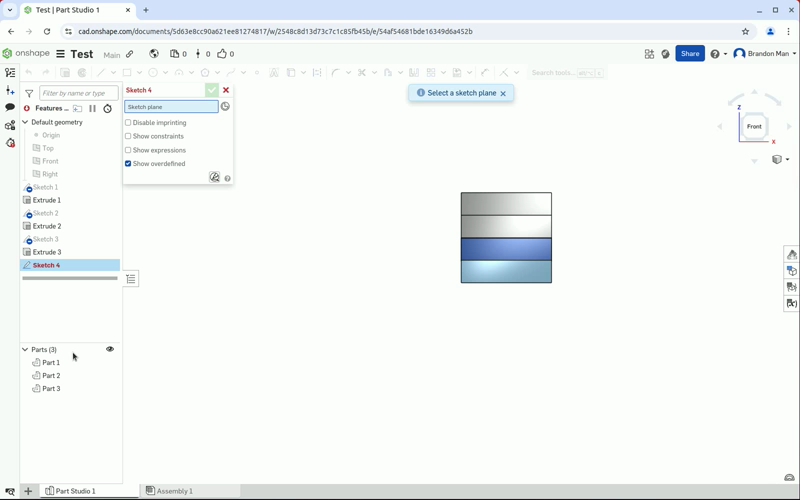
mouse_move(73, 163)
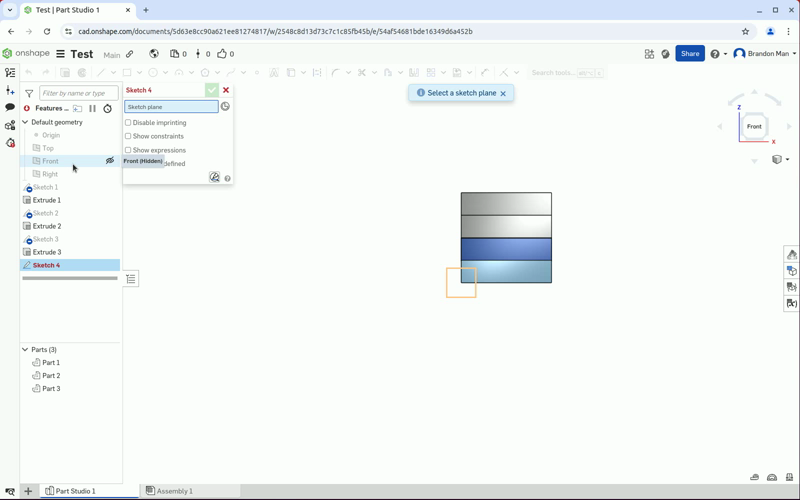
click(73, 163)
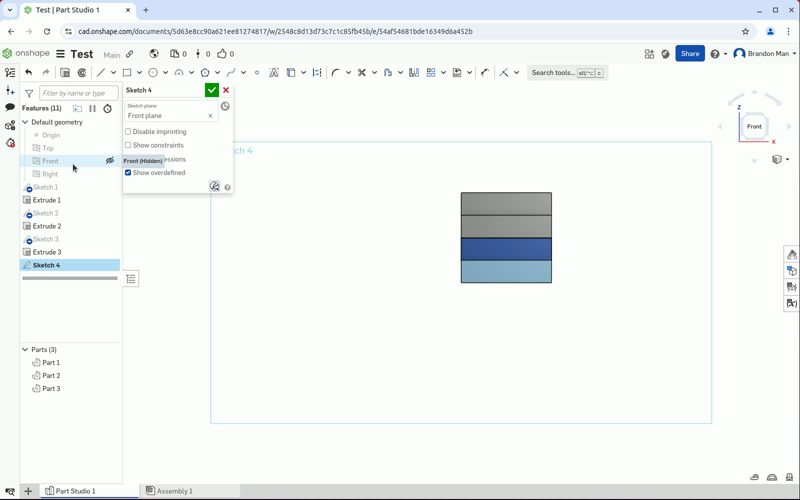
mouse_move(73, 352)
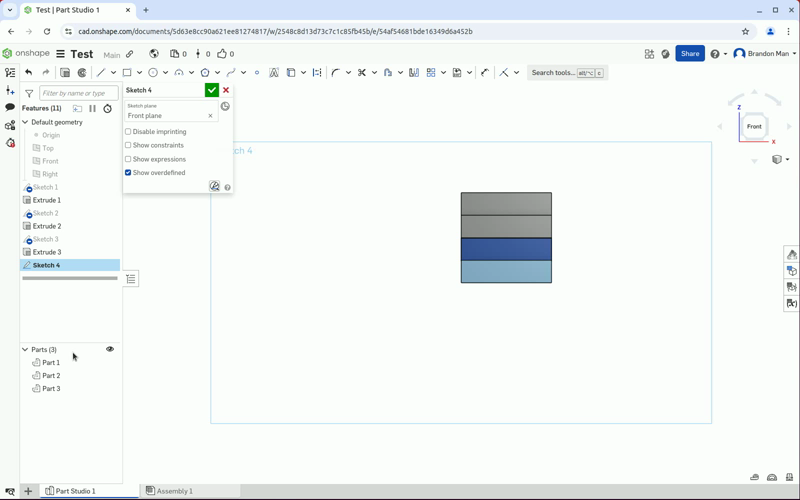
key(y)
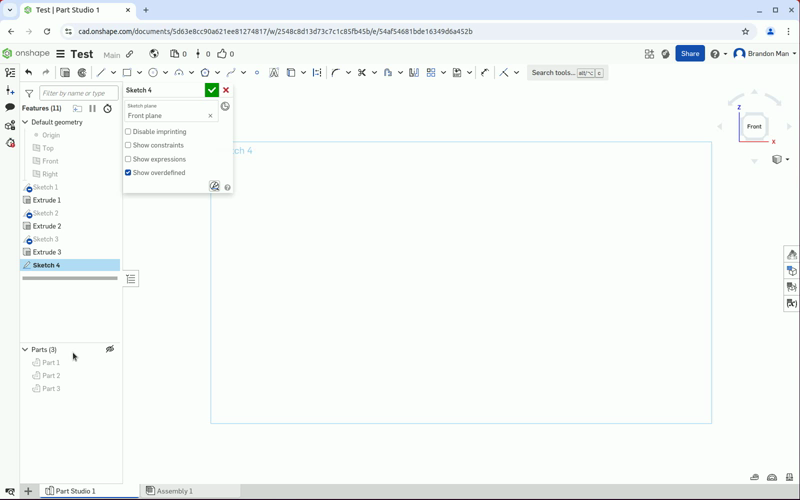
key(l)
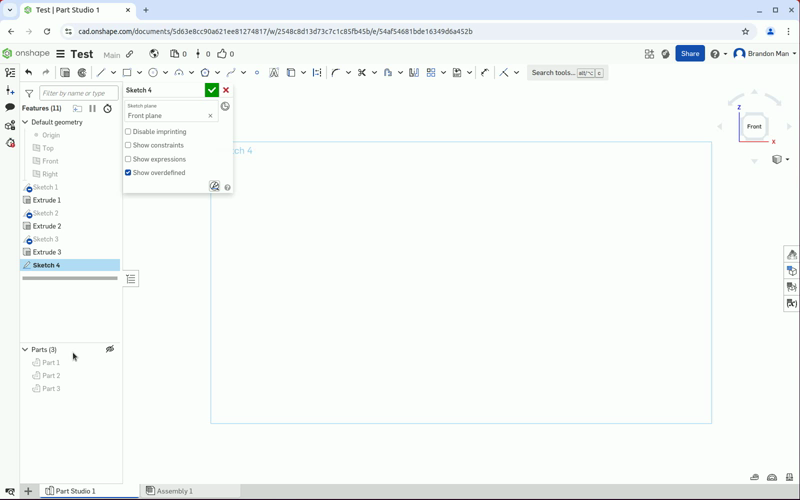
key_down(shift)
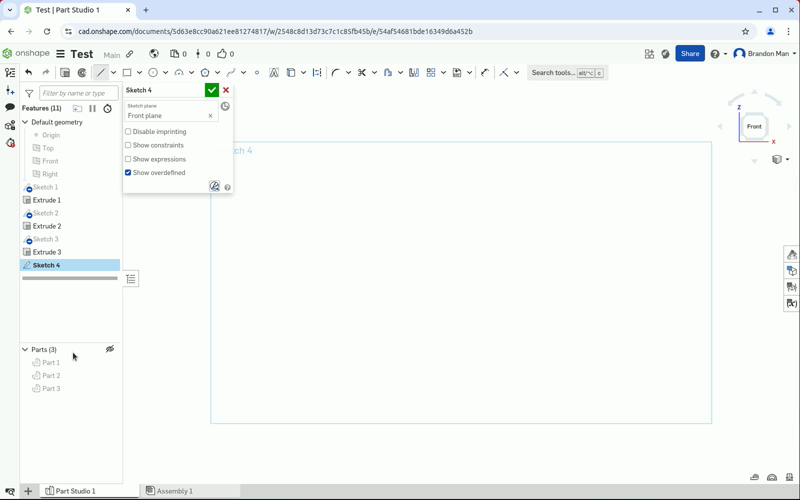
mouse_move(460, 192)
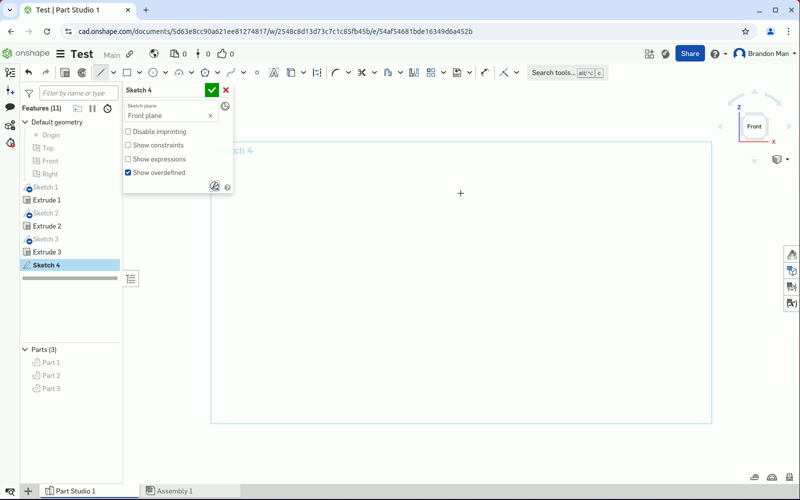
click(460, 192)
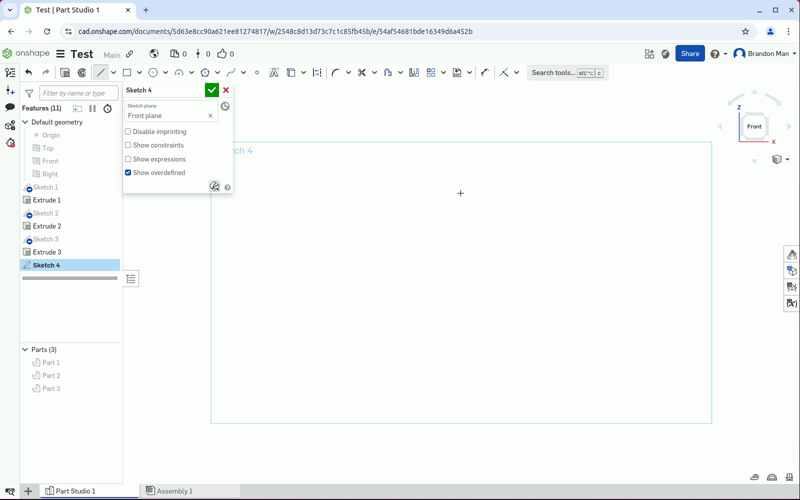
key_up(shift)
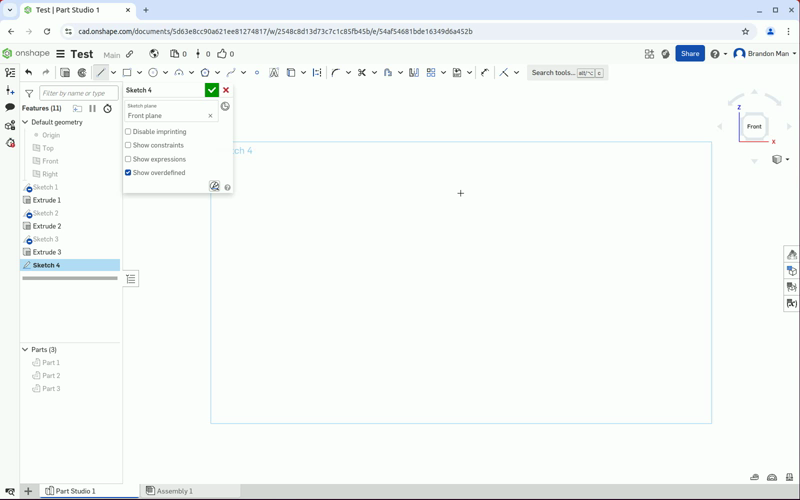
key_down(shift)
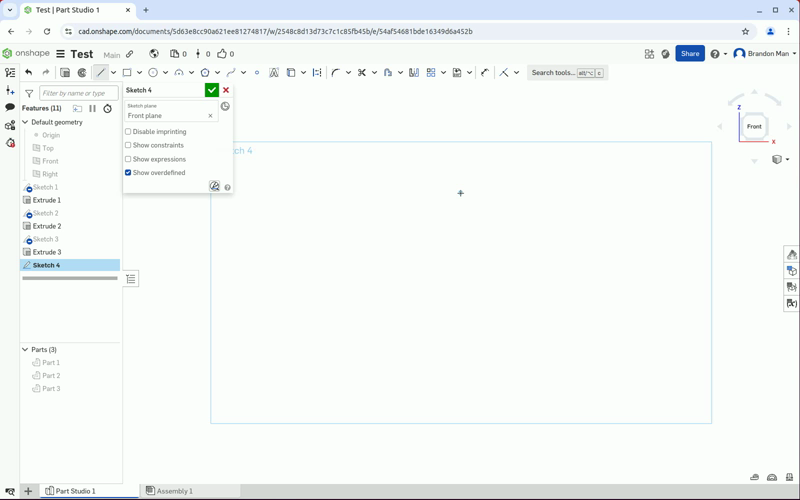
mouse_move(551, 260)
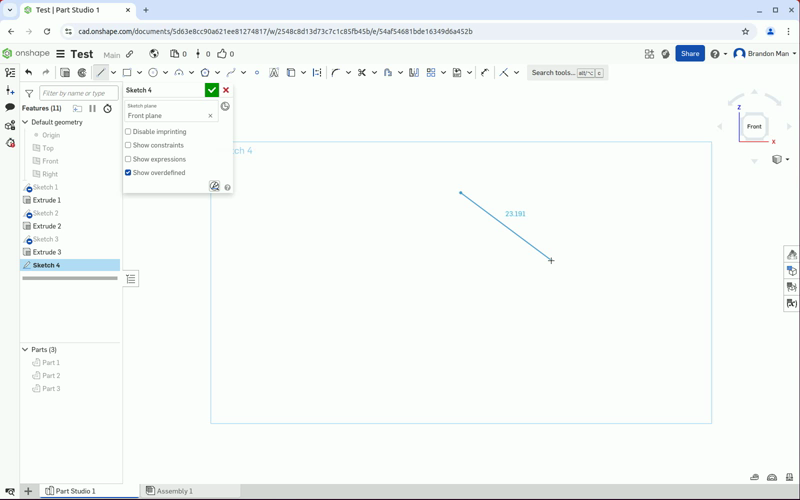
click(551, 260)
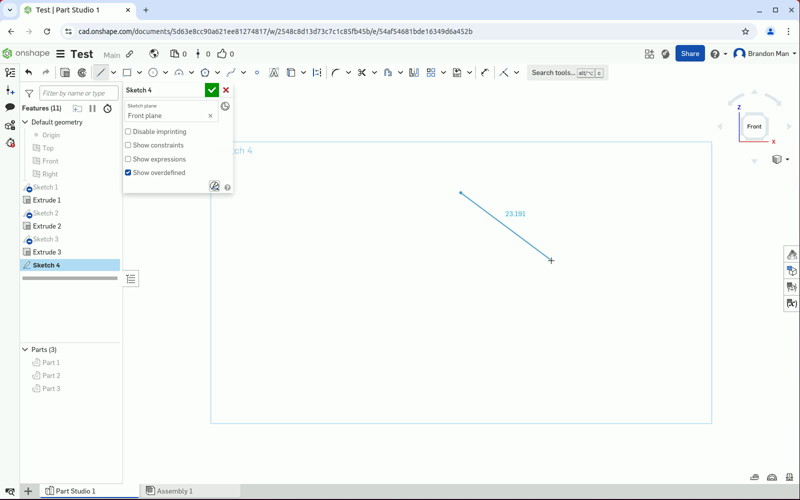
key_up(shift)
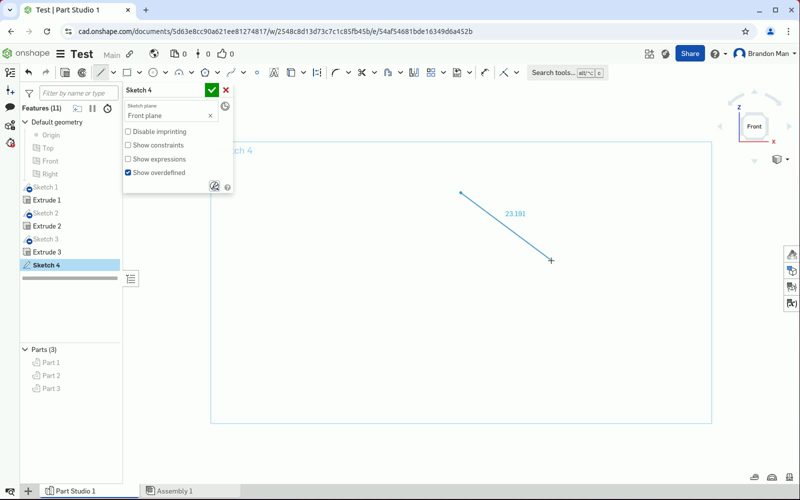
key_down(shift)
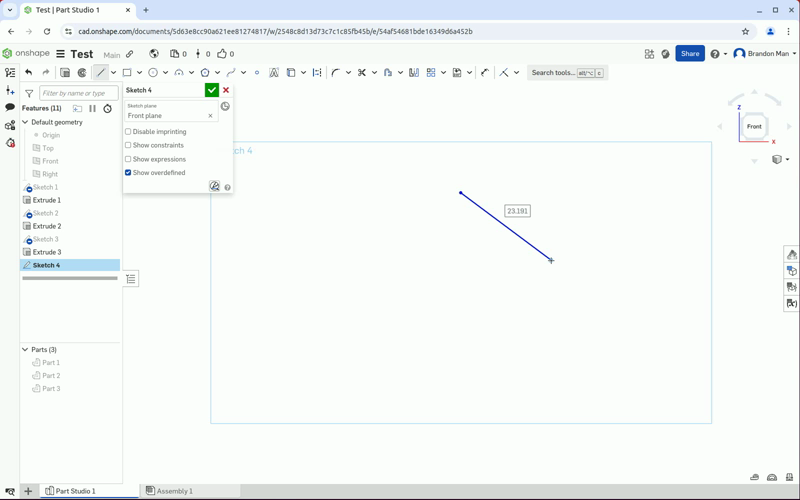
mouse_move(551, 192)
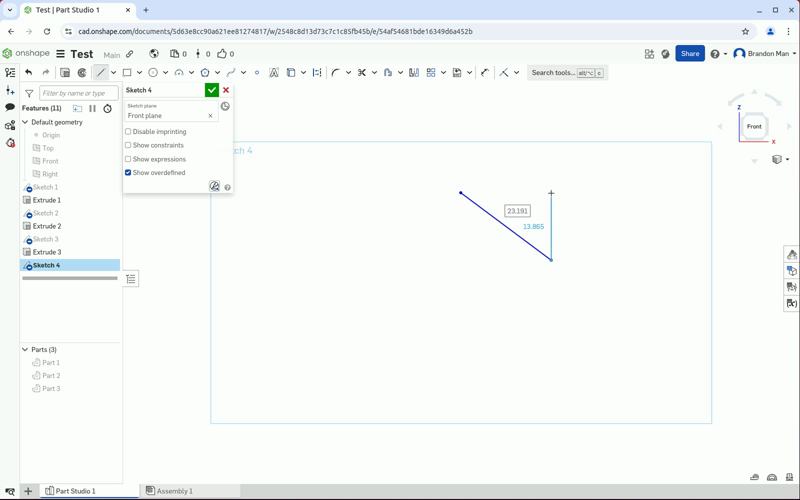
click(551, 192)
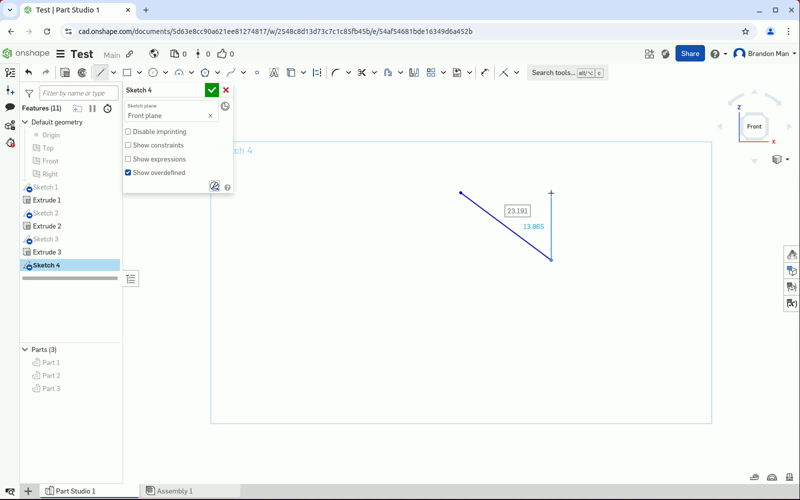
key_up(shift)
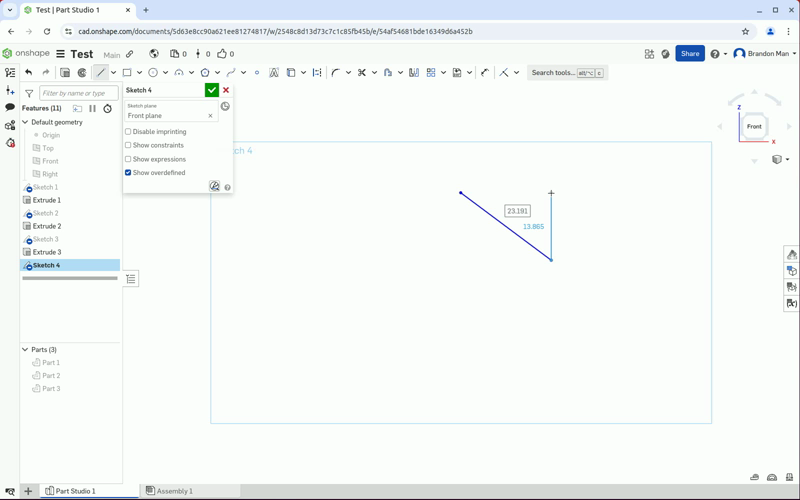
key_down(shift)
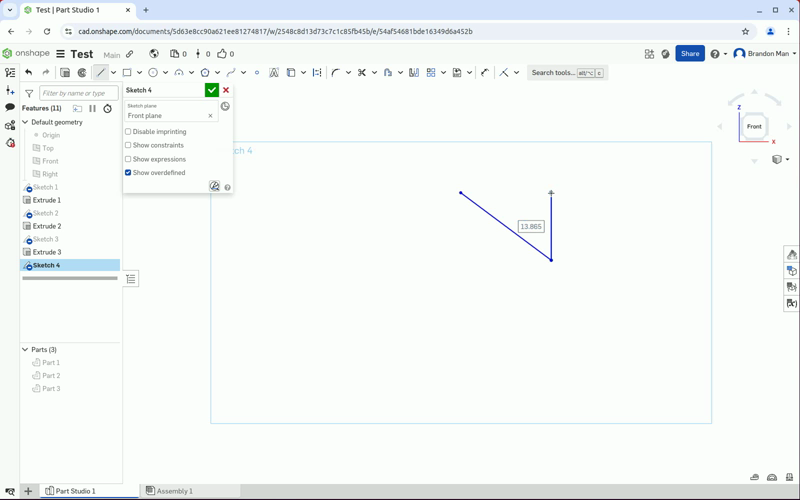
mouse_move(460, 192)
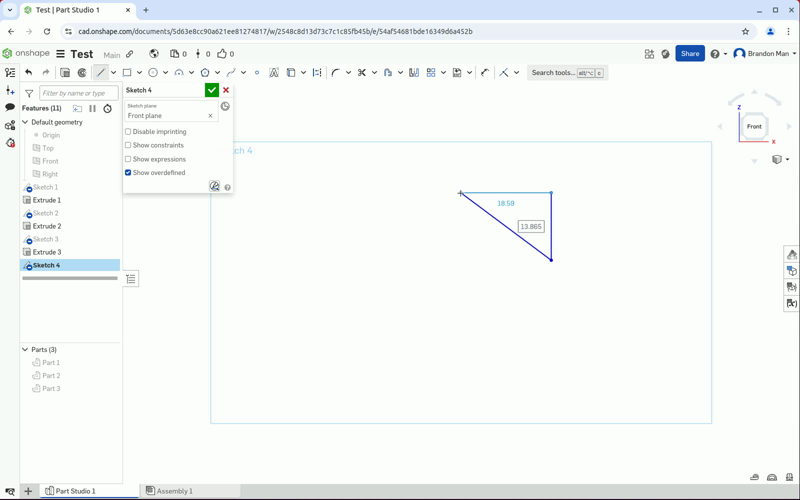
key_up(shift)
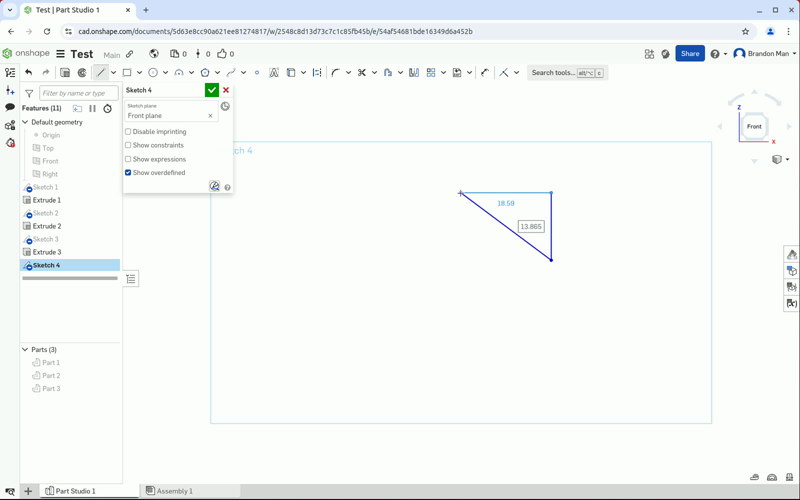
click(460, 192)
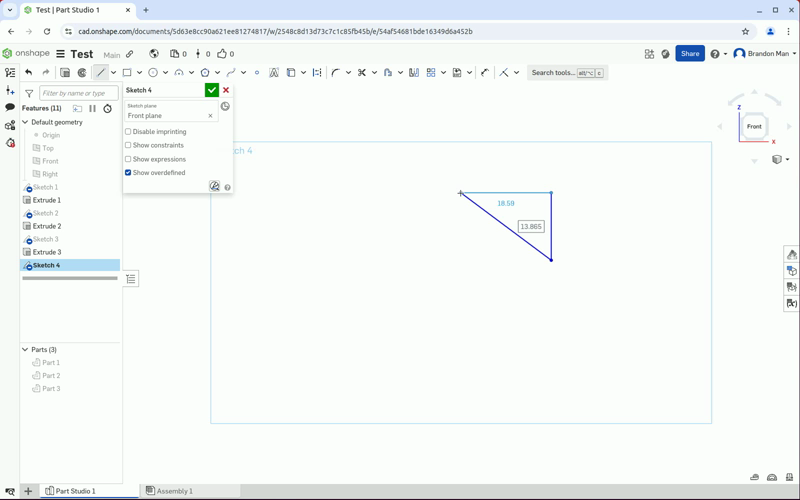
key(esc)
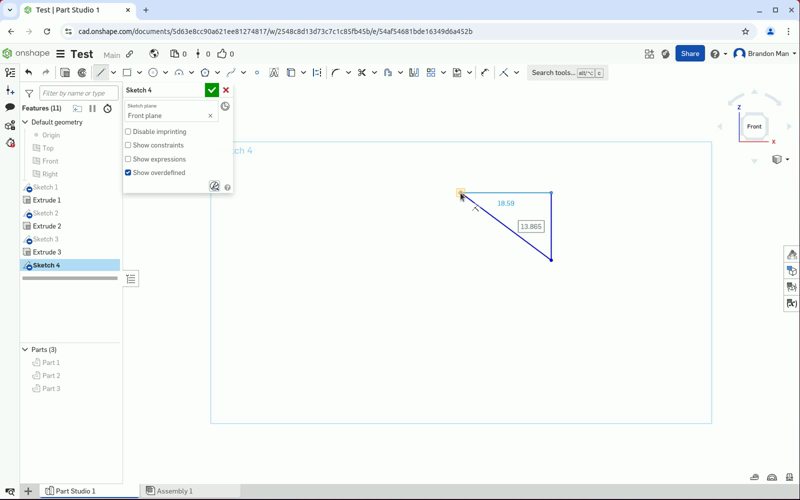
mouse_move(503, 195)
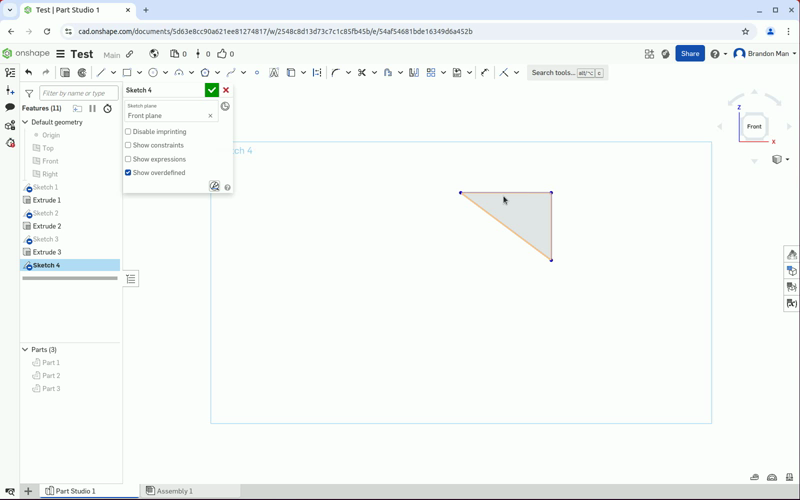
click(503, 195)
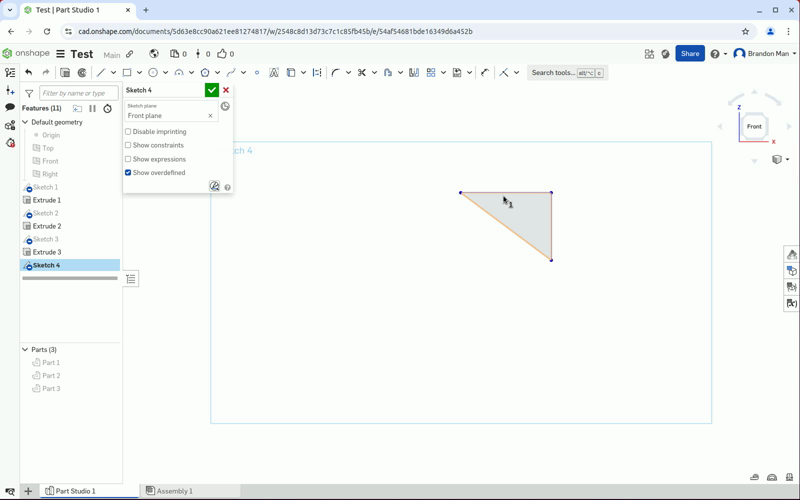
mouse_move(73, 352)
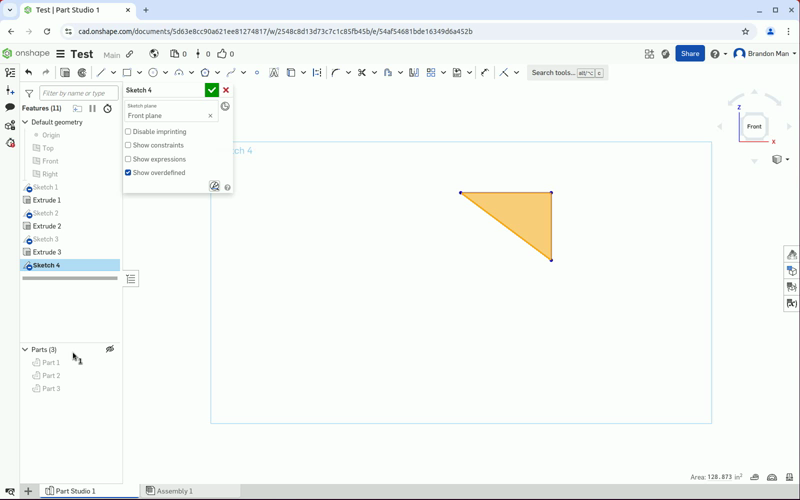
key(shift+y)
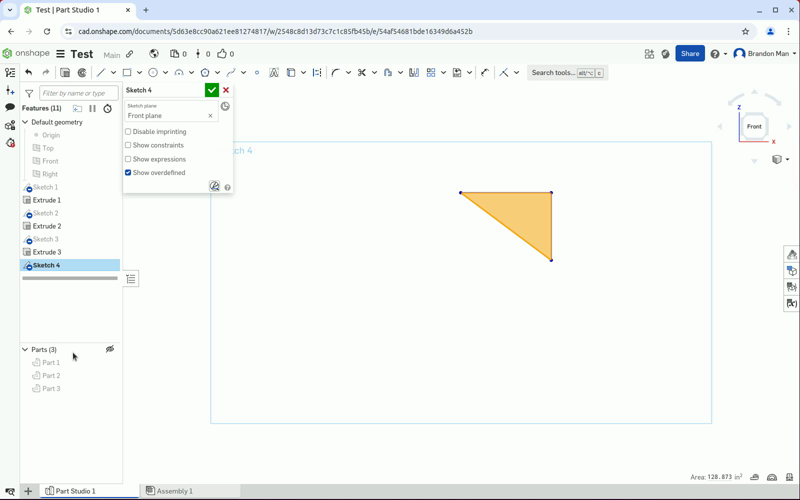
key(shift+e)
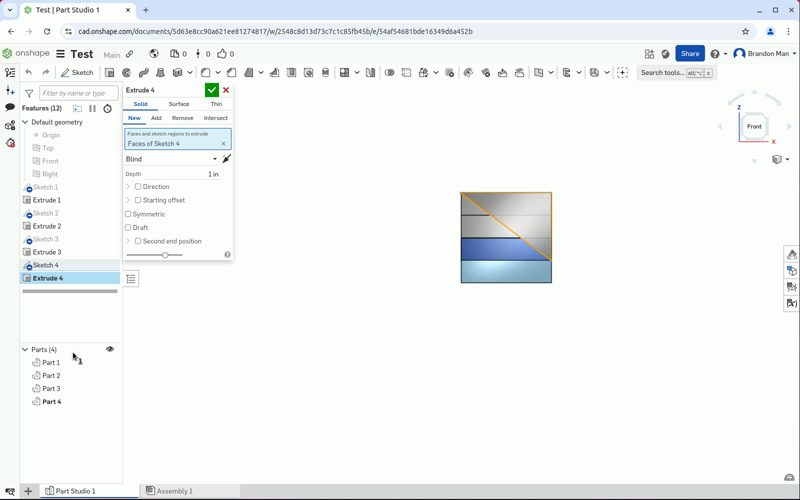
mouse_move(143, 106)
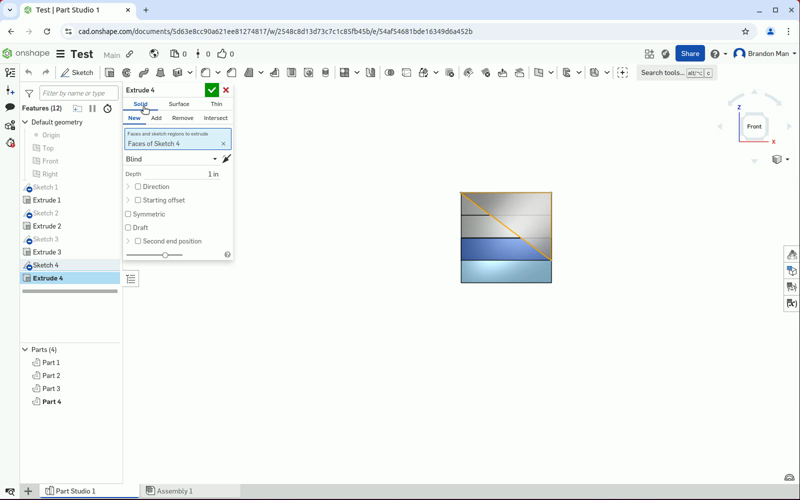
click(143, 106)
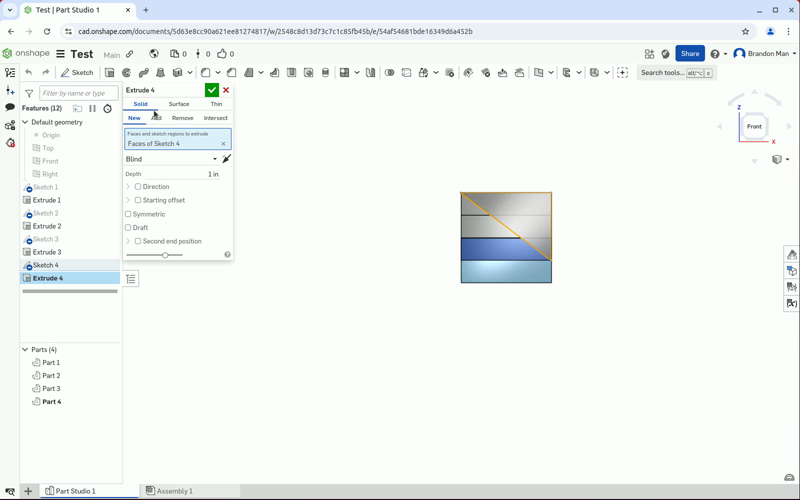
mouse_move(186, 120)
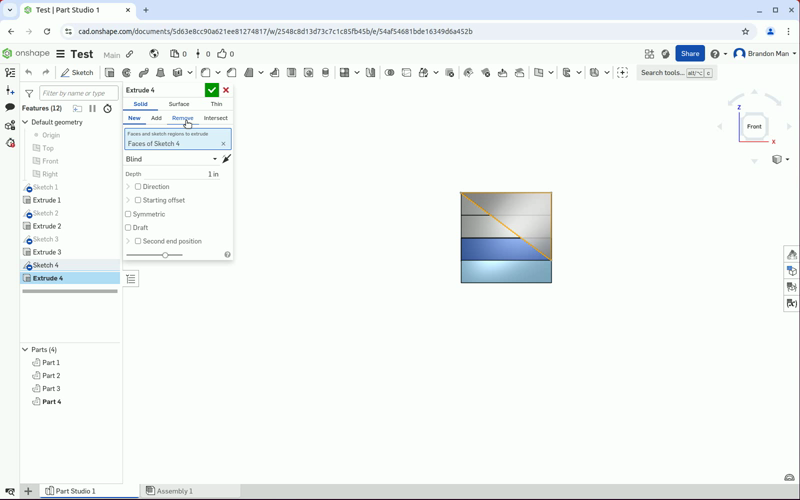
click(186, 120)
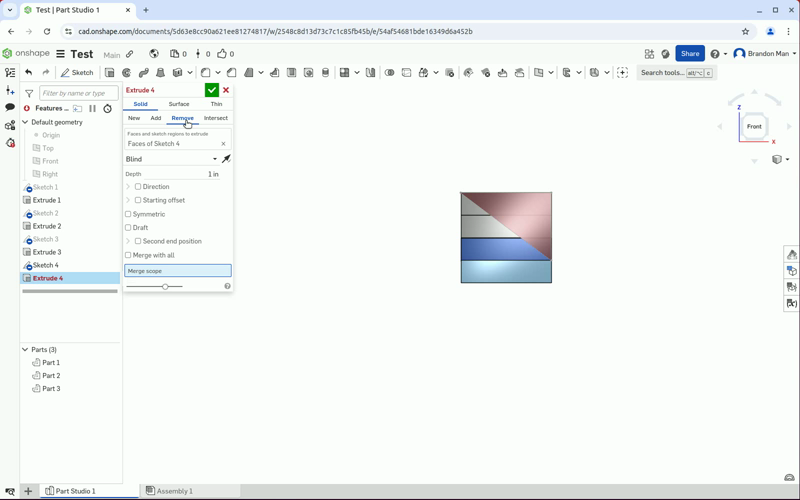
key(tab, 4)
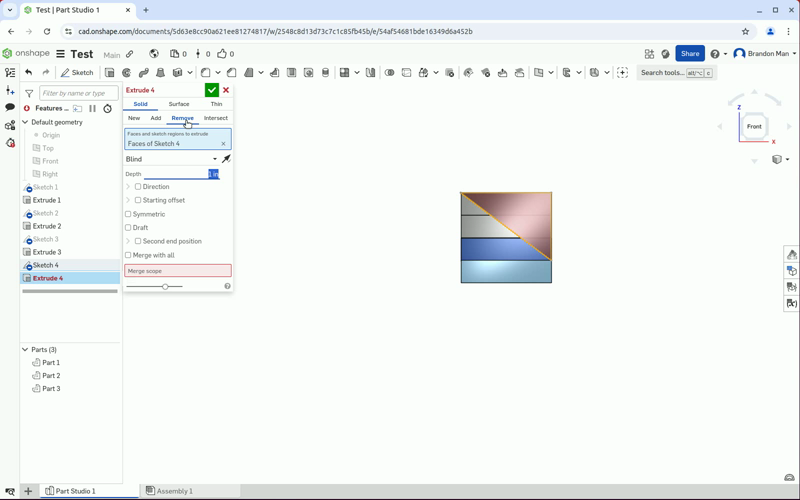
text(23.108)
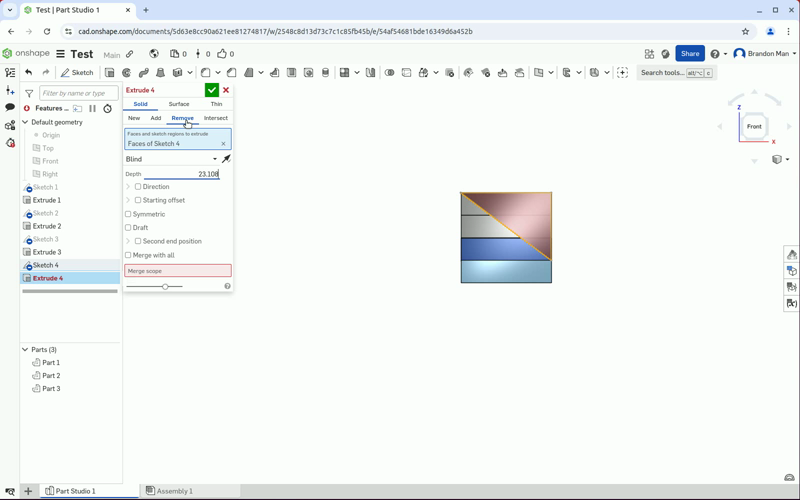
key(tab, 6)
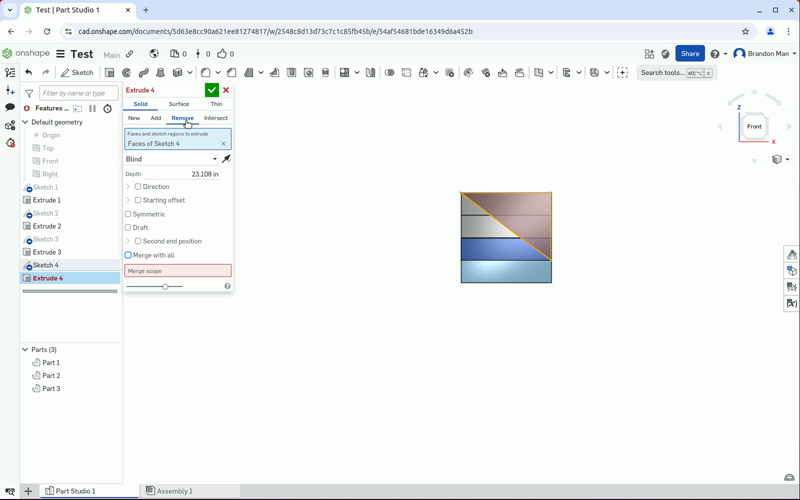
key(space)
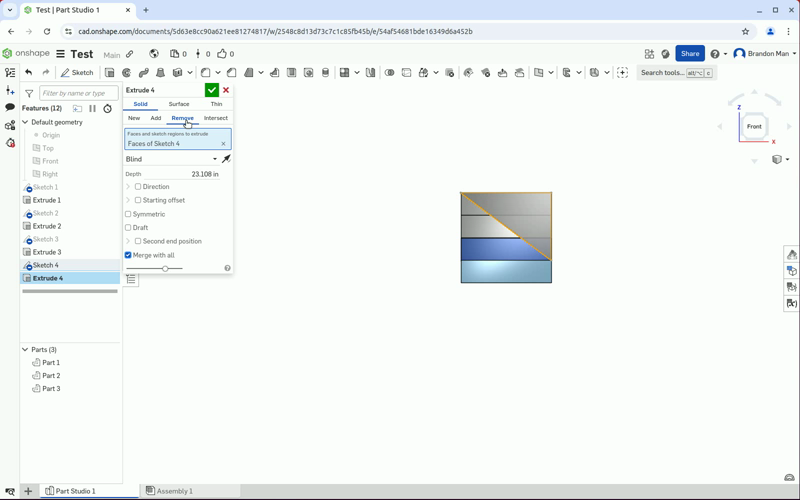
key(enter)
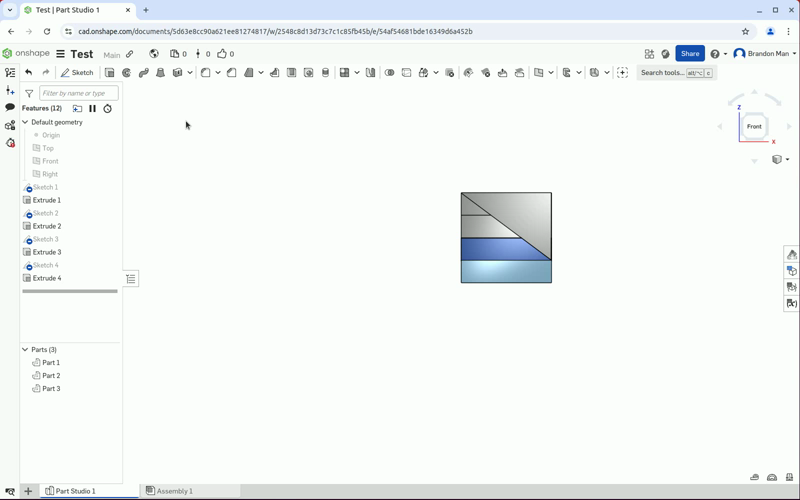
key(shift+h)
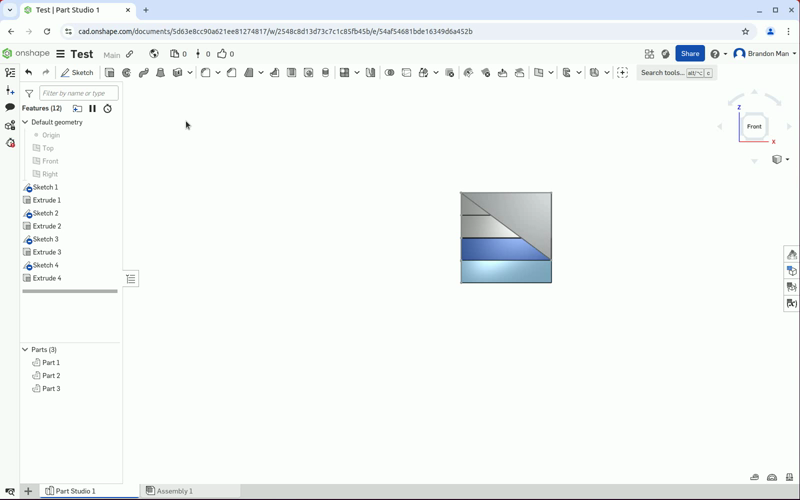
key(shift+h)
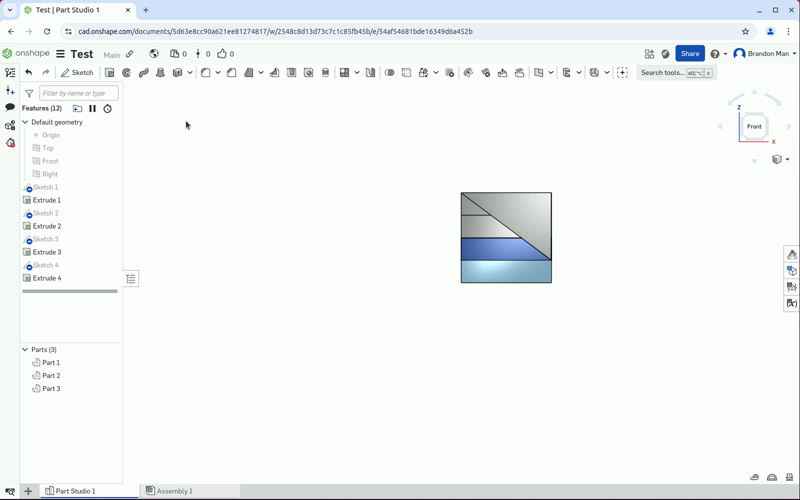
mouse_move(73, 189)
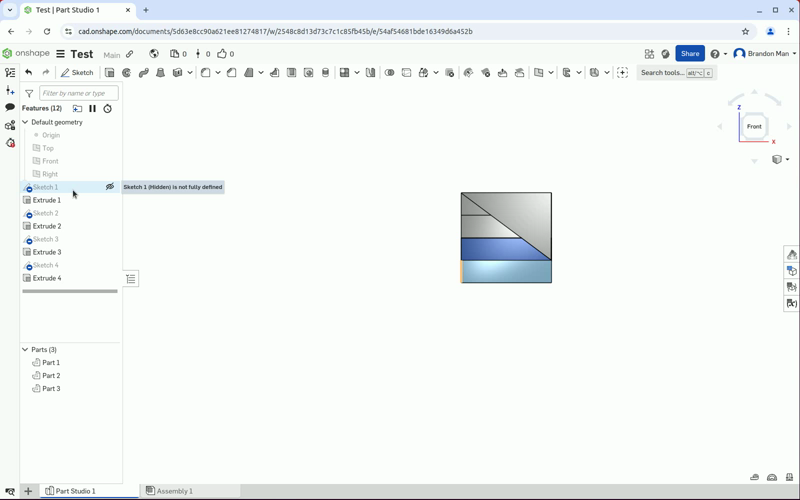
click(73, 189)
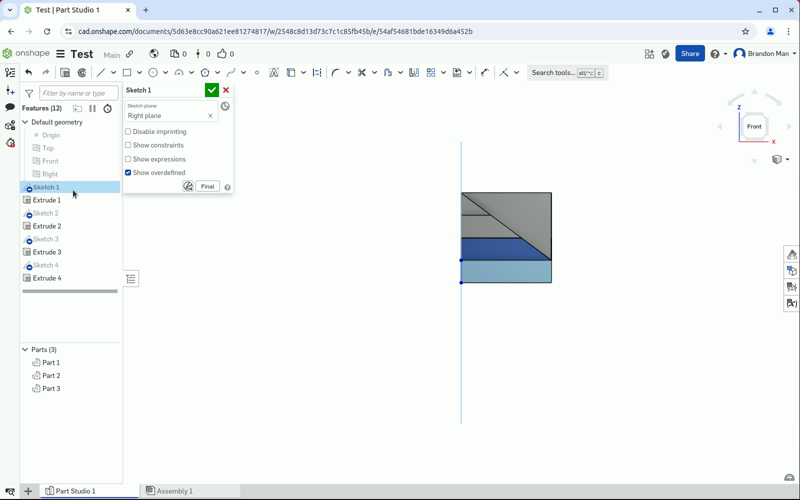
mouse_move(229, 92)
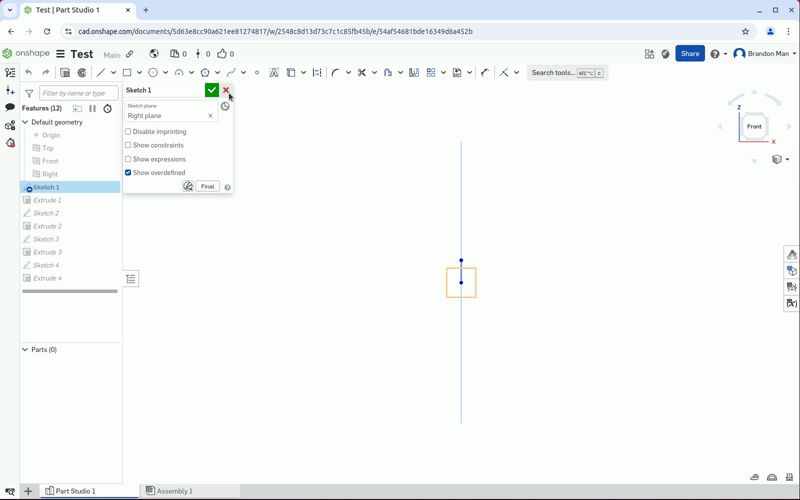
click(229, 92)
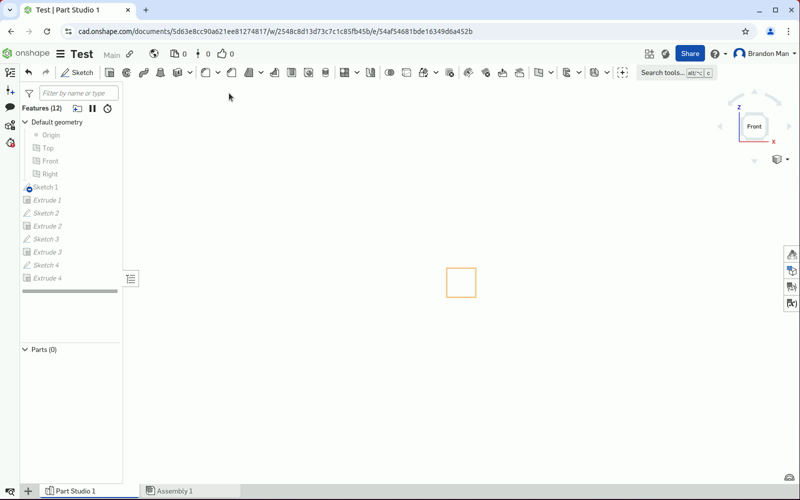
mouse_move(73, 352)
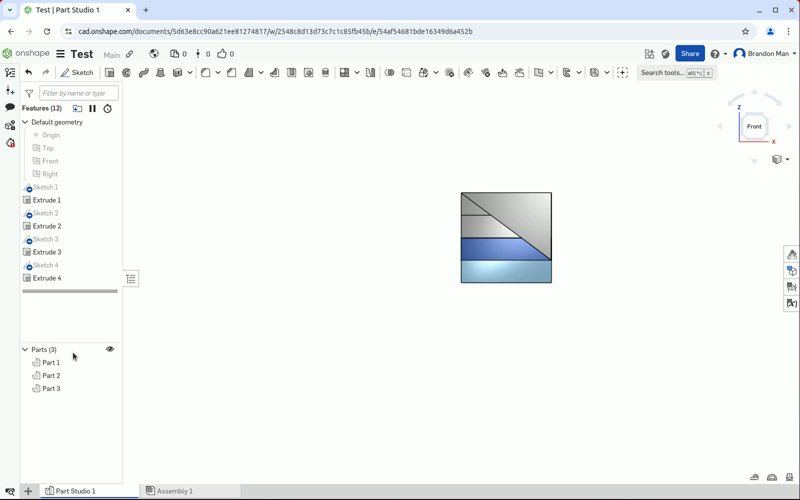
key(y)
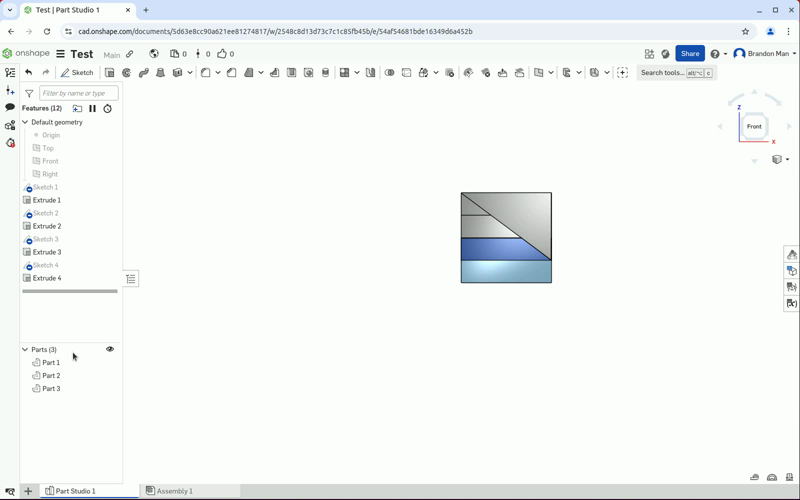
key(shift+p)
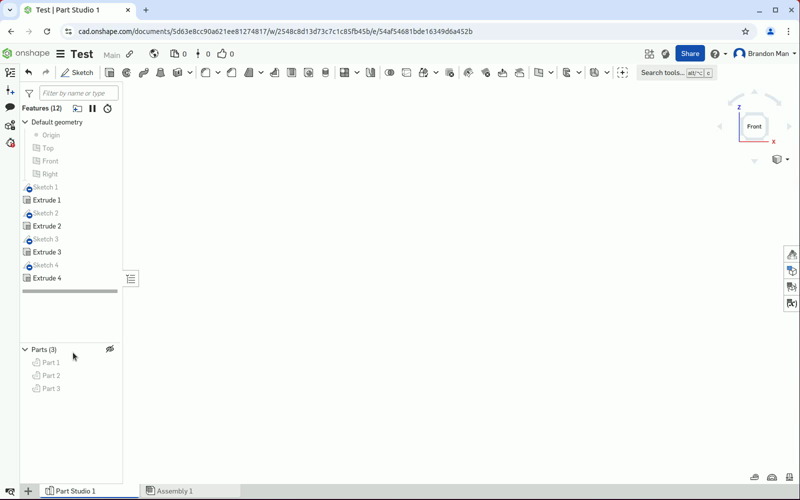
key(space)
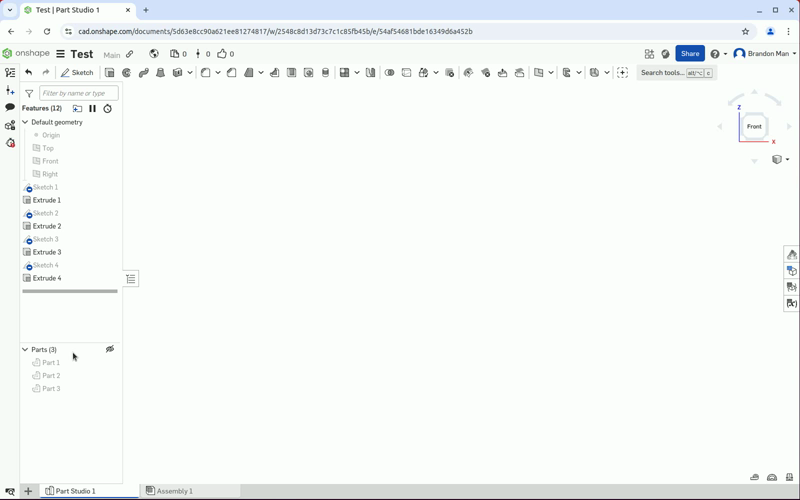
key_down(shift)
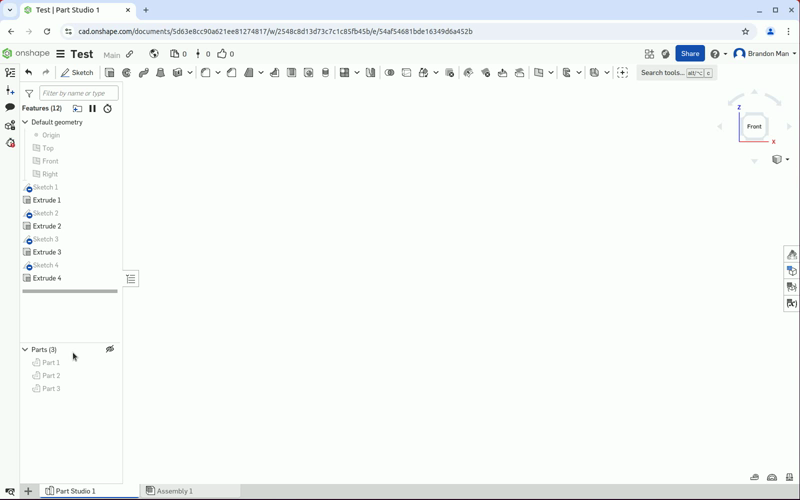
key(down)
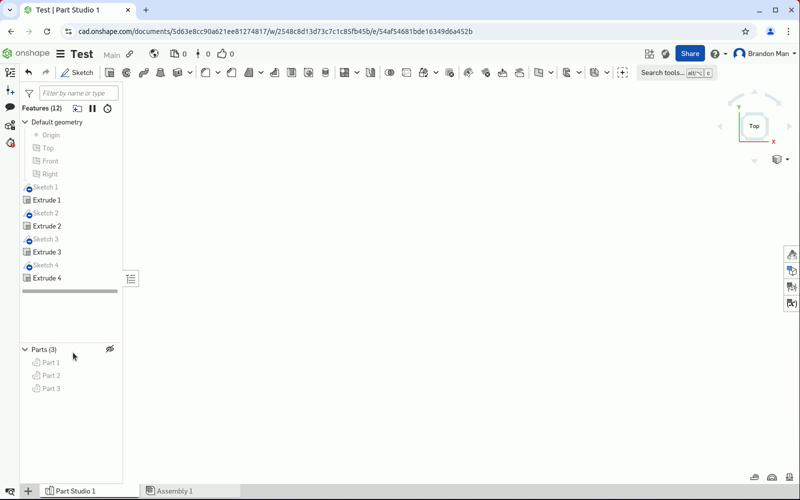
key_up(shift)
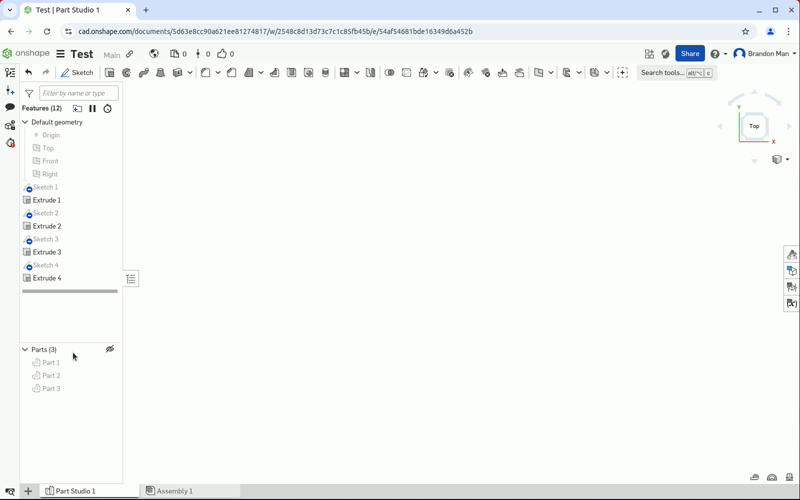
mouse_move(73, 352)
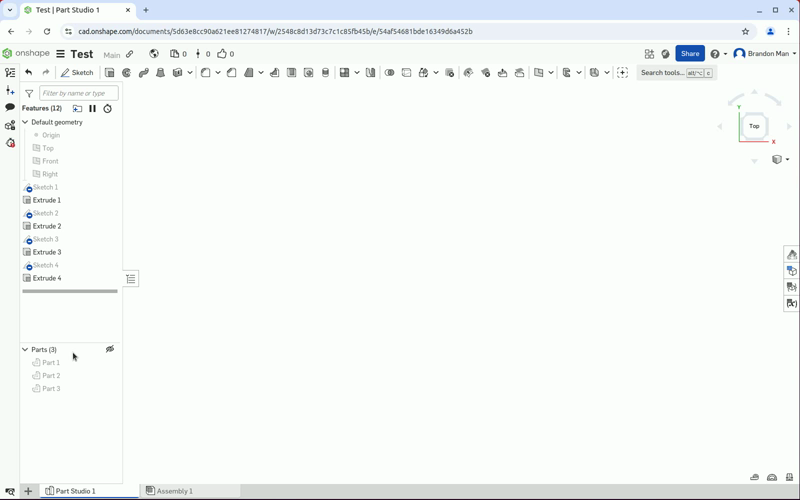
key(shift+y)
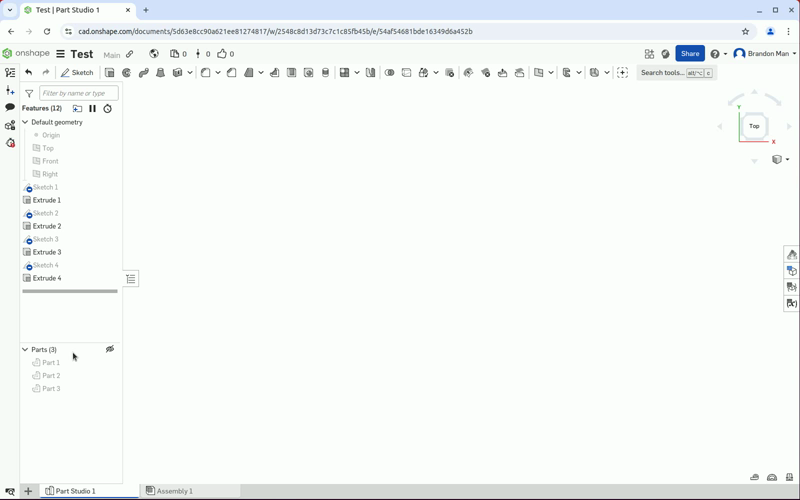
key(shift+s)
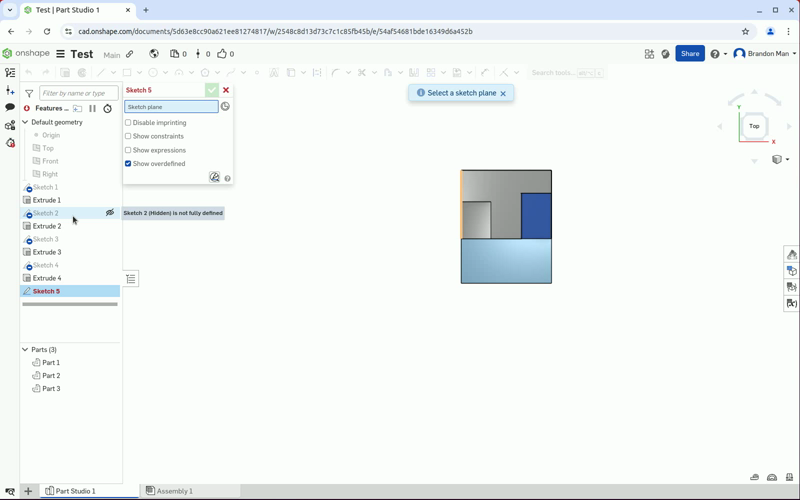
scroll(3)
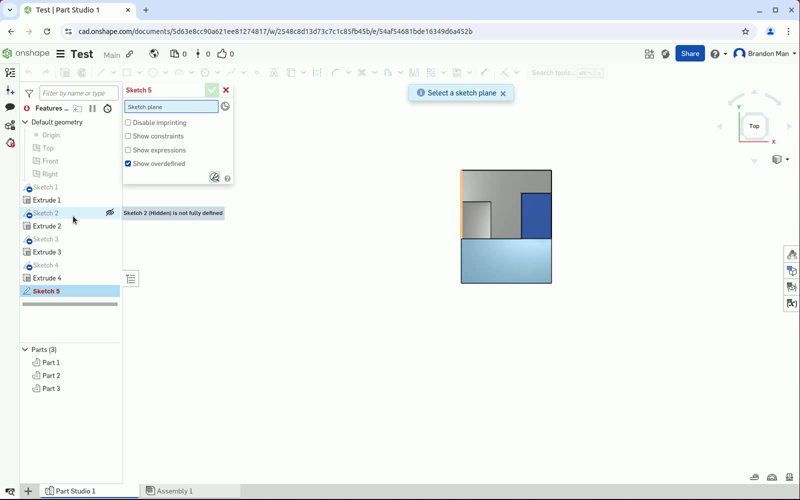
mouse_move(73, 150)
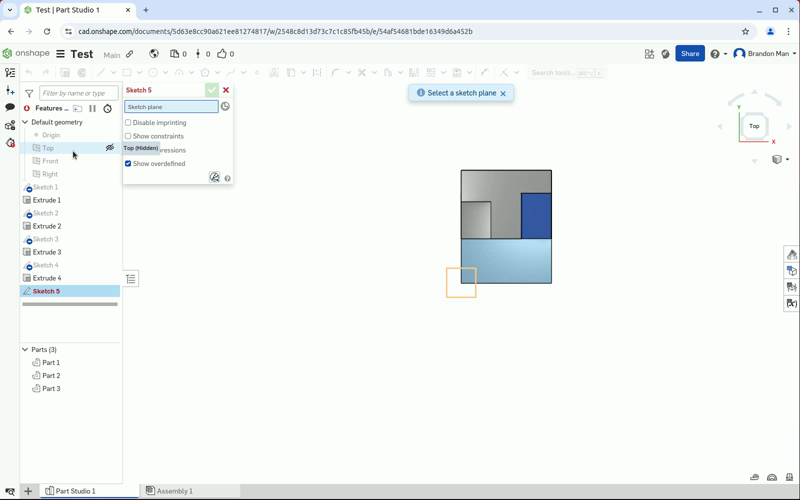
click(73, 150)
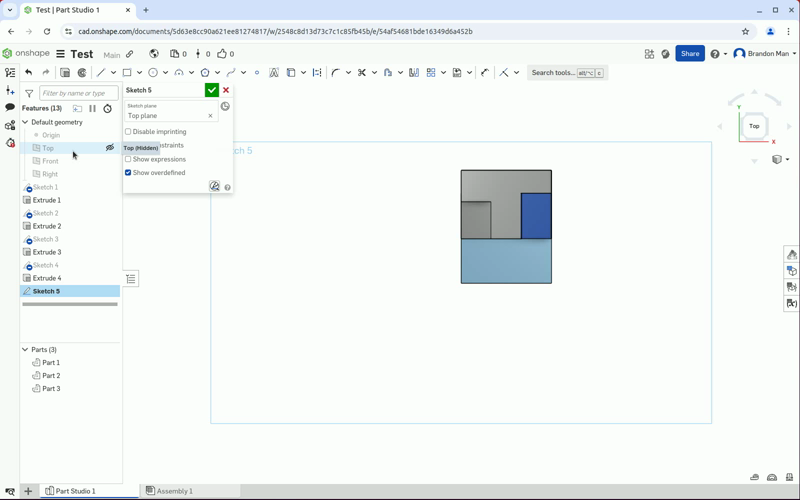
mouse_move(73, 352)
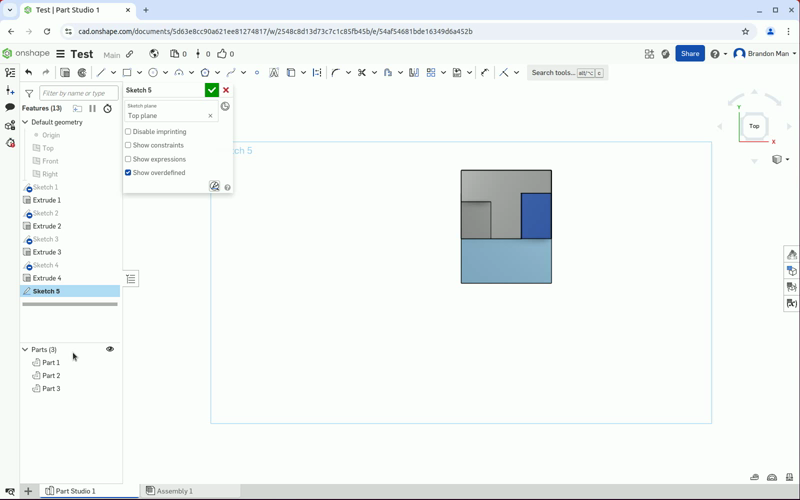
key(y)
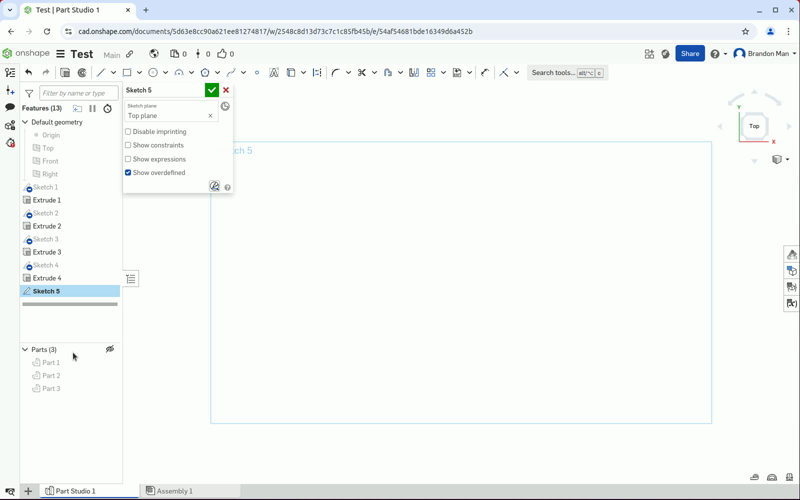
key(l)
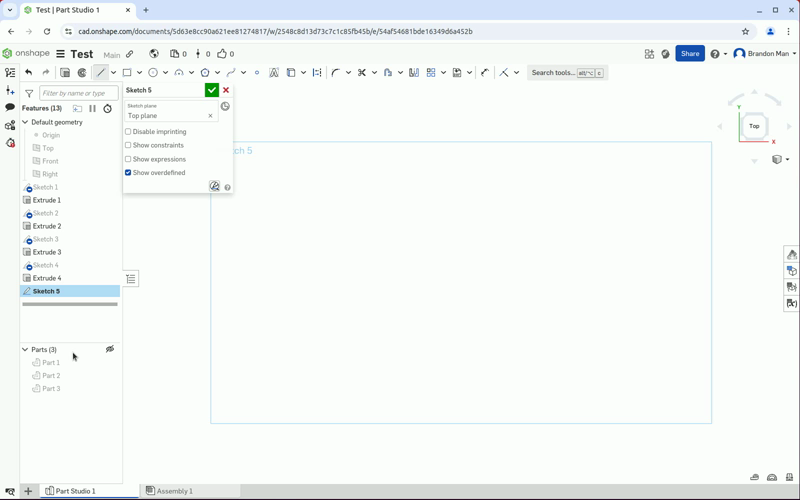
key_down(shift)
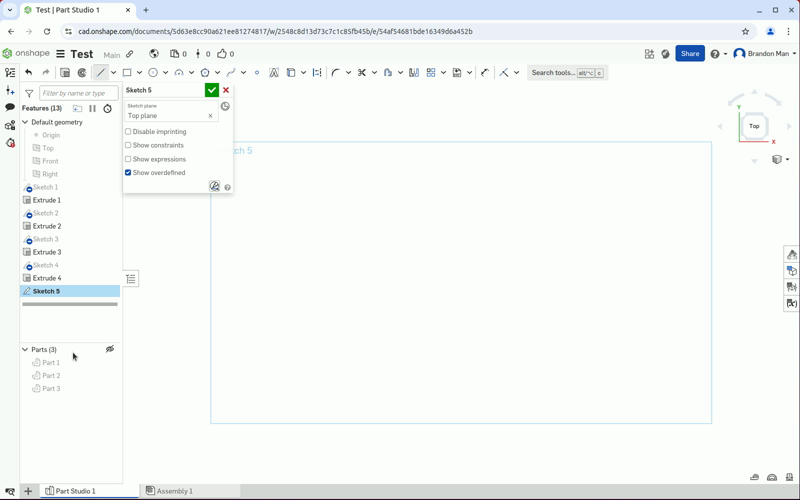
mouse_move(460, 282)
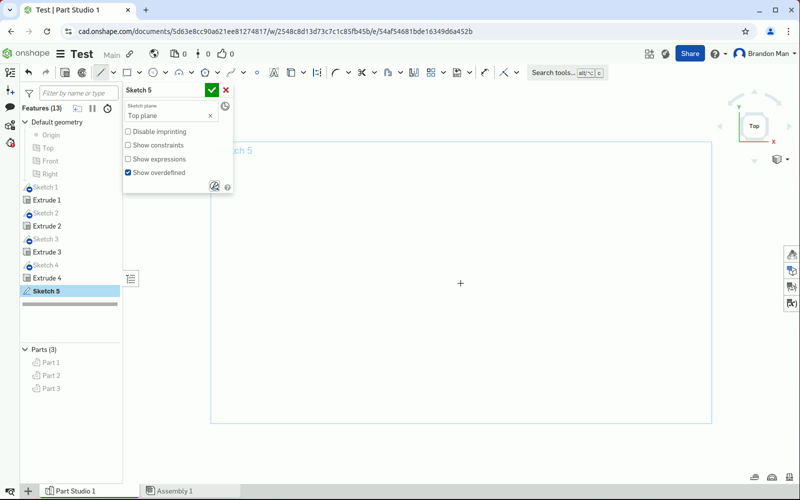
click(460, 282)
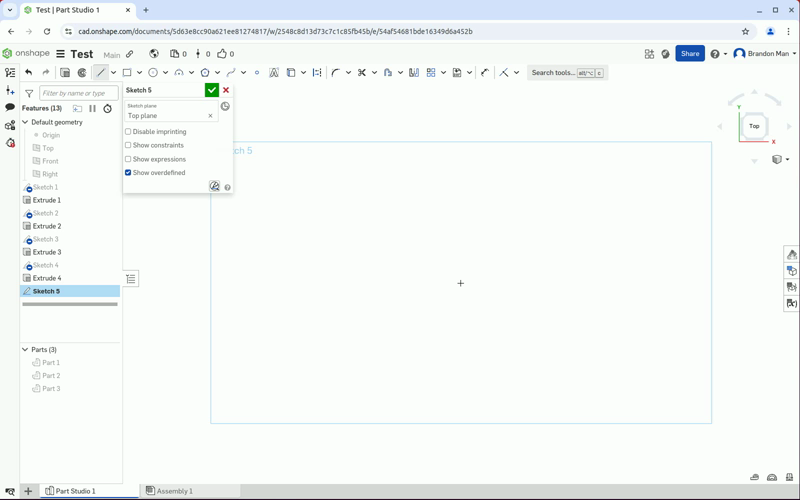
key_up(shift)
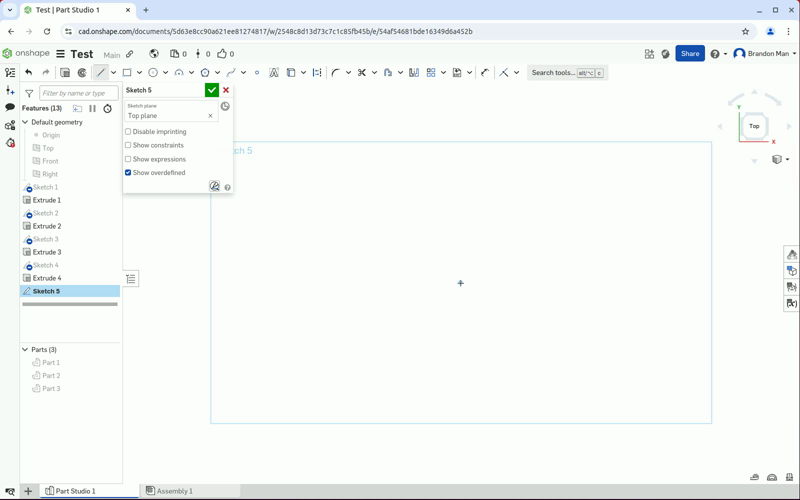
key_down(shift)
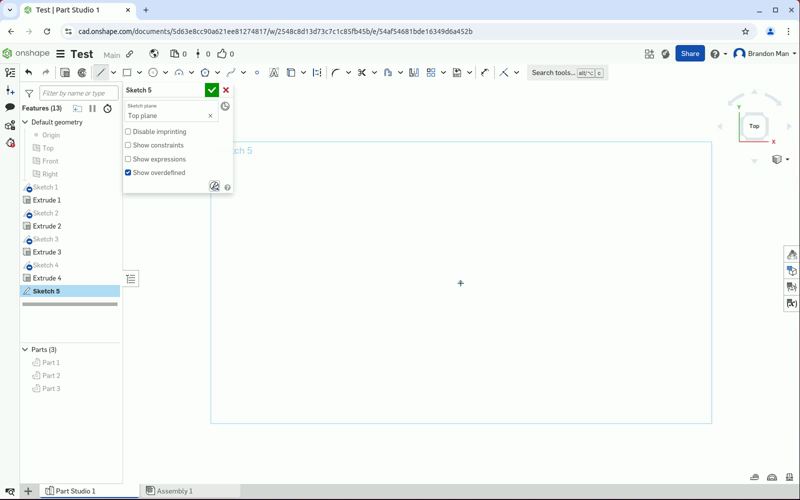
mouse_move(551, 282)
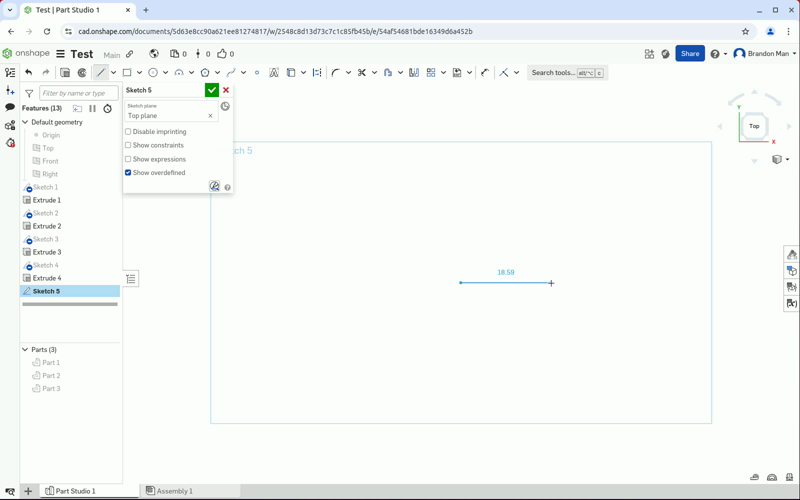
click(551, 282)
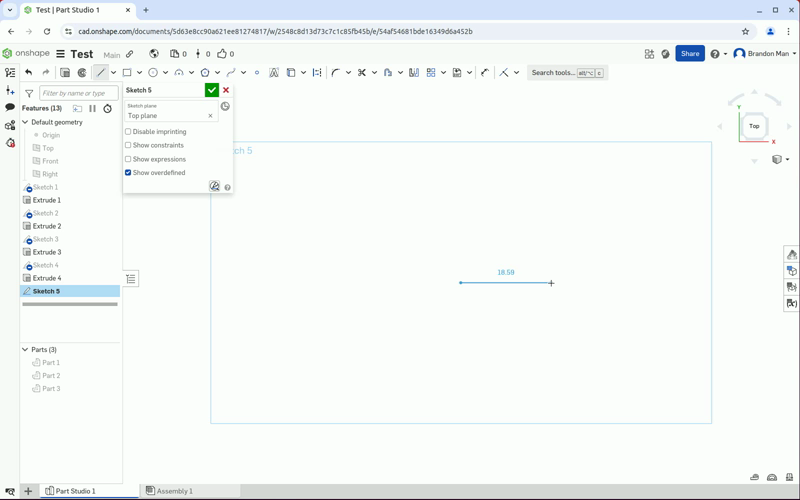
key_up(shift)
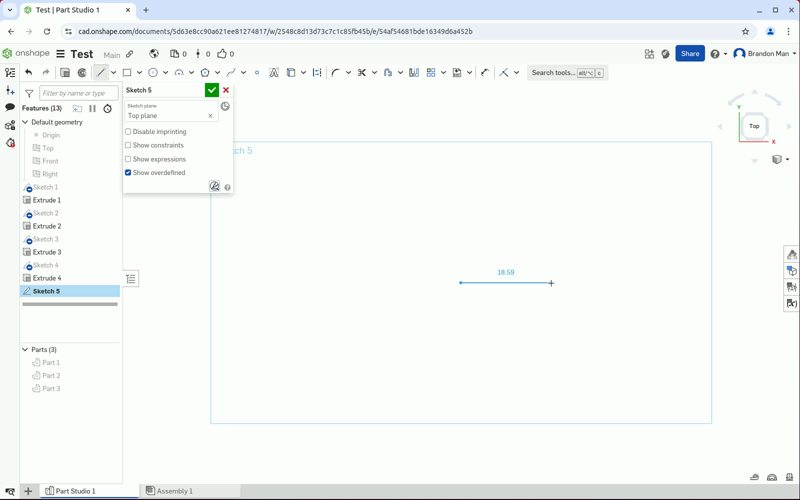
key_down(shift)
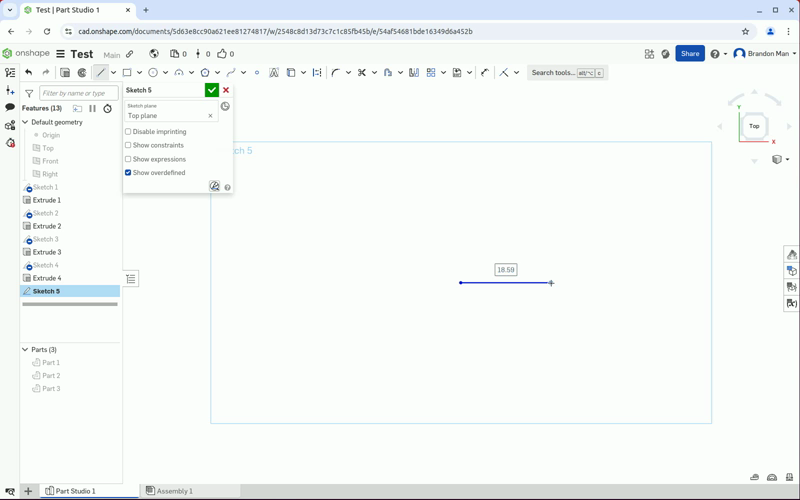
mouse_move(581, 282)
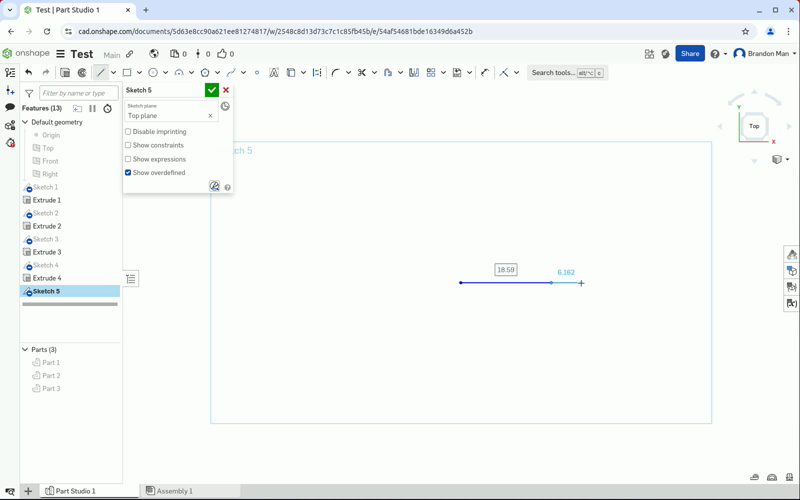
mouse_move(551, 238)
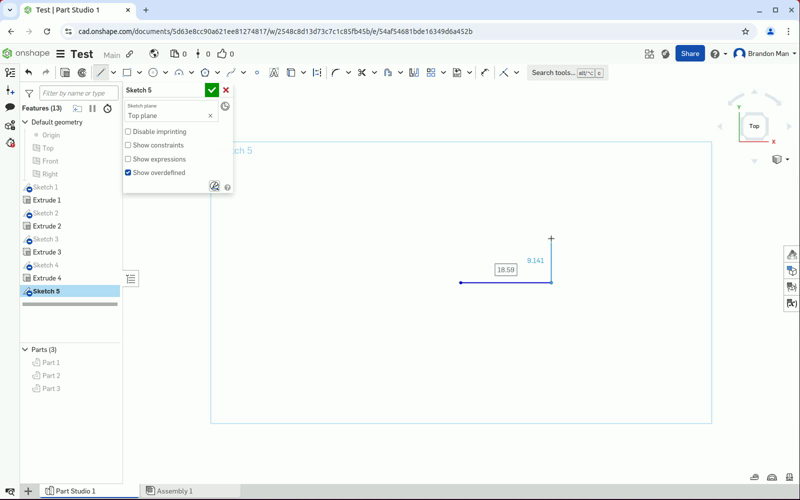
click(551, 238)
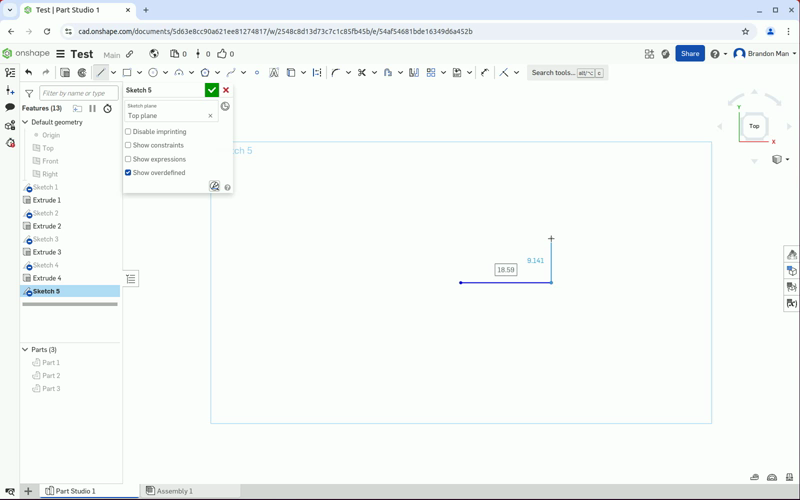
key_up(shift)
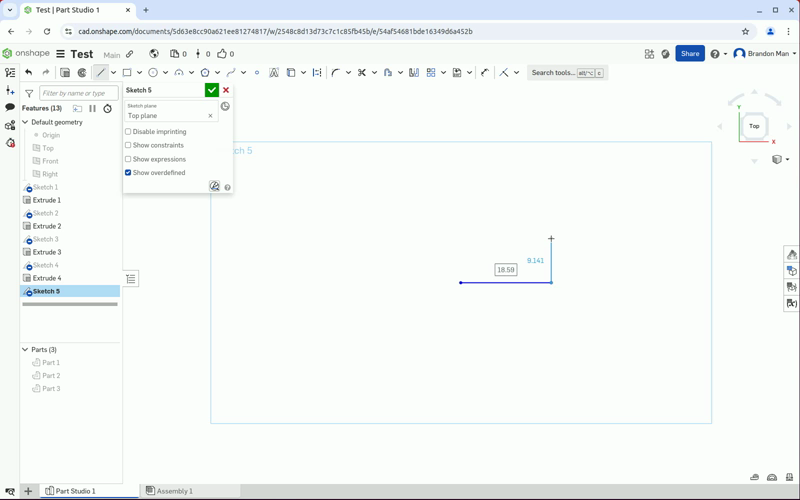
key_down(shift)
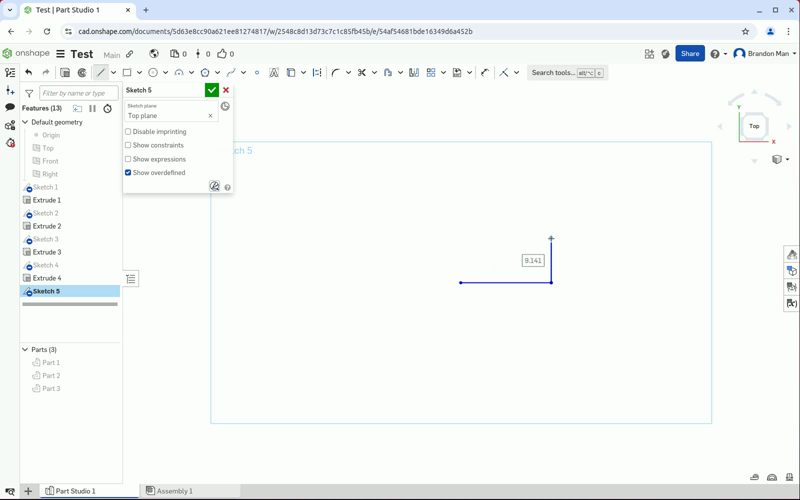
mouse_move(460, 238)
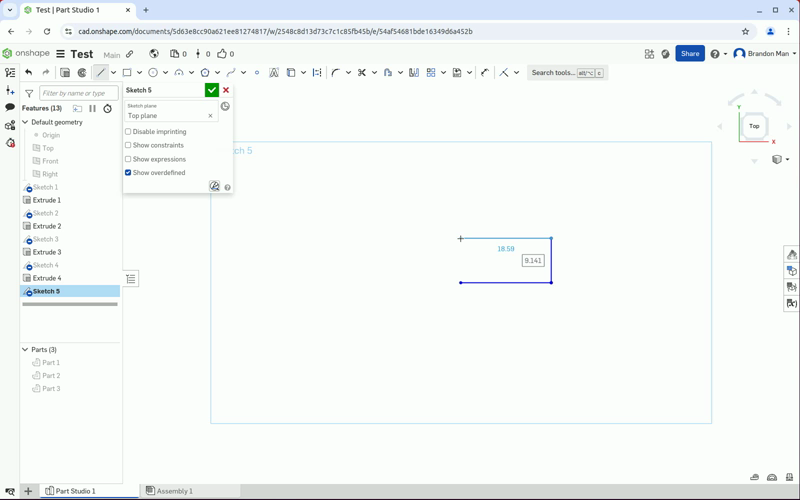
click(460, 238)
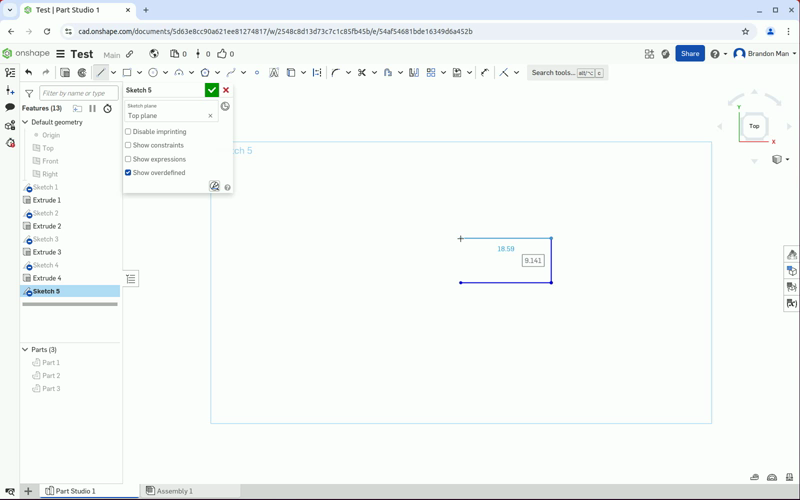
key_up(shift)
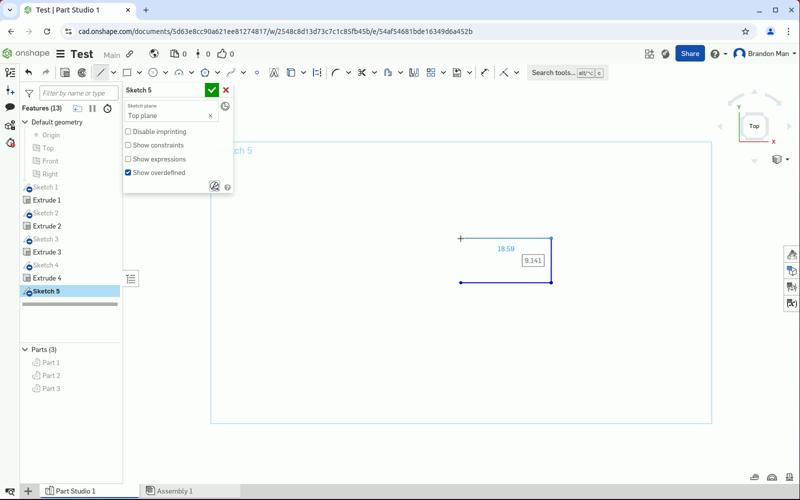
mouse_move(490, 238)
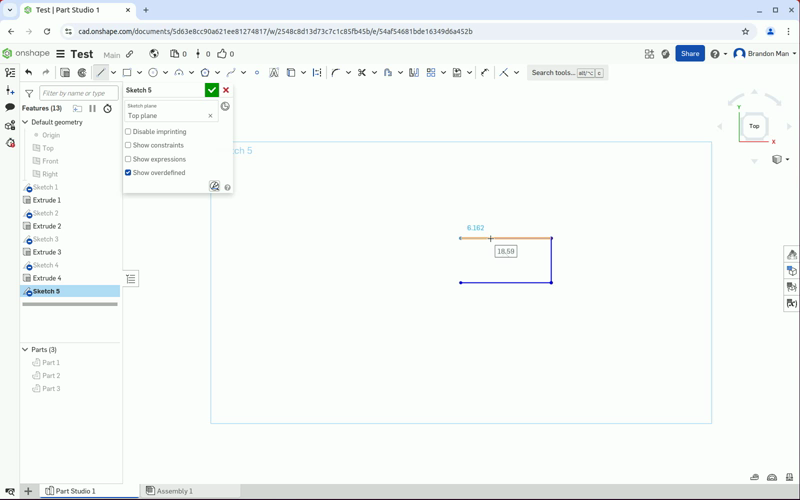
key_down(shift)
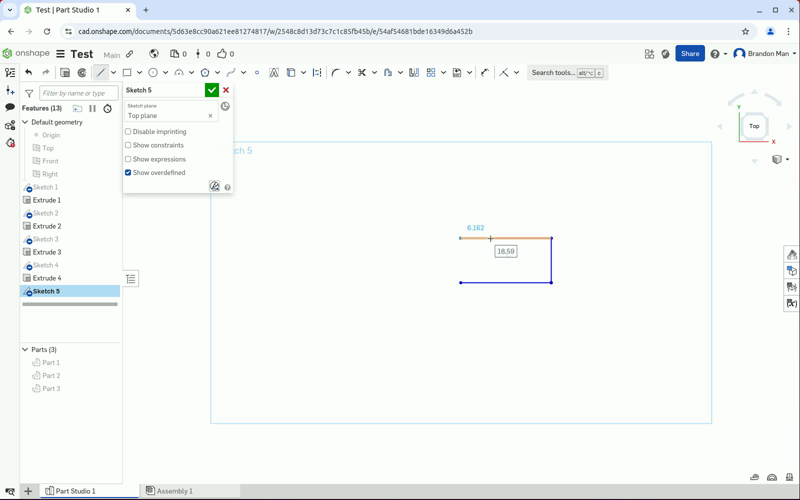
mouse_move(460, 282)
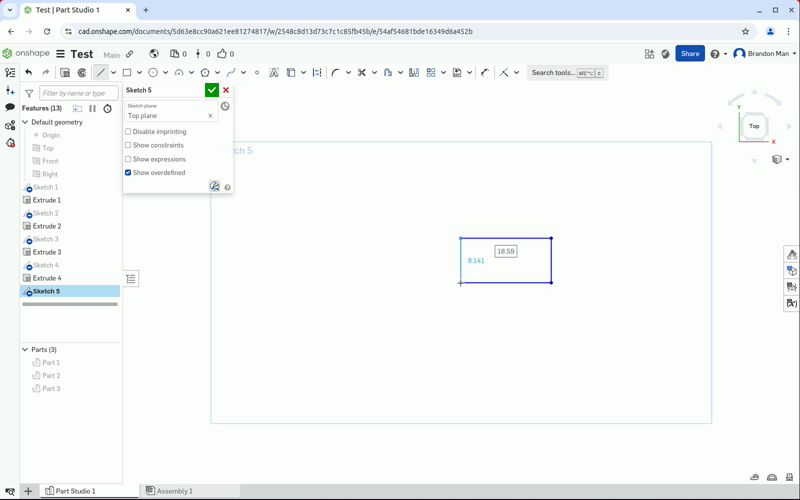
key_up(shift)
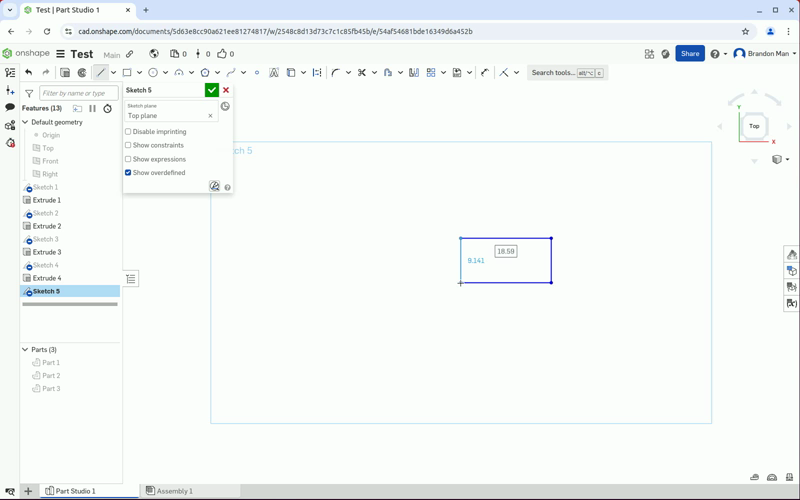
click(460, 282)
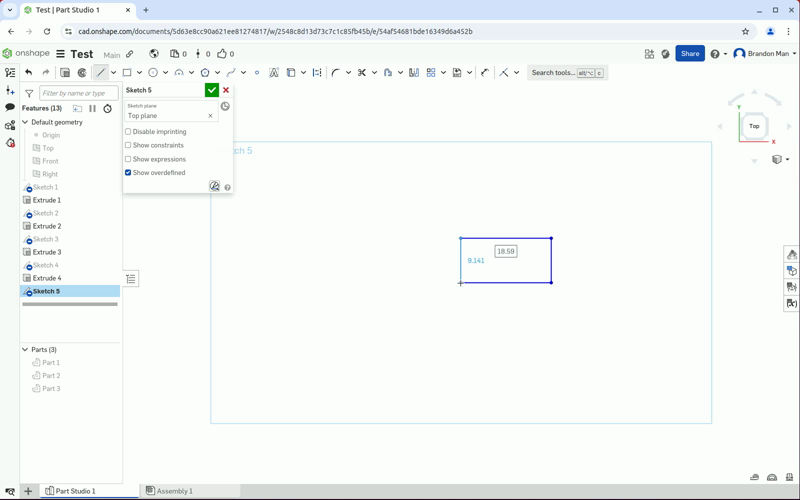
key(esc)
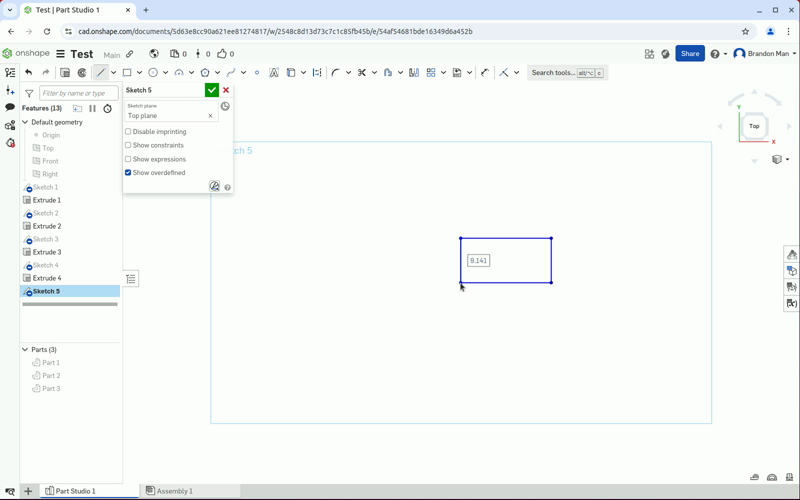
mouse_move(477, 250)
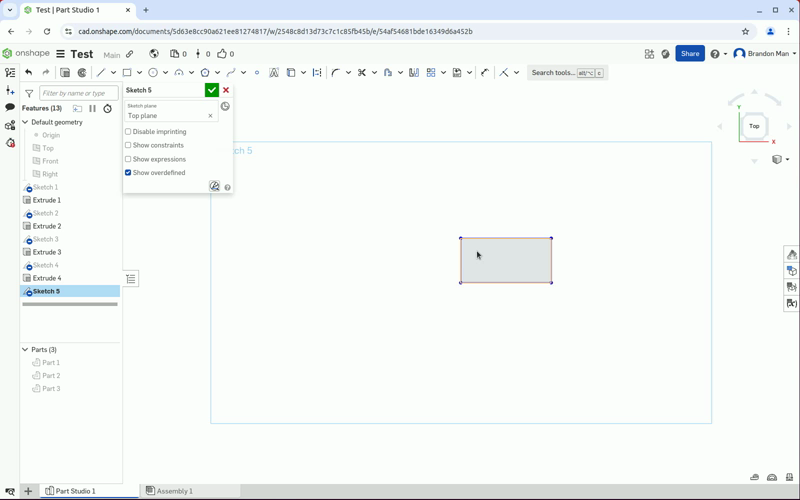
click(477, 250)
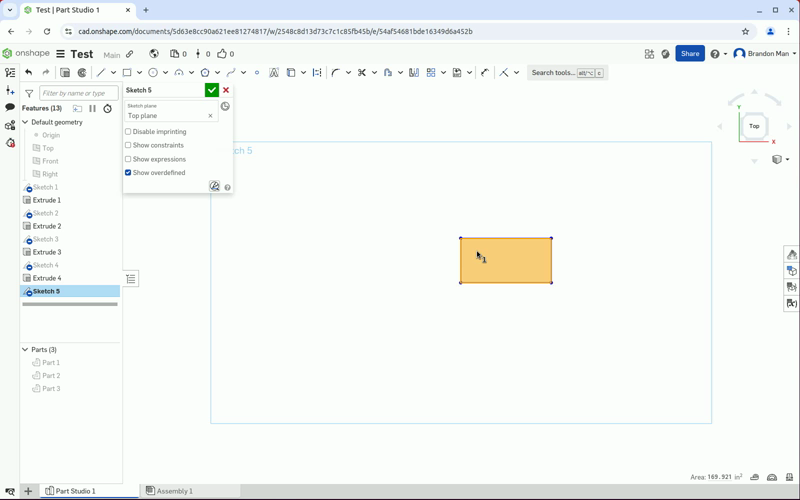
mouse_move(73, 352)
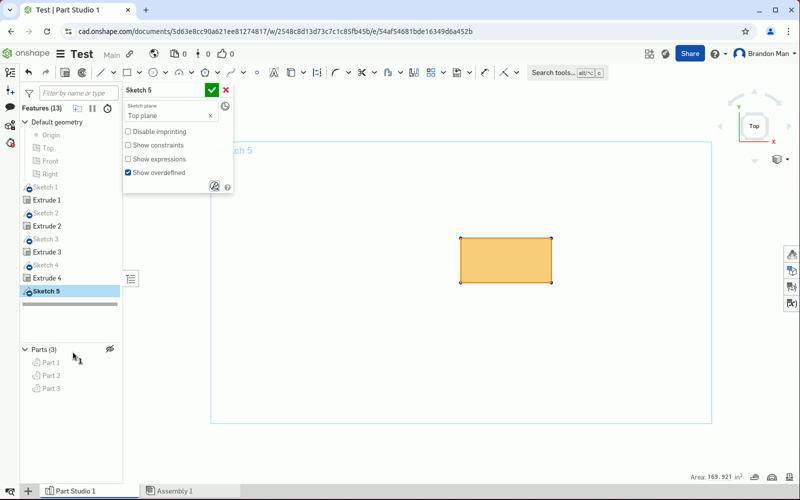
key(shift+y)
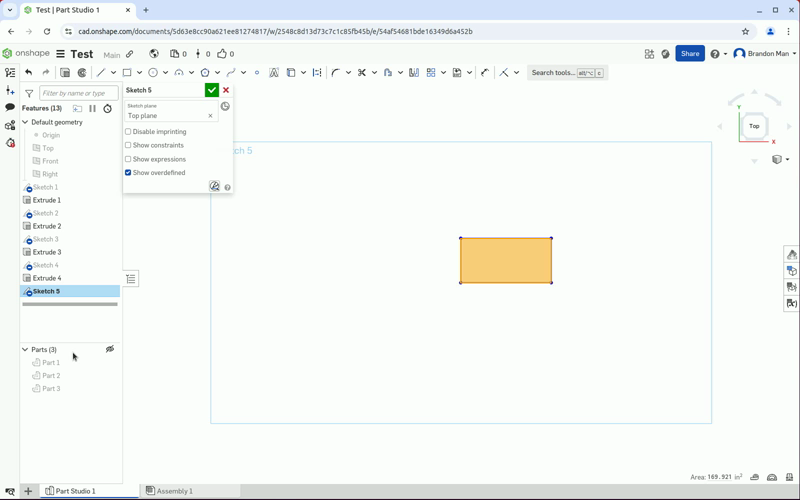
key(shift+e)
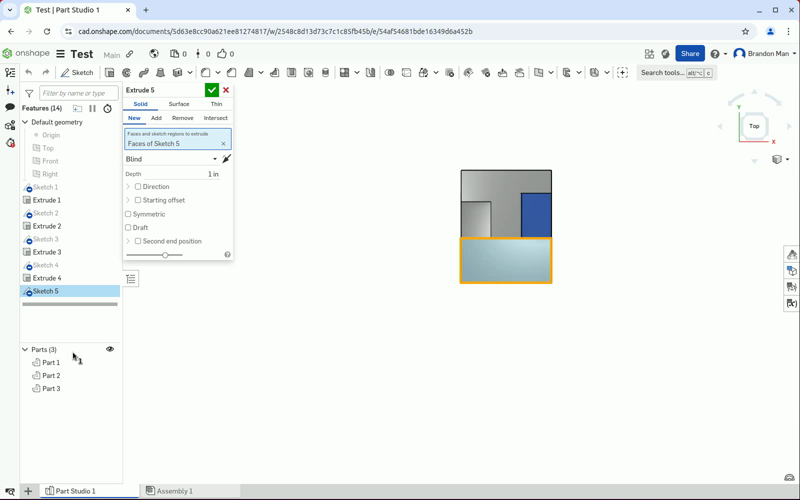
mouse_move(143, 106)
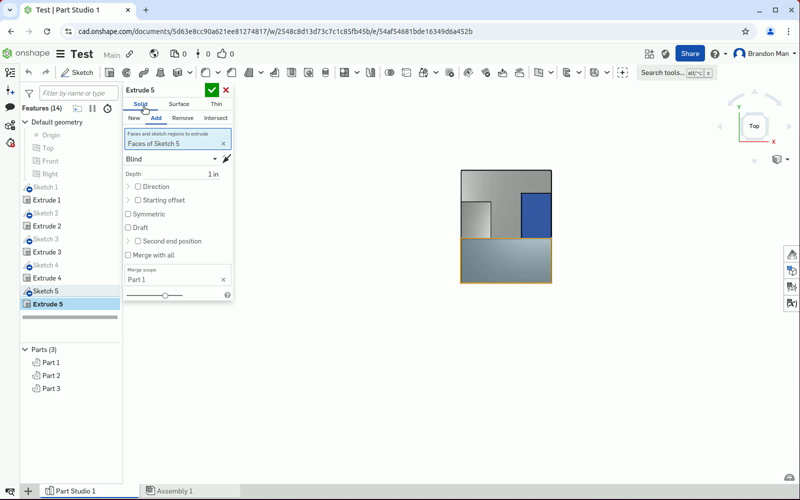
click(143, 106)
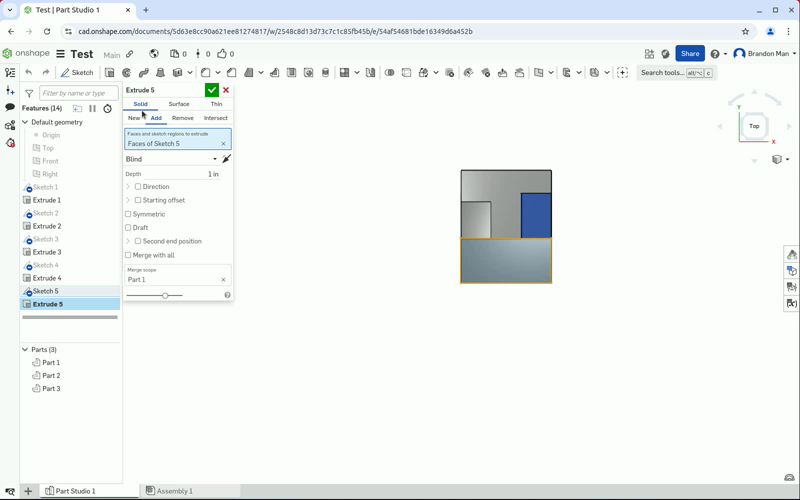
mouse_move(137, 120)
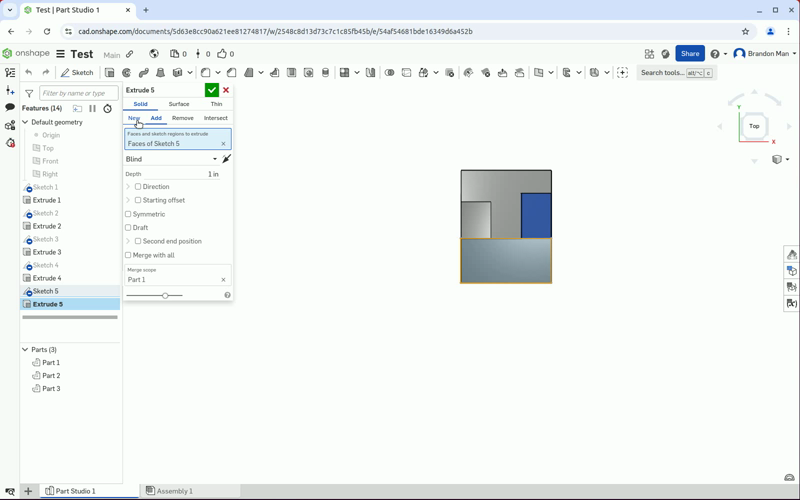
click(137, 120)
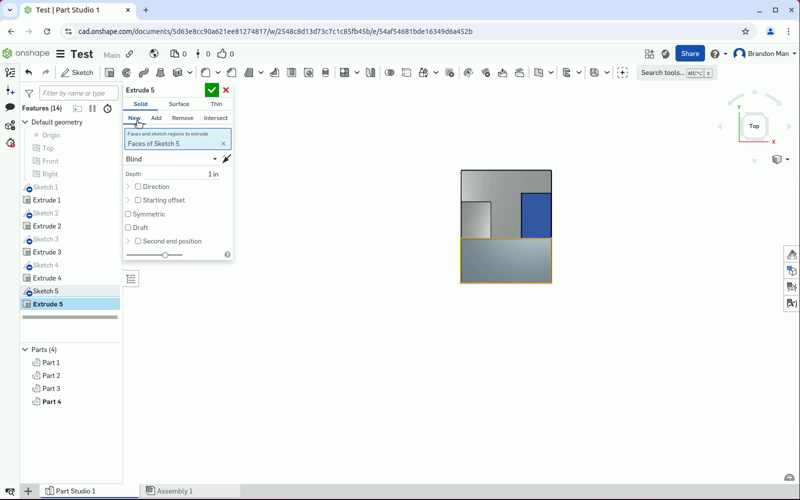
key(tab, 4)
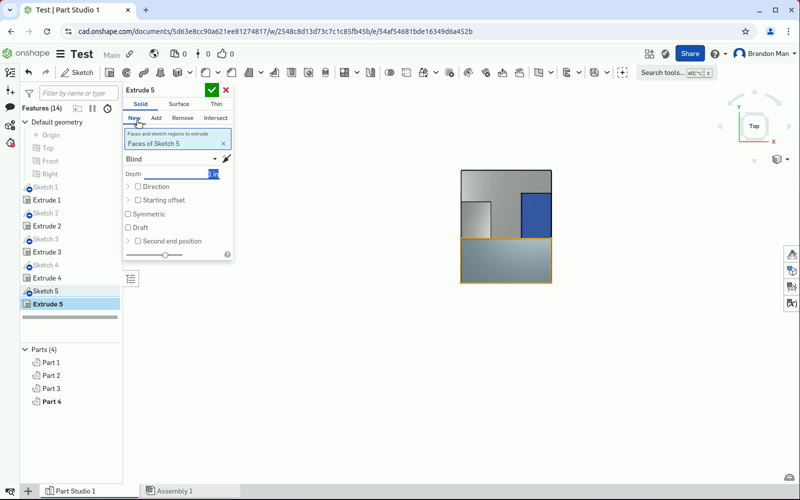
text(4.574)
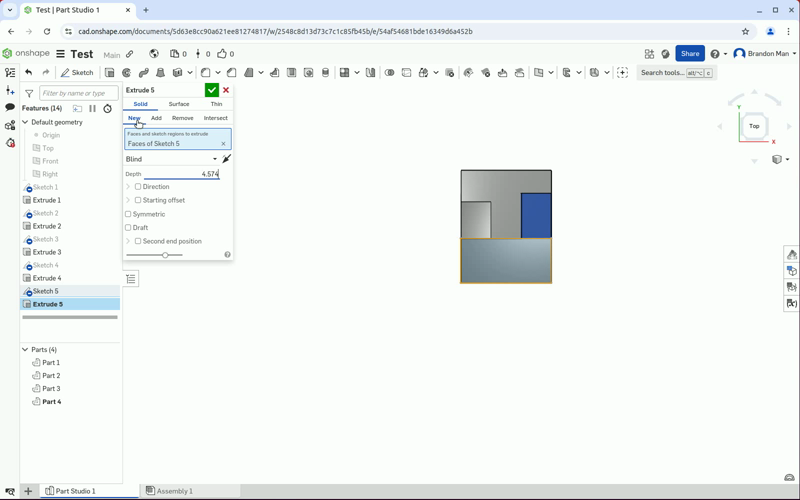
key(enter)
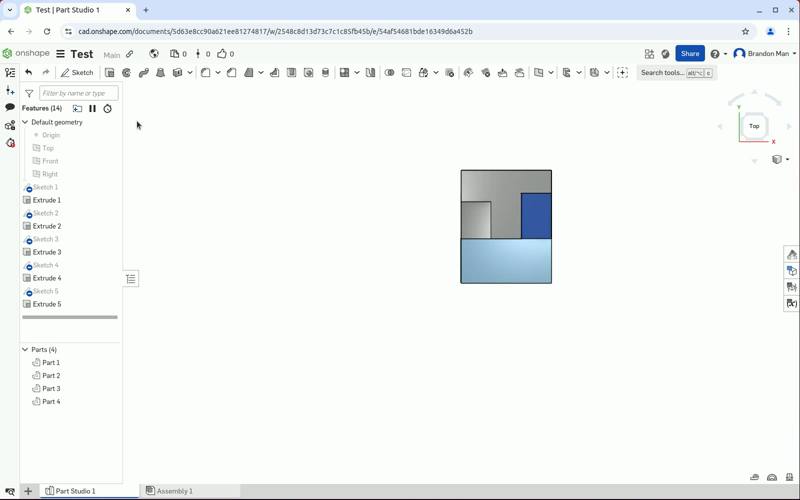
key(shift+h)
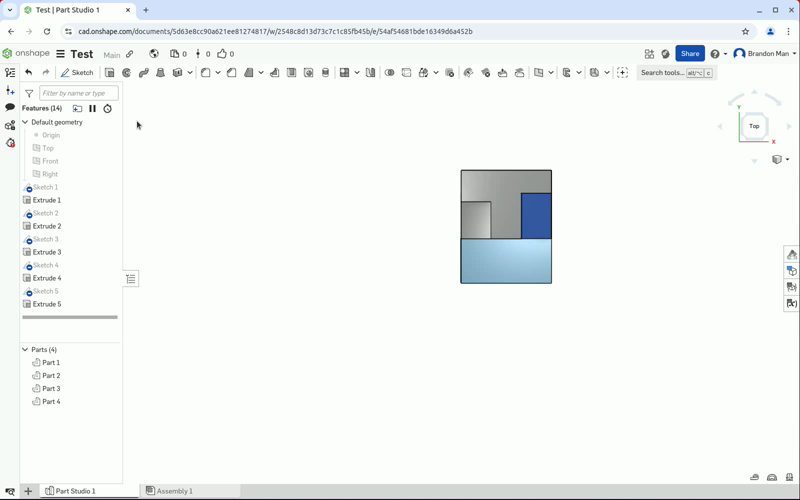
key(shift+h)
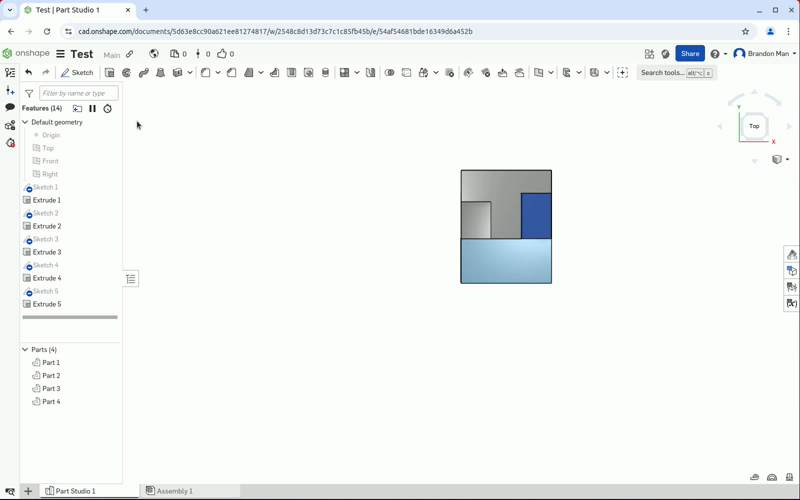
mouse_move(73, 189)
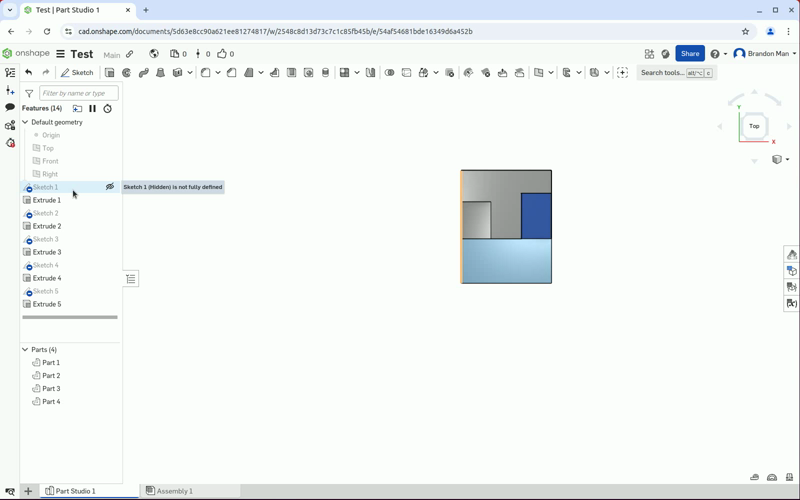
click(73, 189)
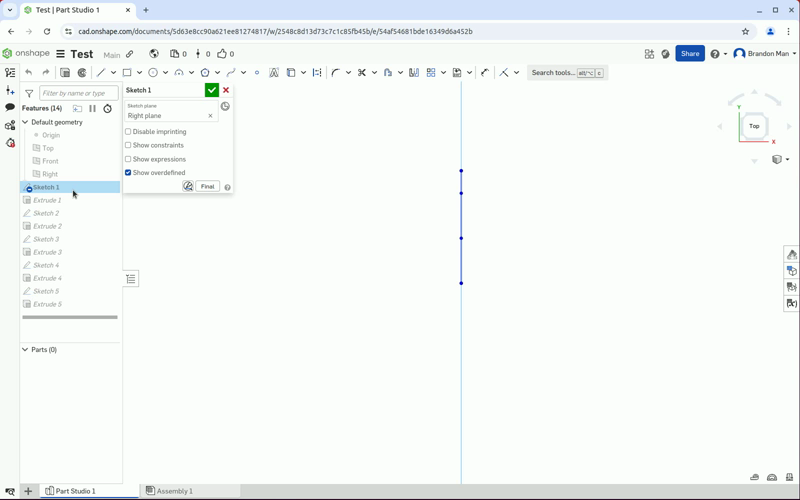
mouse_move(229, 92)
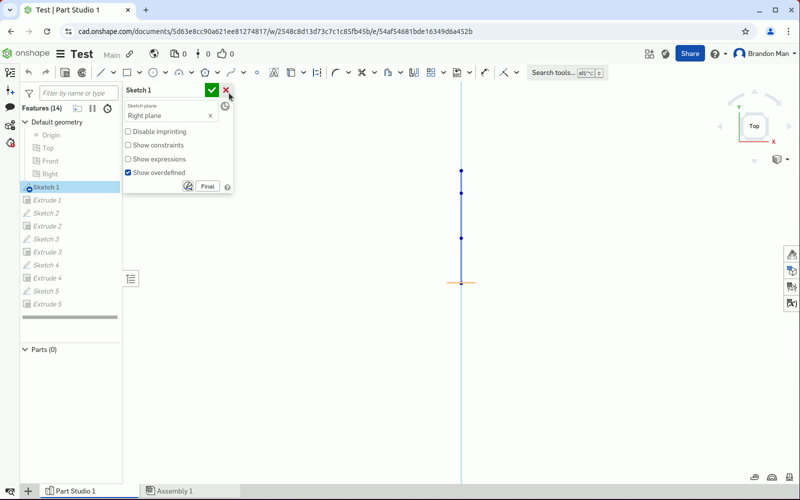
click(229, 92)
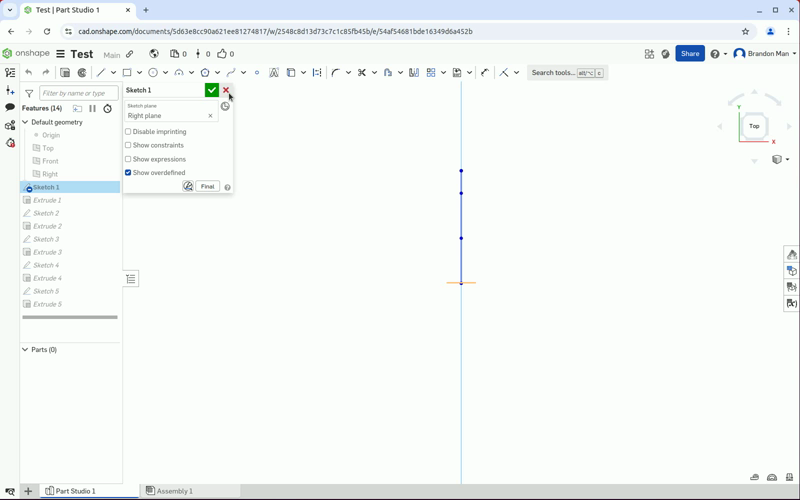
key(shift+s)
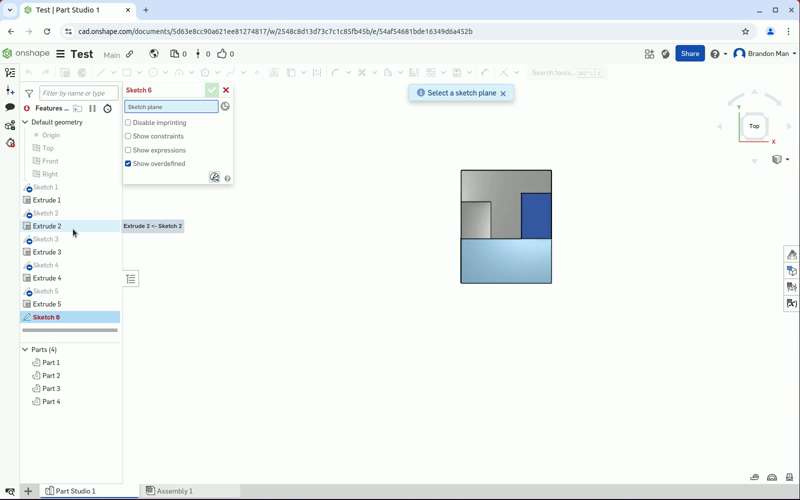
scroll(3)
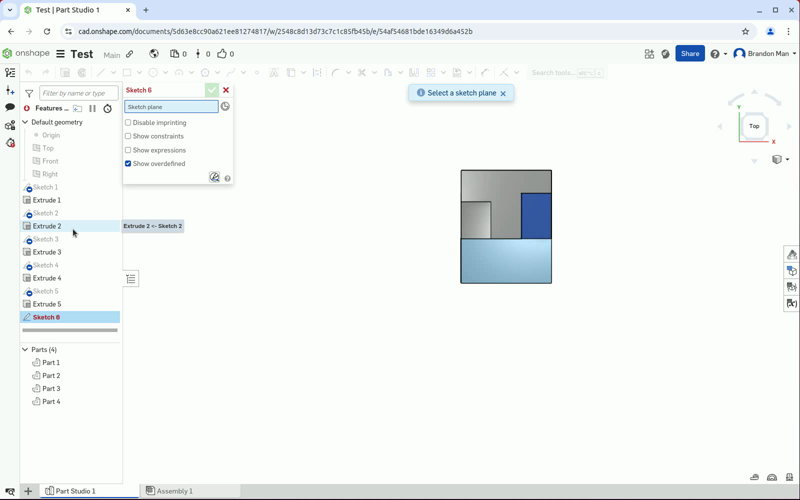
mouse_move(73, 150)
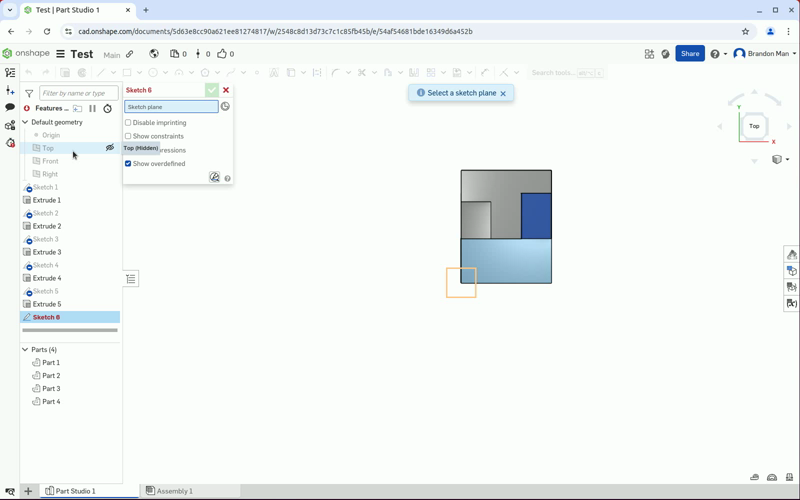
click(73, 150)
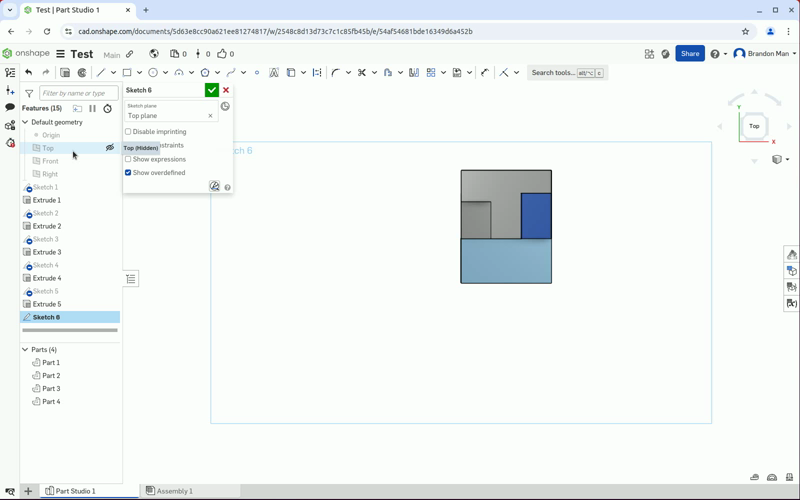
mouse_move(73, 352)
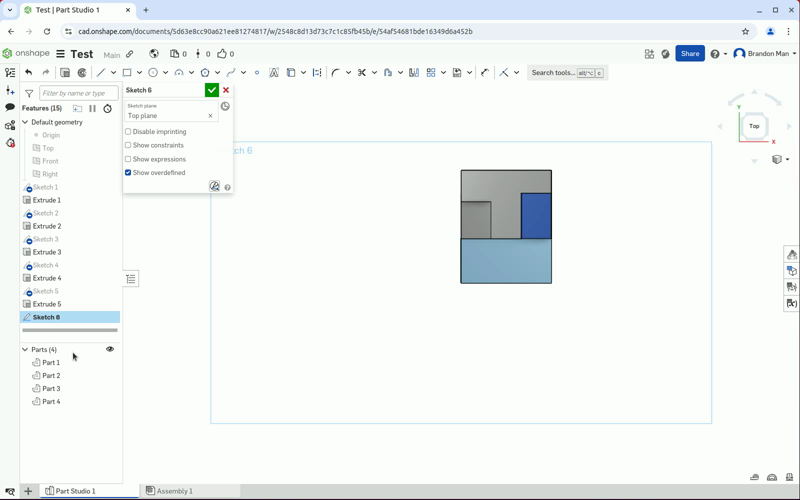
key(y)
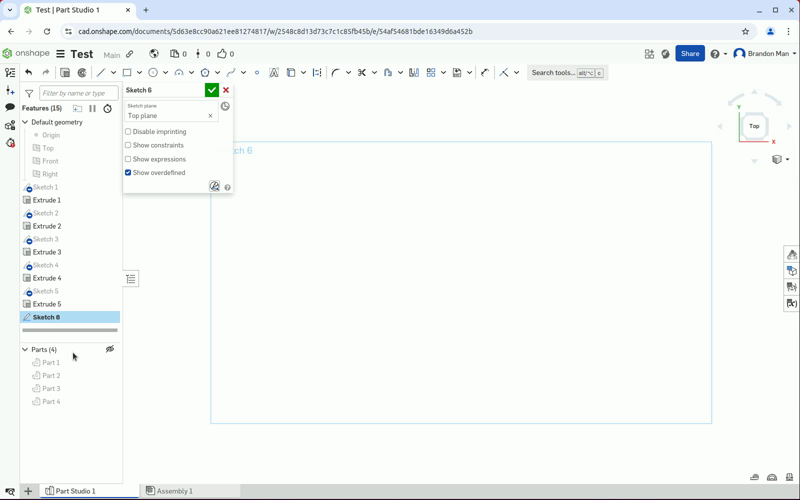
key(l)
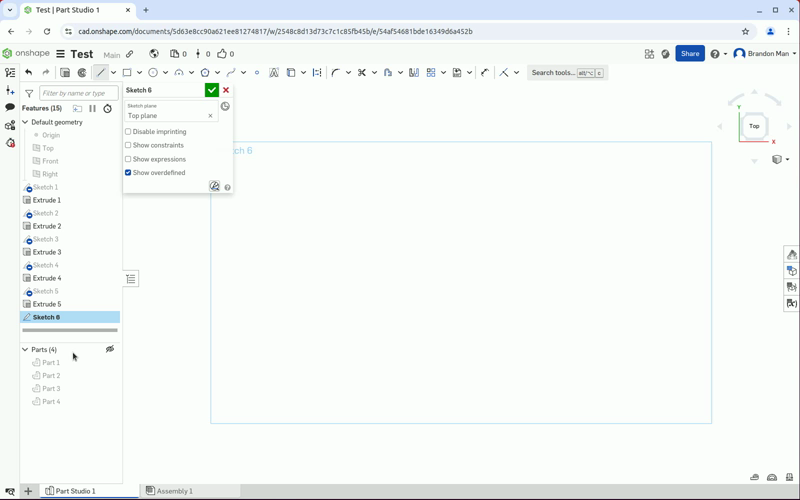
key_down(shift)
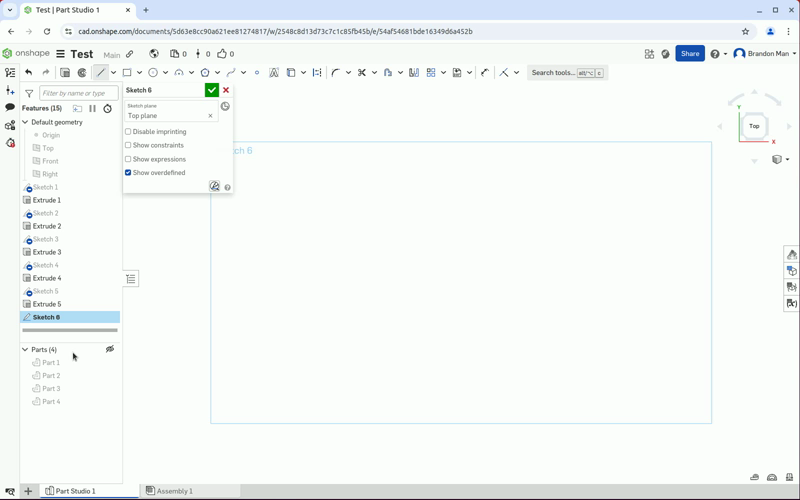
mouse_move(460, 203)
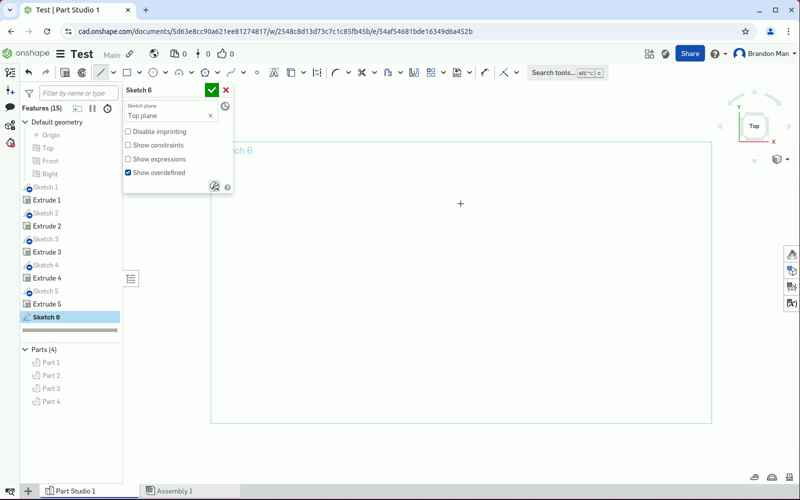
click(460, 203)
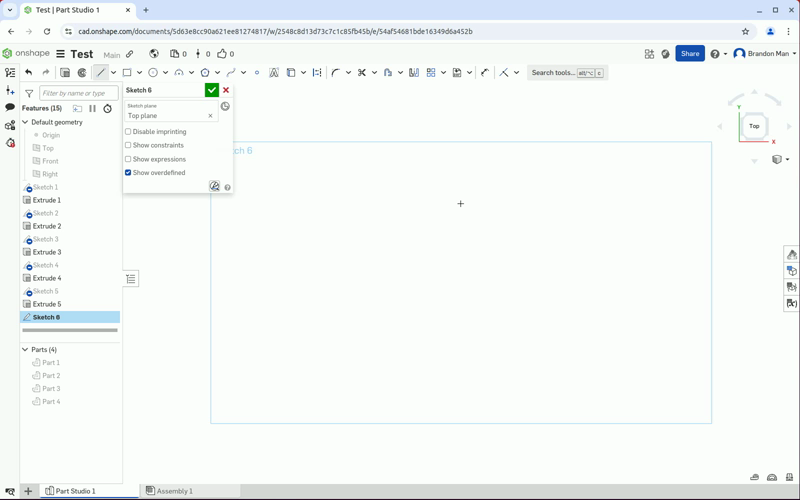
key_up(shift)
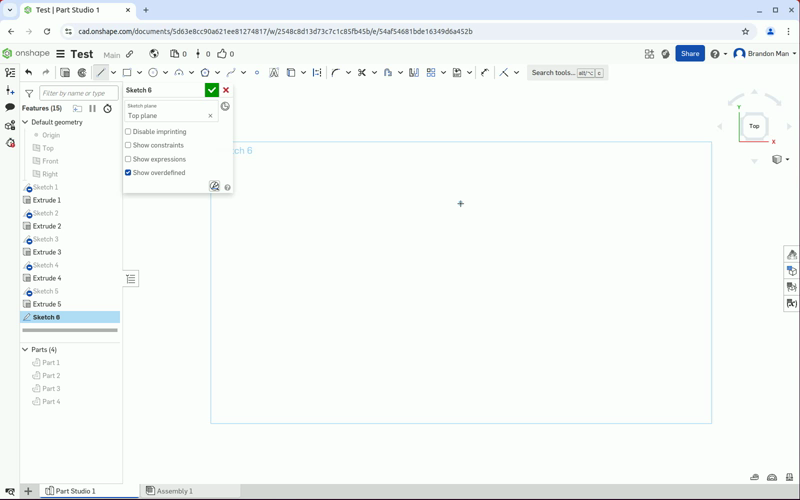
key_down(shift)
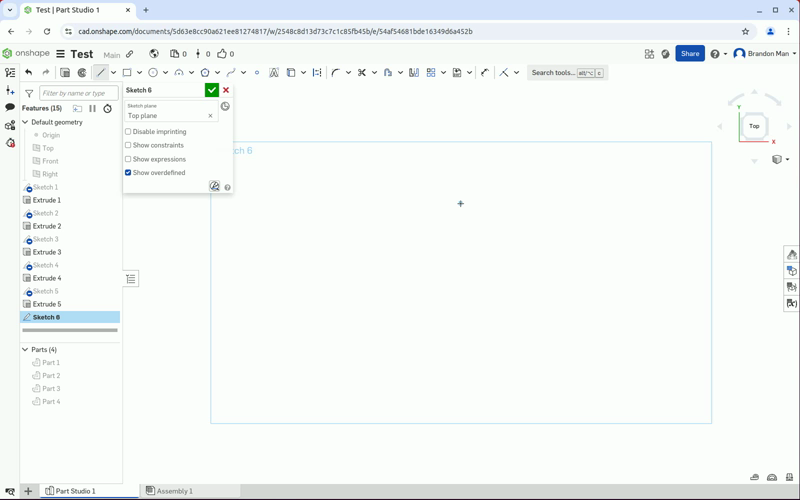
mouse_move(551, 203)
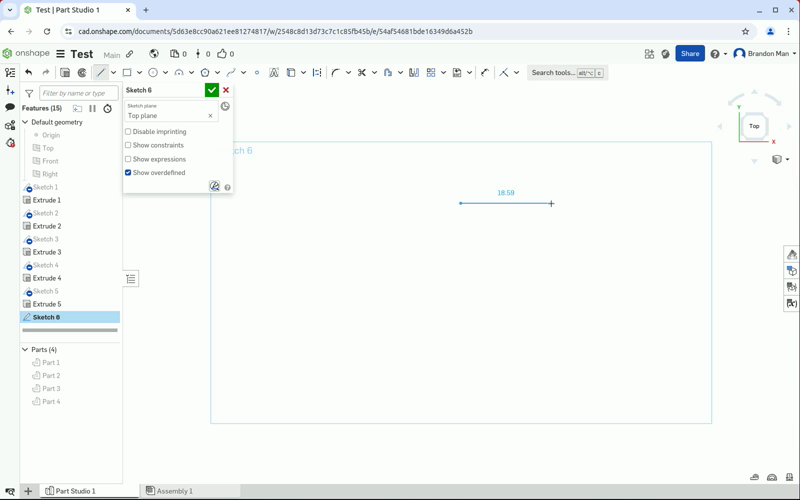
click(551, 203)
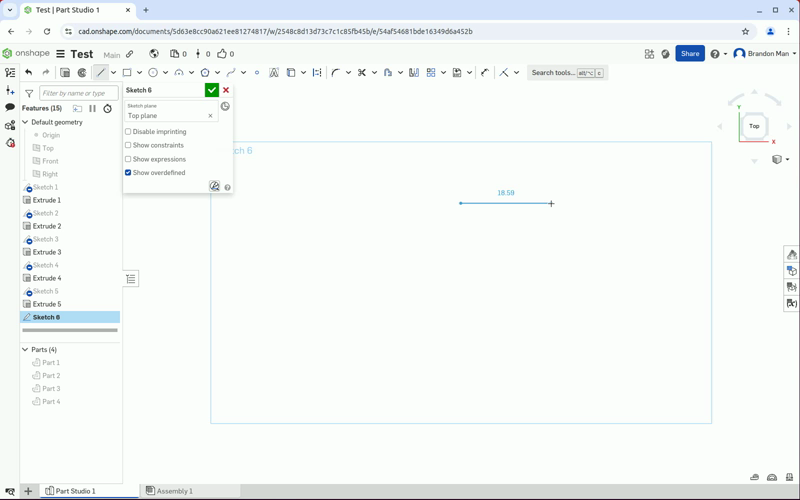
key_up(shift)
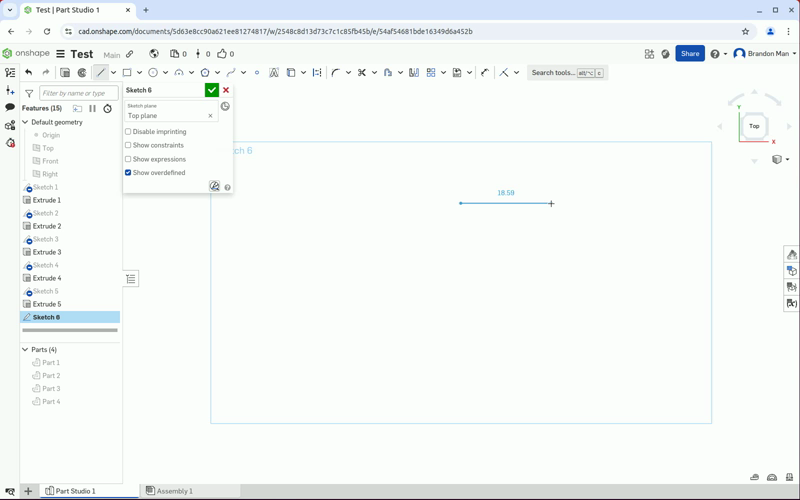
key_down(shift)
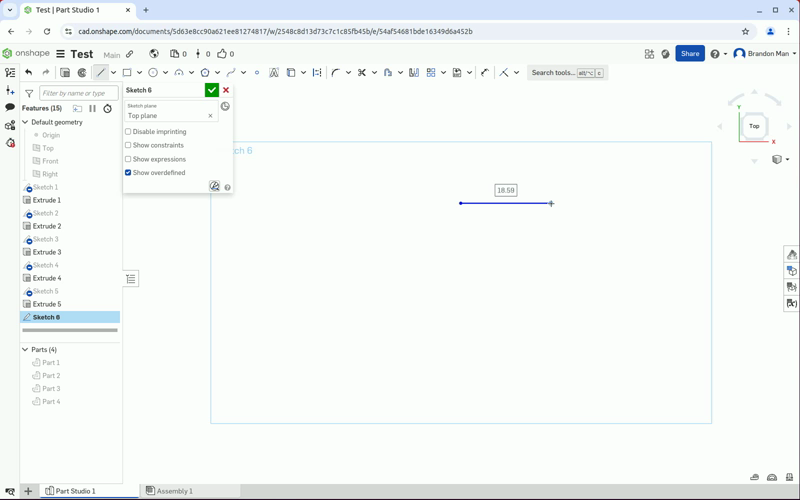
mouse_move(581, 203)
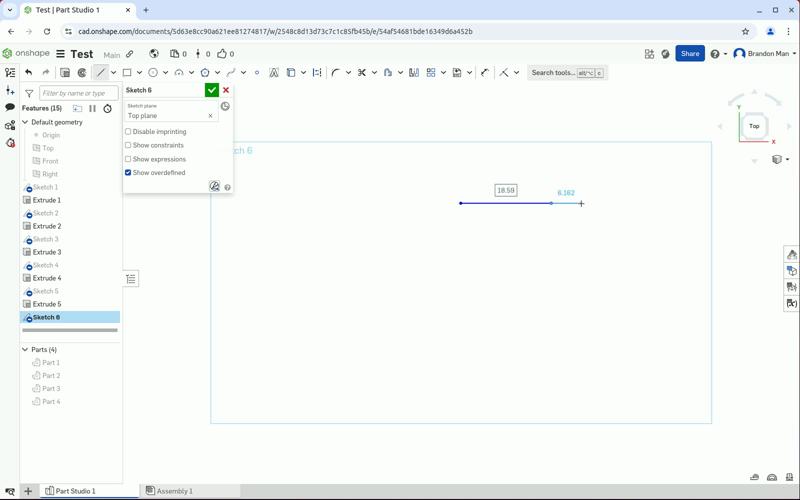
mouse_move(551, 175)
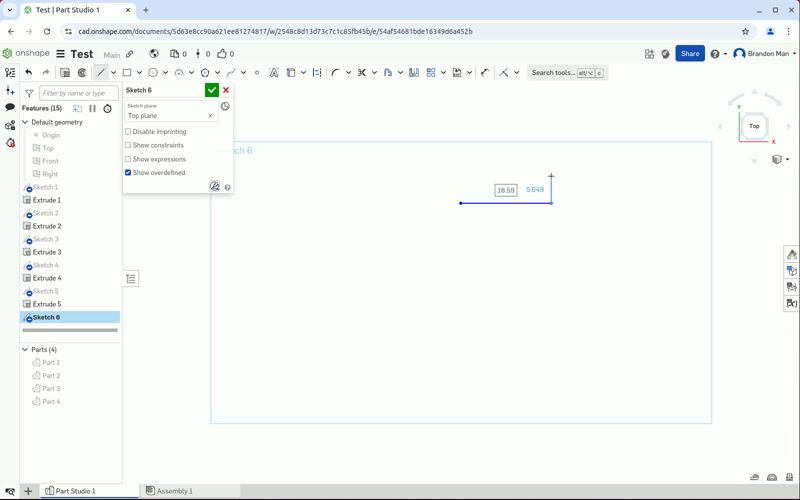
click(551, 175)
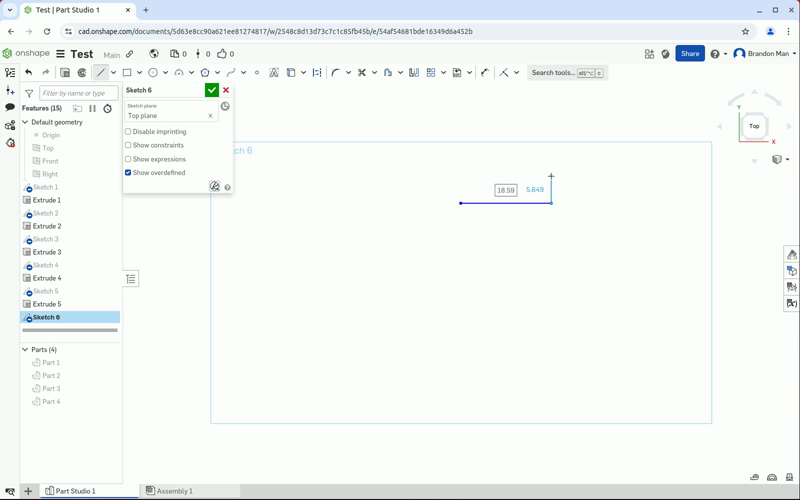
key_up(shift)
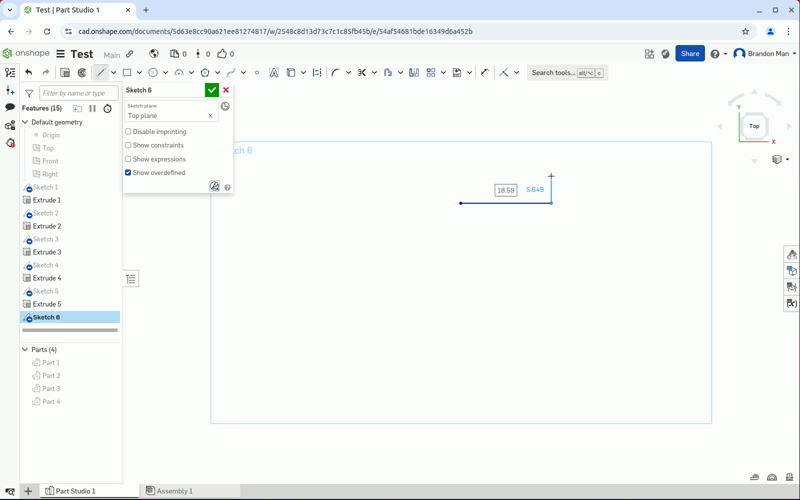
key_down(shift)
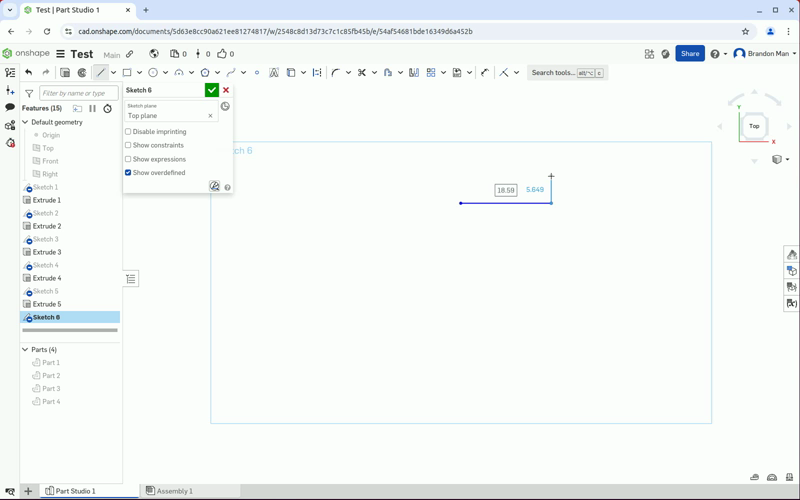
mouse_move(460, 175)
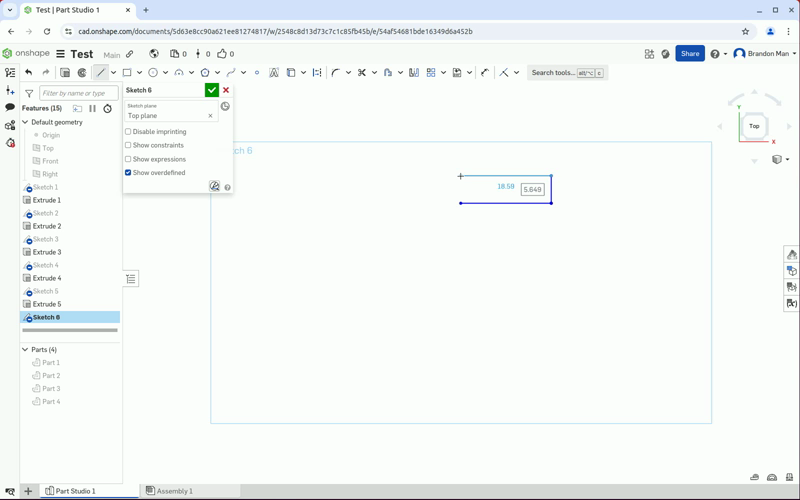
click(460, 175)
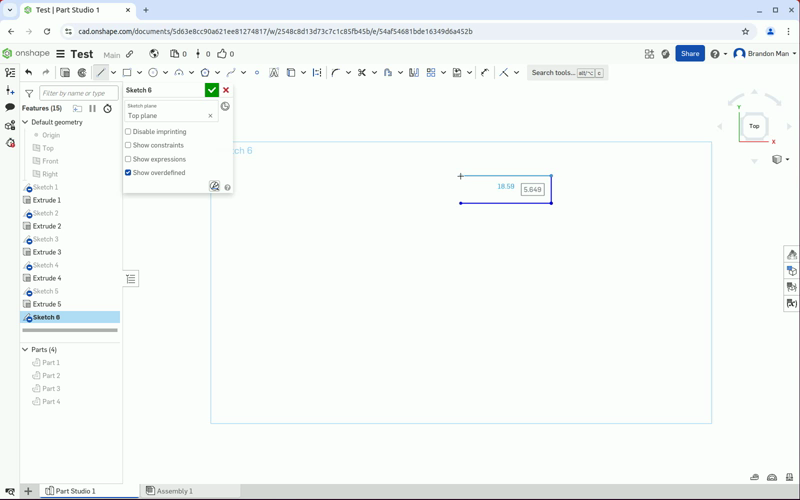
key_up(shift)
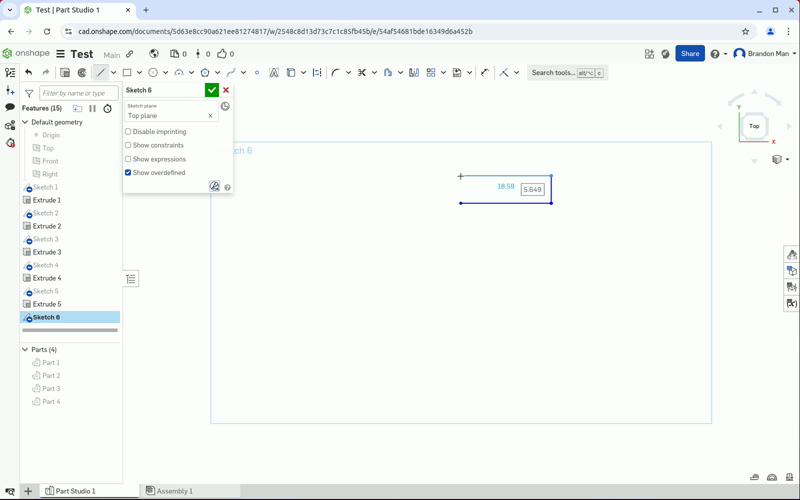
mouse_move(490, 175)
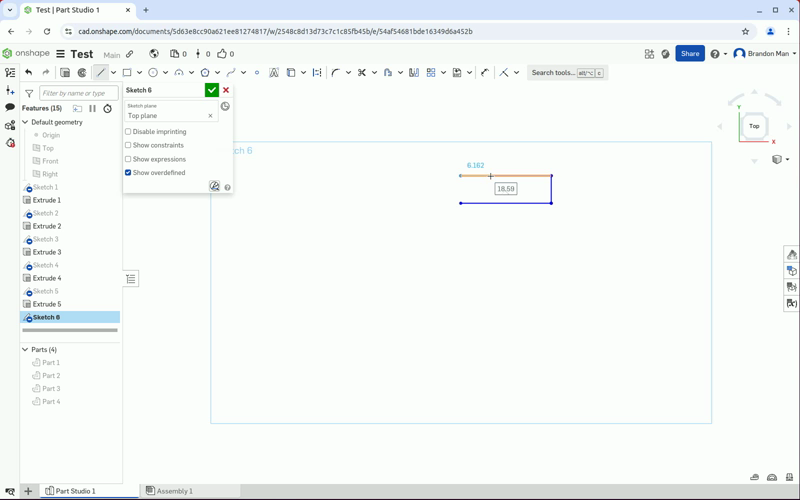
key_down(shift)
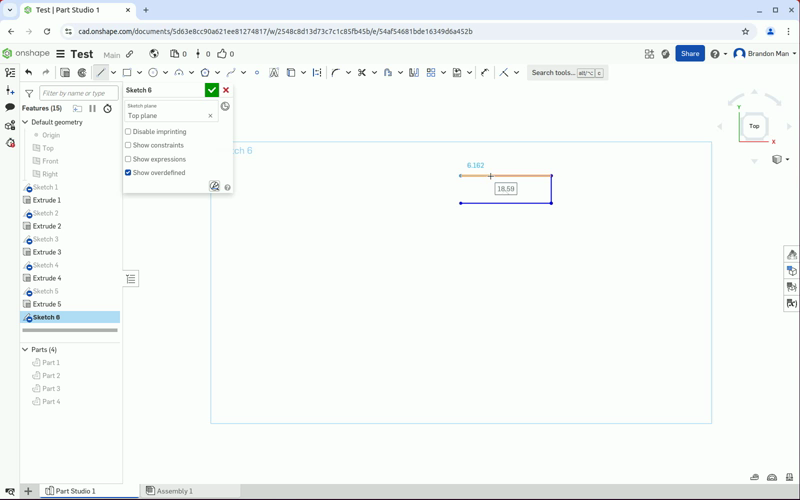
mouse_move(460, 203)
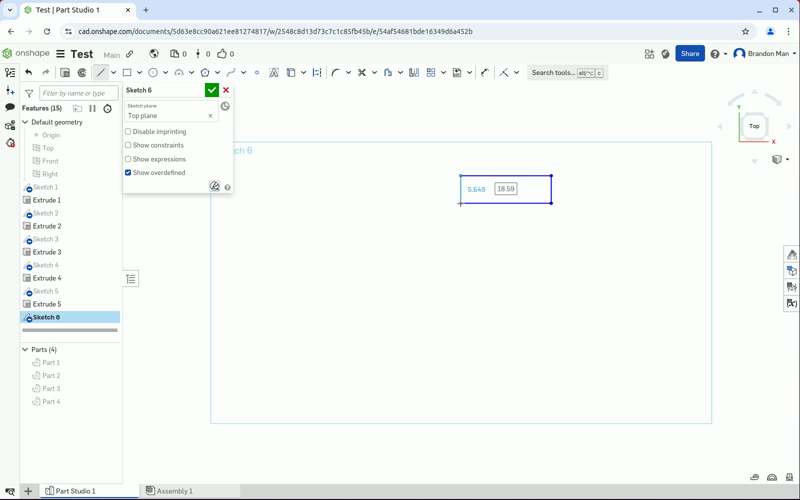
key_up(shift)
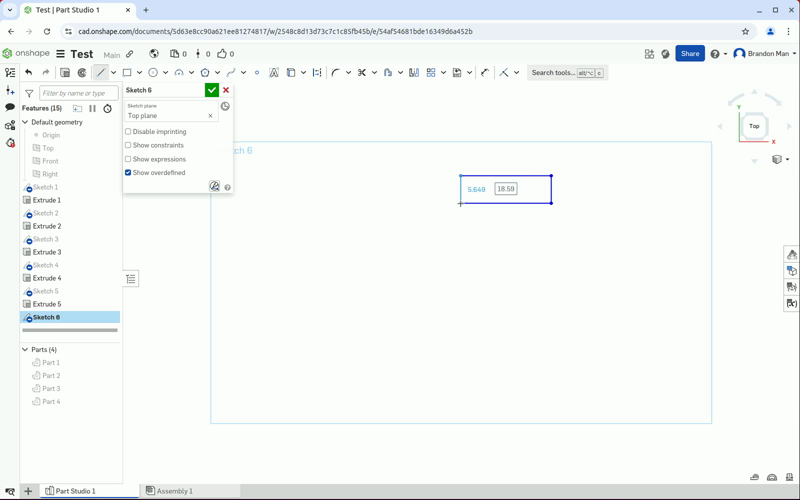
click(460, 203)
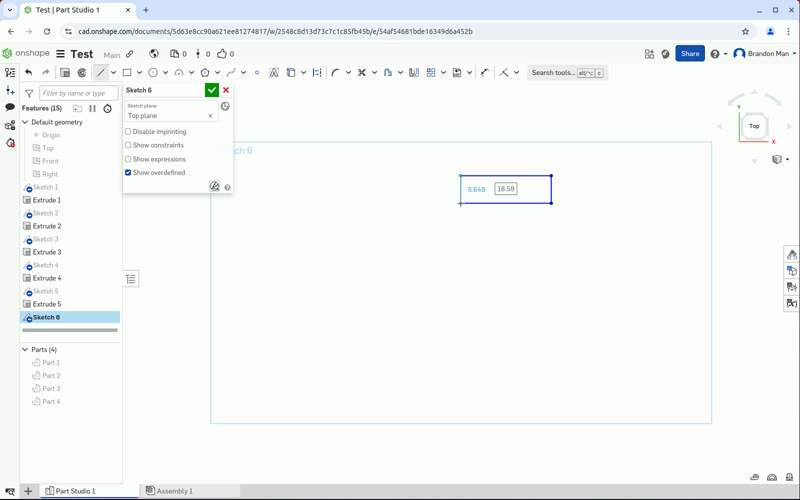
key(esc)
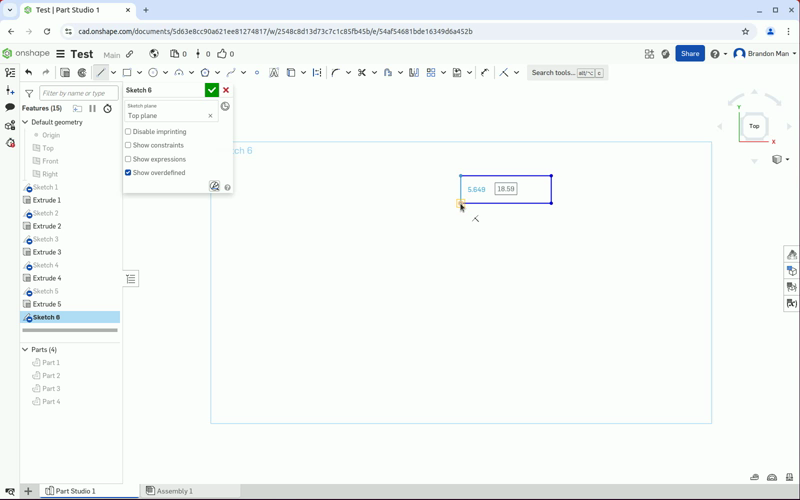
mouse_move(535, 193)
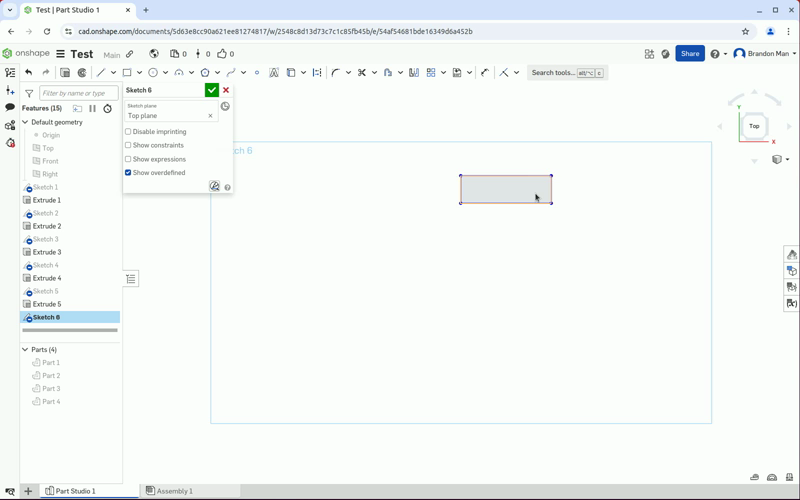
click(535, 193)
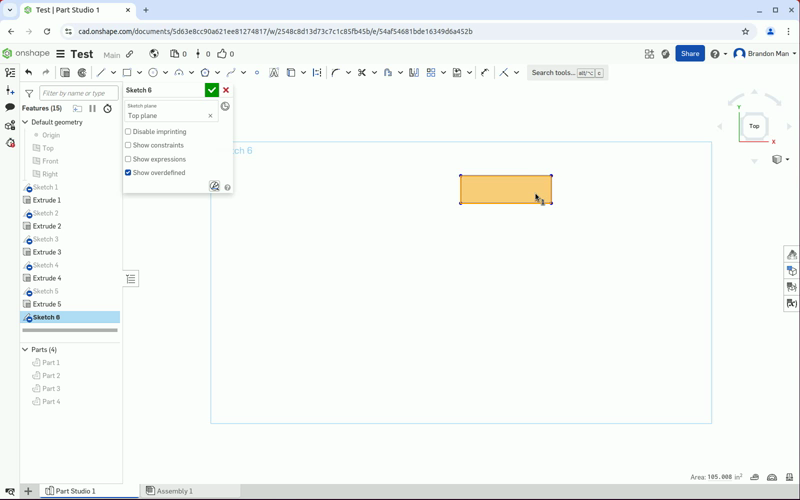
mouse_move(73, 352)
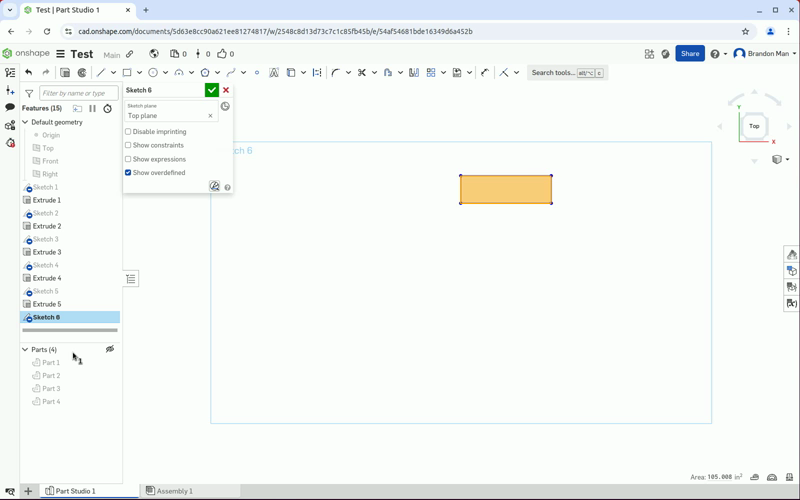
key(shift+y)
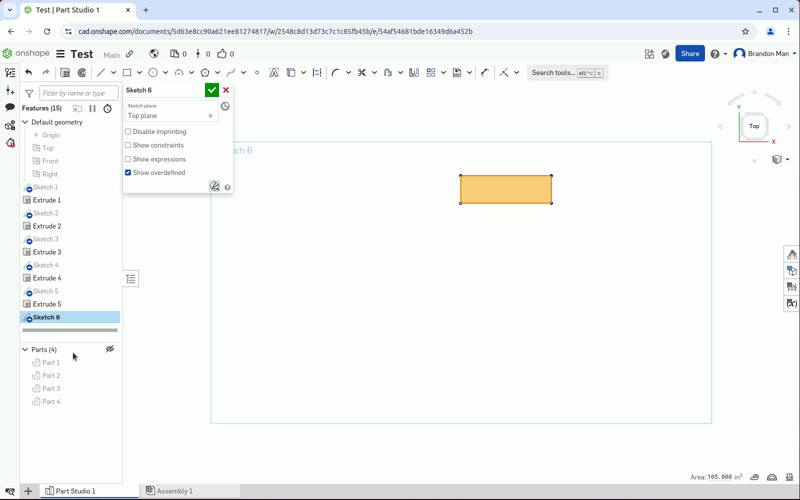
key(shift+e)
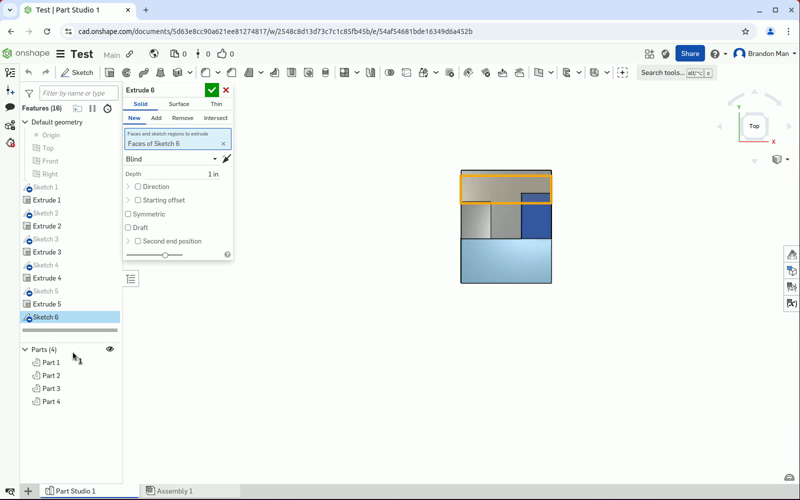
mouse_move(143, 106)
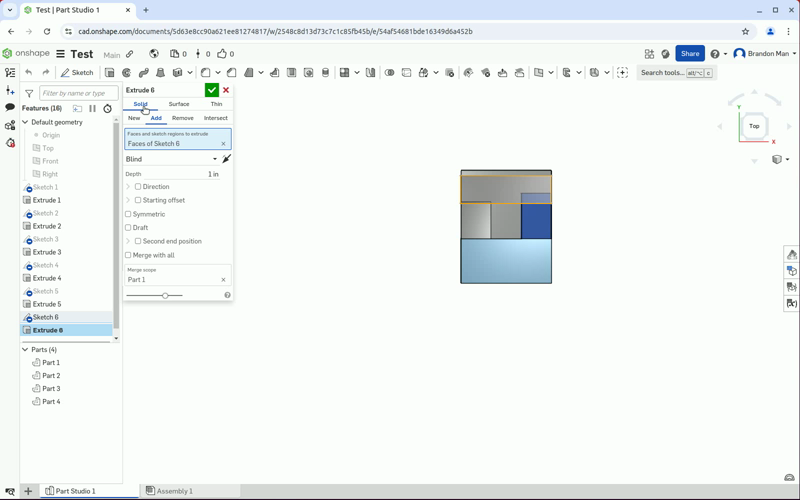
click(143, 106)
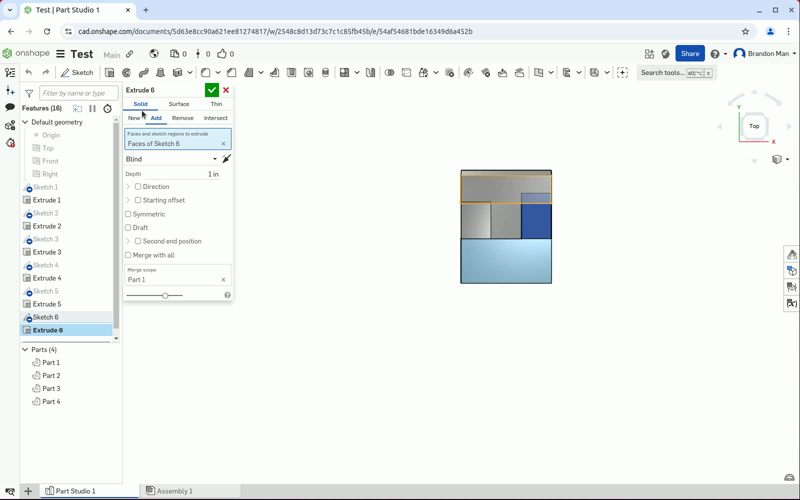
mouse_move(137, 120)
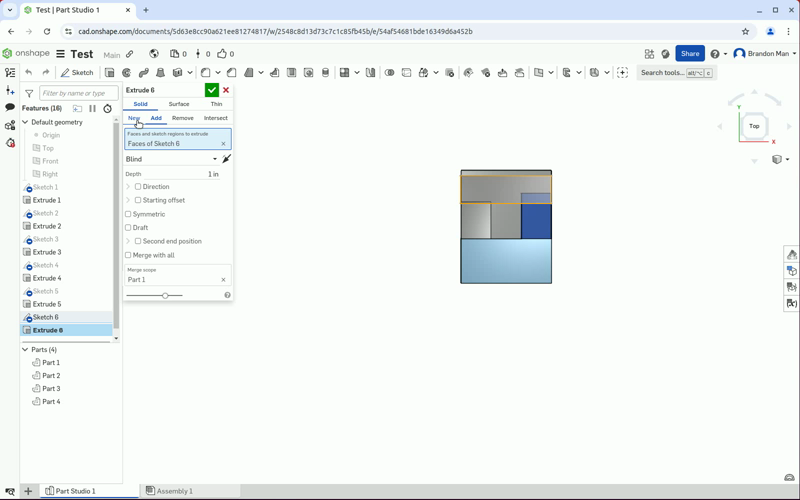
click(137, 120)
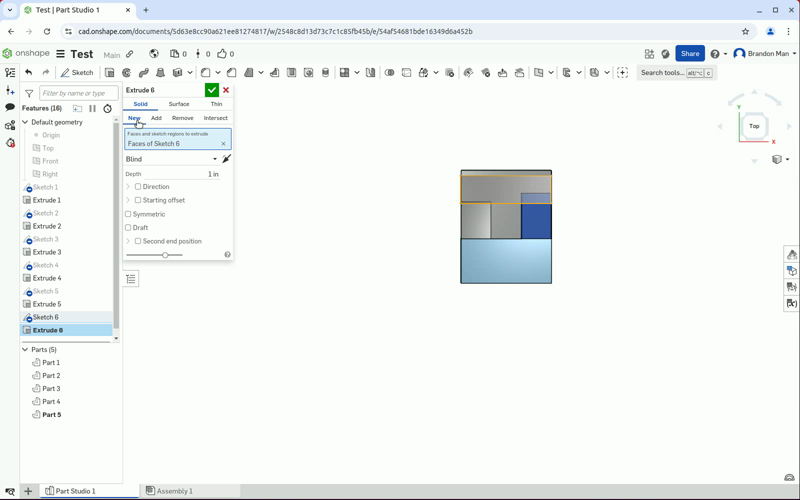
key(tab, 4)
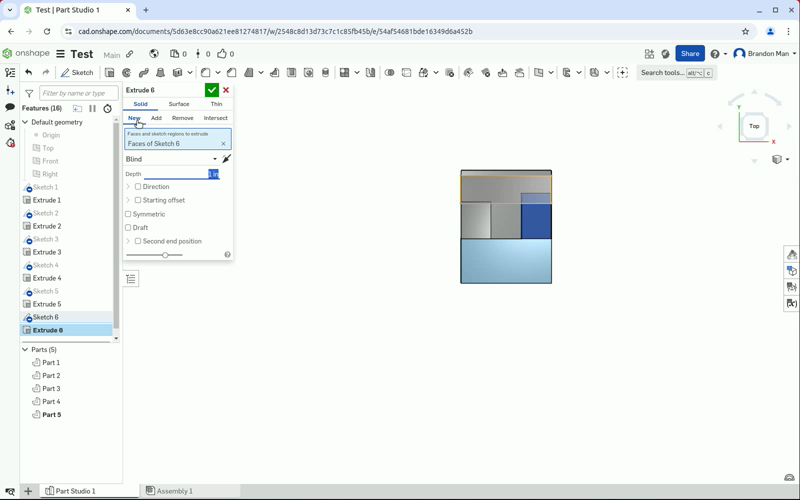
text(4.574)
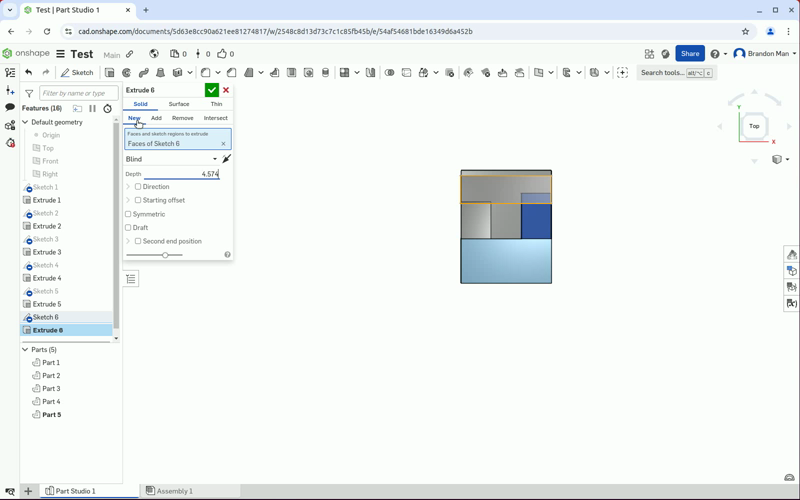
key(enter)
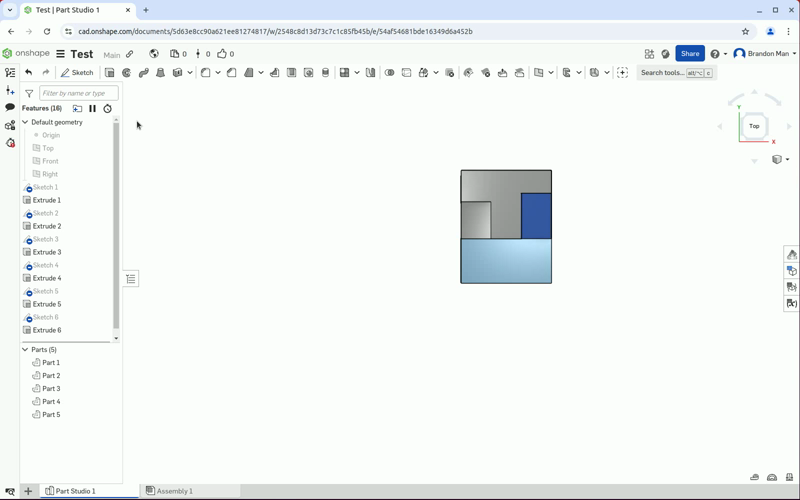
key(shift+h)
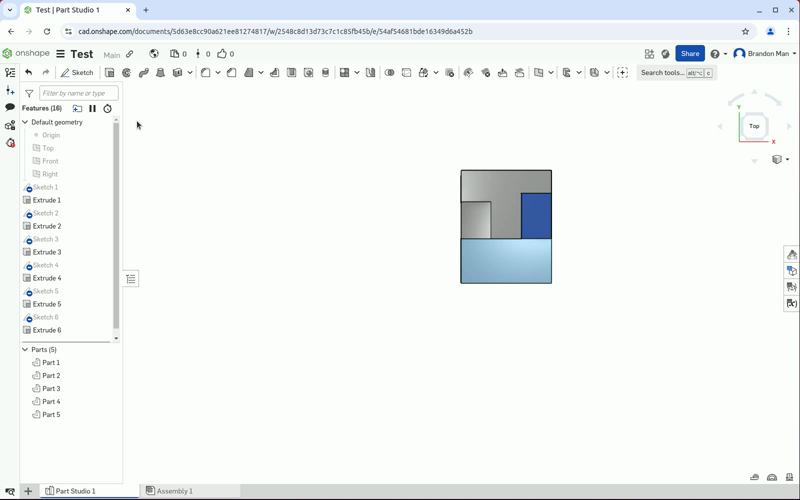
key(shift+h)
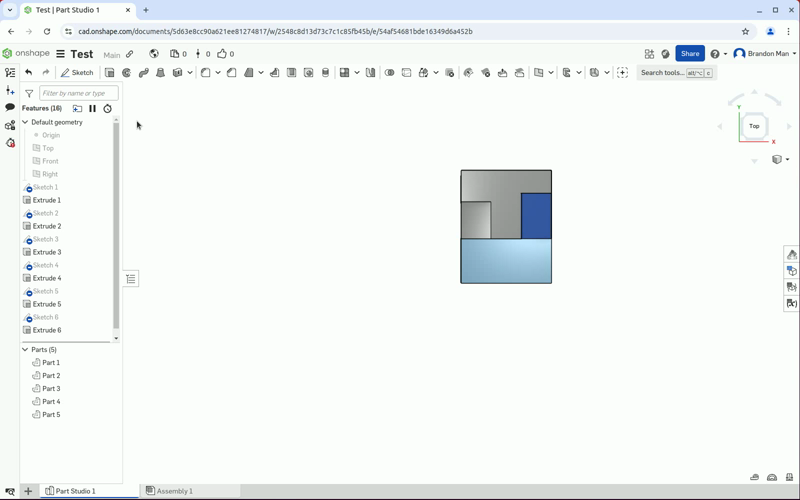
mouse_move(69, 189)
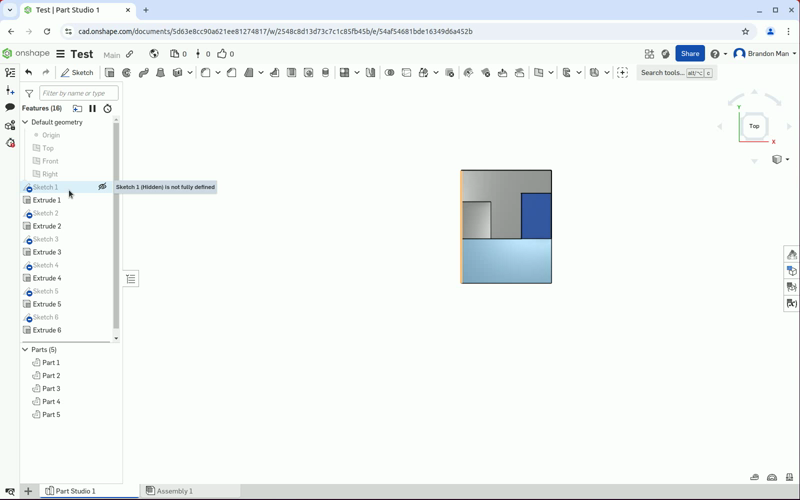
click(69, 189)
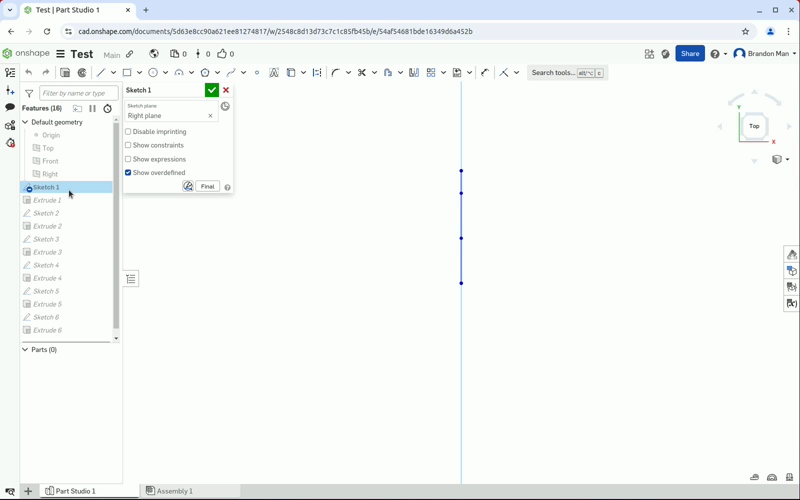
mouse_move(229, 92)
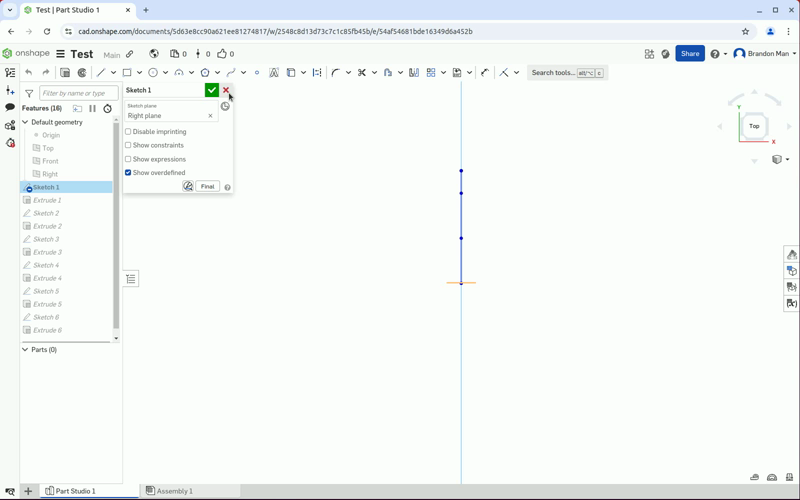
click(229, 92)
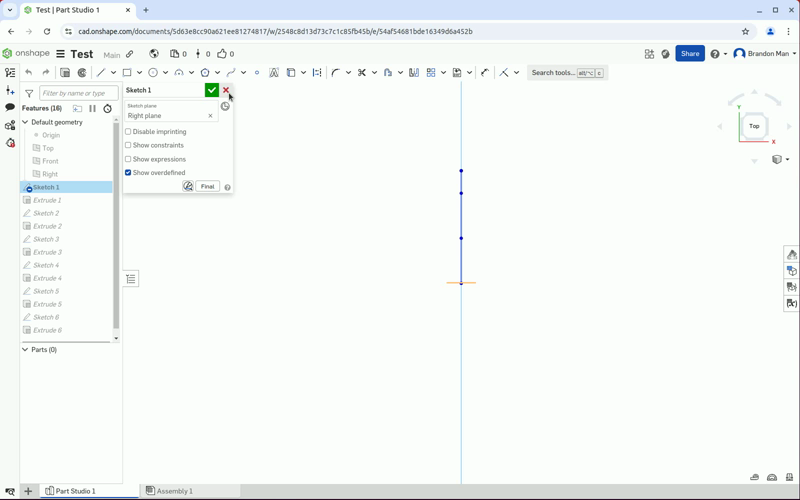
key(shift+s)
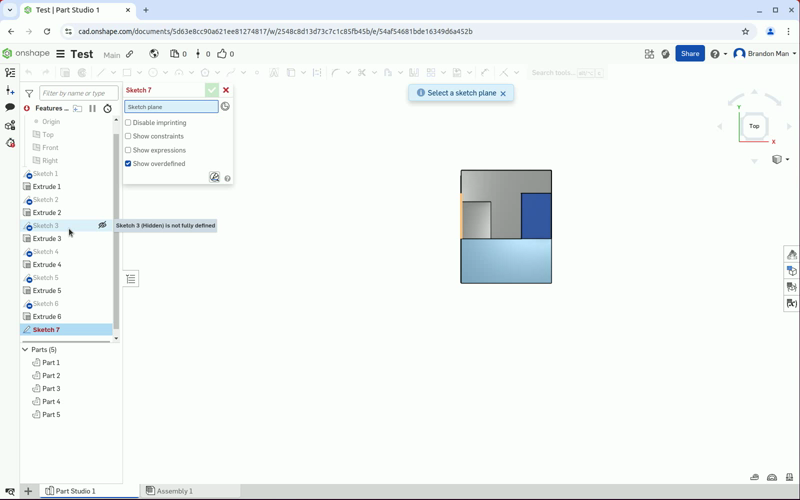
scroll(3)
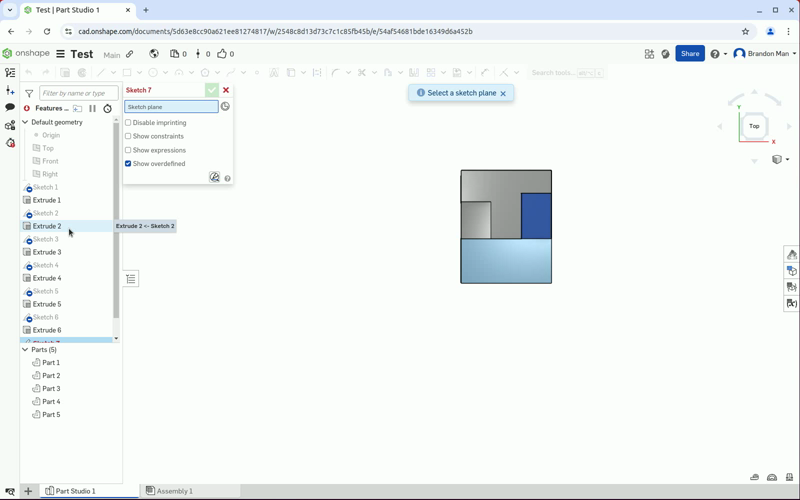
mouse_move(69, 150)
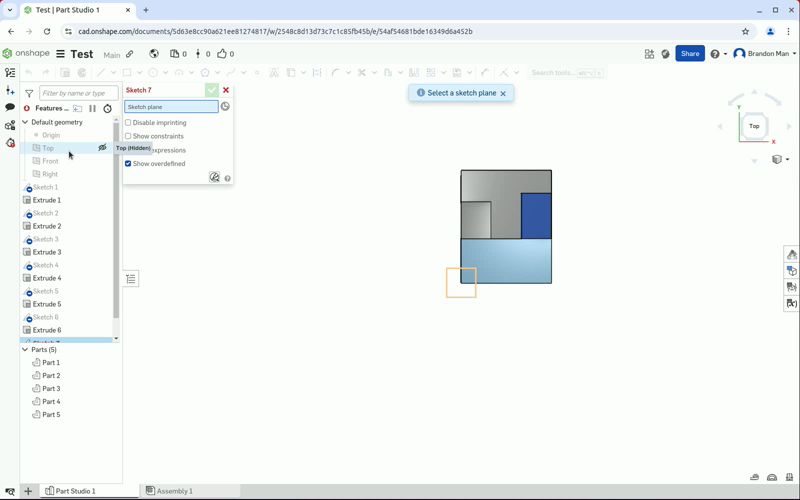
click(69, 150)
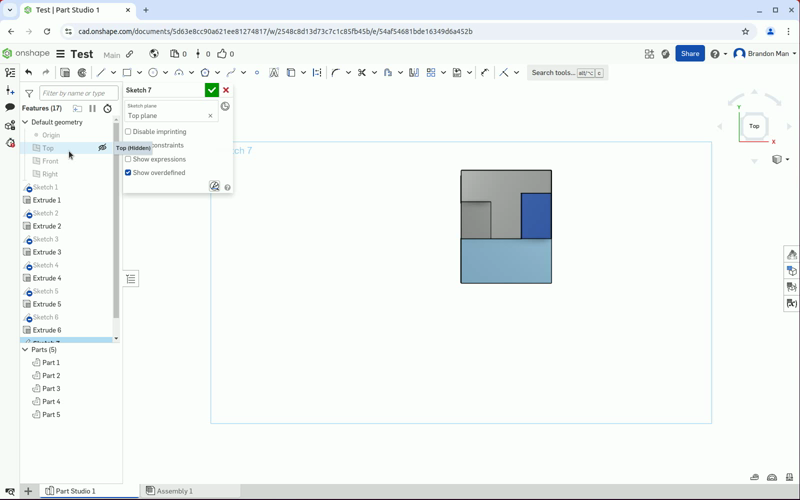
mouse_move(73, 352)
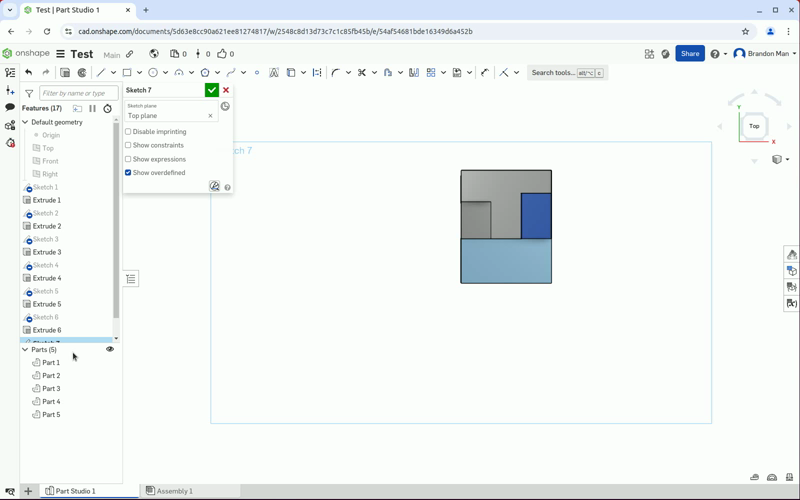
key(y)
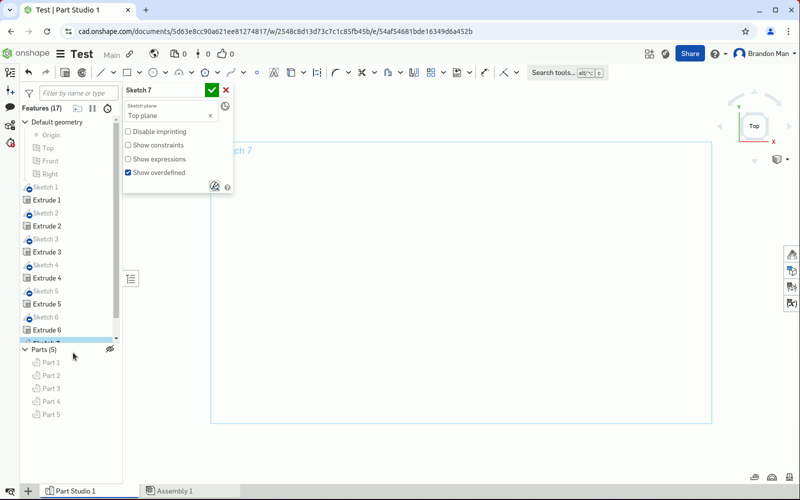
key(l)
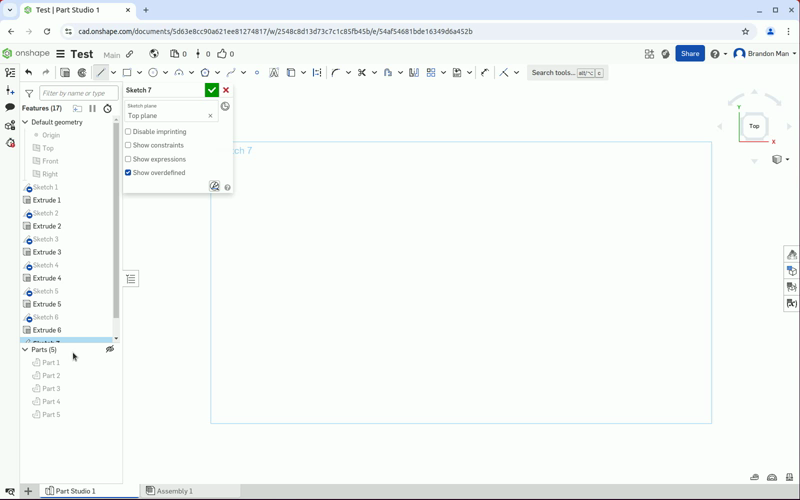
key_down(shift)
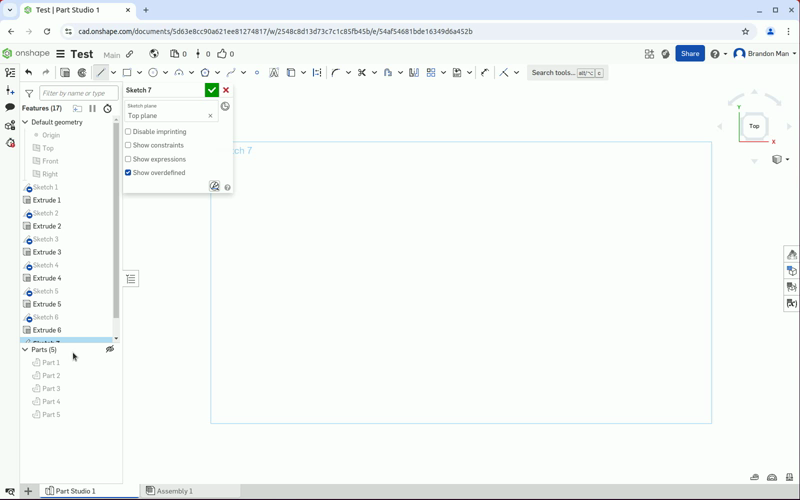
mouse_move(460, 238)
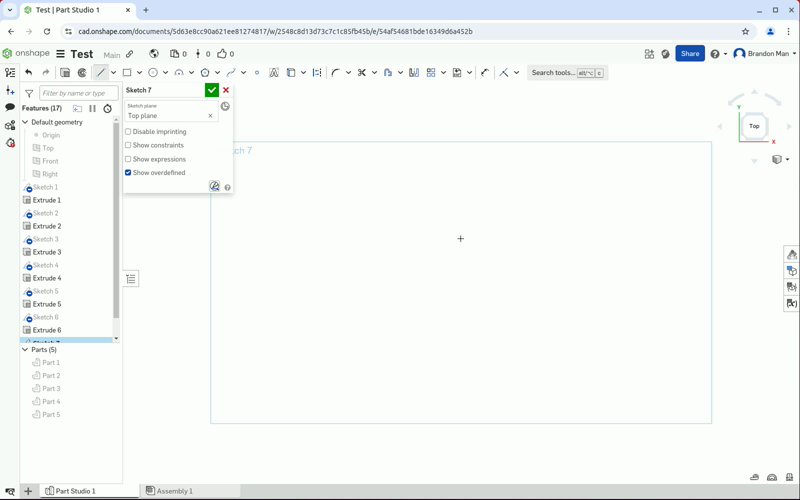
click(460, 238)
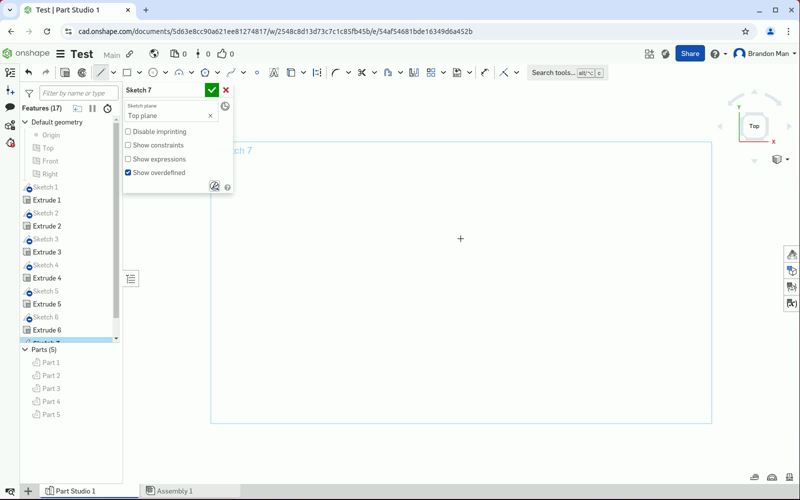
key_up(shift)
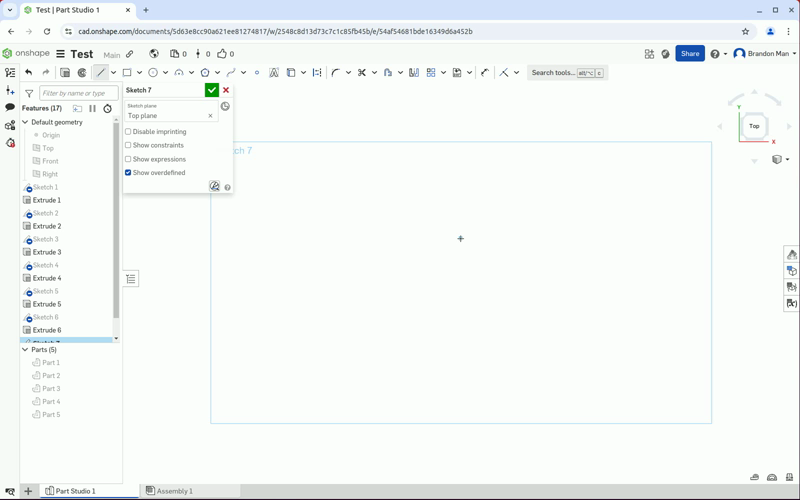
key_down(shift)
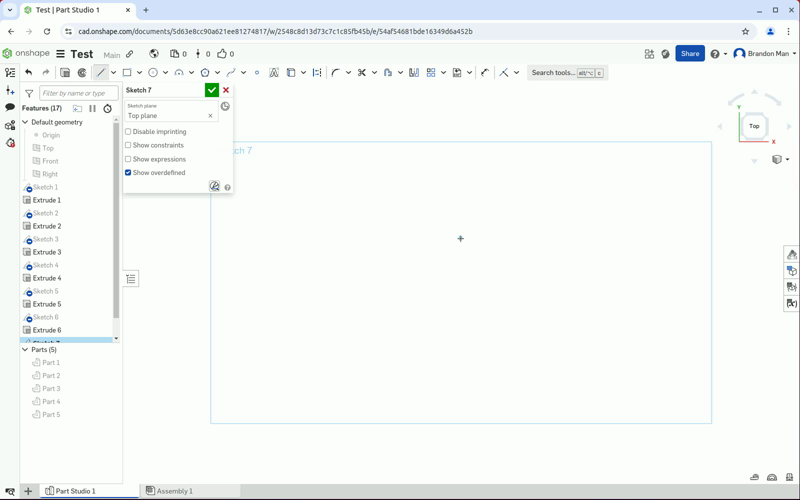
mouse_move(551, 238)
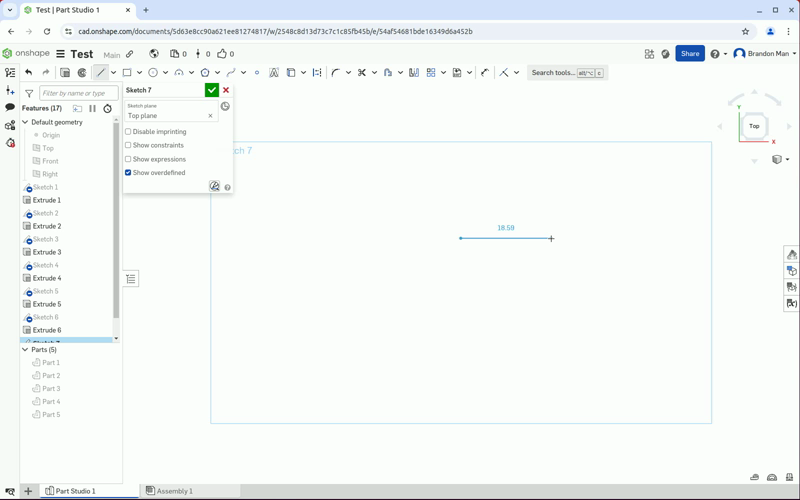
click(551, 238)
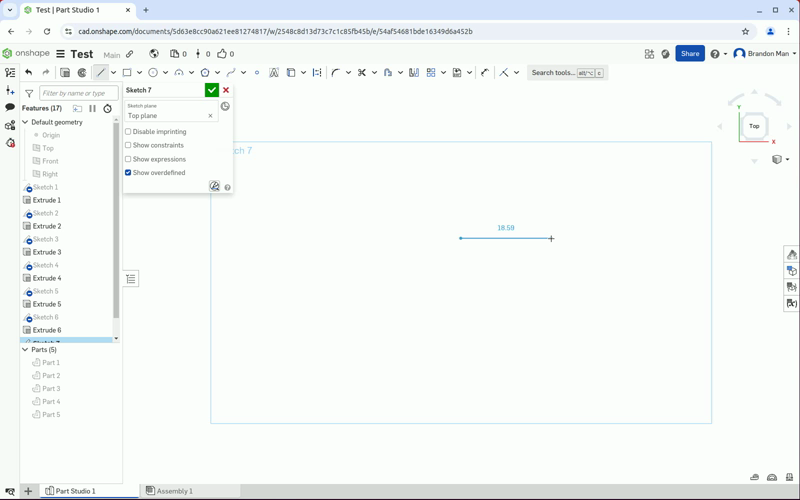
key_up(shift)
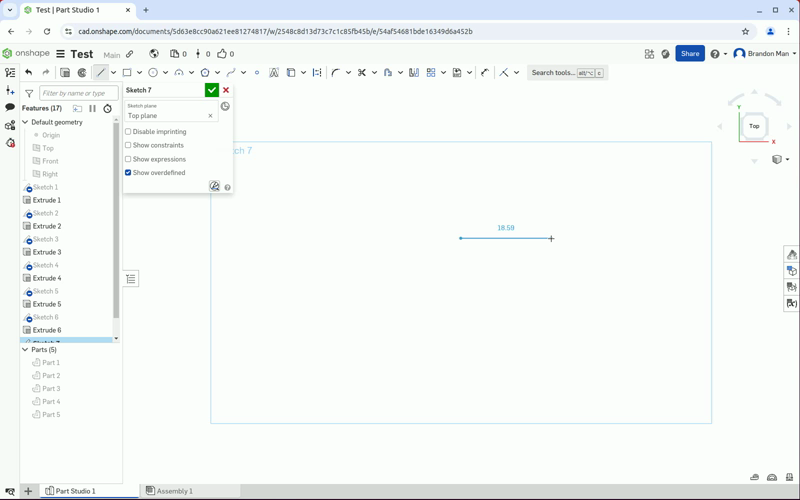
key_down(shift)
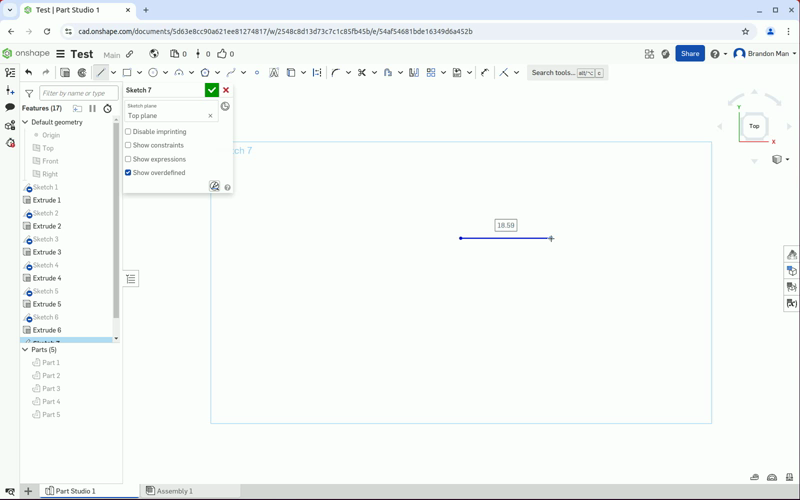
mouse_move(581, 238)
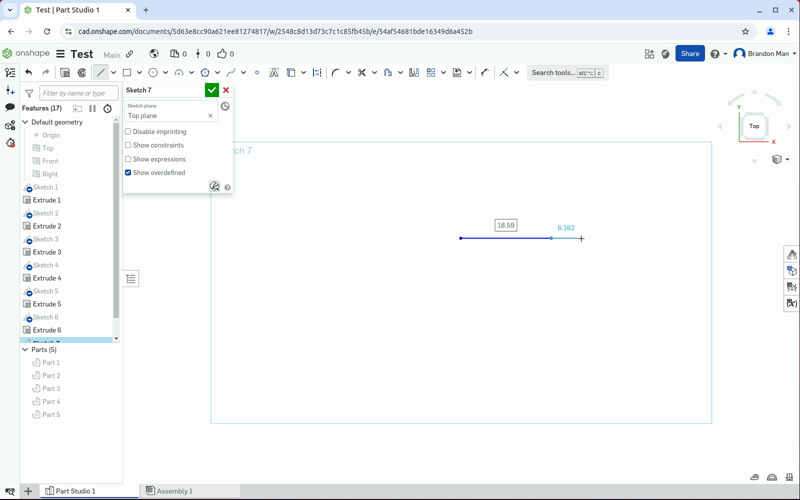
mouse_move(551, 203)
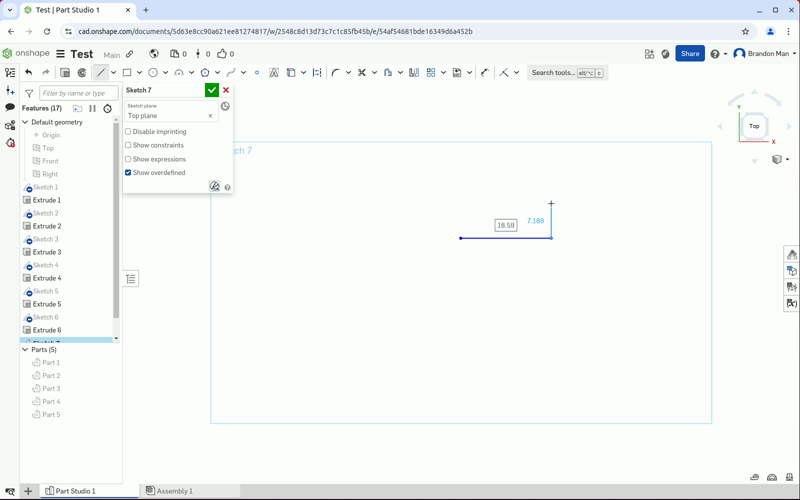
click(551, 203)
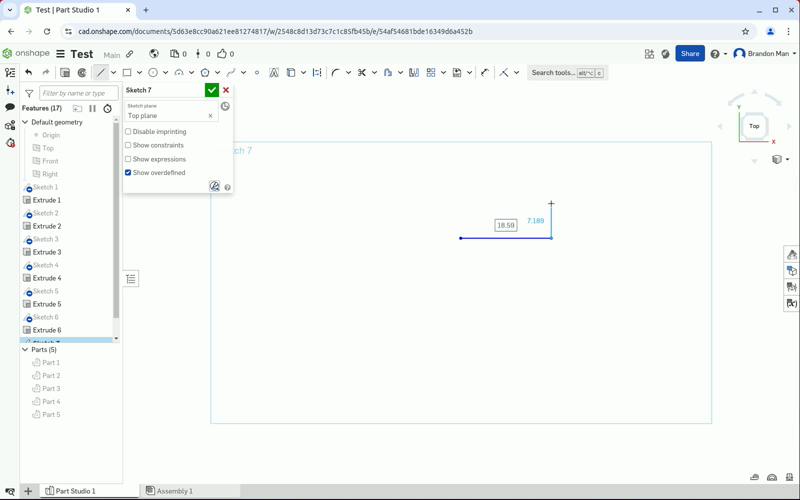
key_up(shift)
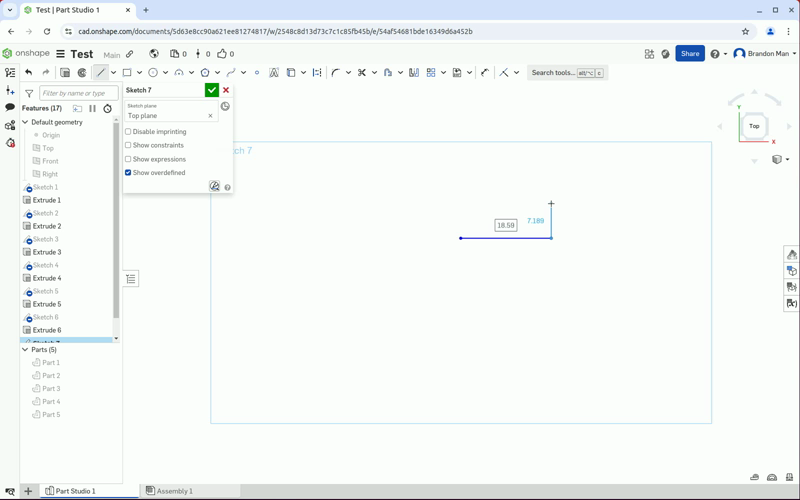
key_down(shift)
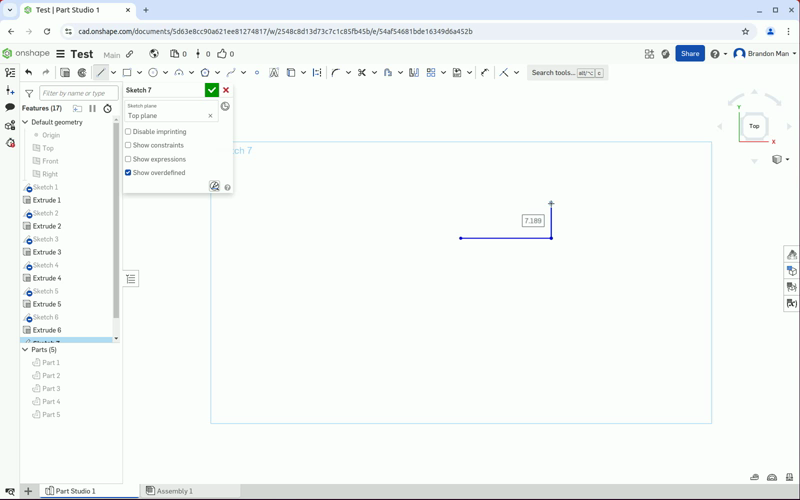
mouse_move(460, 203)
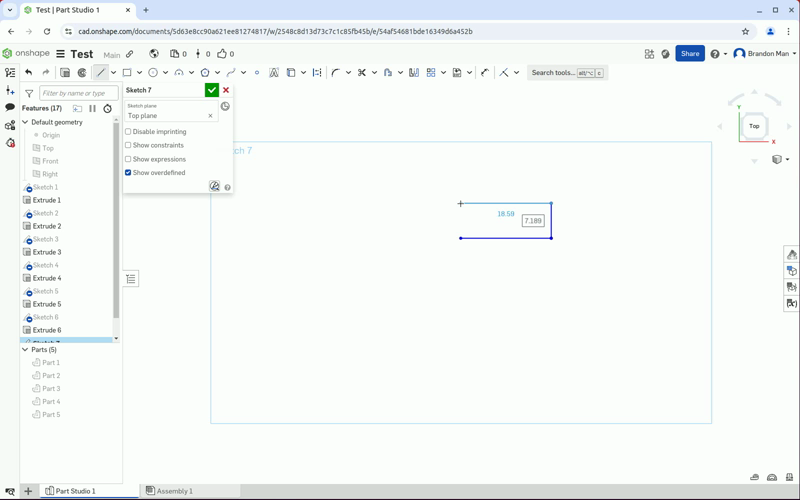
click(460, 203)
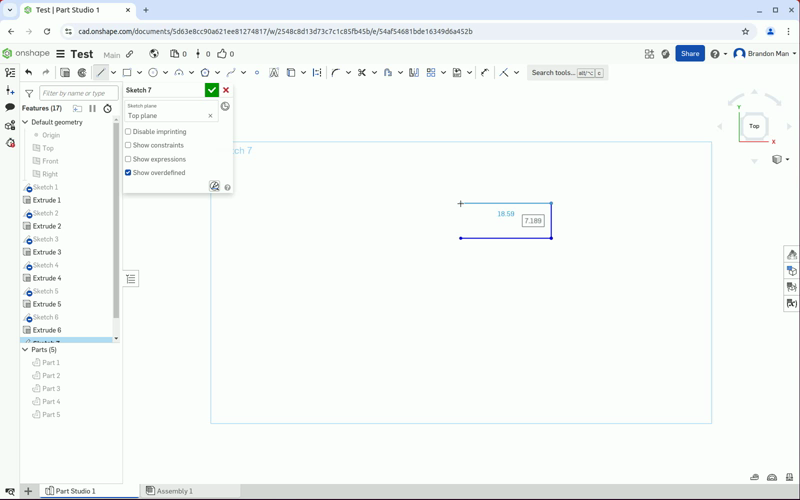
key_up(shift)
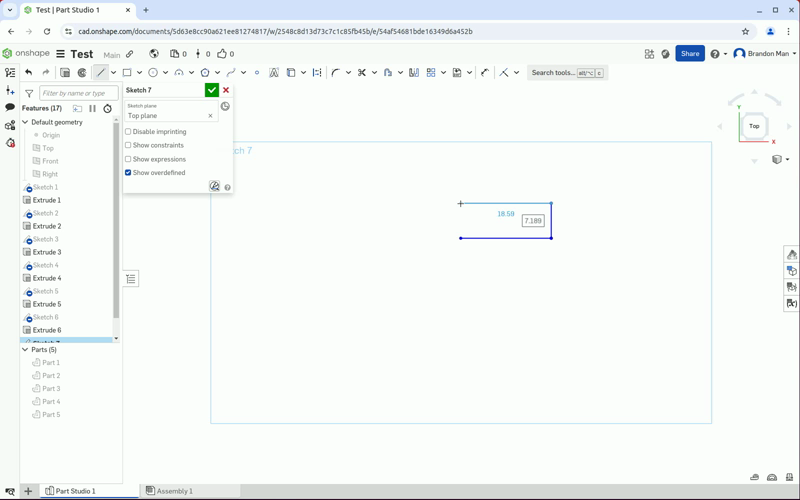
mouse_move(490, 203)
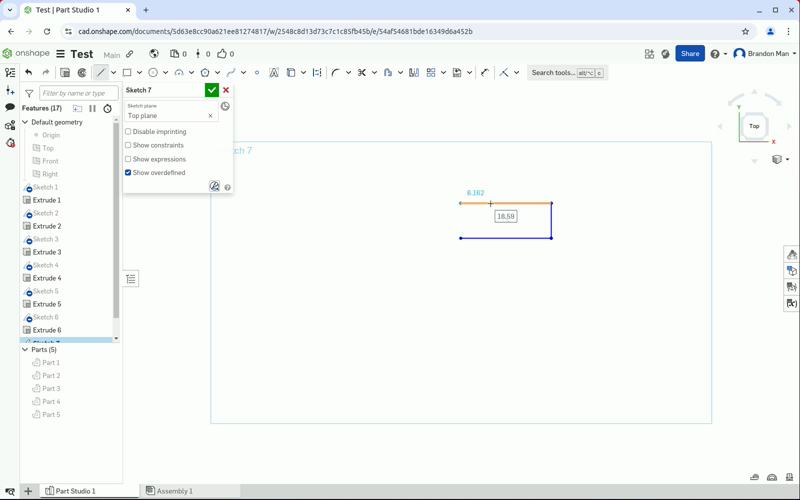
key_down(shift)
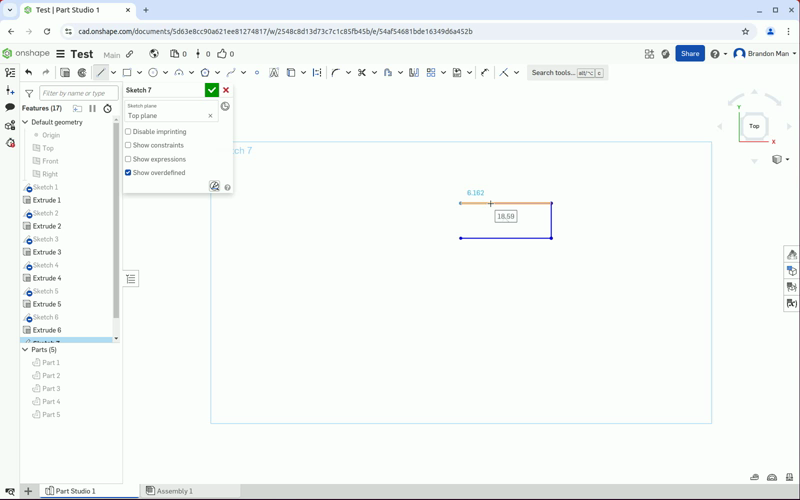
mouse_move(460, 238)
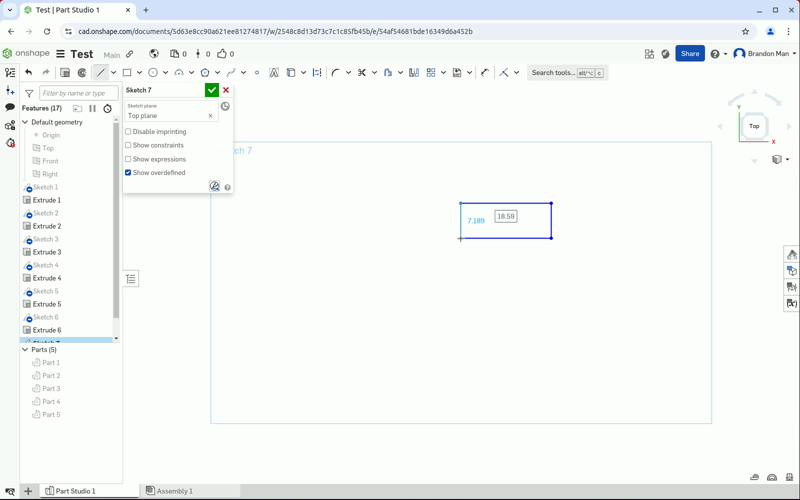
key_up(shift)
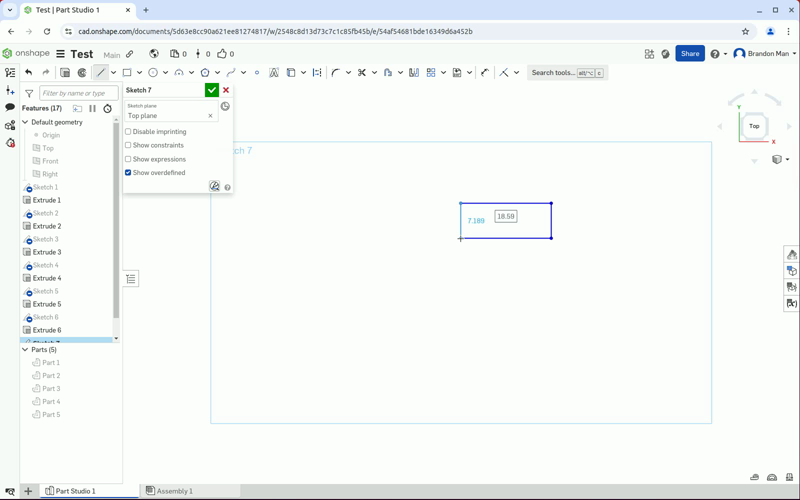
click(460, 238)
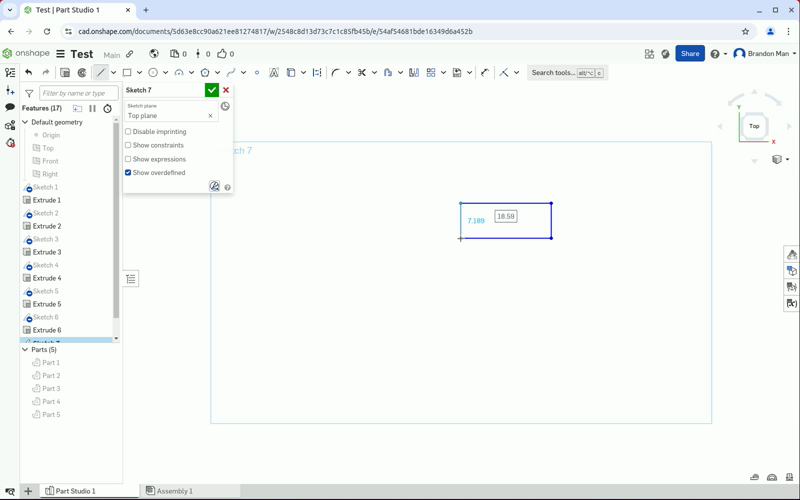
key(esc)
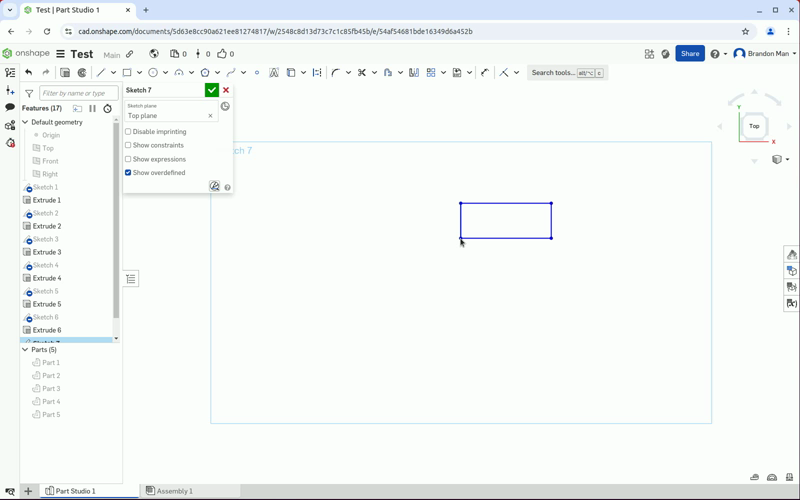
mouse_move(544, 235)
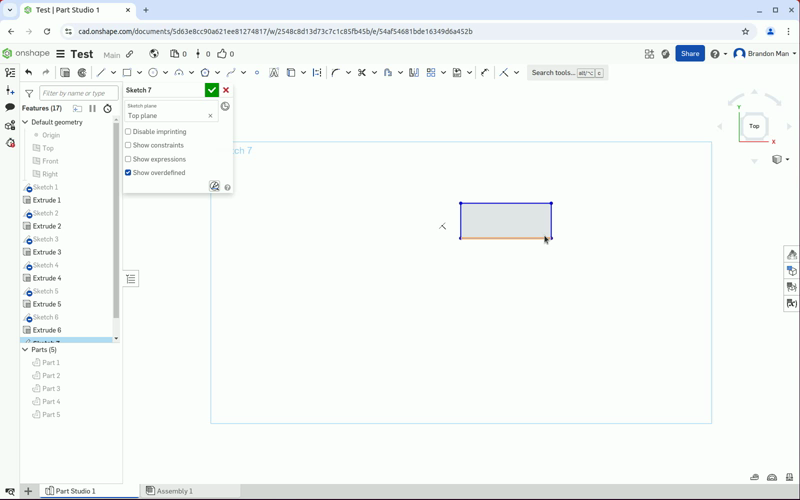
click(544, 235)
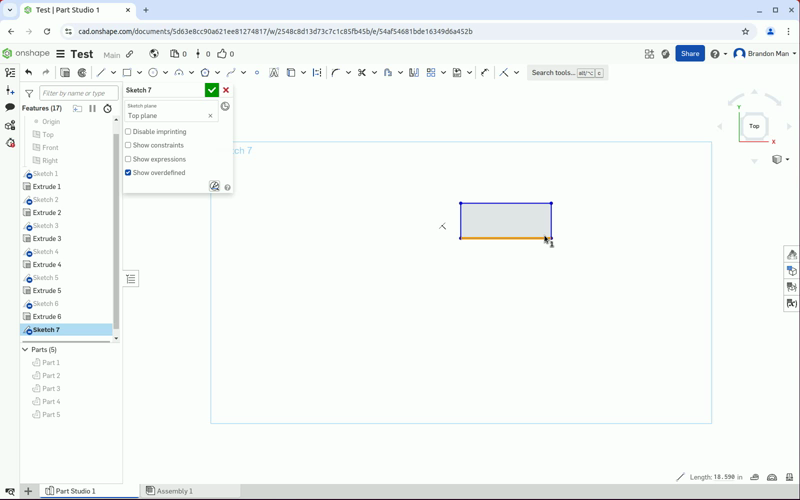
mouse_move(73, 352)
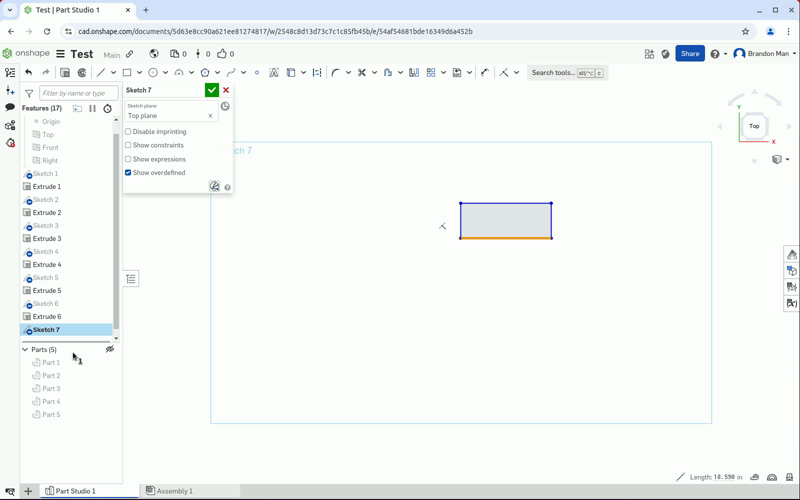
key(shift+y)
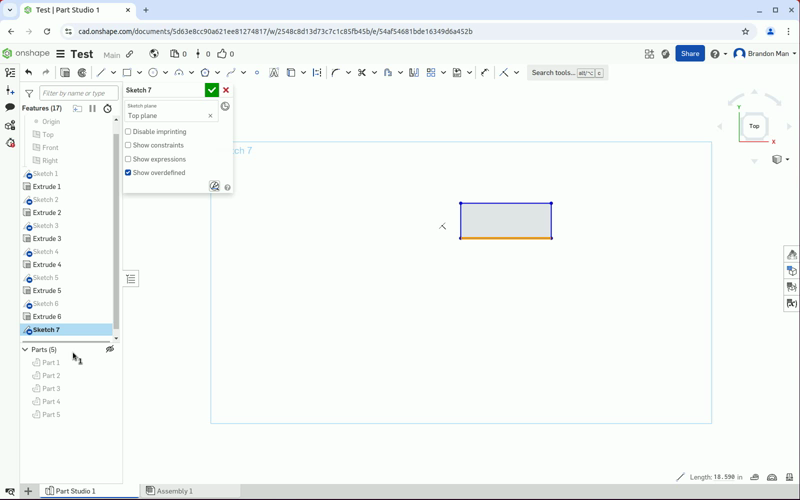
key(shift+e)
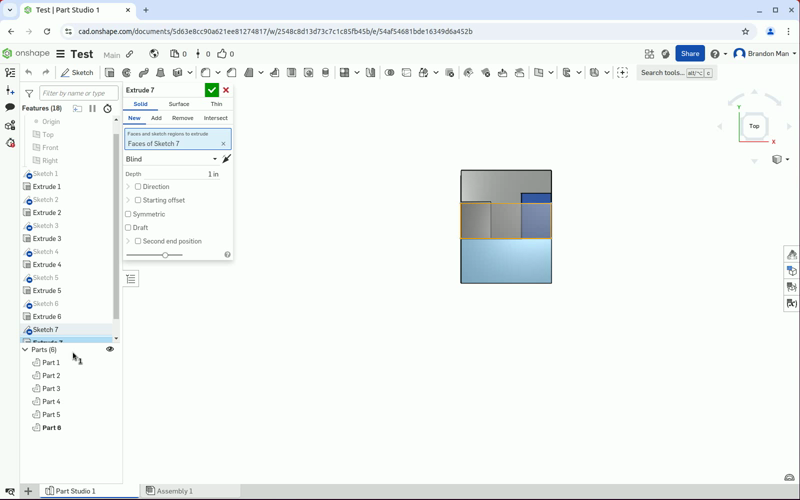
mouse_move(143, 106)
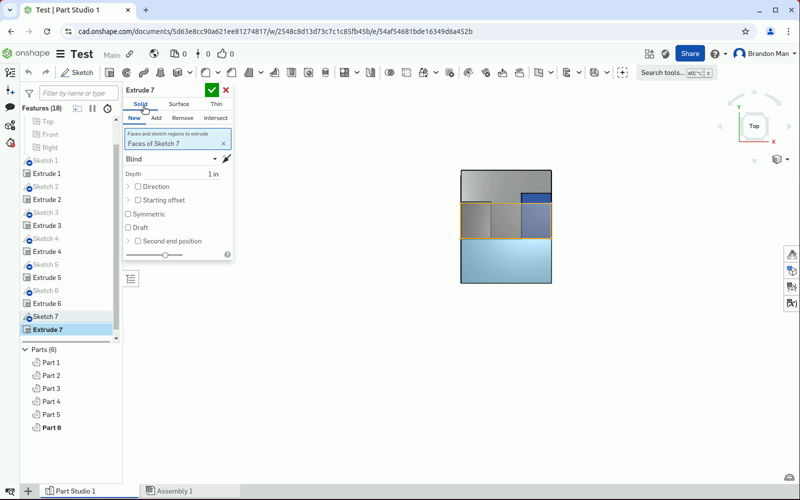
click(143, 106)
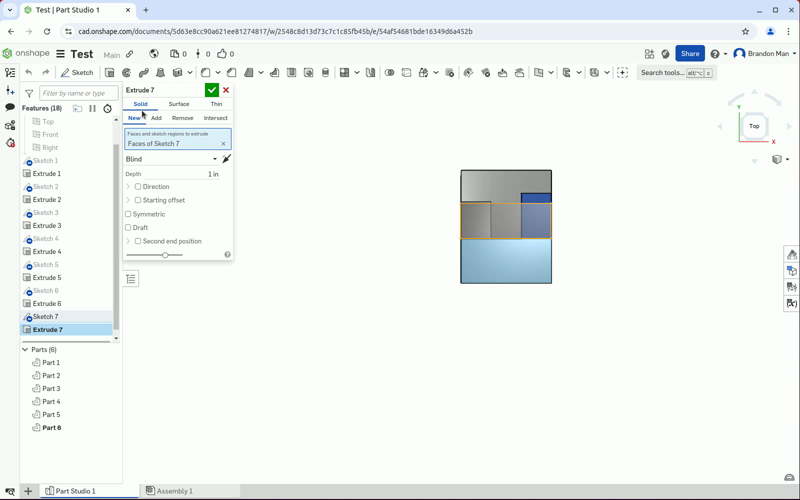
mouse_move(137, 120)
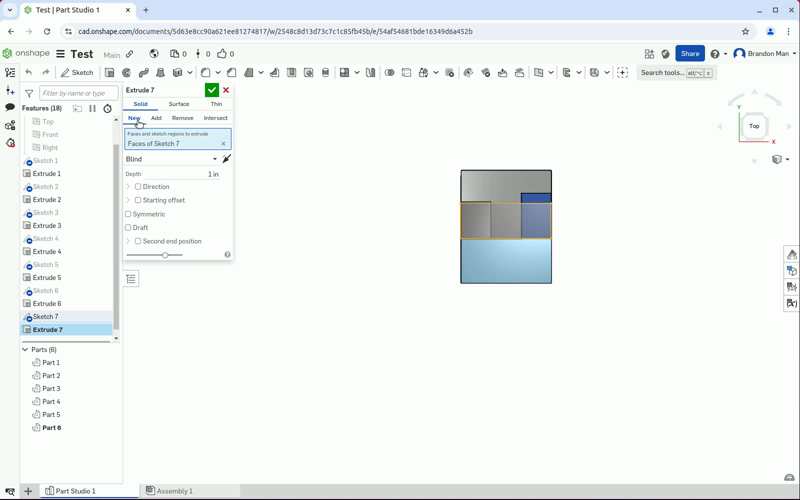
click(137, 120)
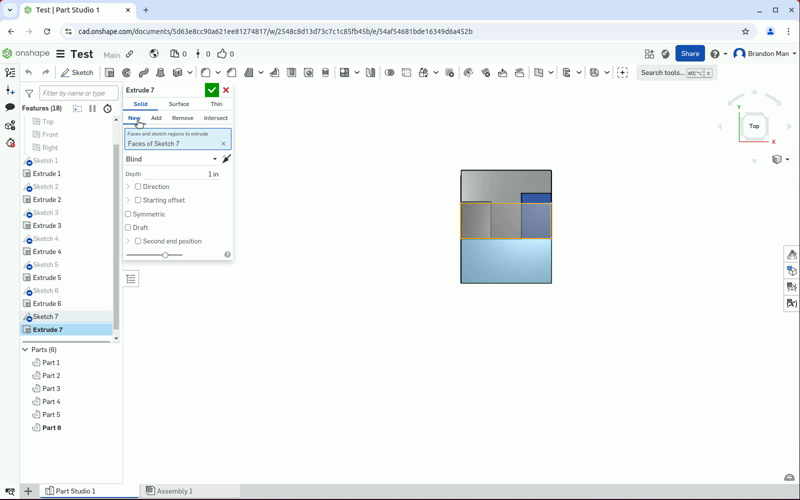
key(tab, 4)
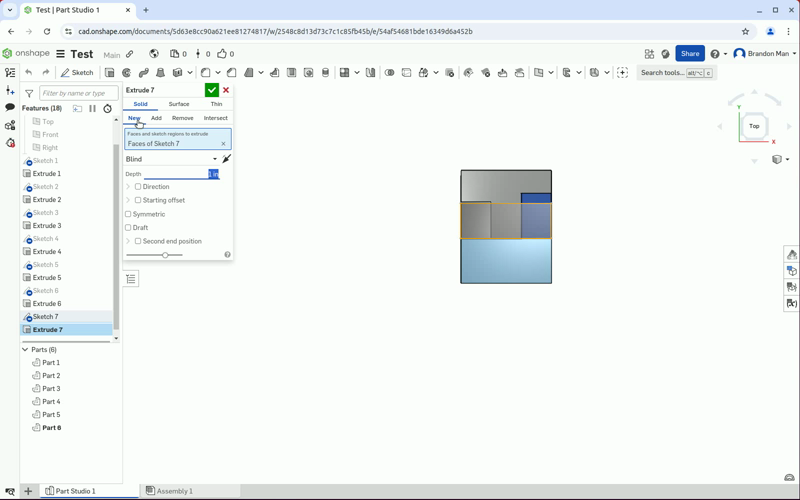
text(4.574)
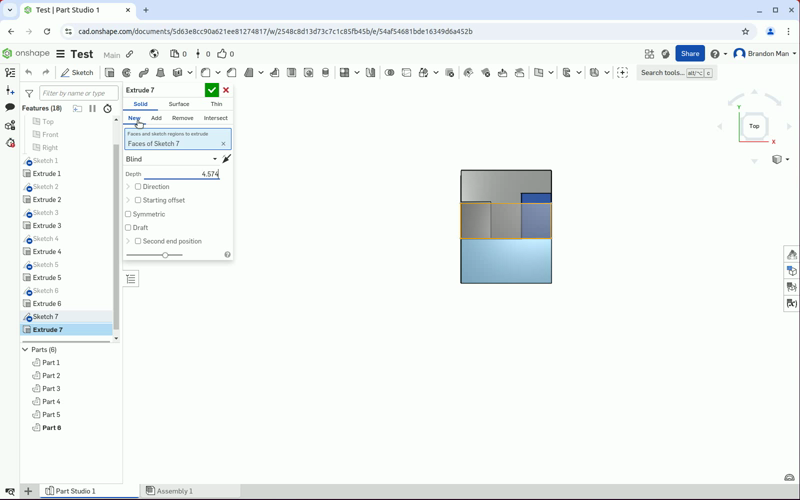
key(enter)
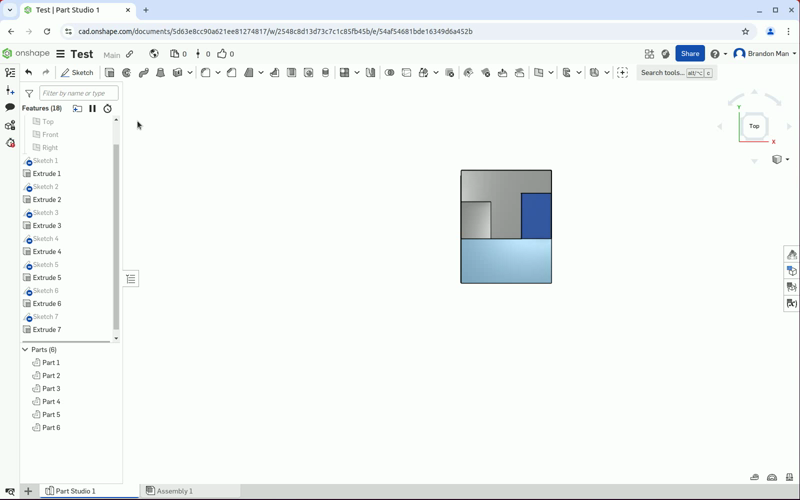
key(shift+h)
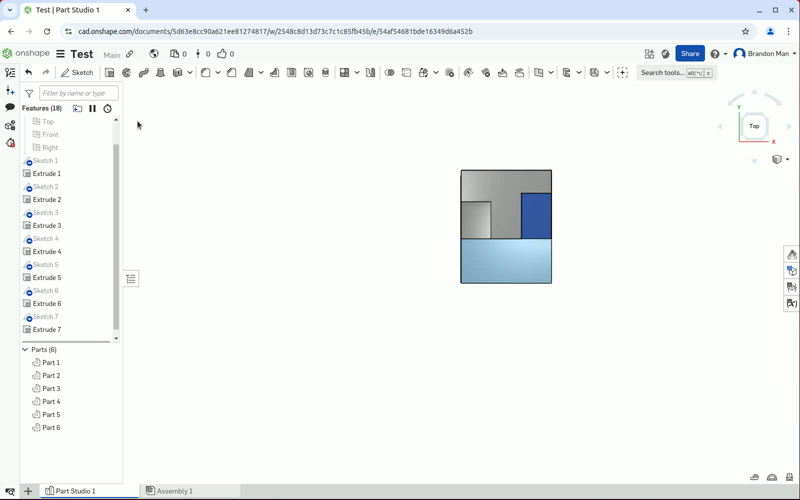
key(shift+h)
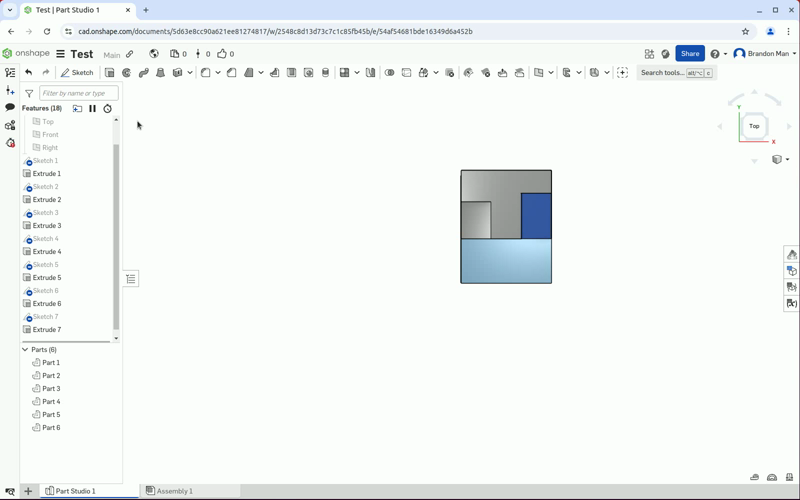
mouse_move(69, 163)
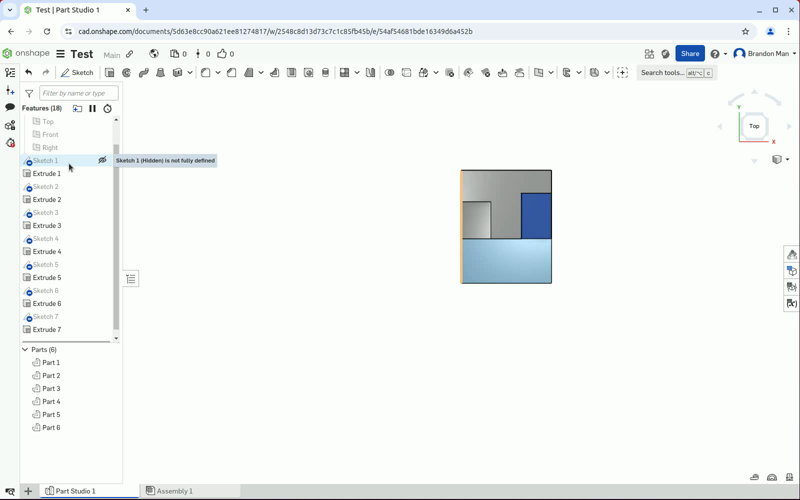
click(69, 163)
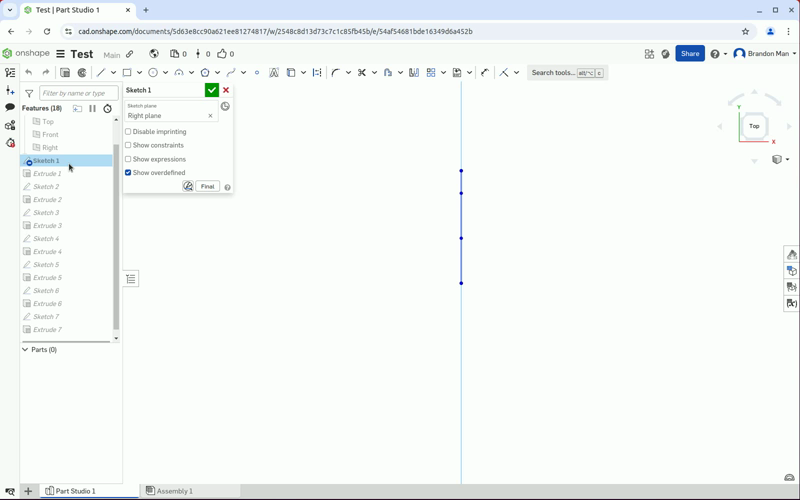
mouse_move(229, 92)
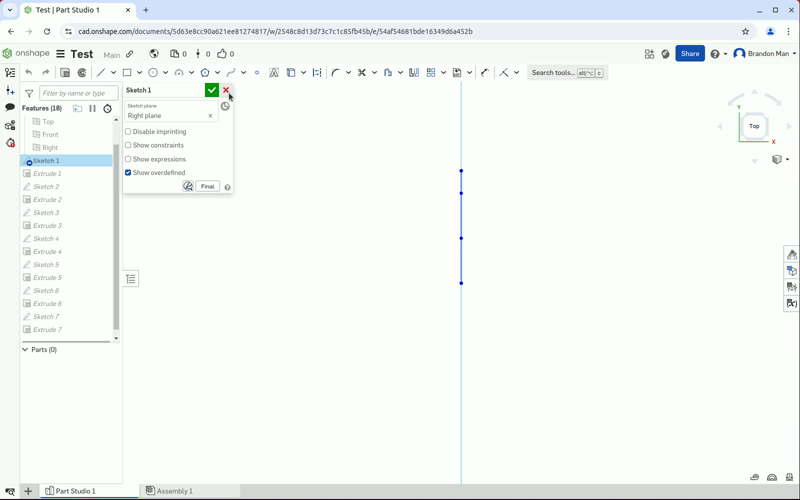
click(229, 92)
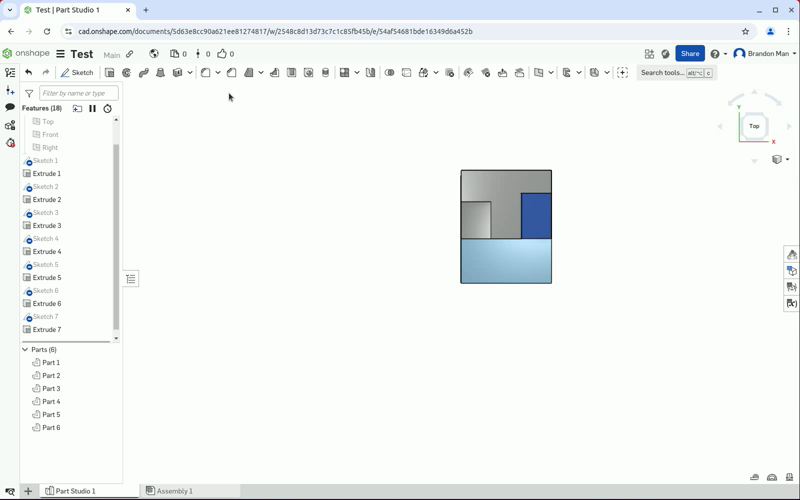
mouse_move(73, 352)
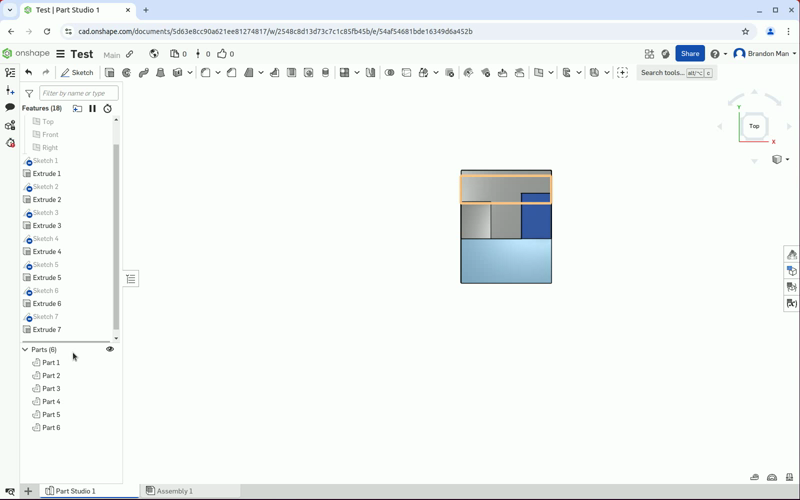
key(y)
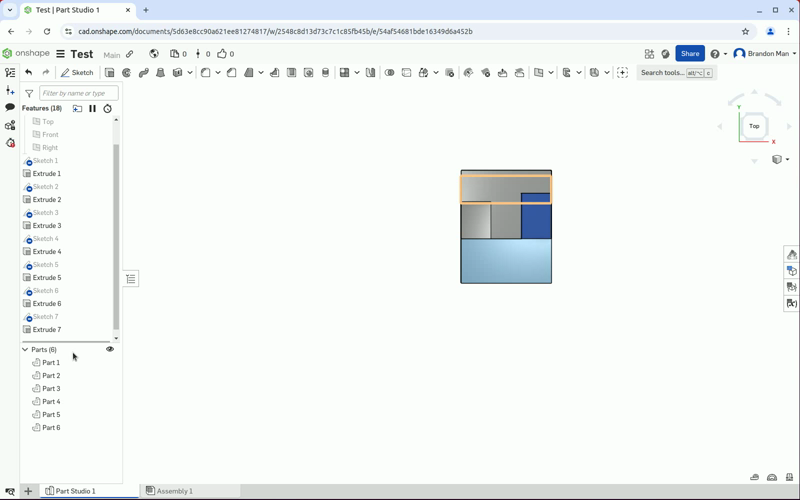
key(shift+p)
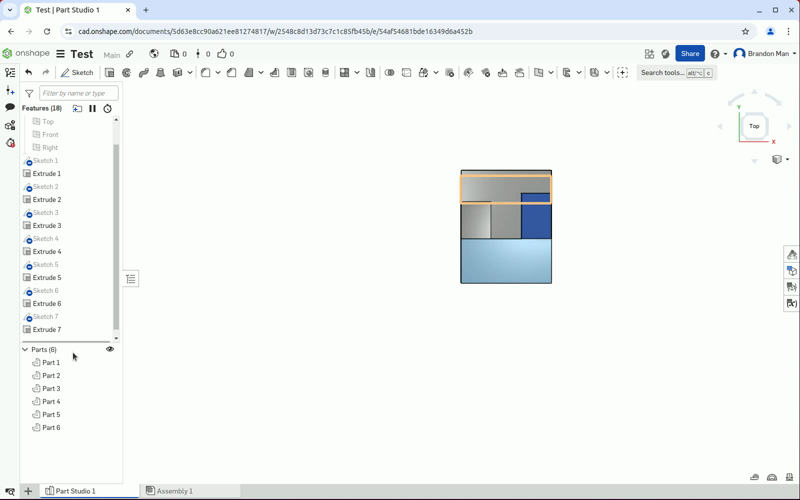
key(space)
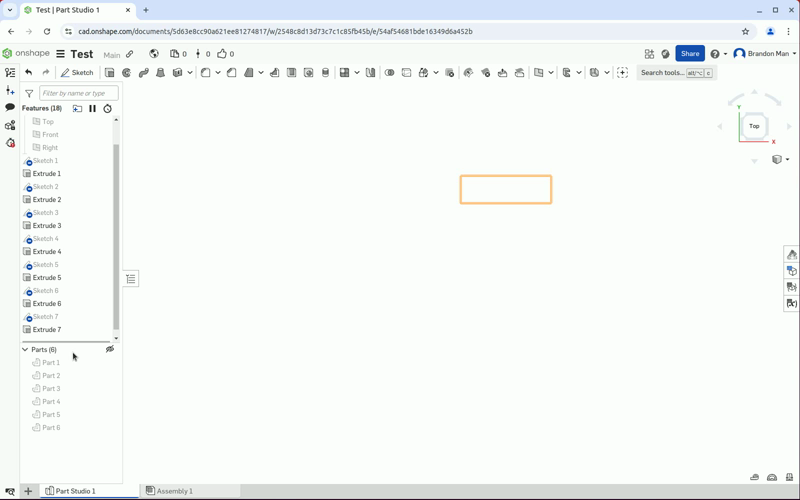
key_down(shift)
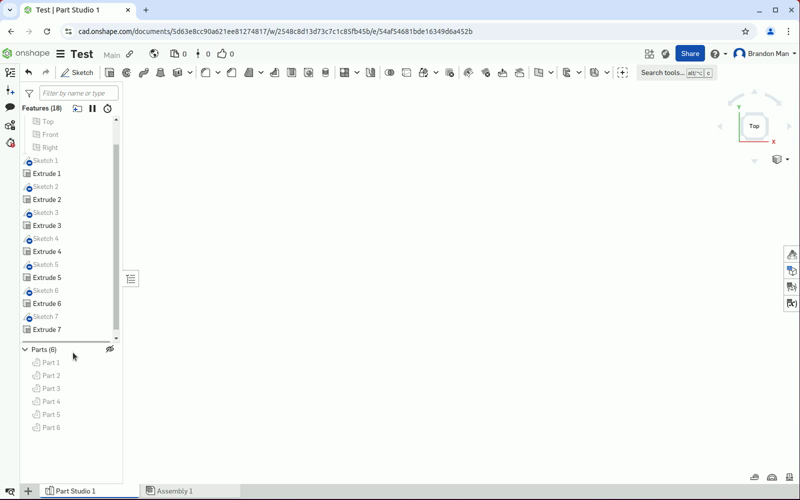
key(up)
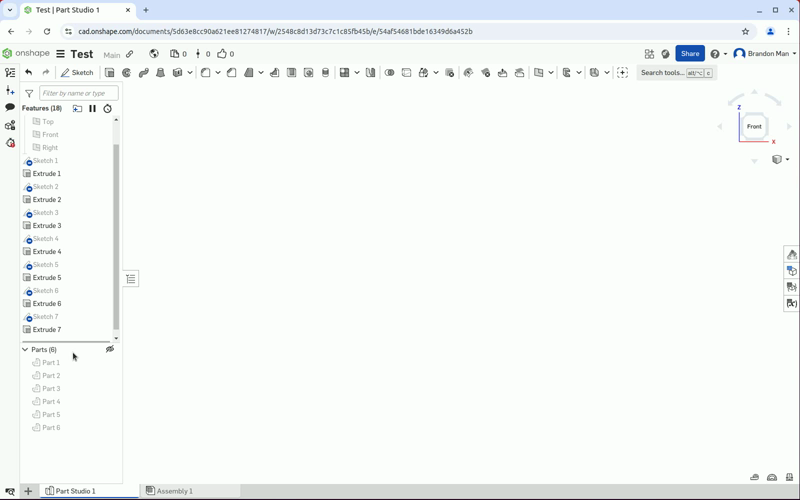
key_up(shift)
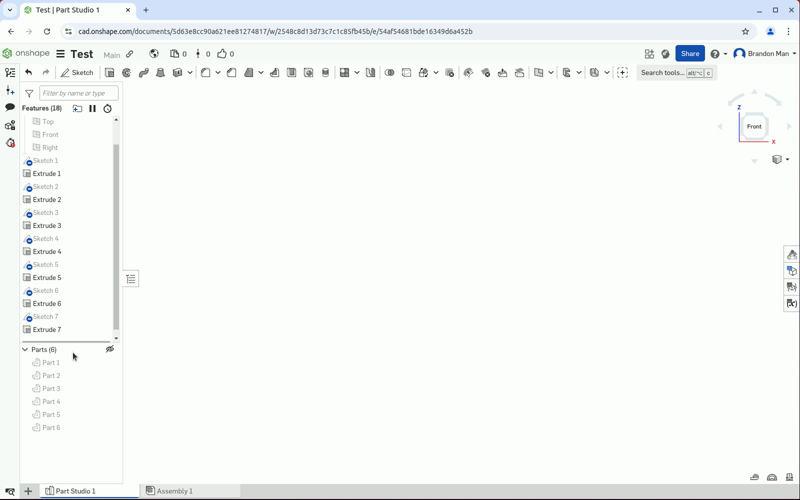
key(space)
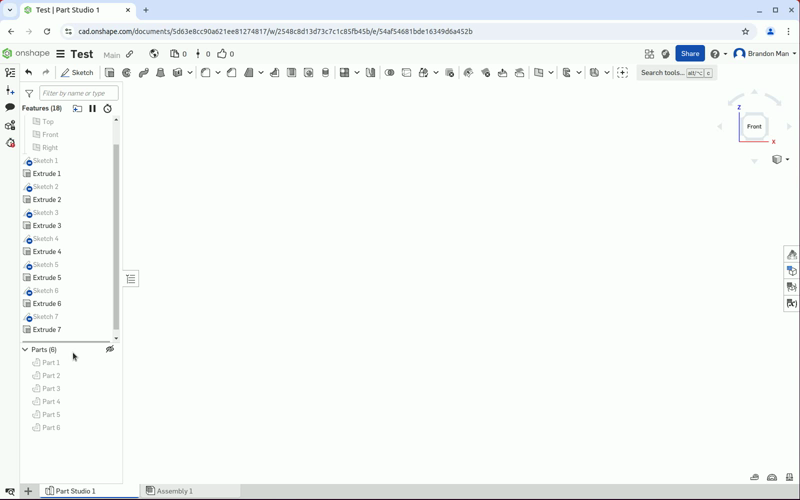
key_down(shift)
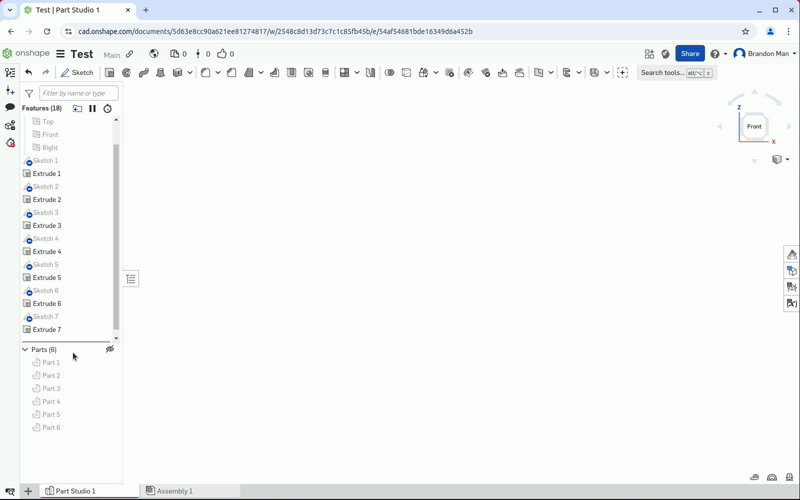
key(left)
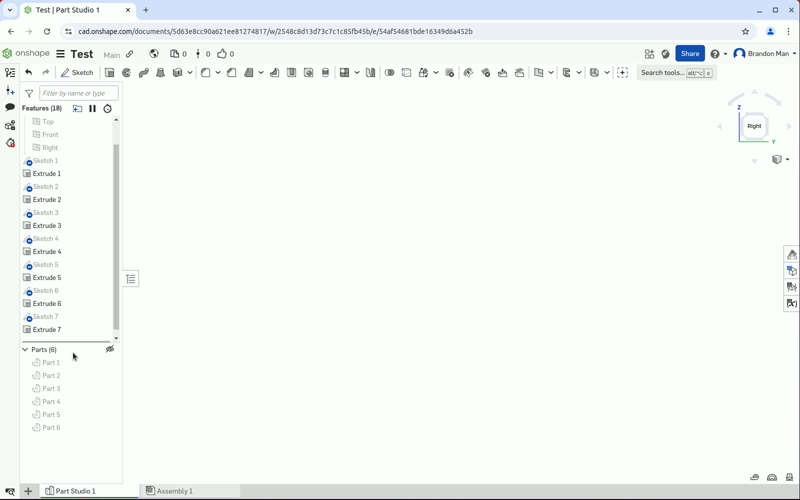
key_up(shift)
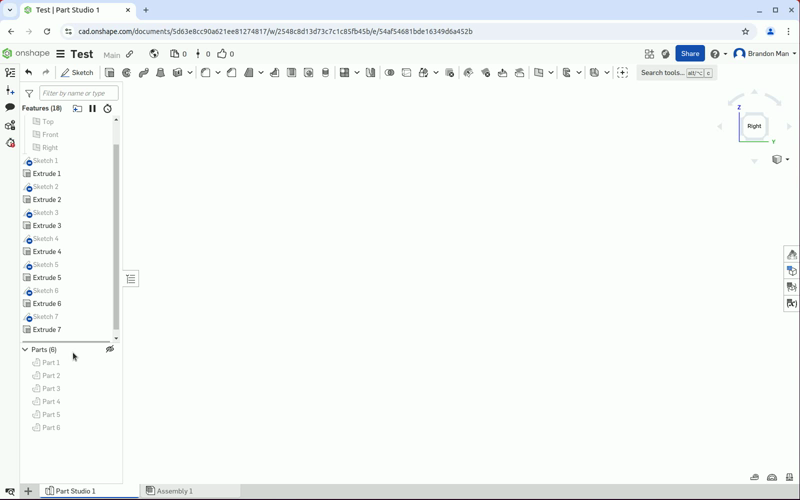
mouse_move(73, 352)
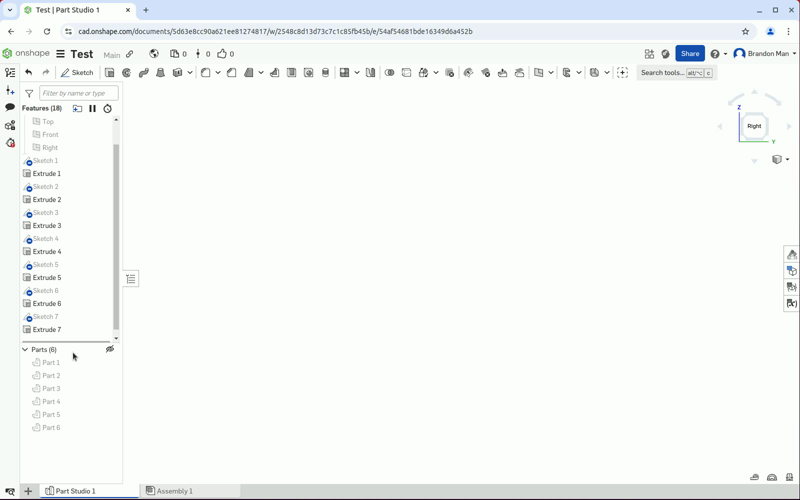
key(shift+y)
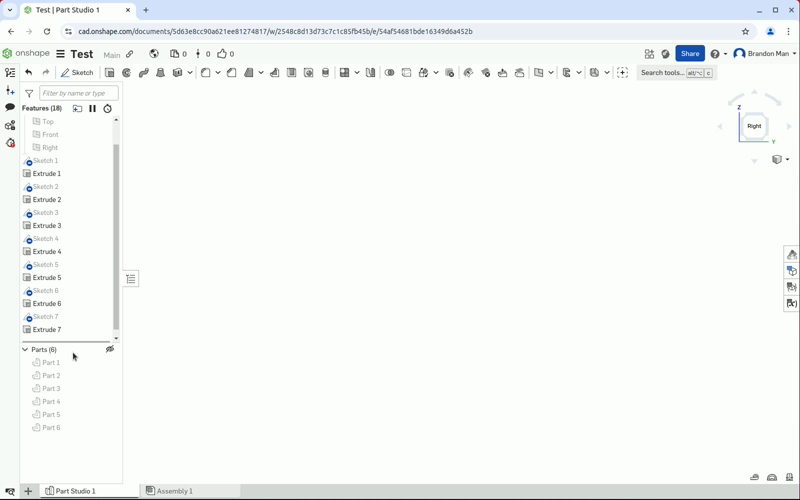
key(shift+s)
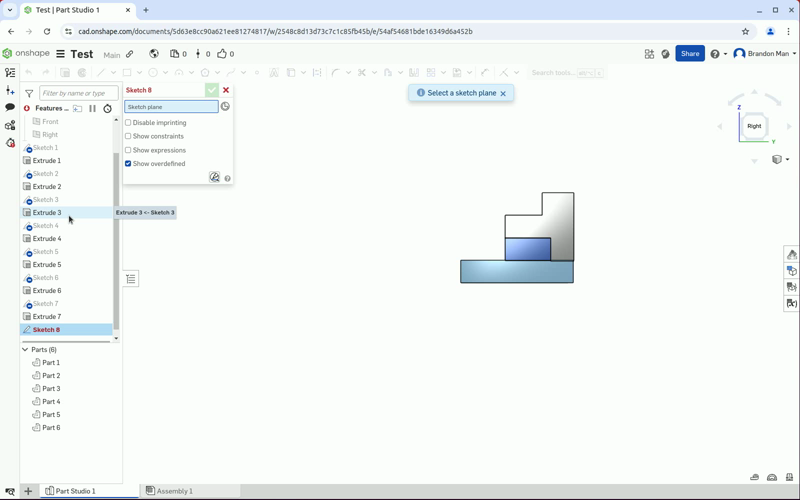
scroll(3)
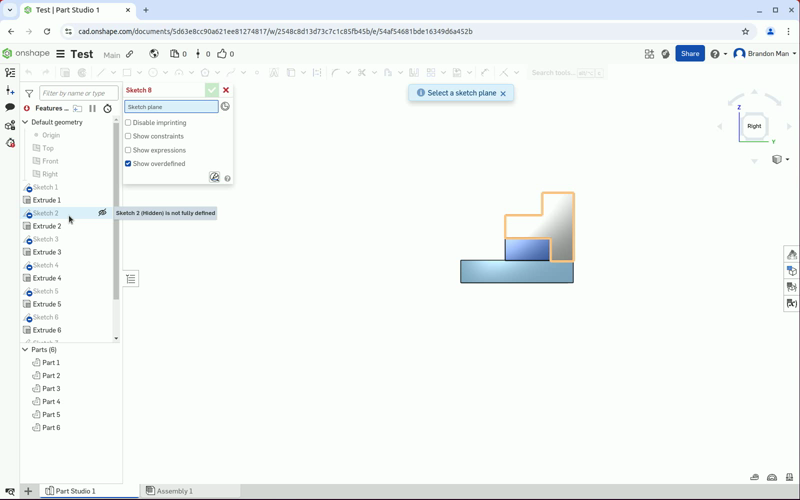
mouse_move(69, 176)
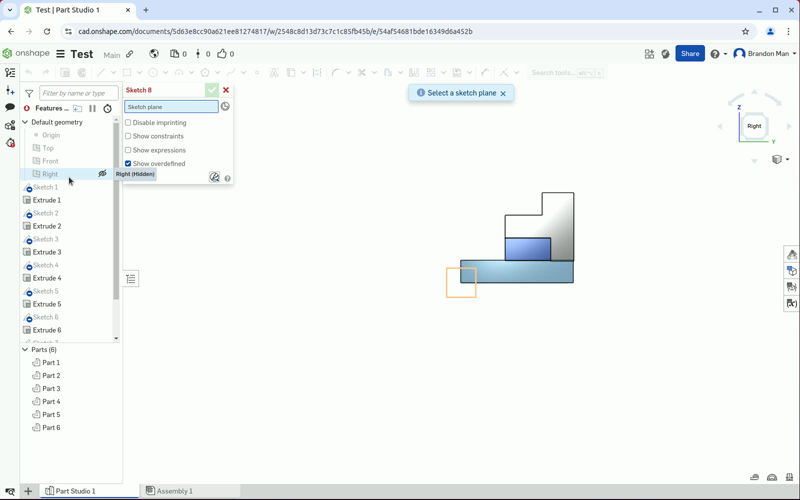
click(69, 176)
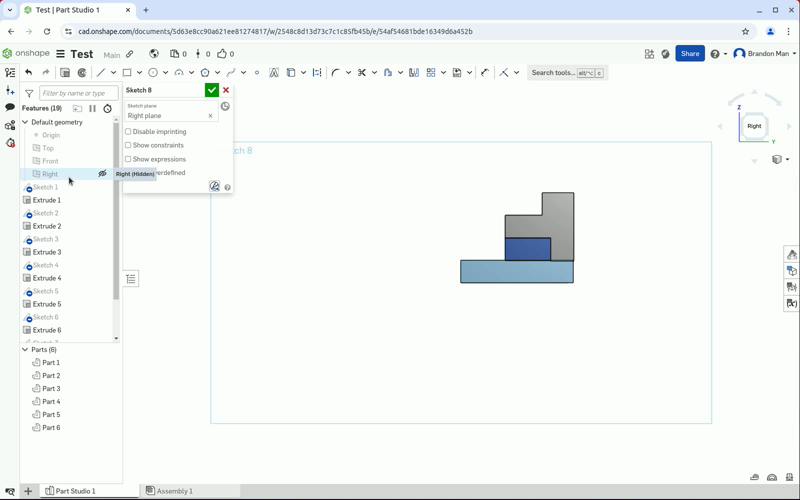
mouse_move(73, 352)
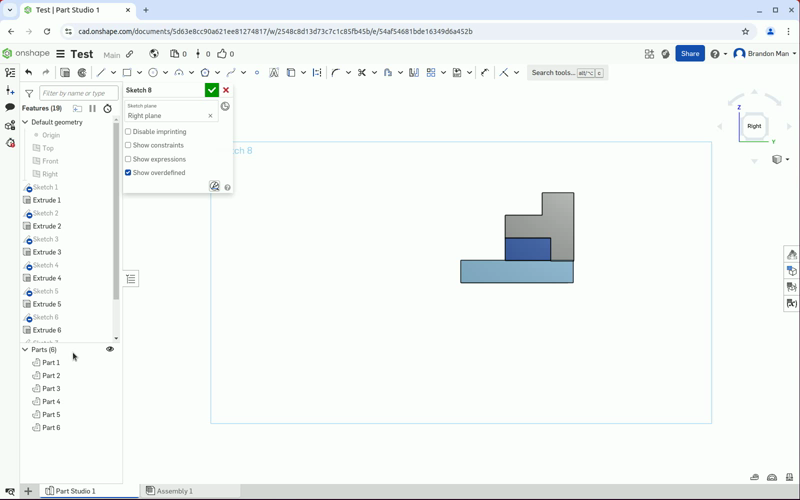
key(y)
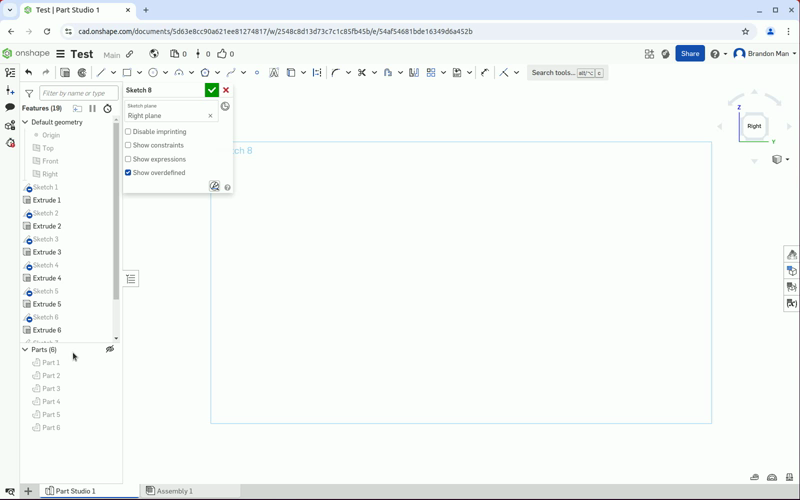
key(l)
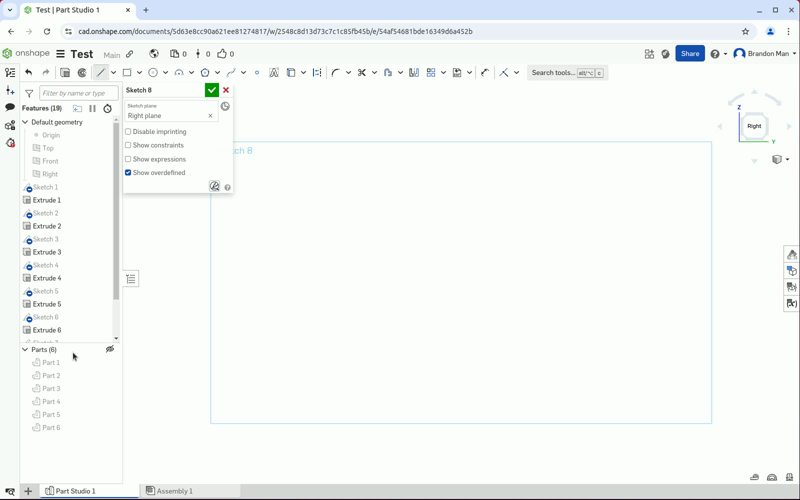
key_down(shift)
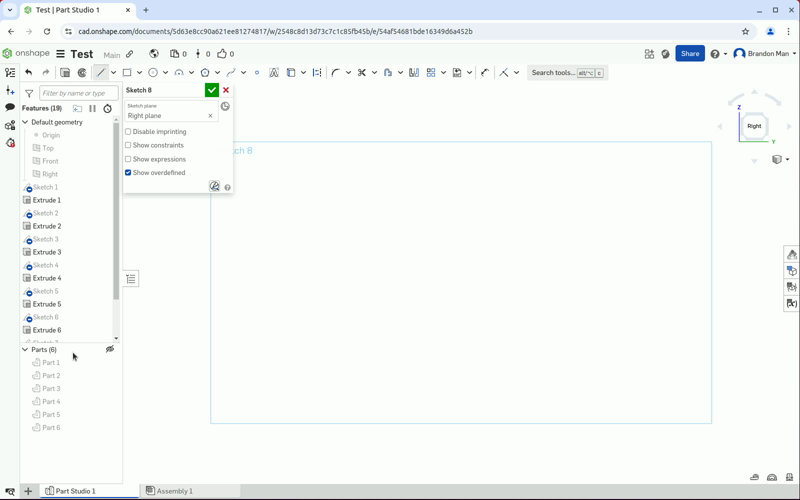
mouse_move(504, 259)
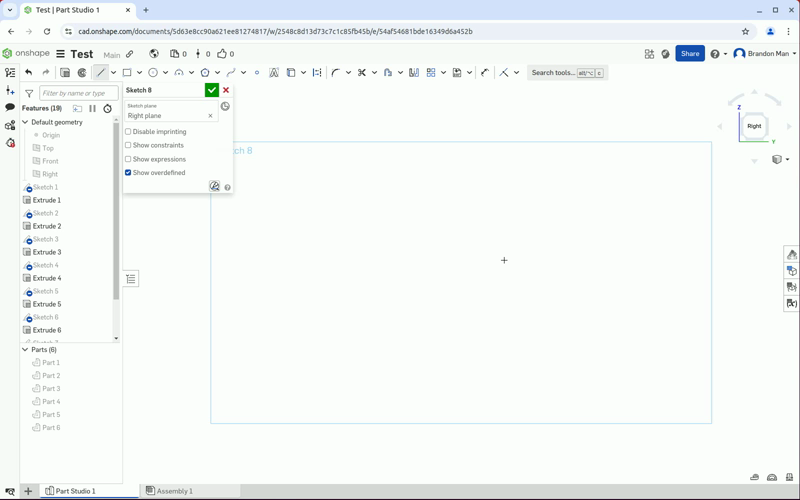
click(504, 259)
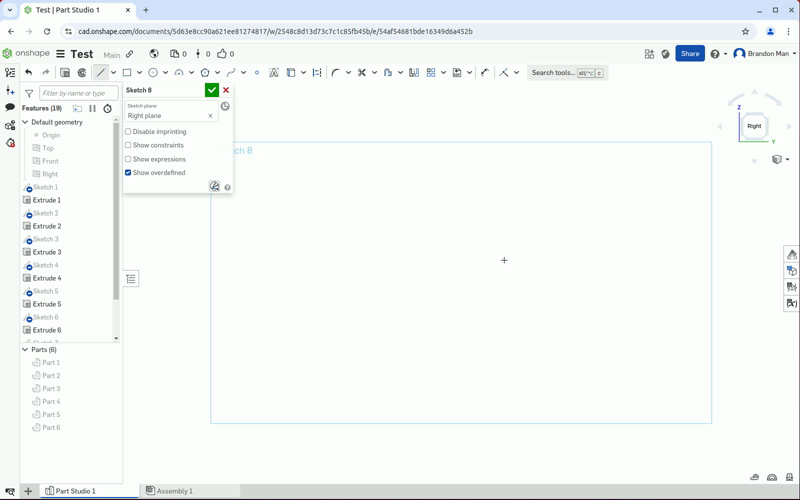
key_up(shift)
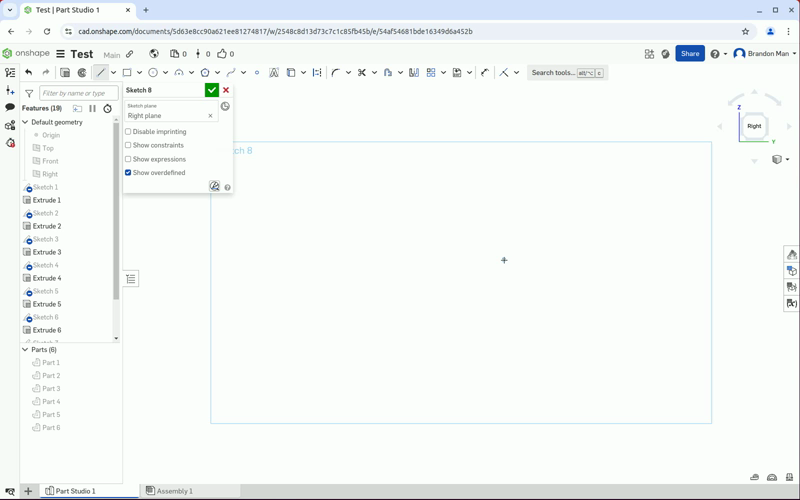
key_down(shift)
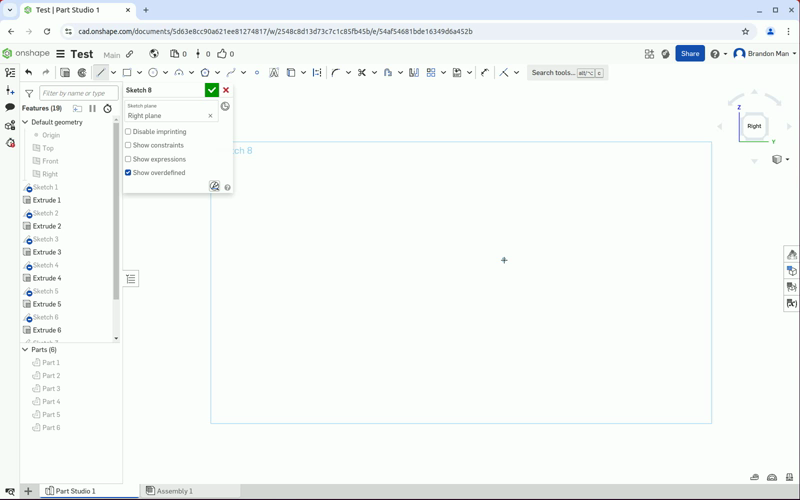
mouse_move(534, 259)
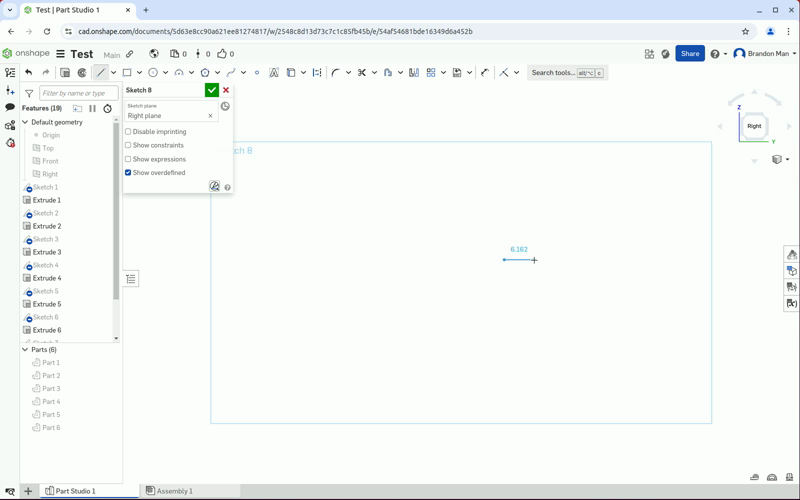
mouse_move(552, 259)
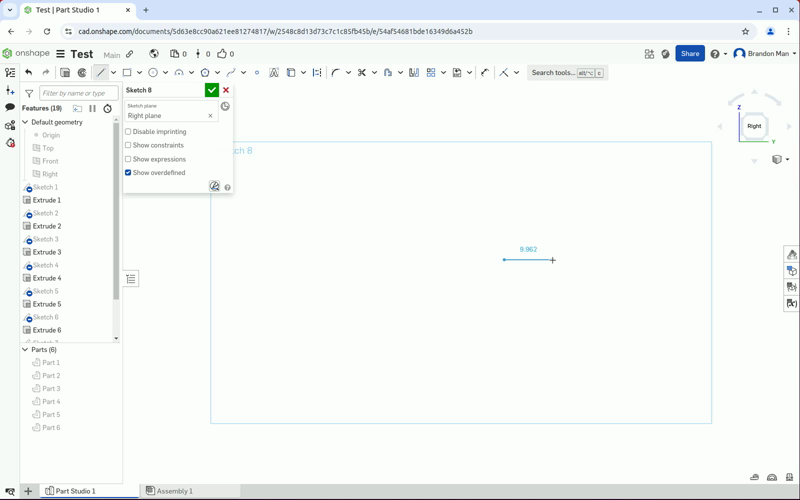
click(552, 259)
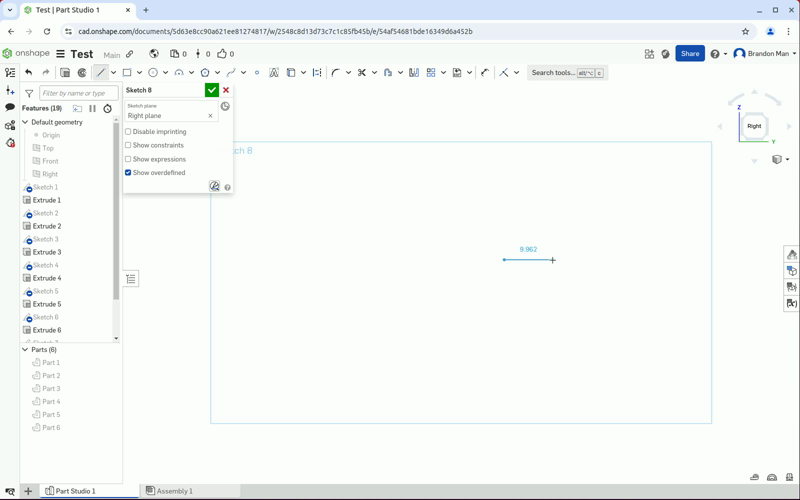
key_up(shift)
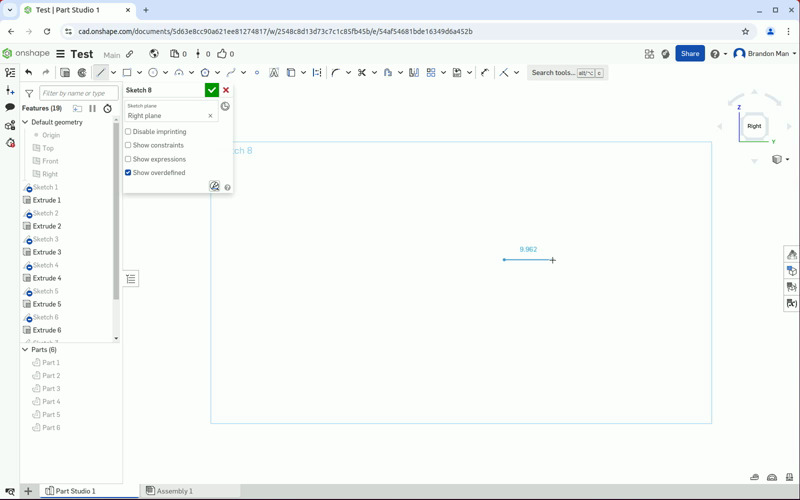
key_down(shift)
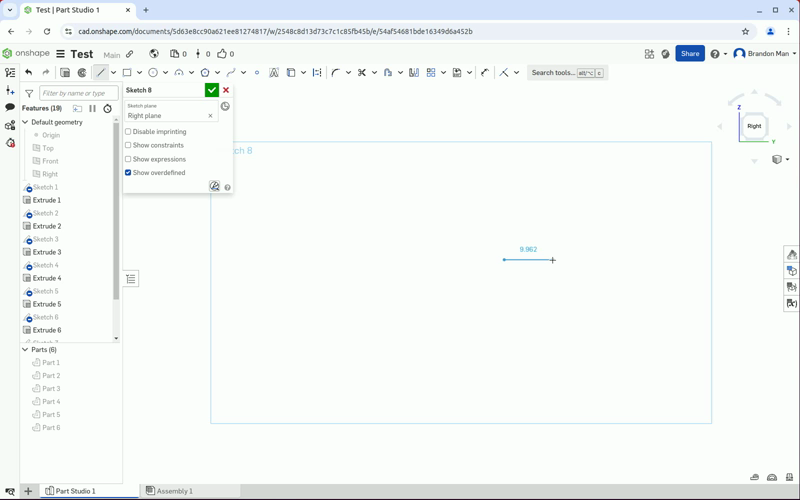
mouse_move(582, 259)
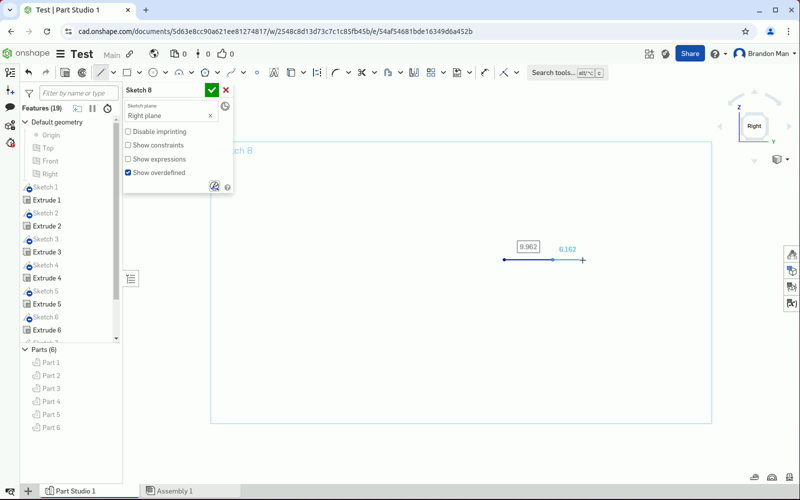
mouse_move(552, 241)
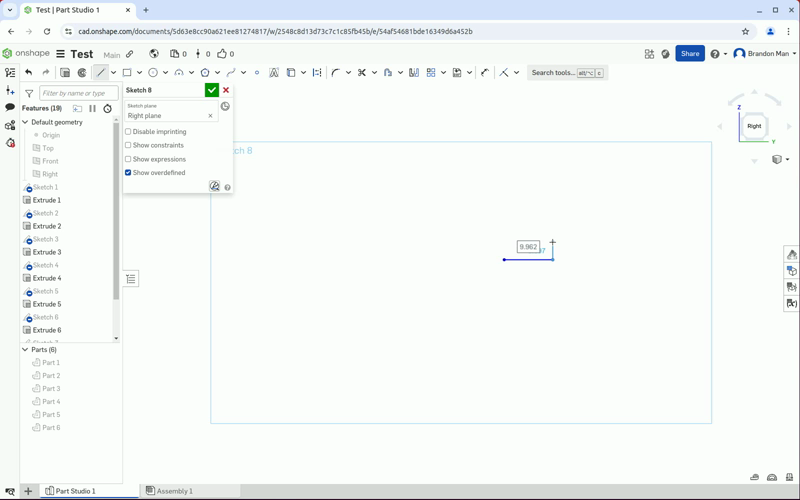
click(552, 241)
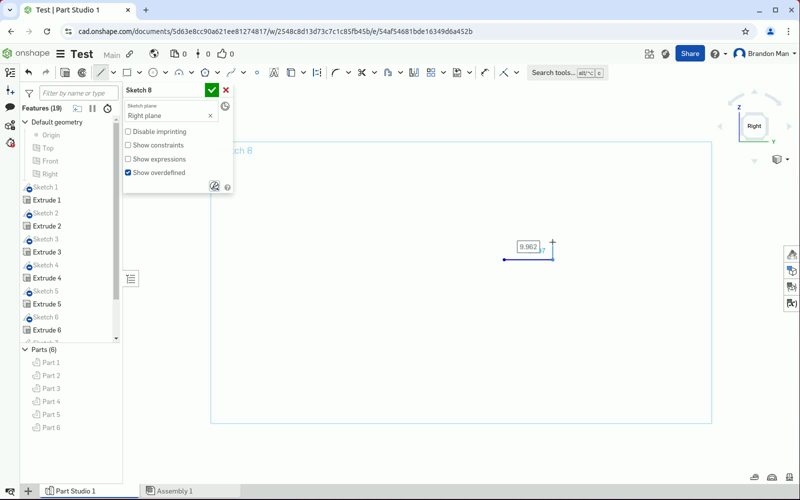
key_up(shift)
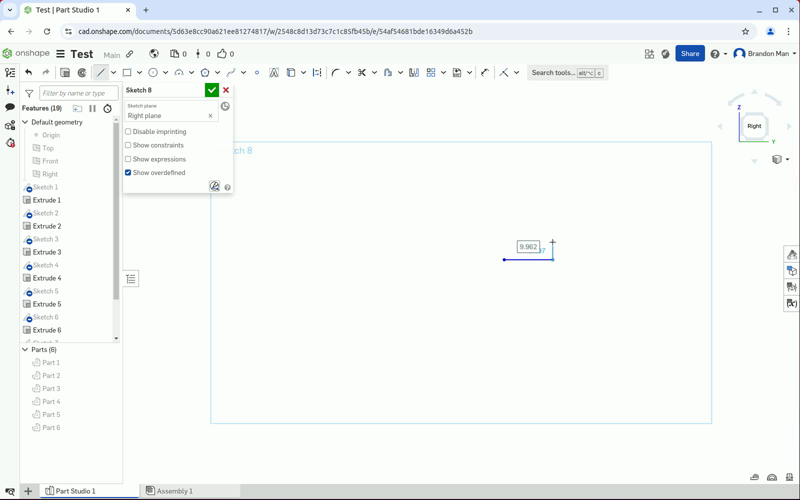
key_down(shift)
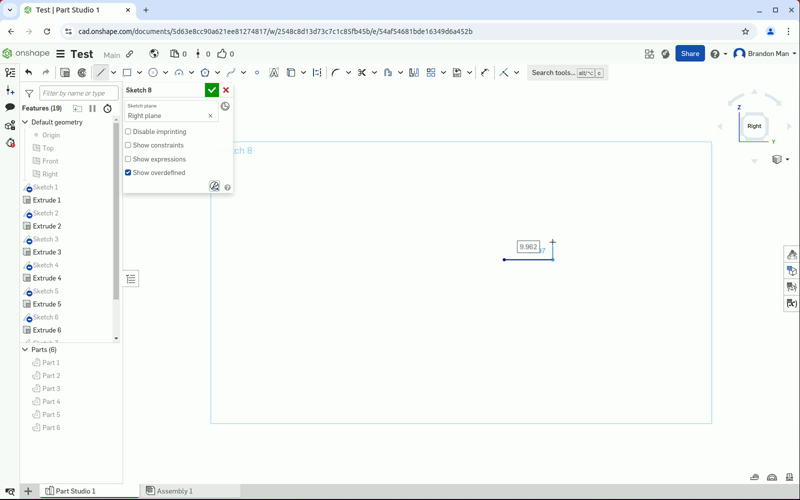
mouse_move(582, 241)
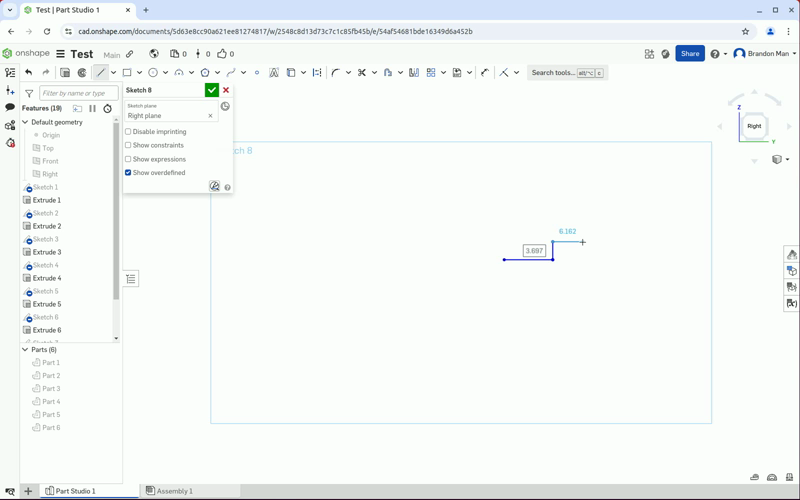
mouse_move(504, 241)
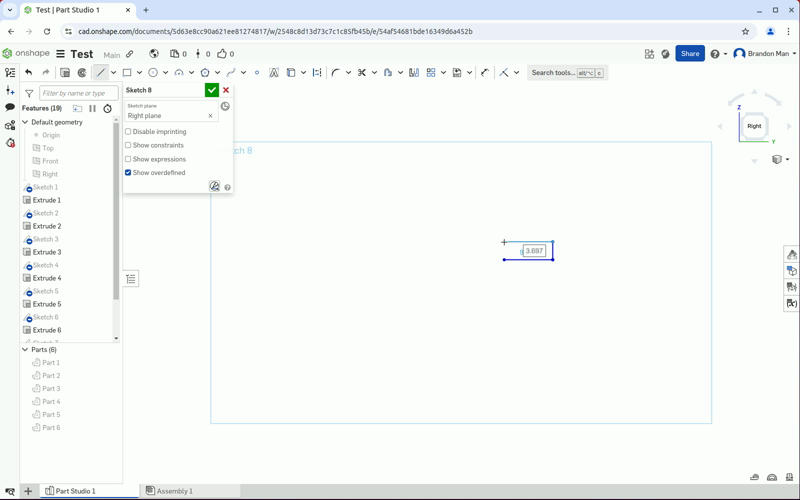
click(504, 241)
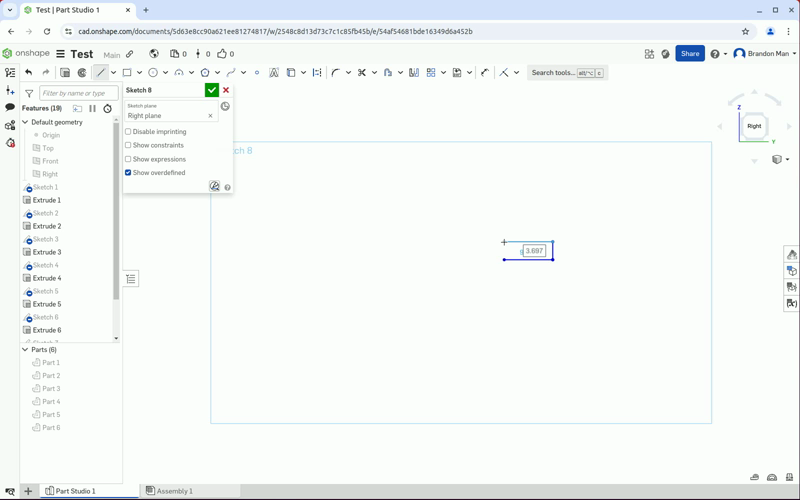
key_up(shift)
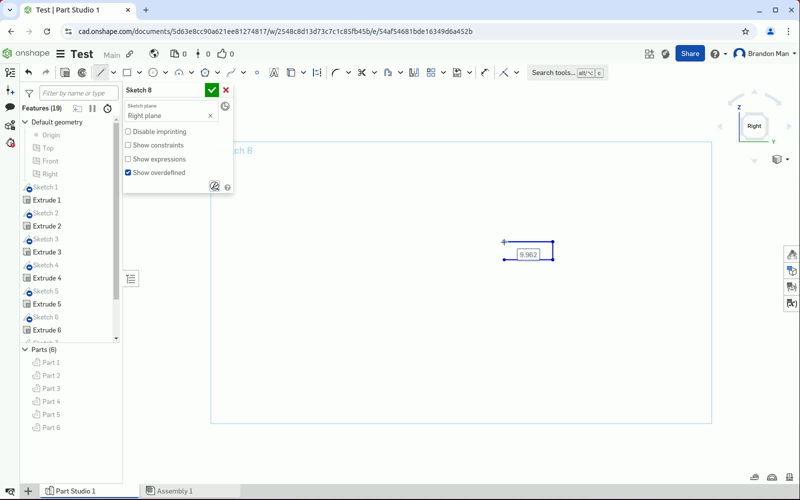
mouse_move(534, 241)
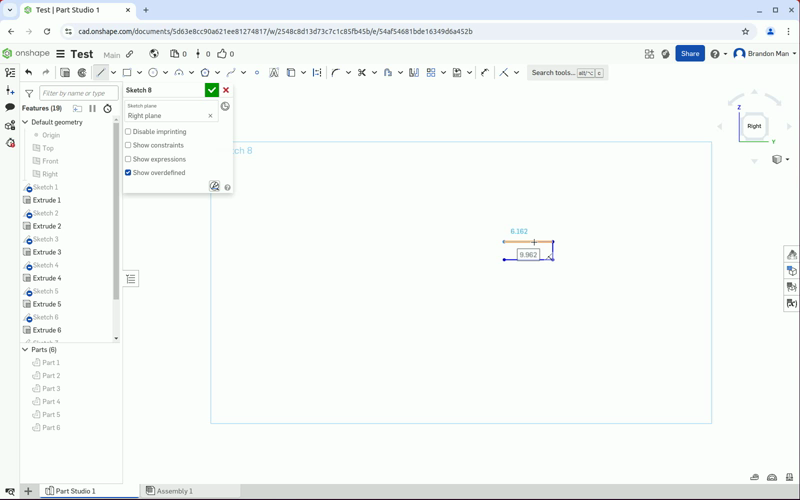
key_down(shift)
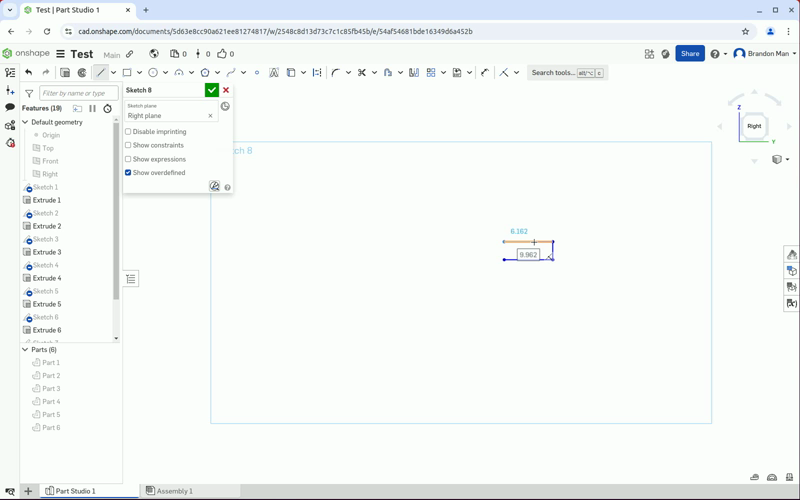
mouse_move(504, 259)
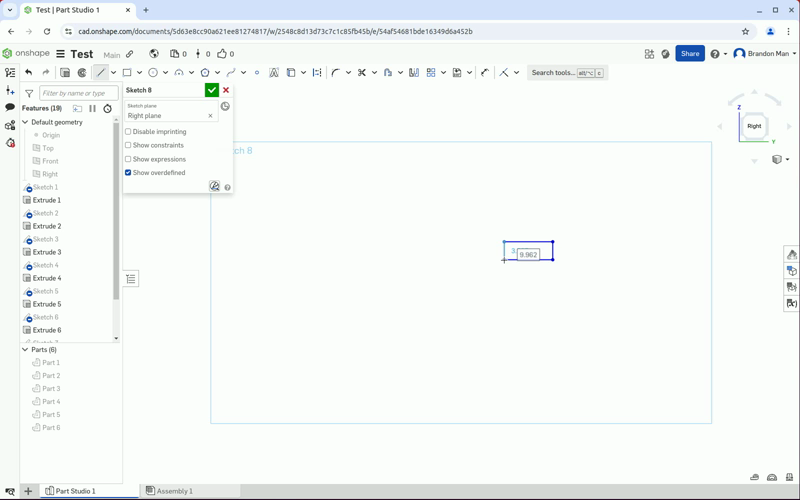
key_up(shift)
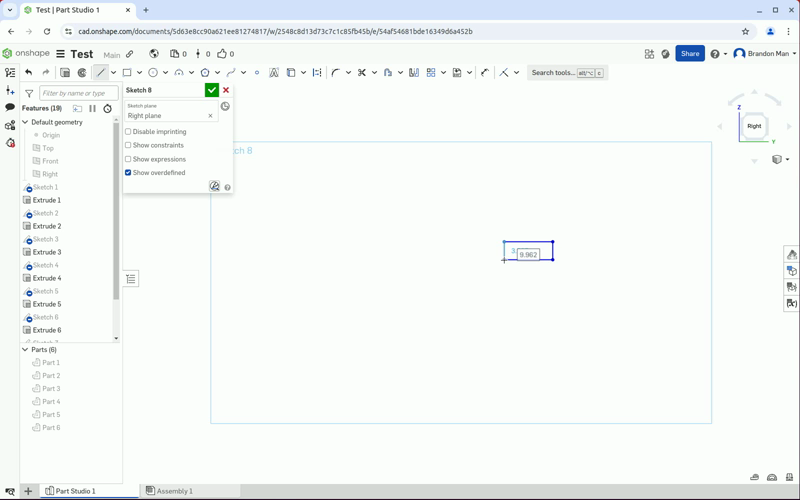
click(504, 259)
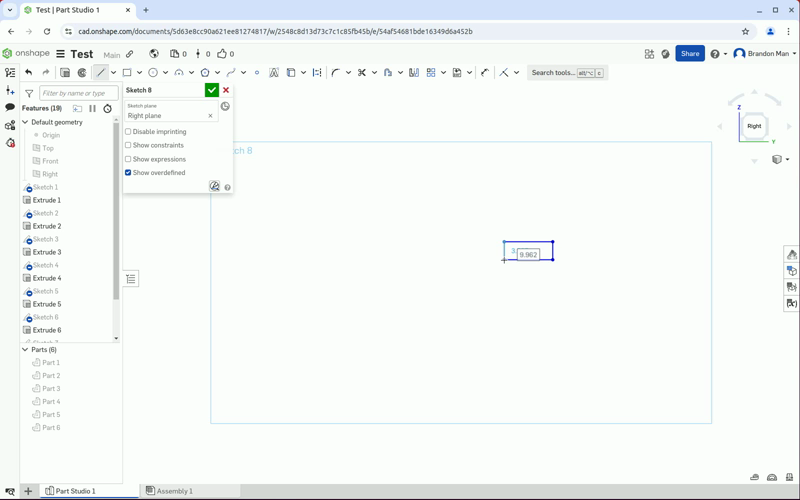
key(esc)
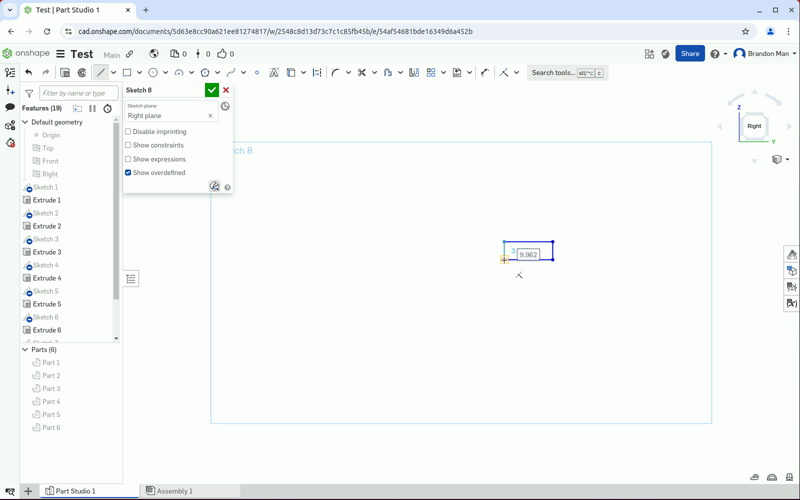
mouse_move(511, 248)
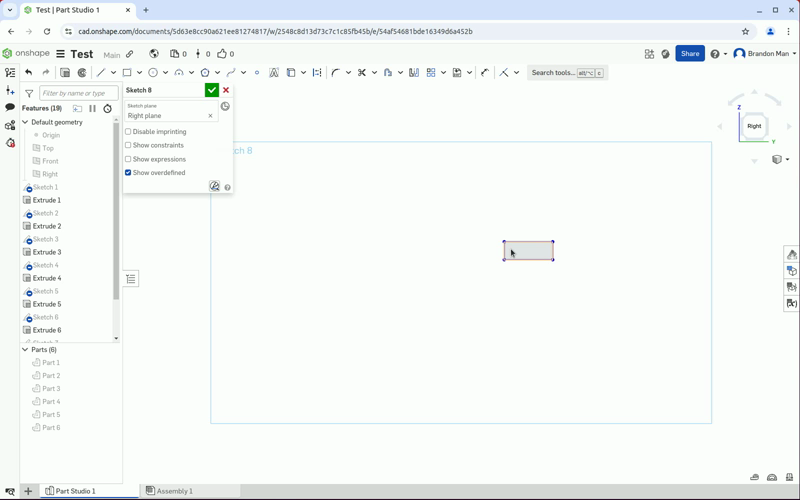
scroll(6)
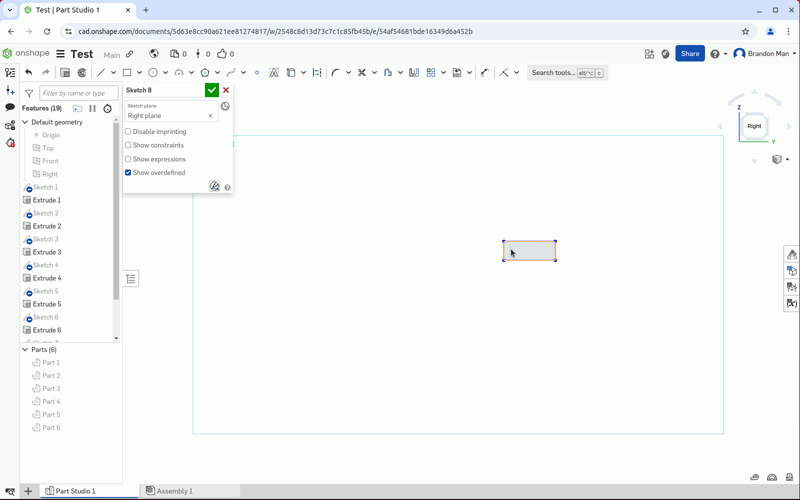
scroll(6)
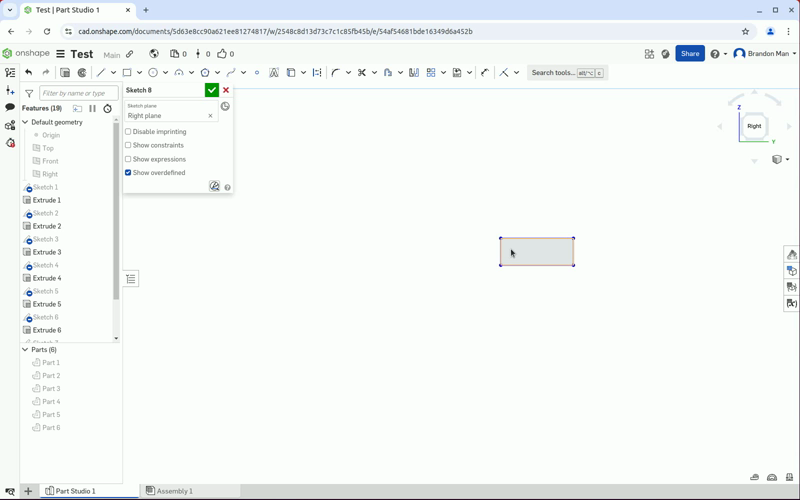
scroll(6)
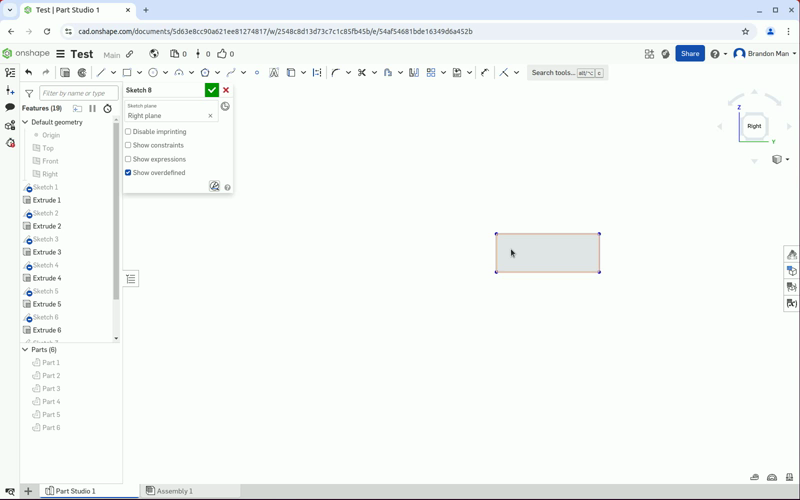
scroll(6)
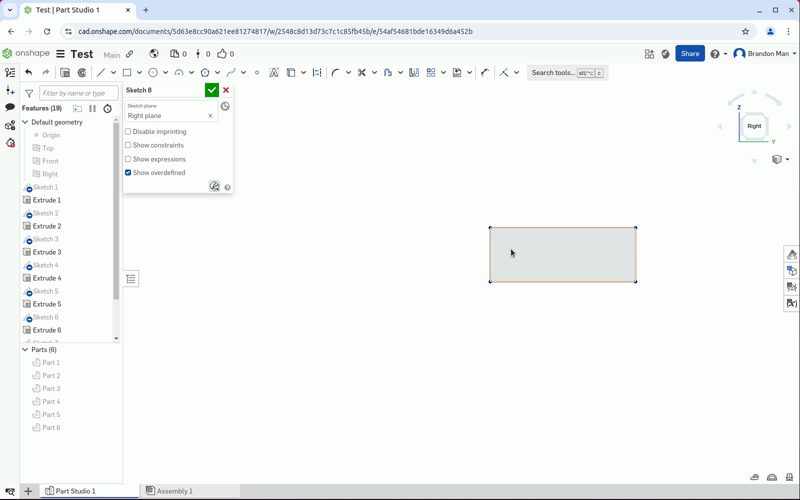
scroll(6)
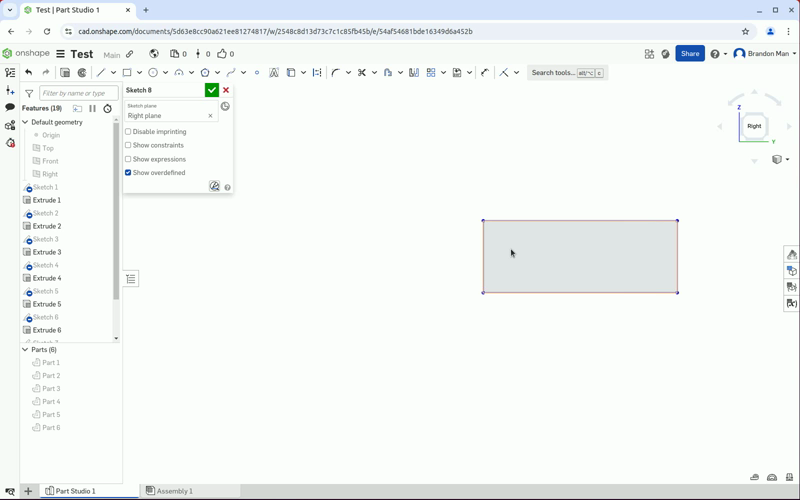
scroll(6)
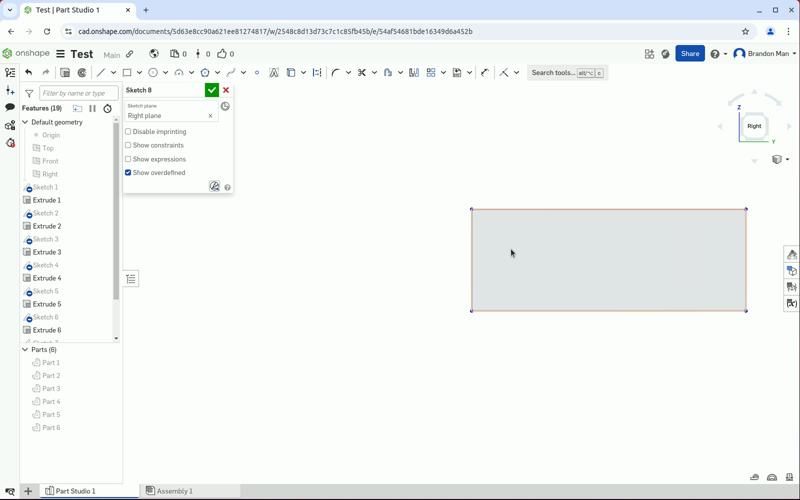
scroll(6)
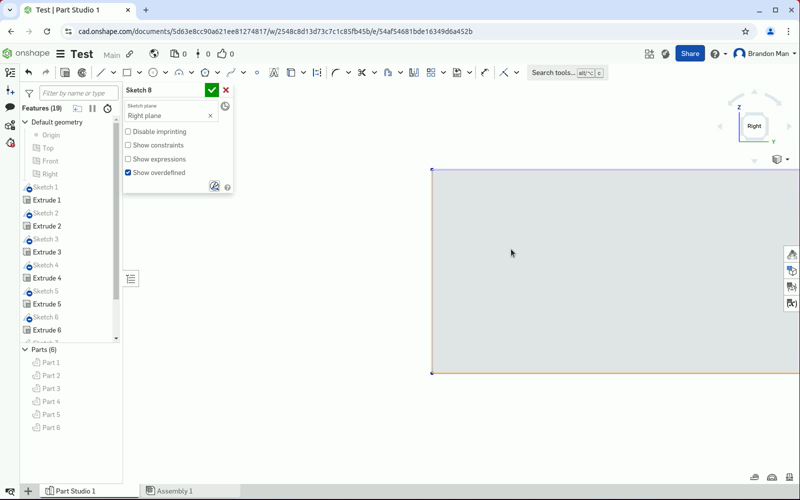
click(511, 248)
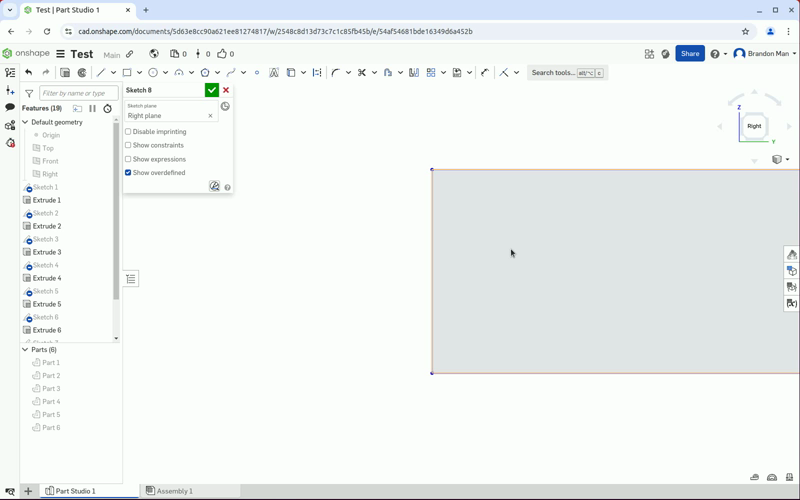
scroll(-6)
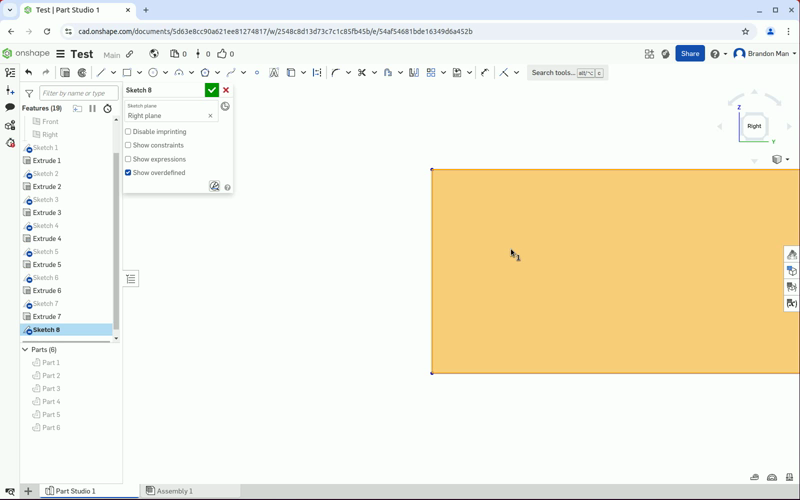
scroll(-6)
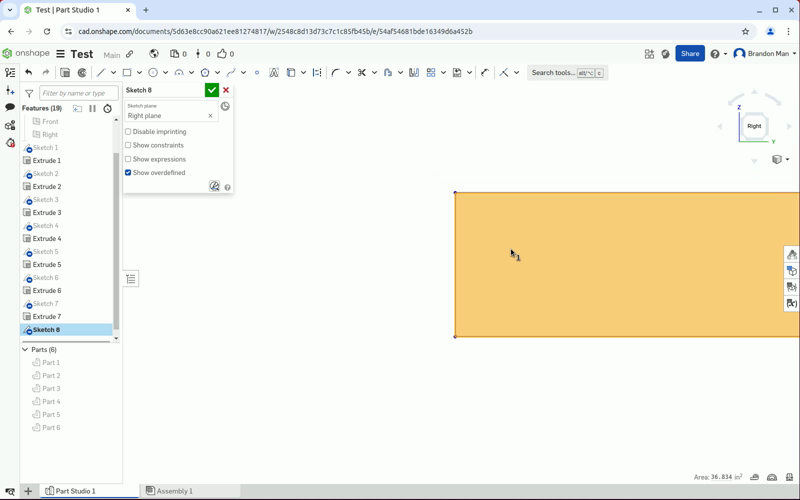
scroll(-6)
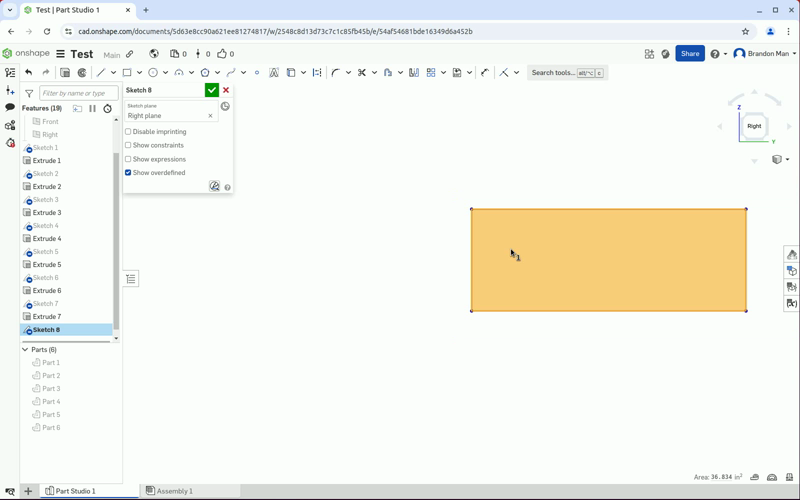
scroll(-6)
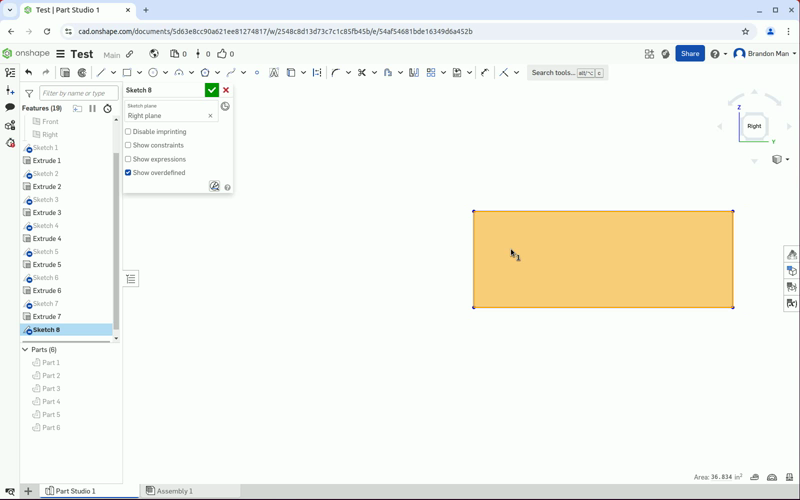
scroll(-6)
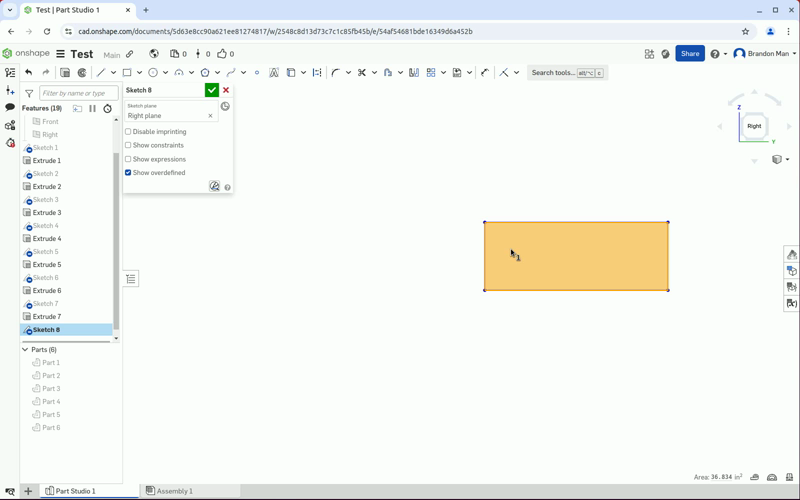
scroll(-6)
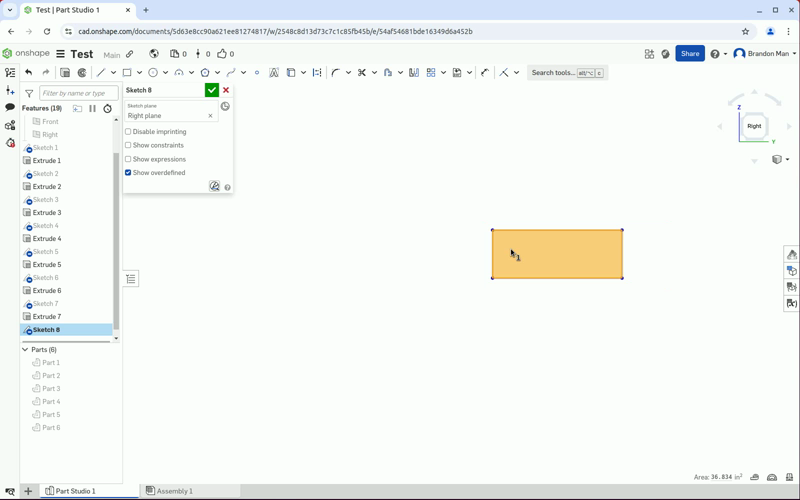
scroll(-6)
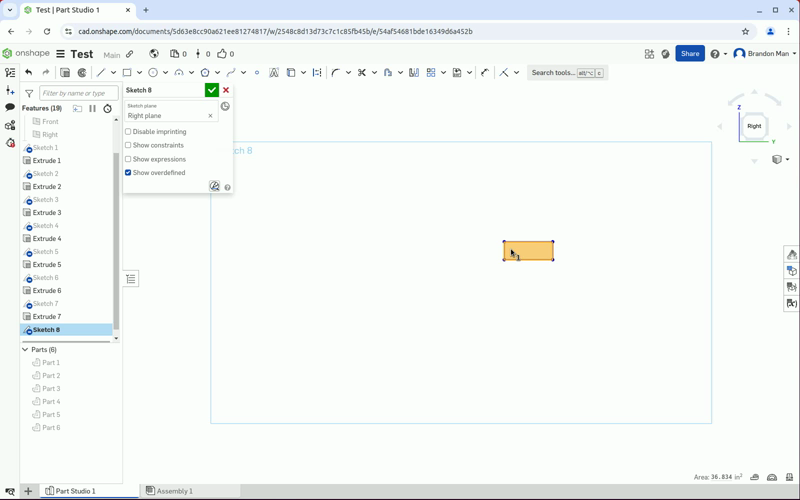
mouse_move(73, 352)
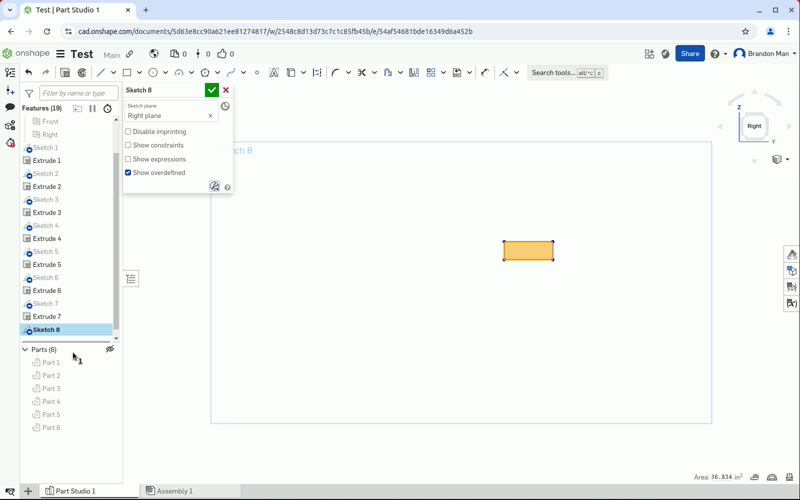
key(shift+y)
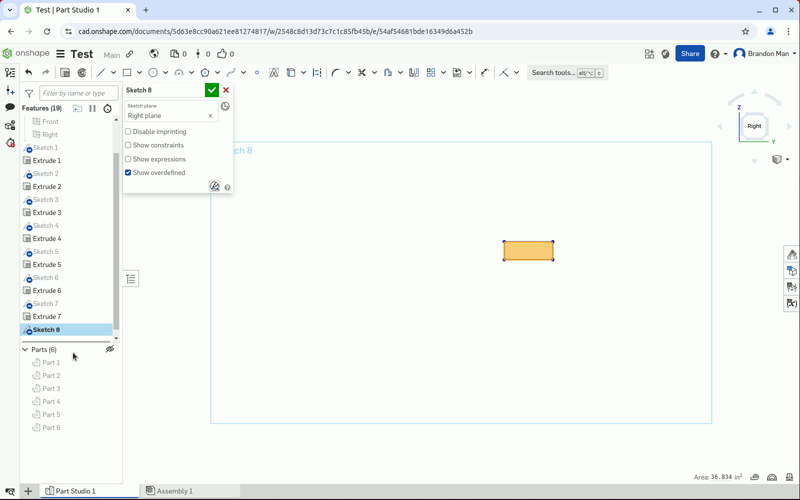
key(shift+e)
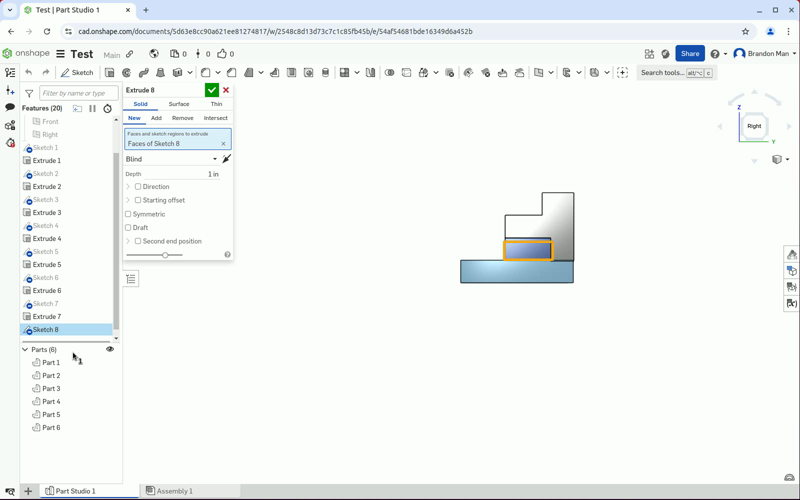
mouse_move(143, 106)
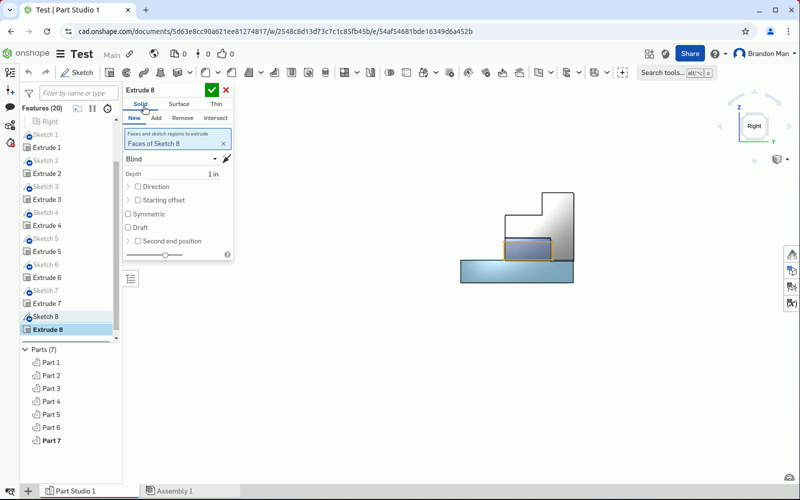
click(143, 106)
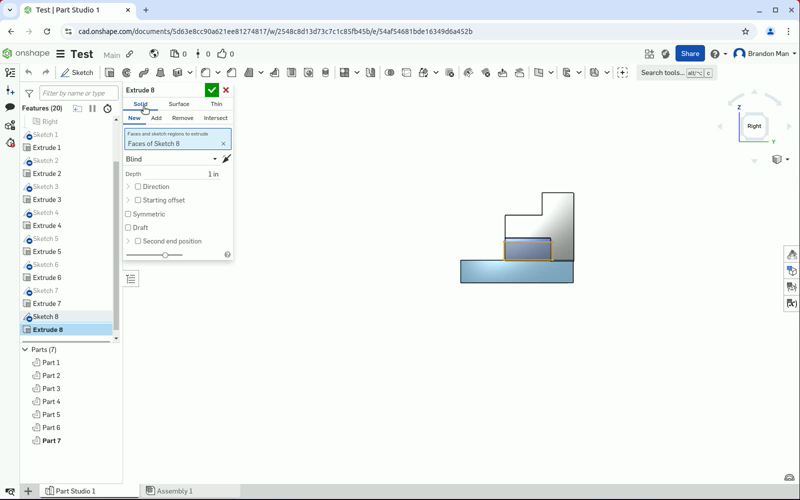
mouse_move(186, 120)
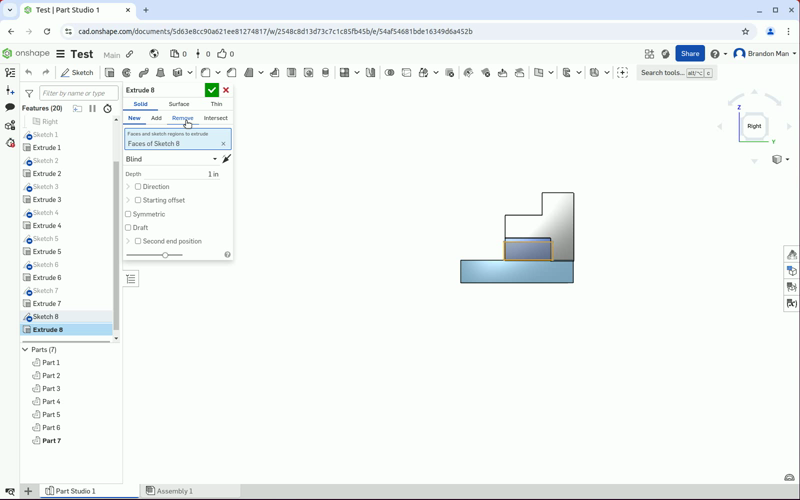
click(186, 120)
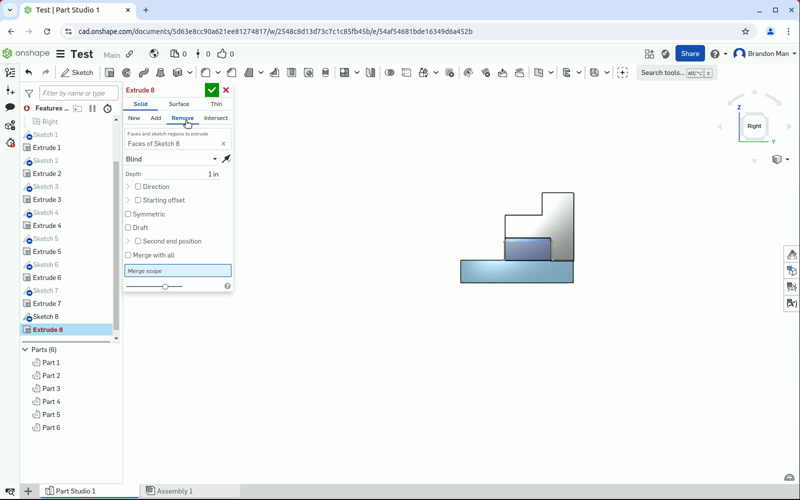
key(tab, 4)
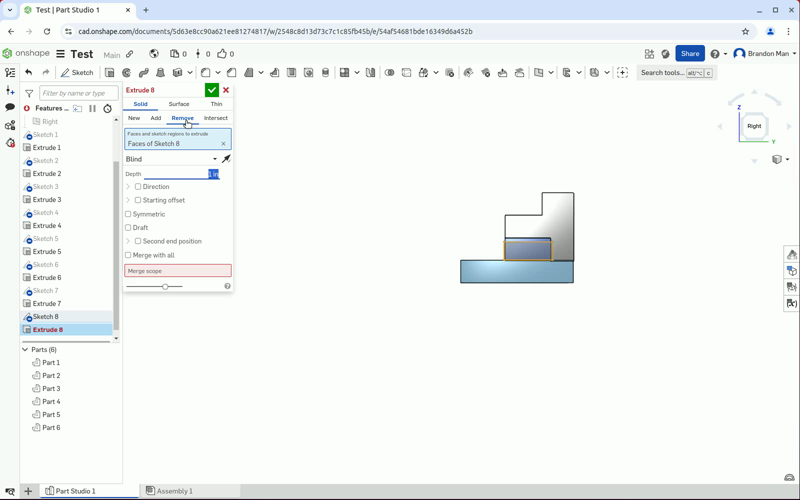
text(-18.535)
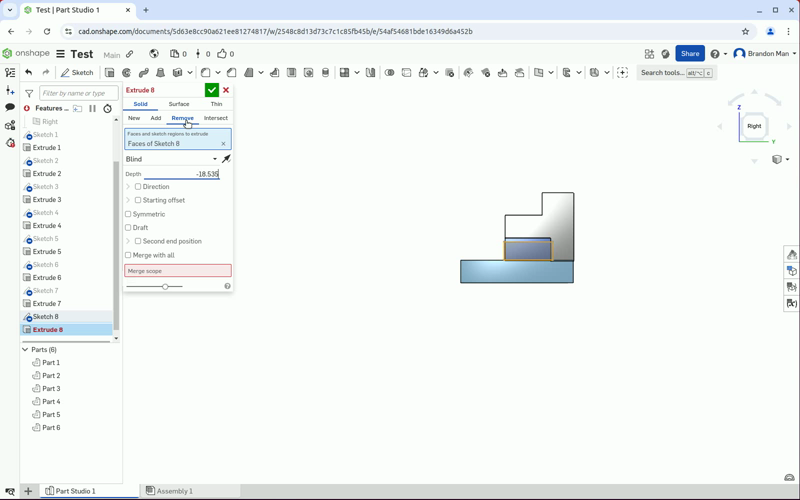
key(tab, 3)
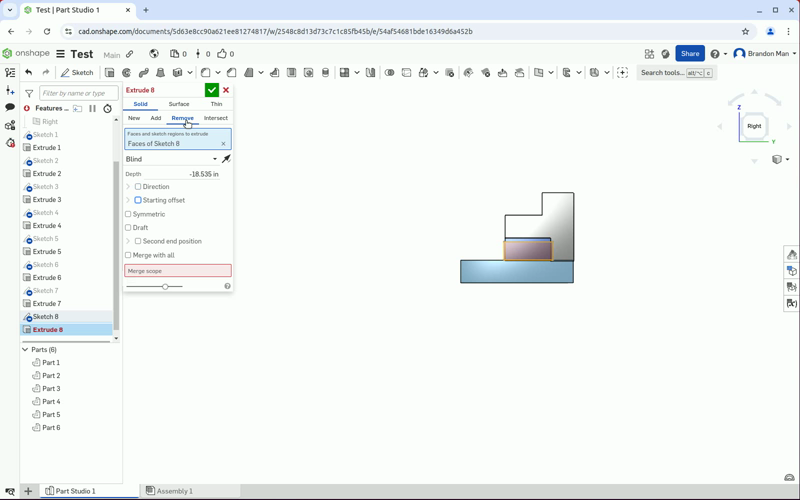
key(tab, 2)
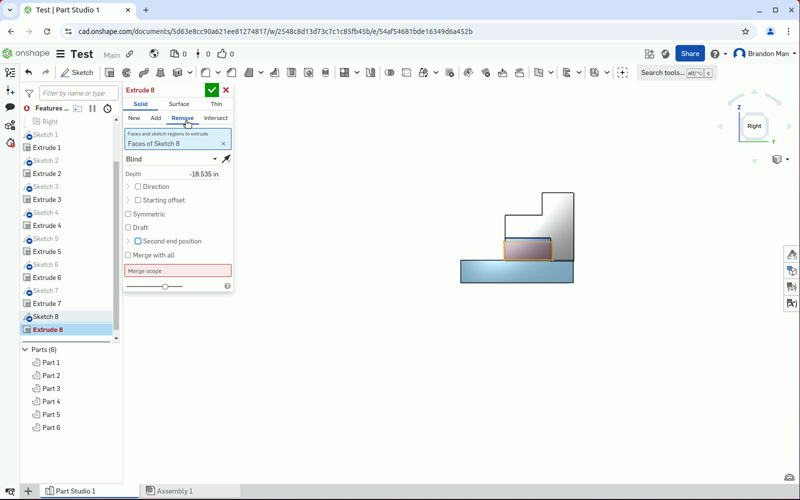
key(space)
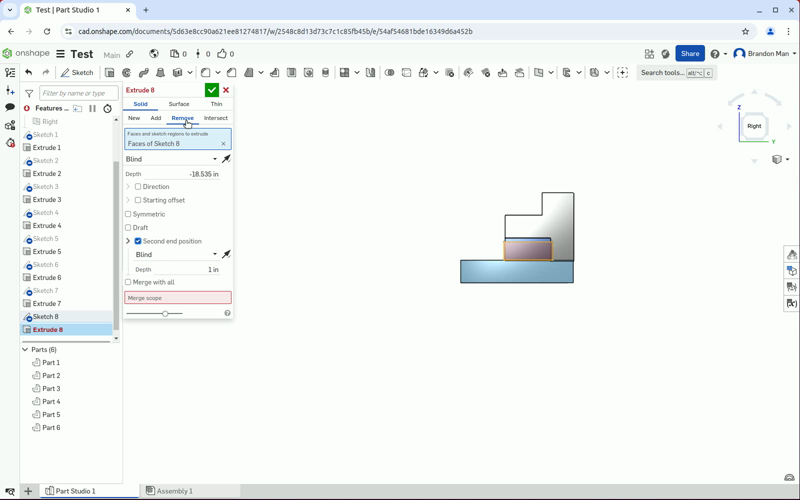
key(tab, 3)
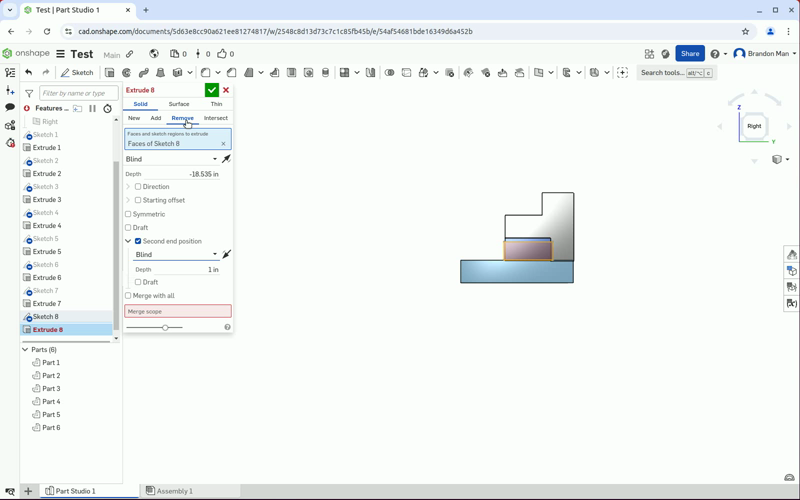
text(13.239)
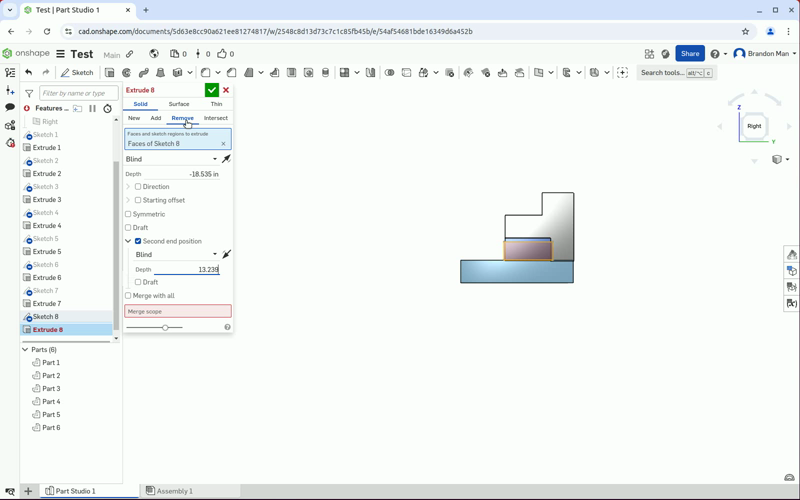
key(tab, 2)
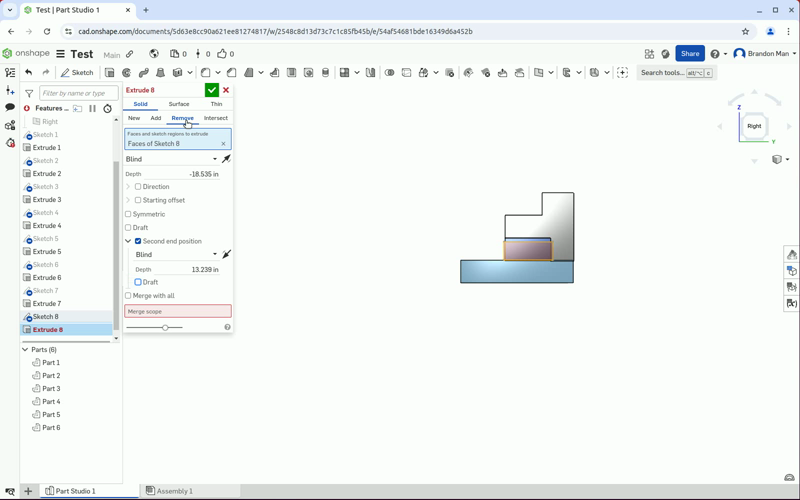
key(space)
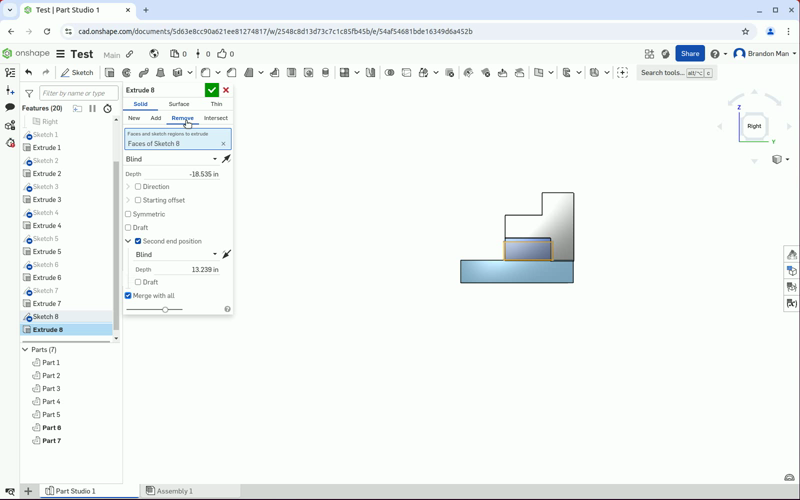
key(enter)
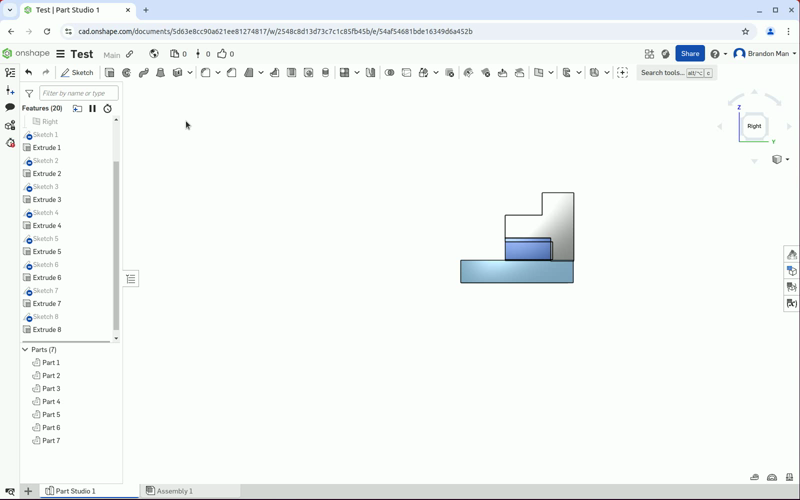
key(shift+h)
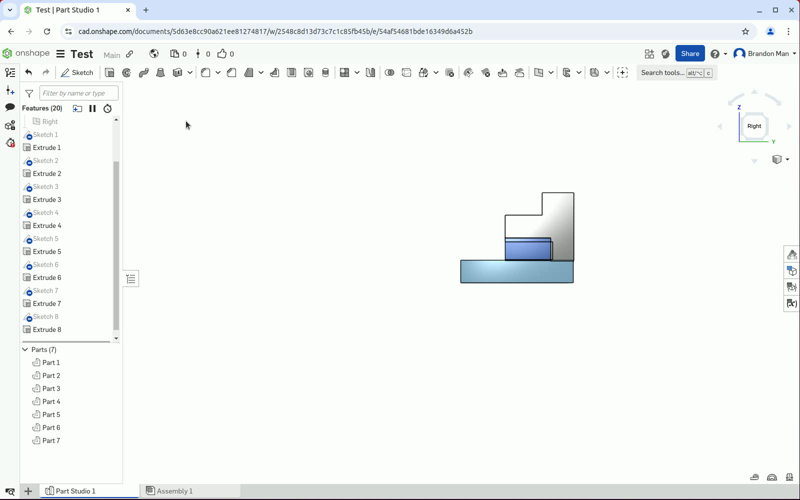
key(shift+h)
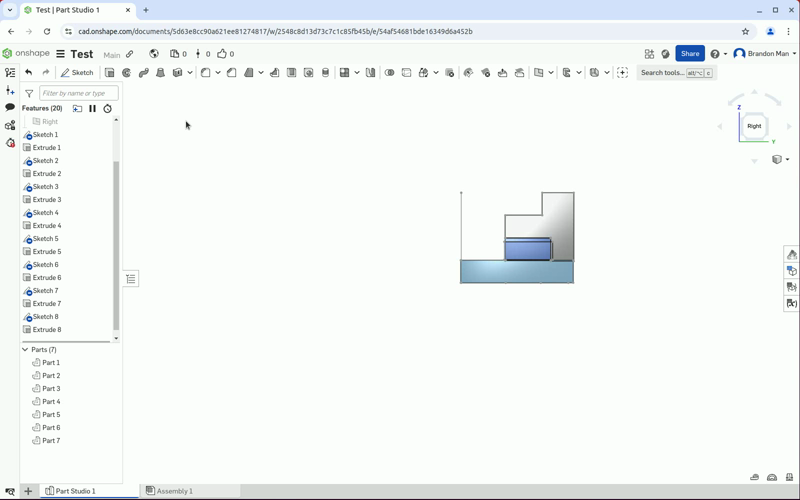
key(shift+7)
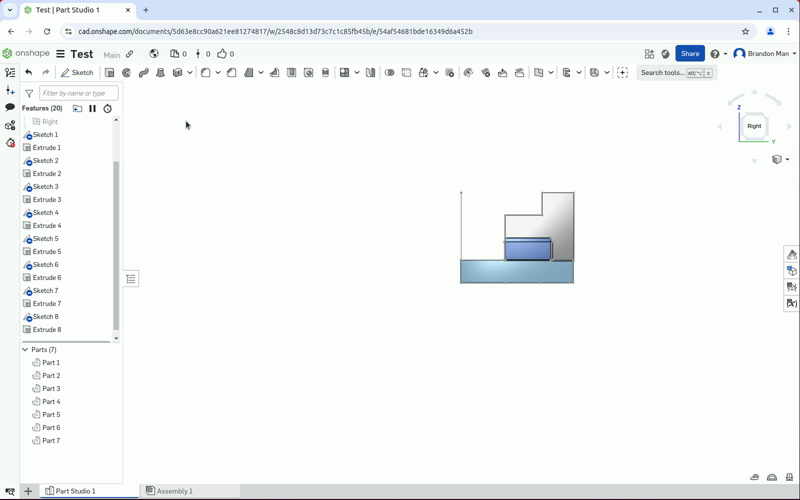
key(right, 2)
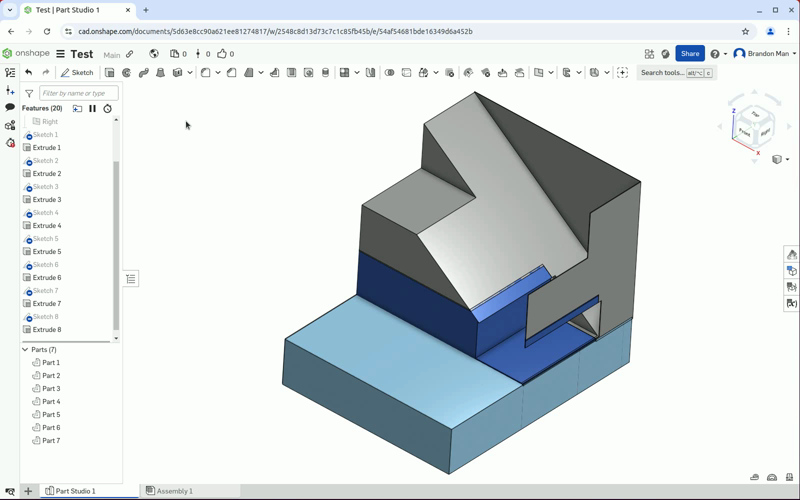
key(down, 2)
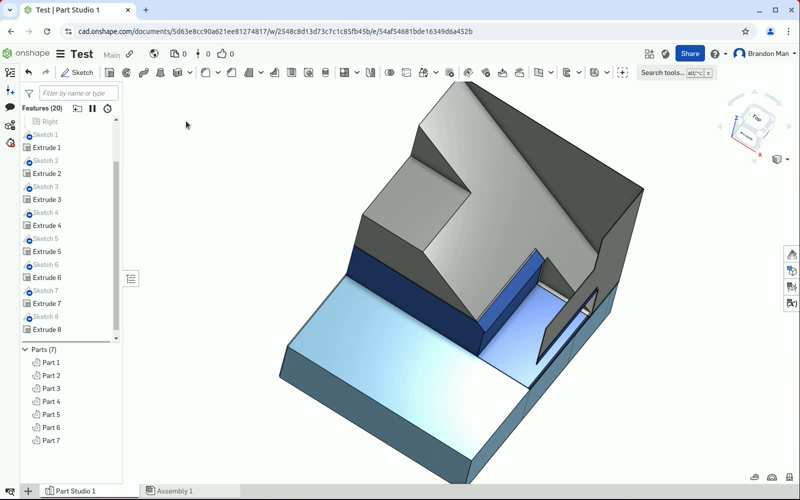
key(up, 2)
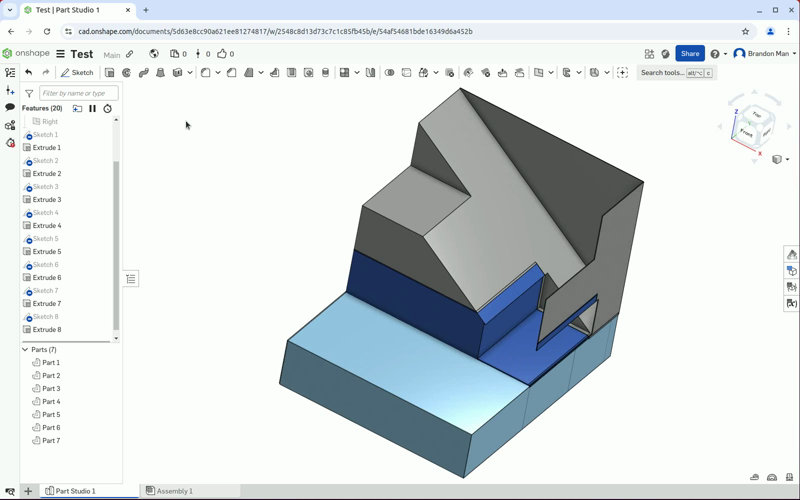
key(left, 2)
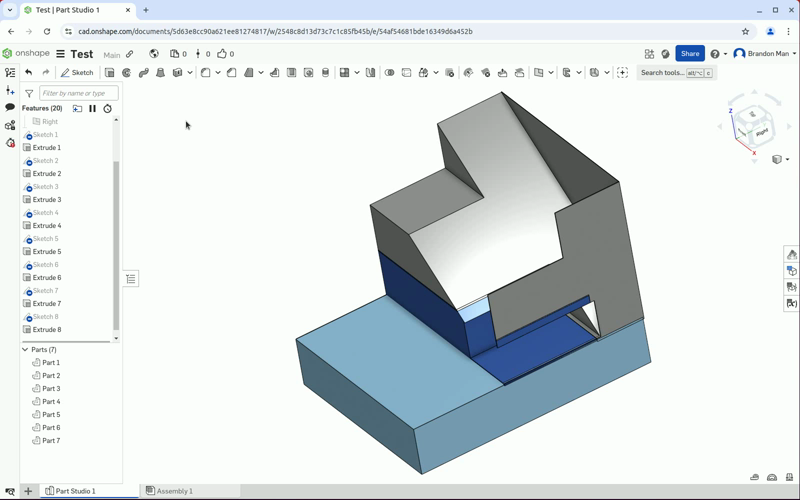
mouse_move(69, 137)
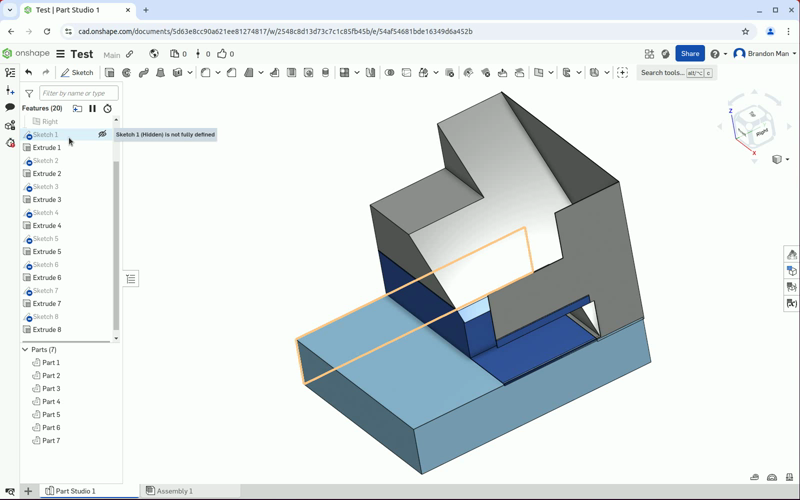
click(69, 137)